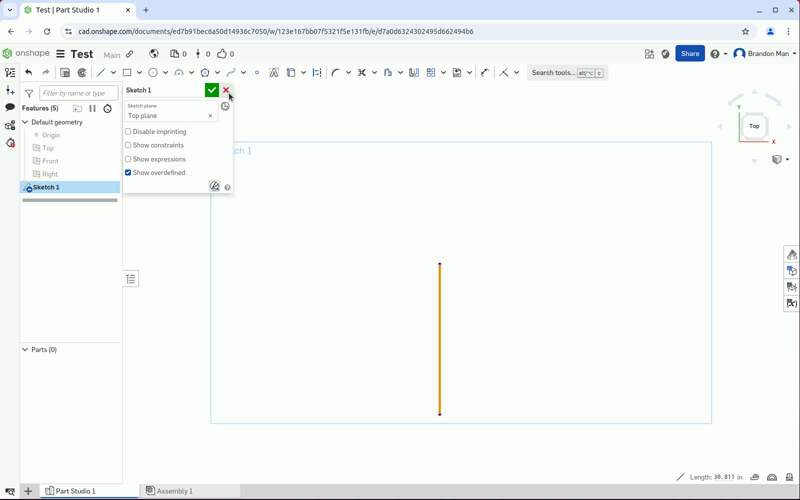
key(shift+h)
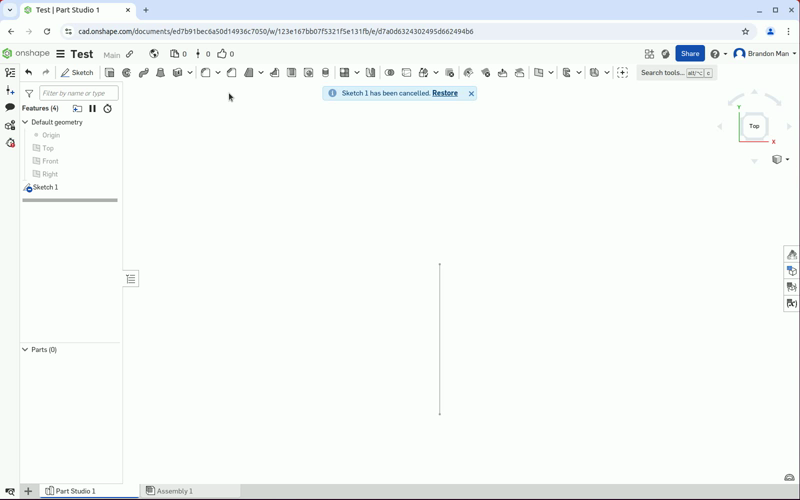
mouse_move(73, 352)
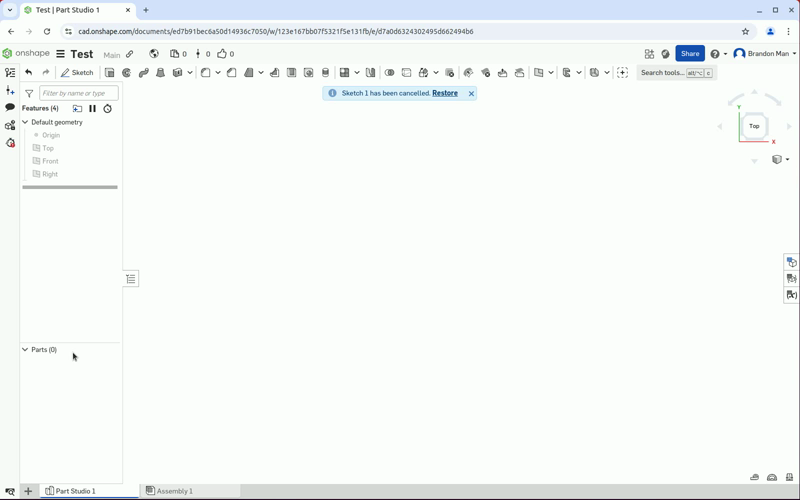
key(y)
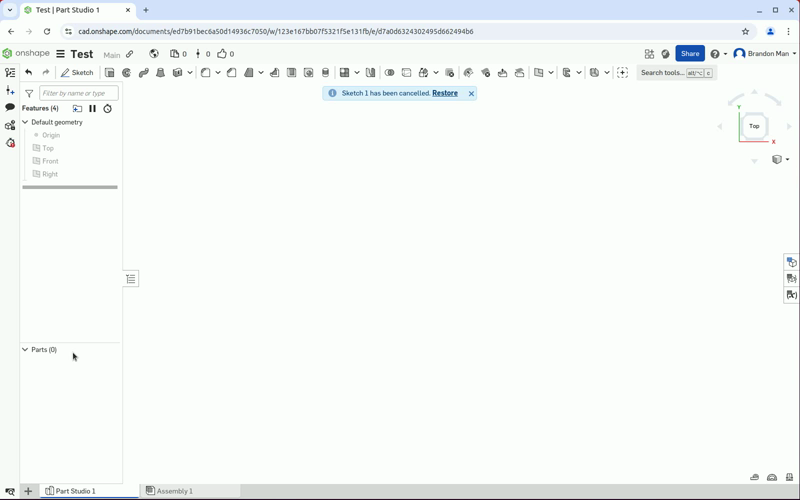
key(shift+p)
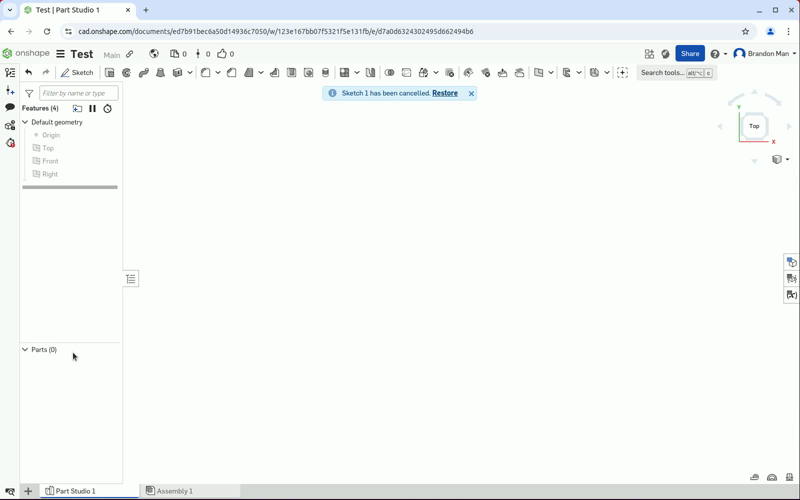
key(space)
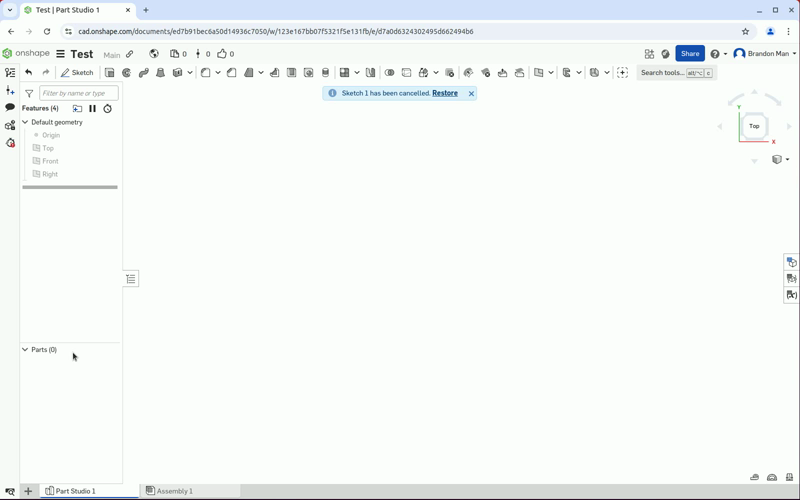
key_down(shift)
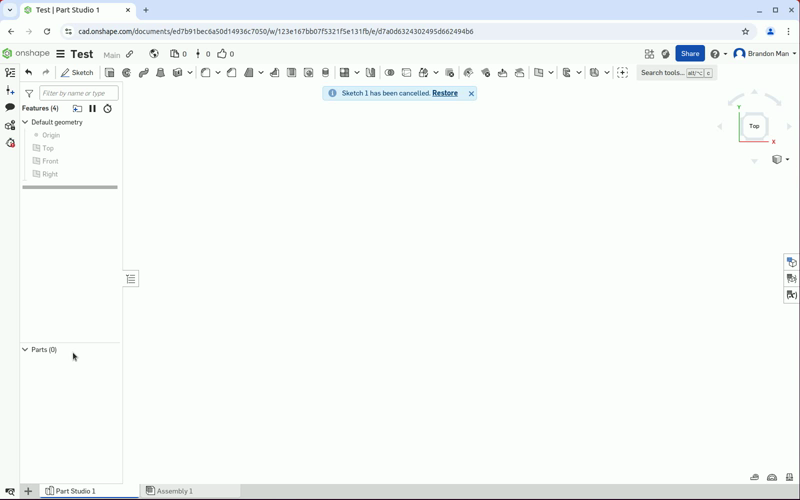
key(up)
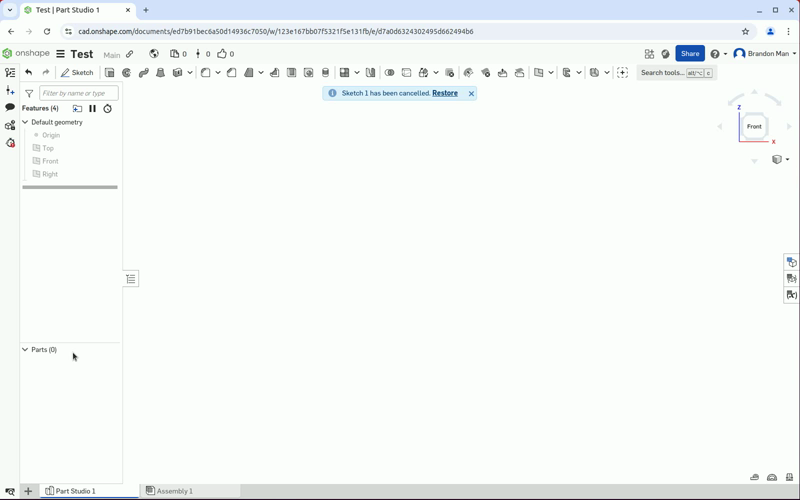
key_up(shift)
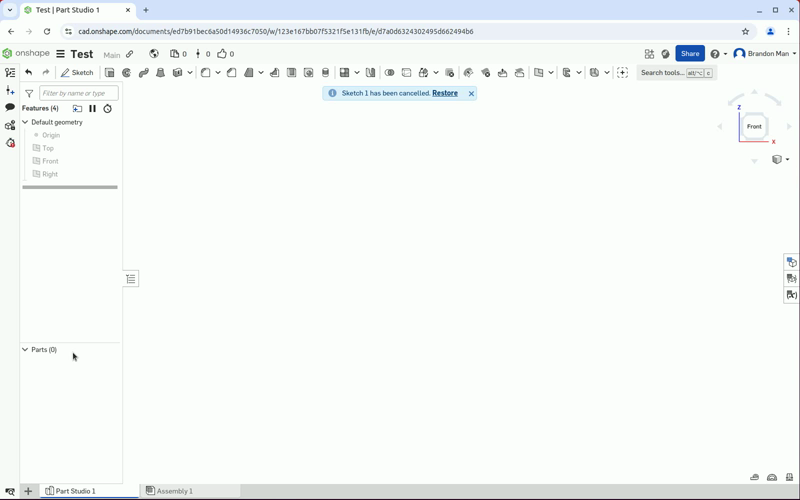
mouse_move(73, 352)
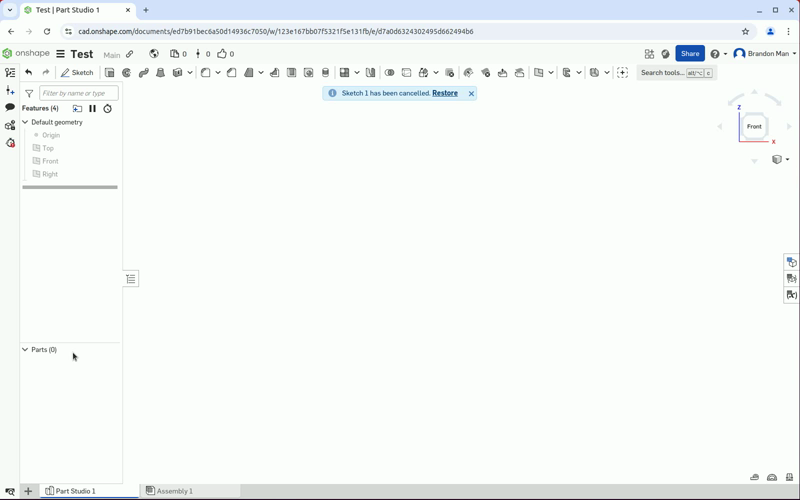
key(shift+y)
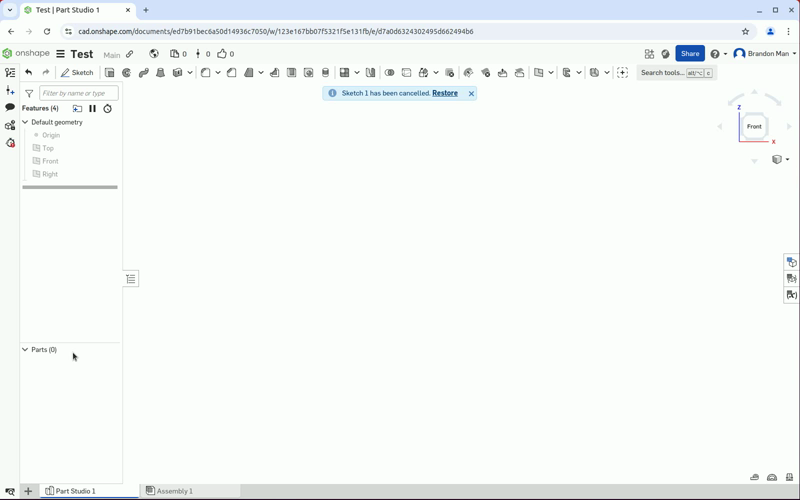
key(shift+s)
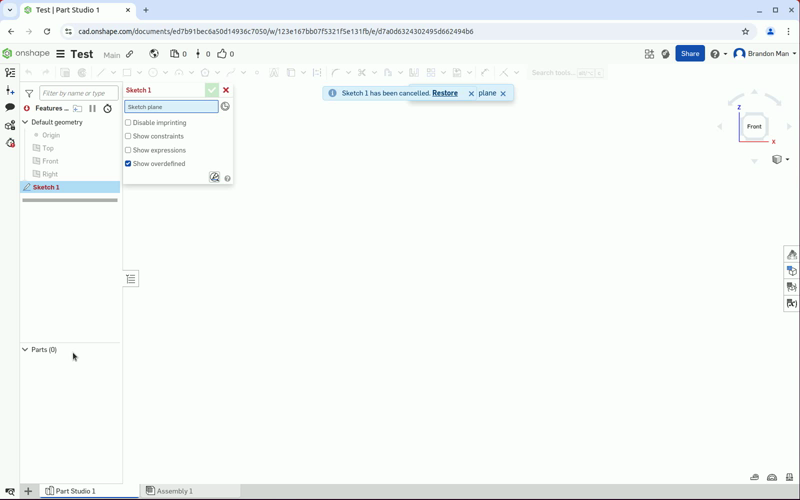
mouse_move(73, 163)
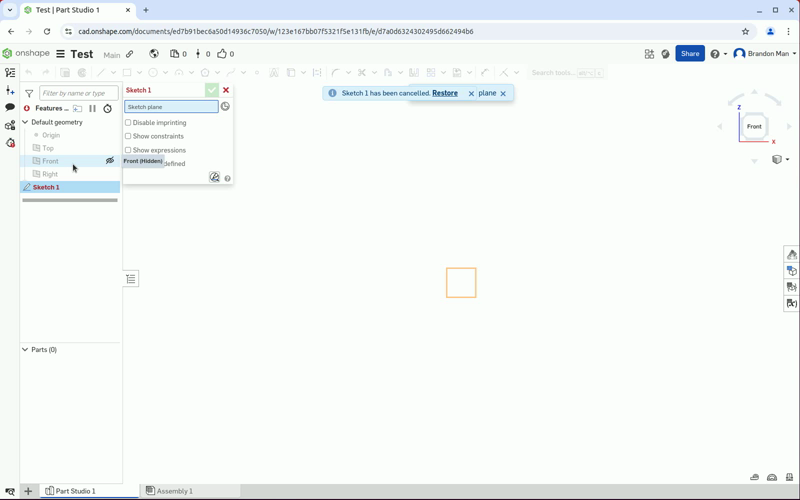
click(73, 163)
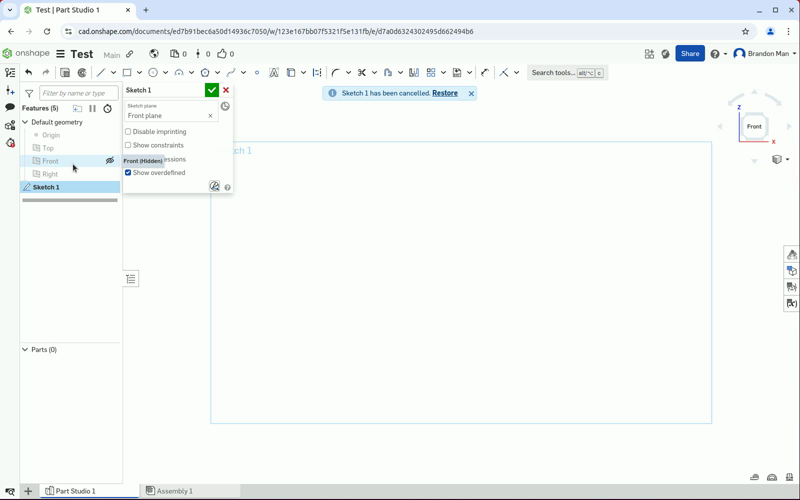
mouse_move(73, 352)
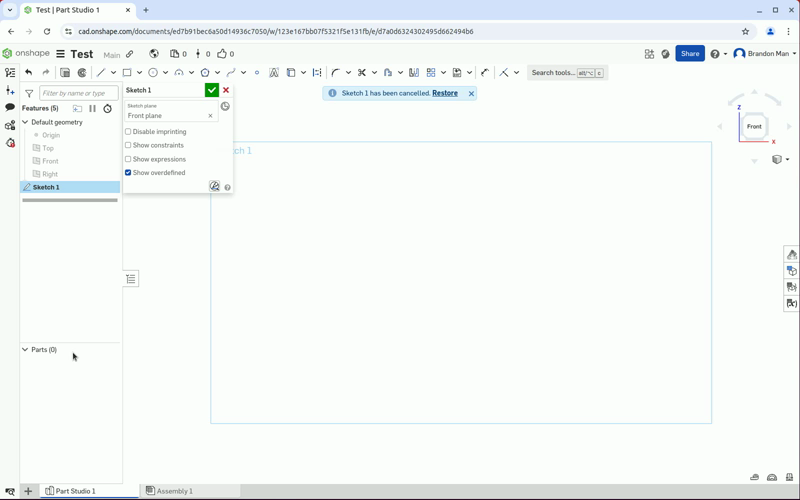
key(y)
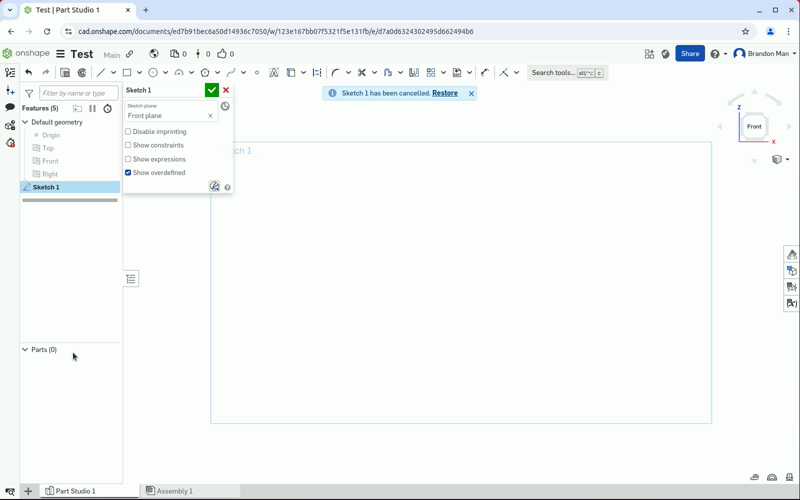
key(l)
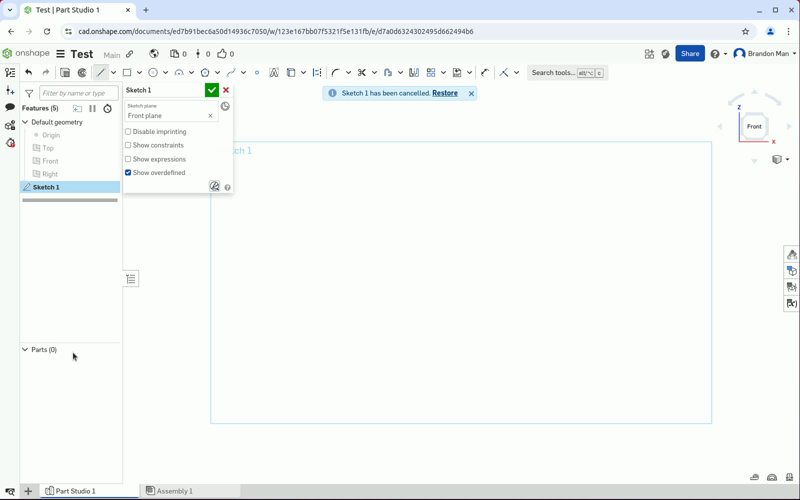
key_down(shift)
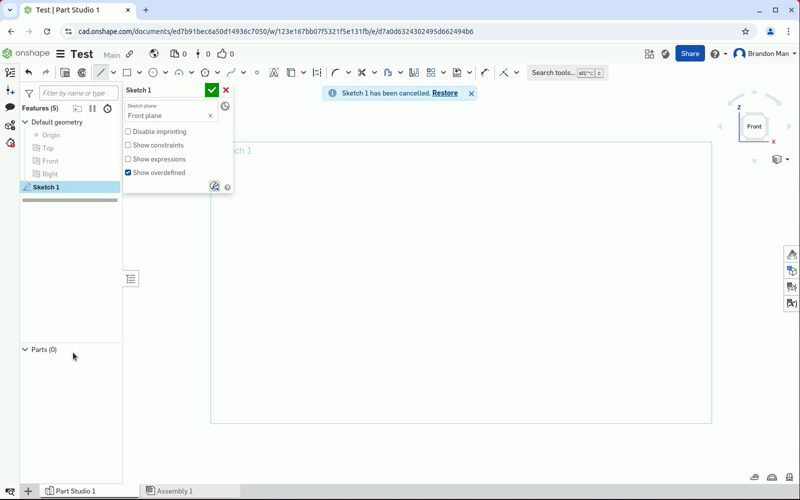
mouse_move(460, 282)
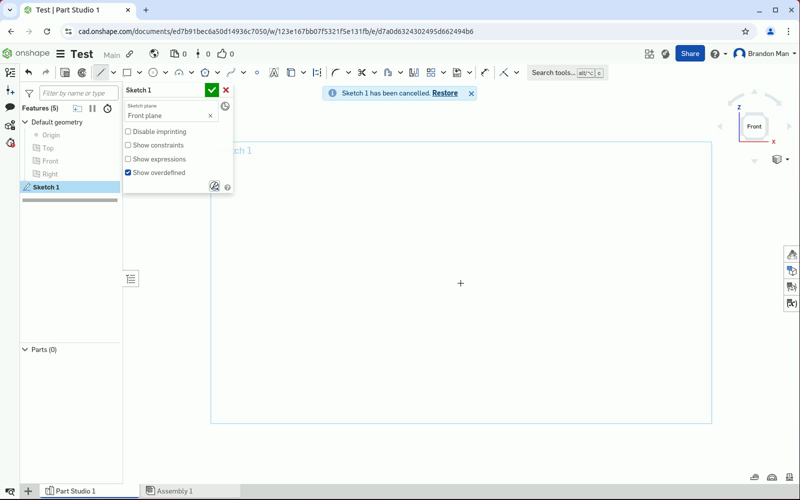
click(460, 282)
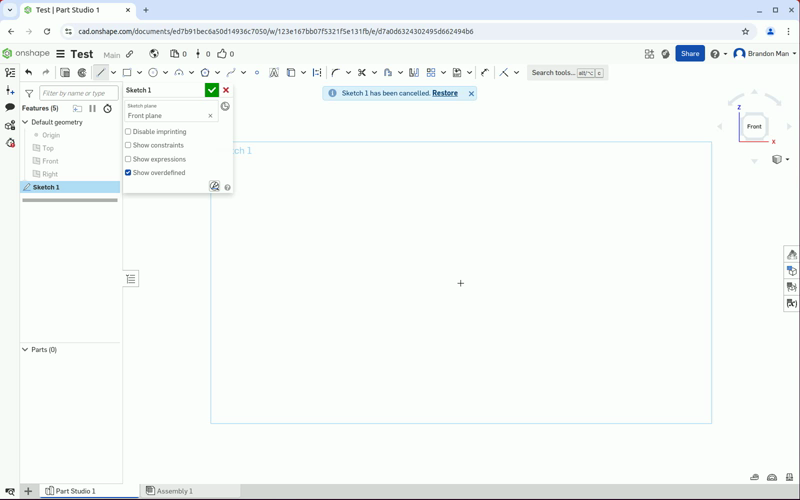
key_up(shift)
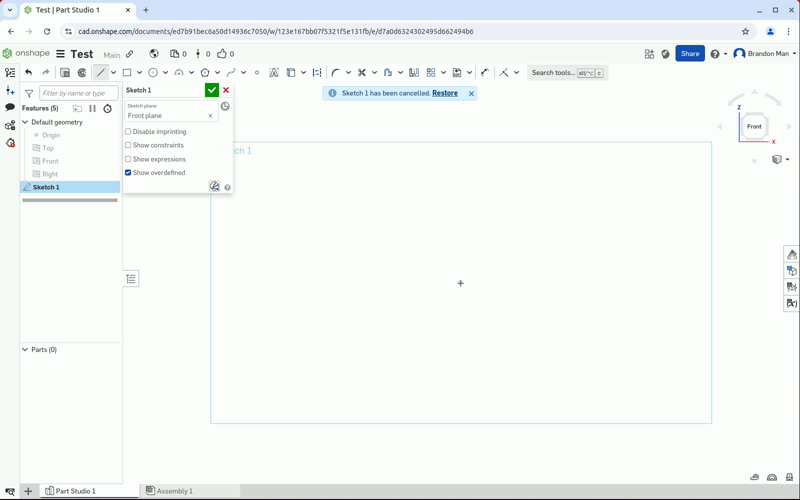
key_down(shift)
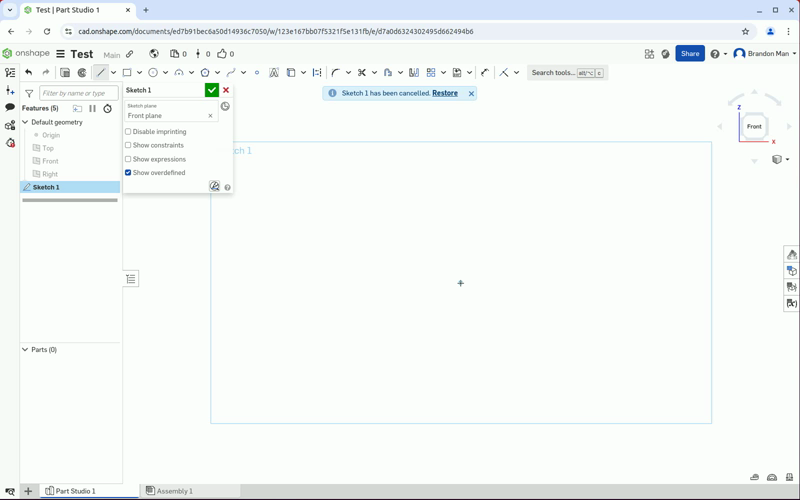
mouse_move(490, 282)
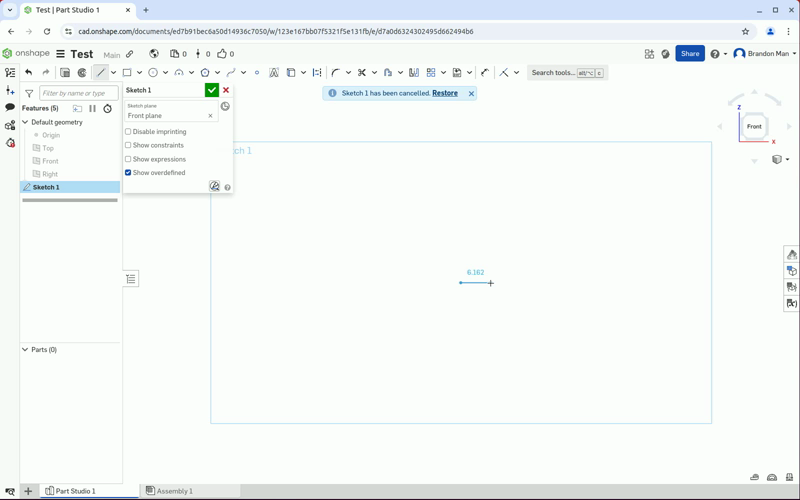
mouse_move(477, 282)
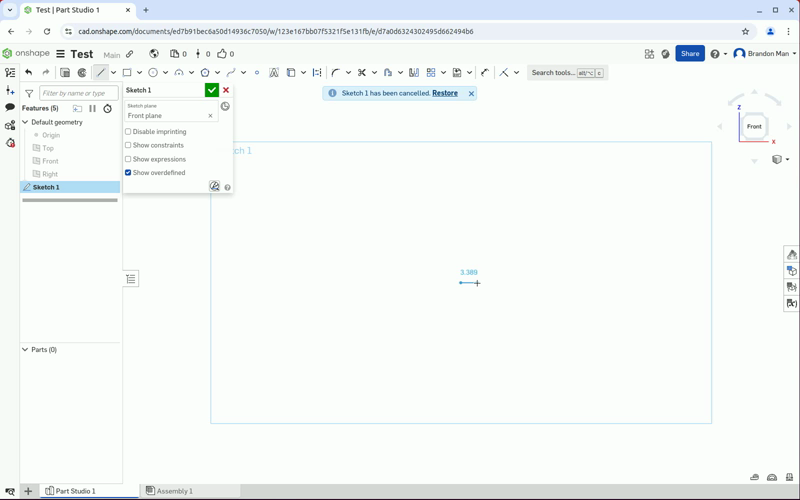
click(477, 282)
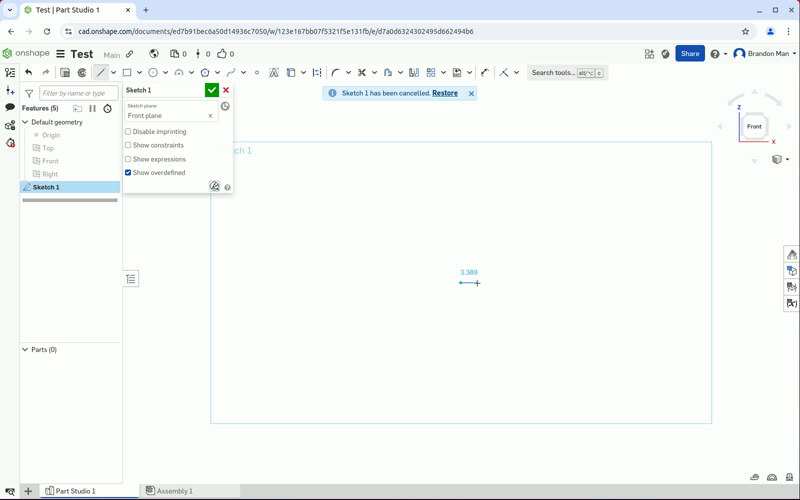
key_up(shift)
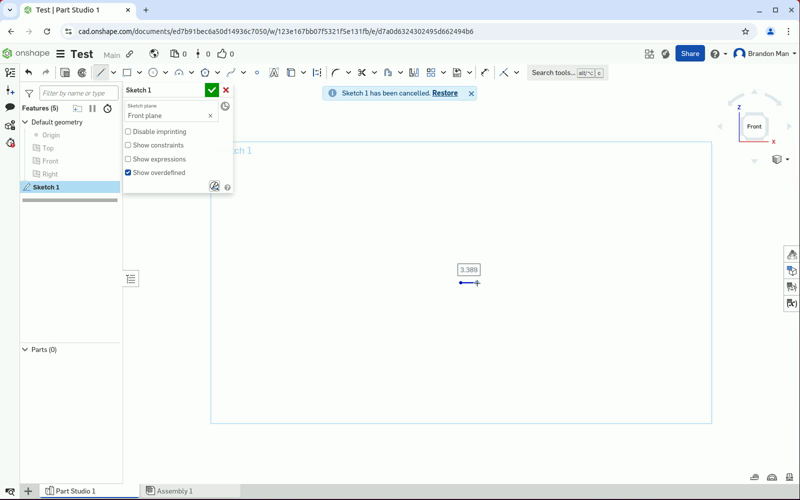
key_down(shift)
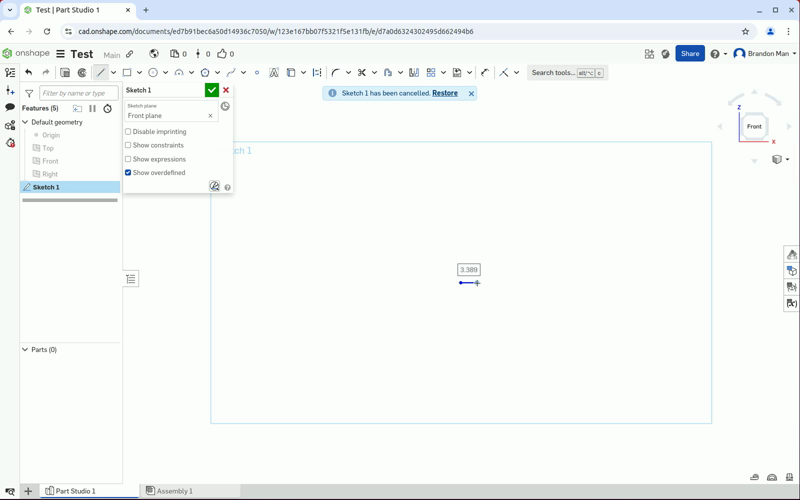
mouse_move(507, 282)
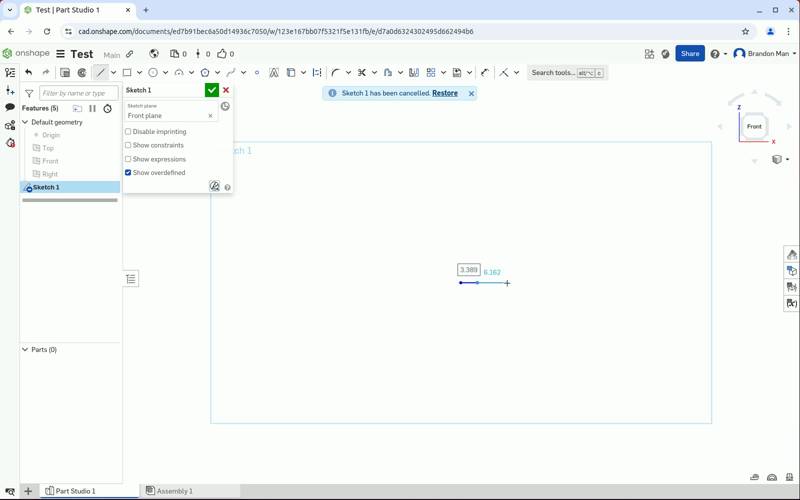
mouse_move(477, 266)
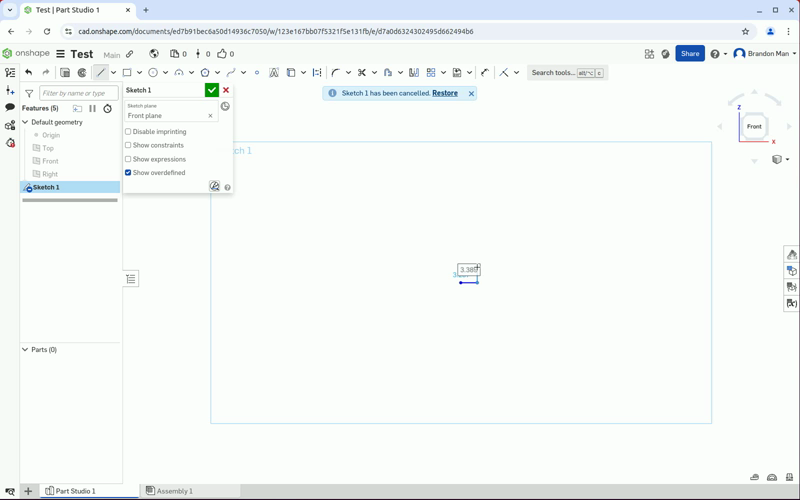
click(477, 266)
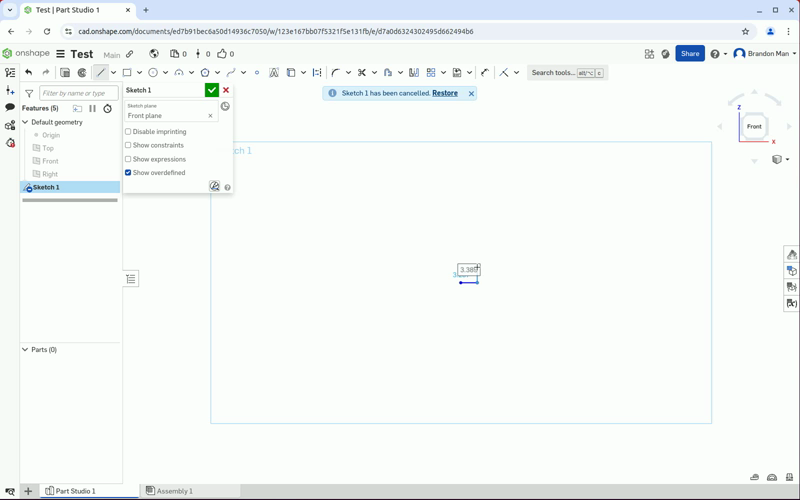
key_up(shift)
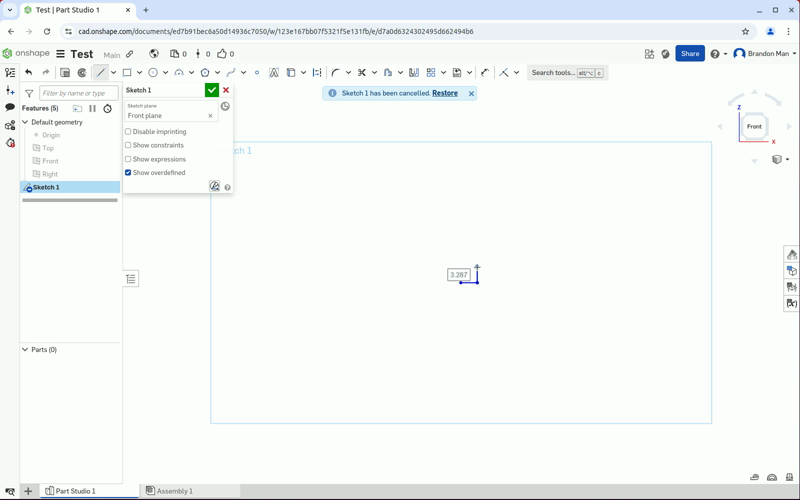
key_down(shift)
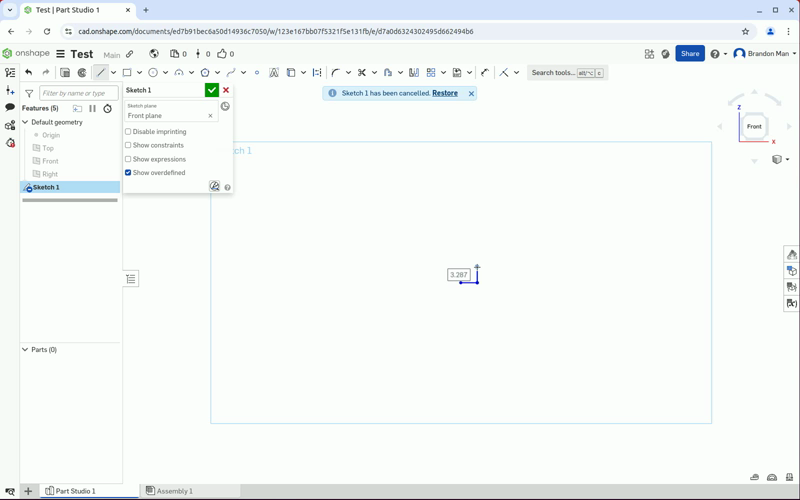
mouse_move(507, 266)
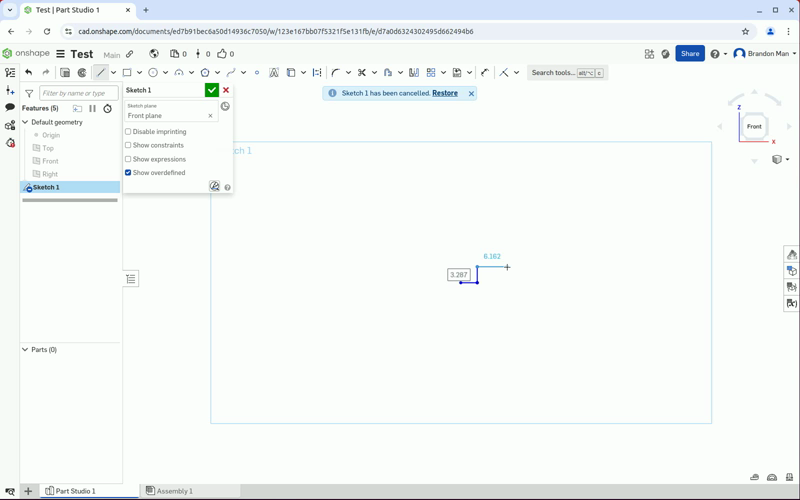
mouse_move(460, 266)
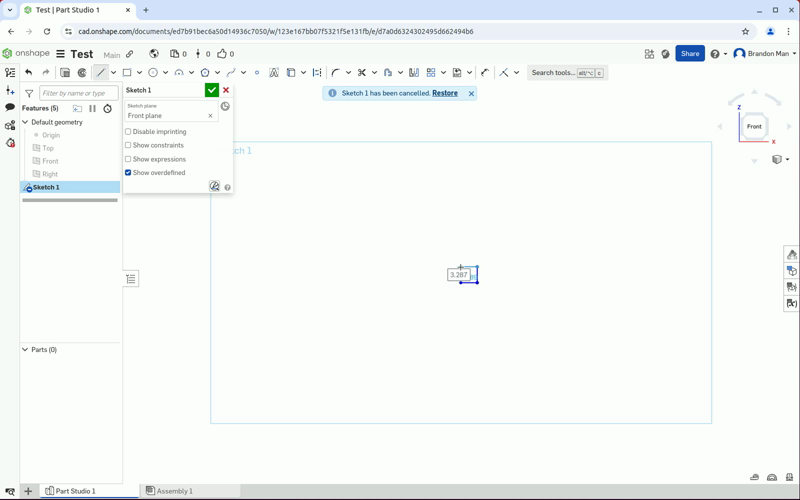
click(460, 266)
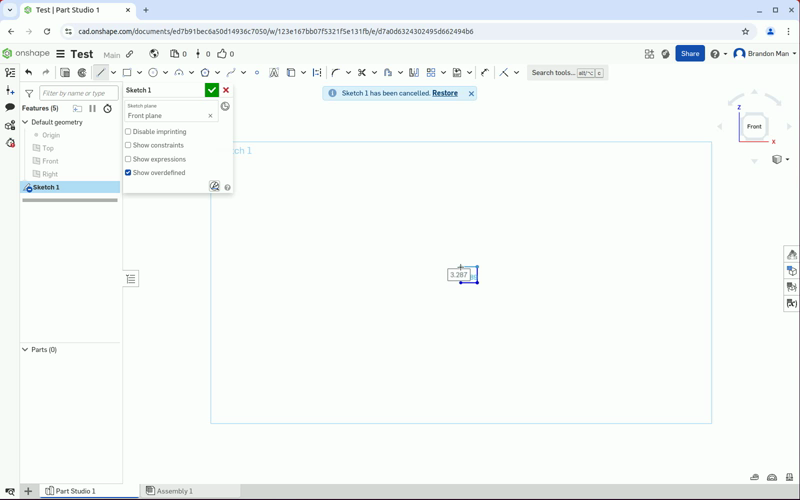
key_up(shift)
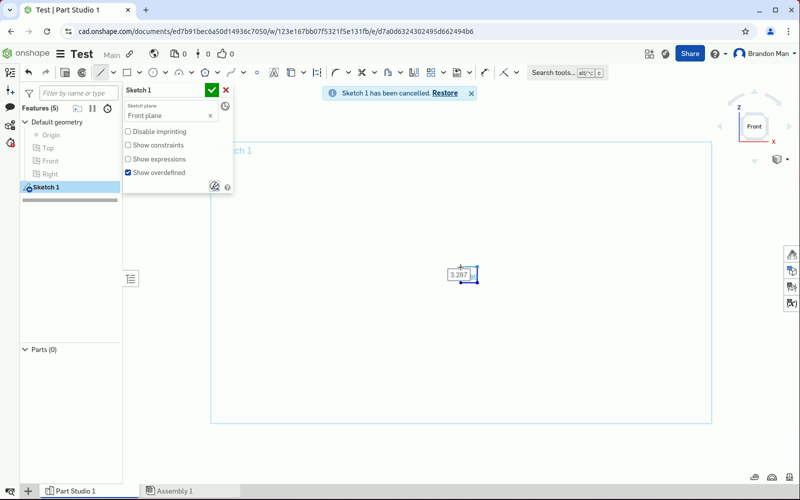
mouse_move(490, 266)
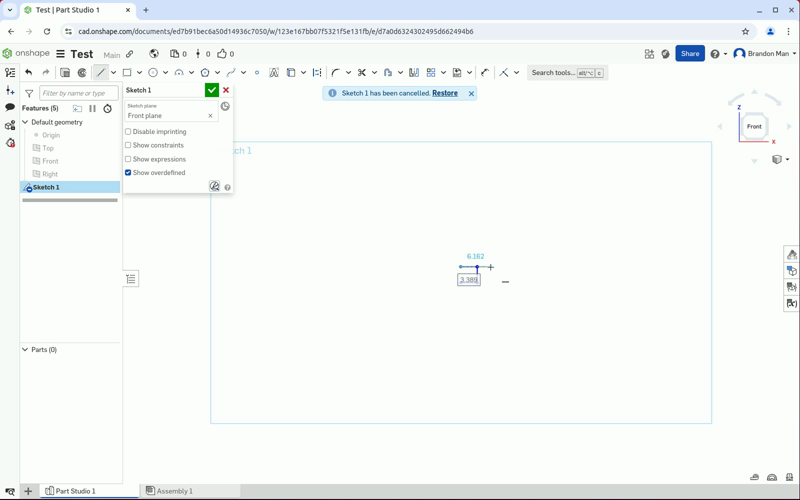
key_down(shift)
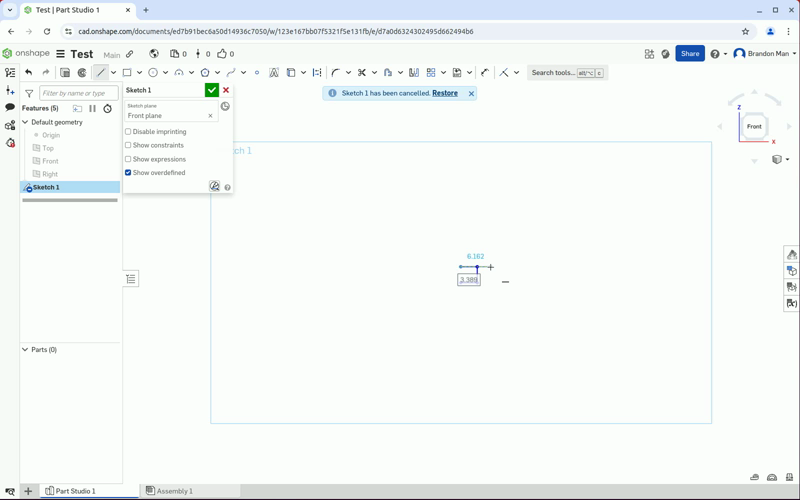
mouse_move(460, 282)
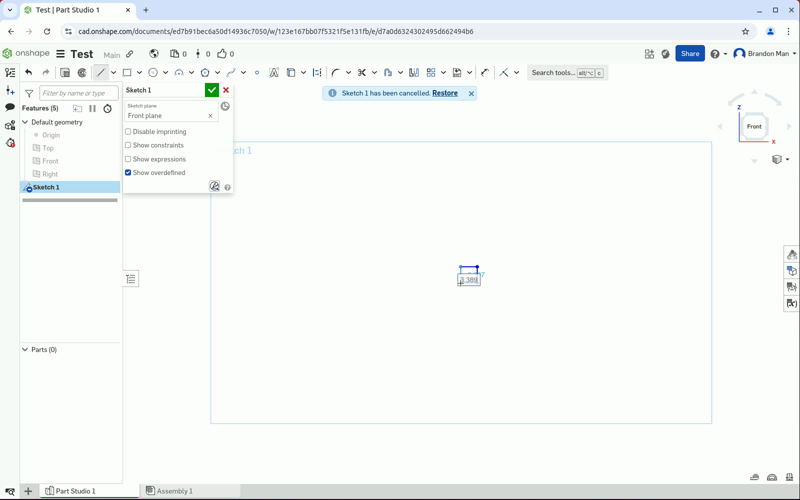
key_up(shift)
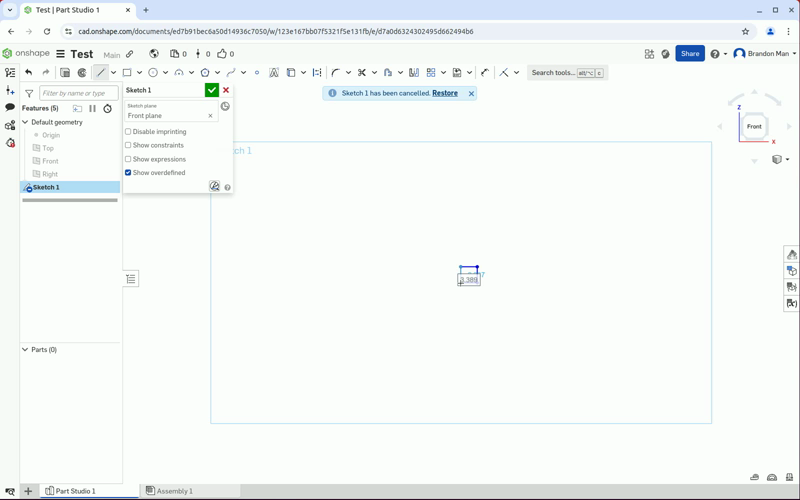
click(460, 282)
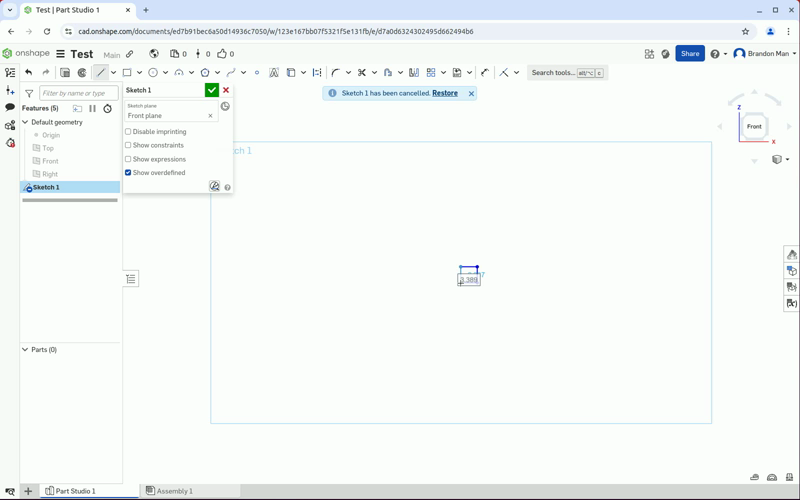
key(esc)
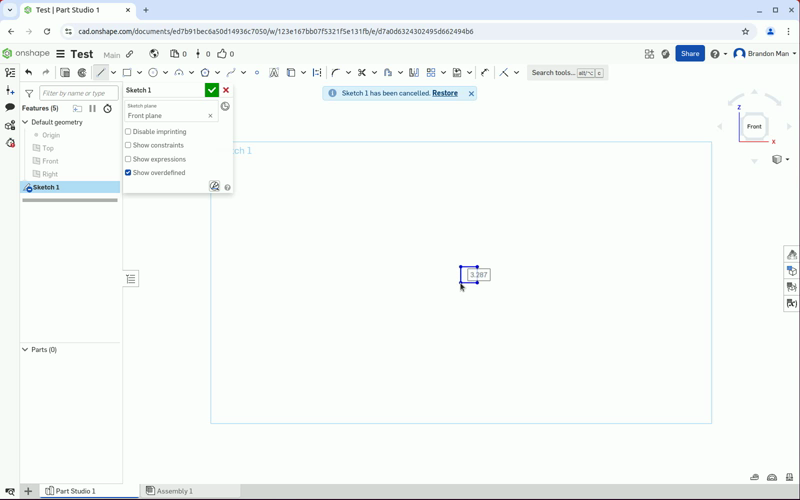
key(l)
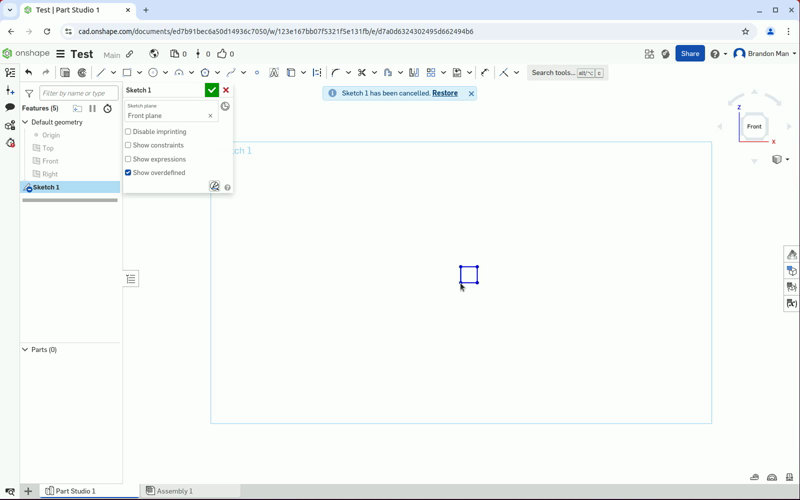
key_down(shift)
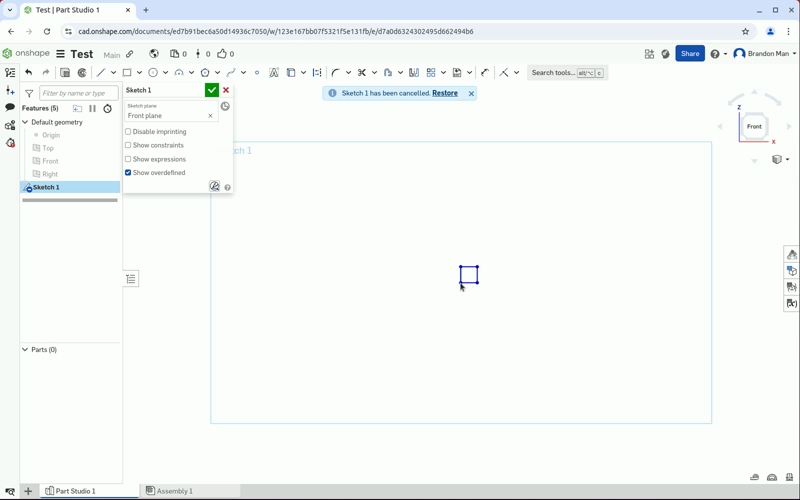
mouse_move(461, 282)
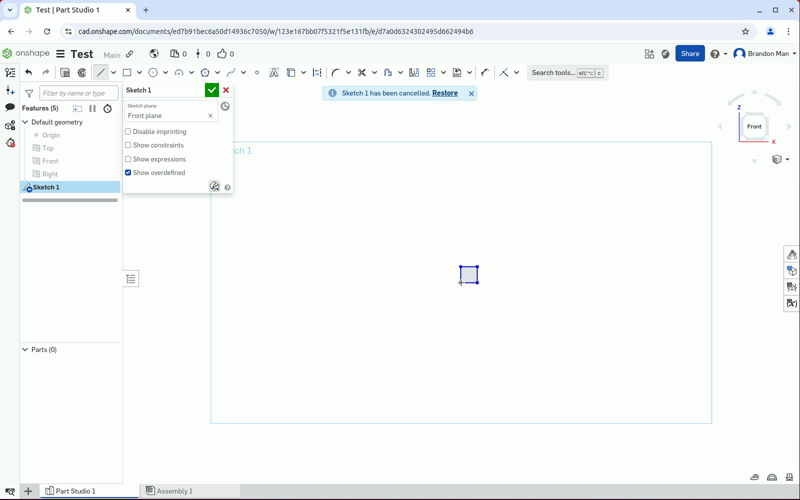
scroll(6)
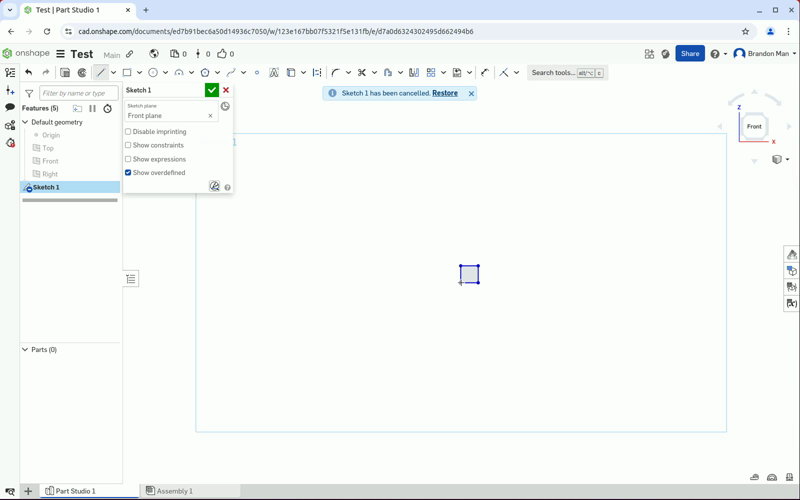
scroll(6)
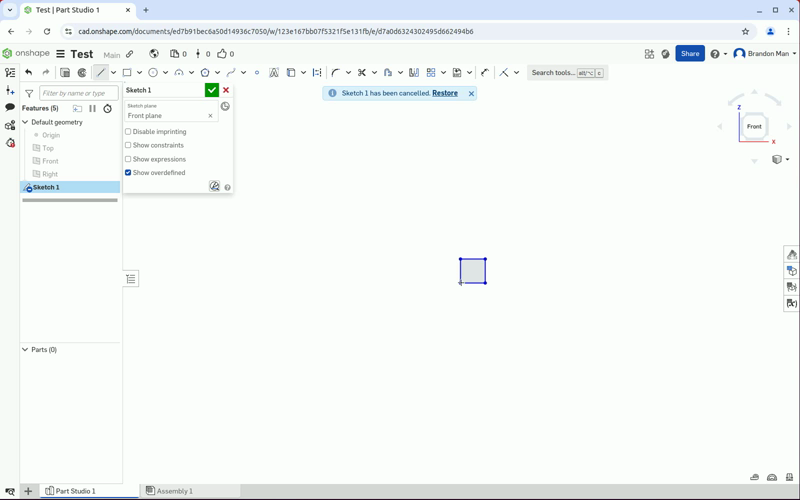
scroll(6)
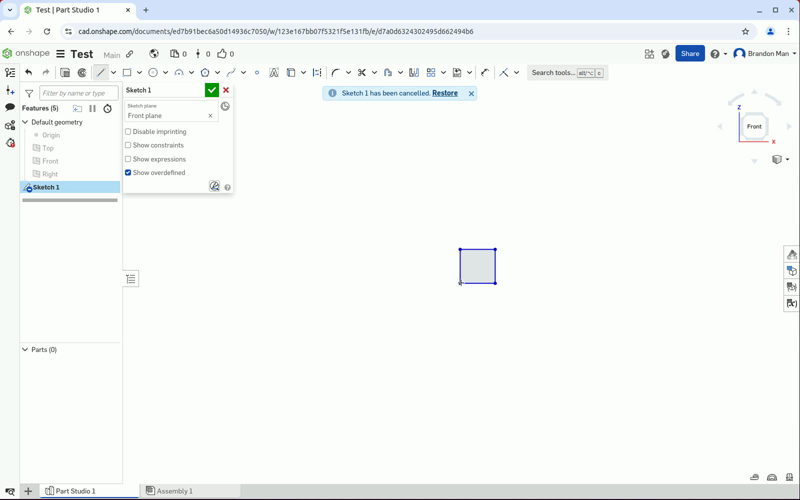
scroll(6)
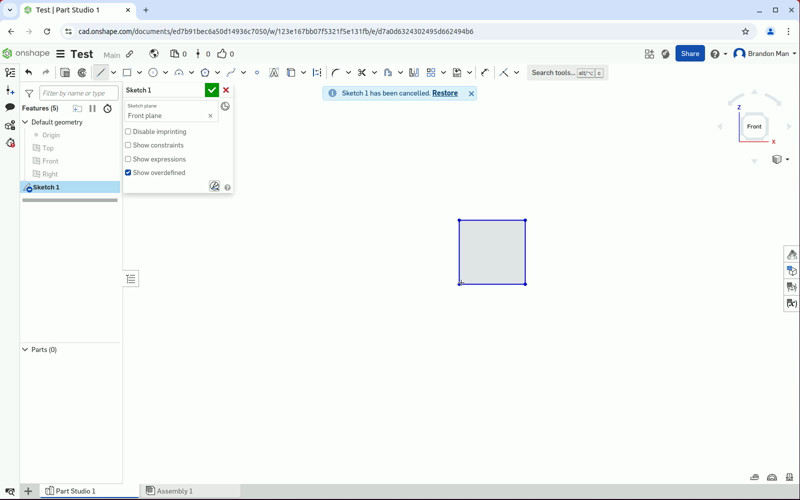
scroll(6)
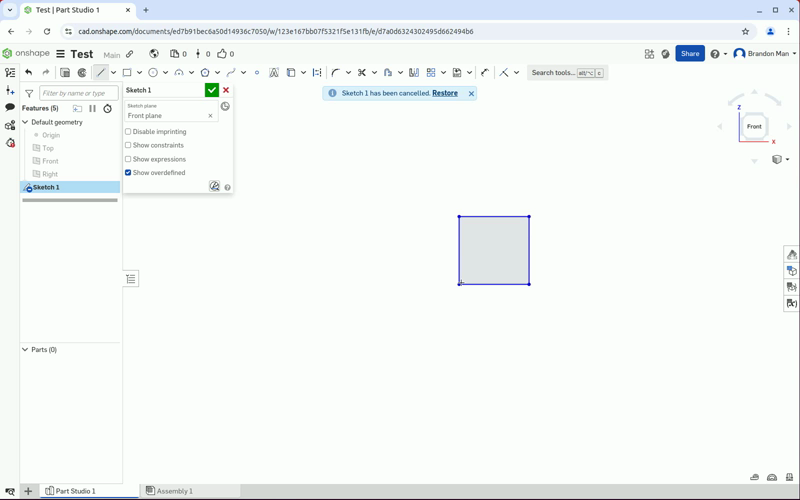
scroll(6)
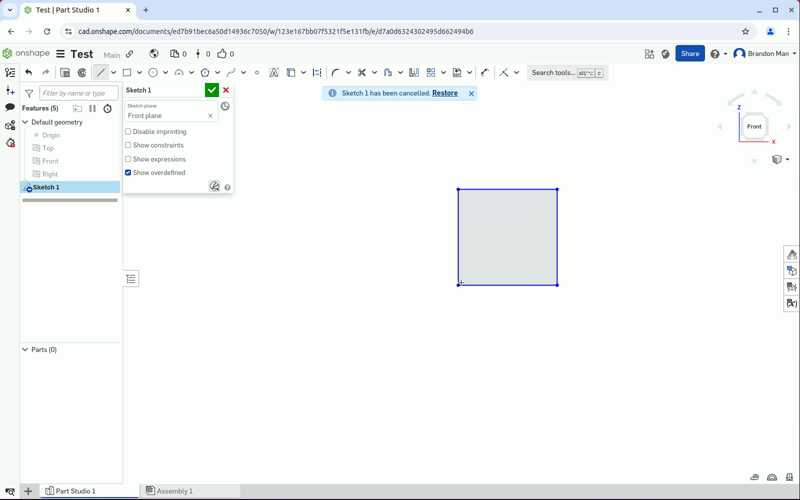
scroll(6)
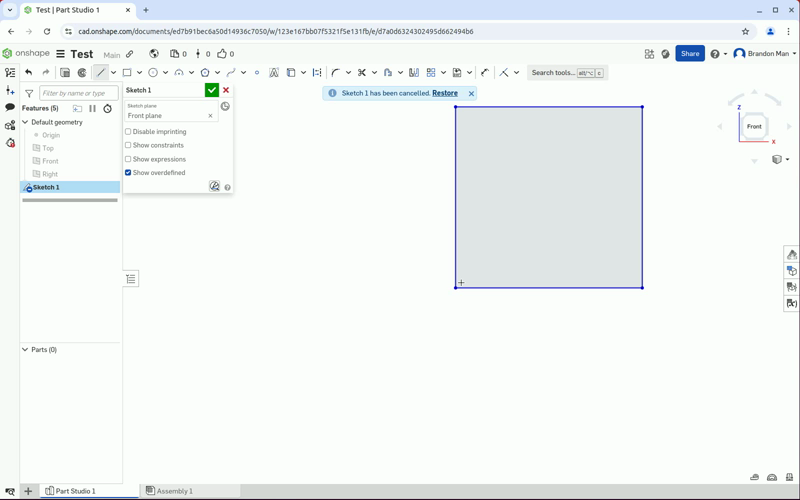
click(461, 282)
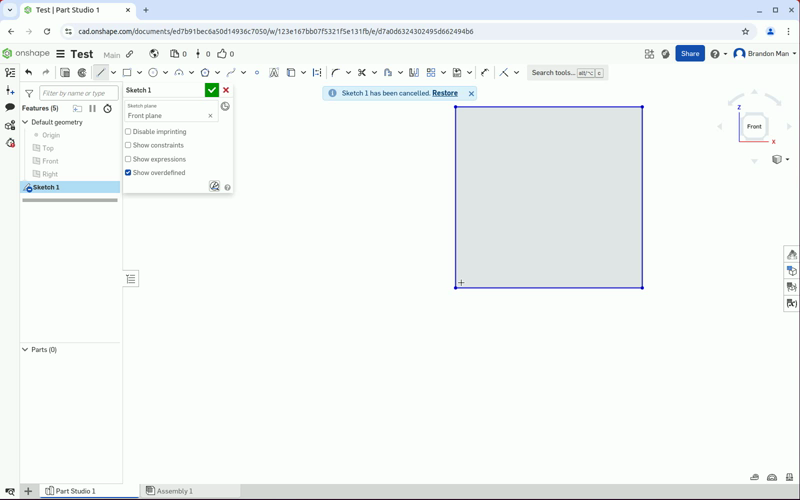
scroll(-6)
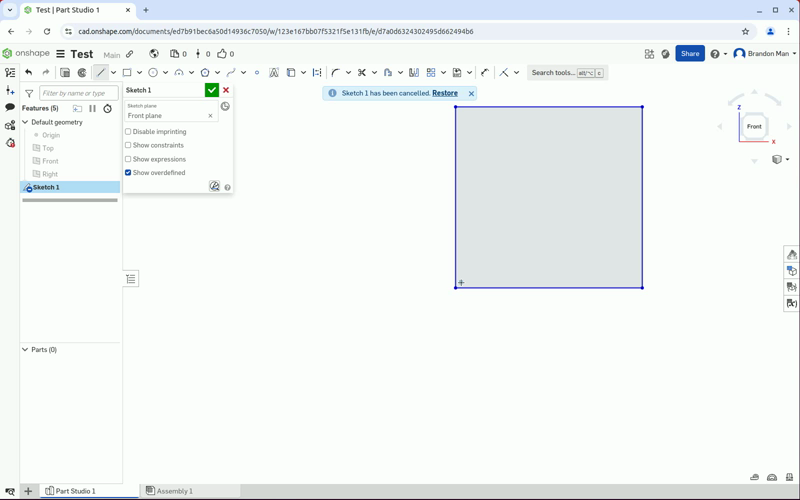
scroll(-6)
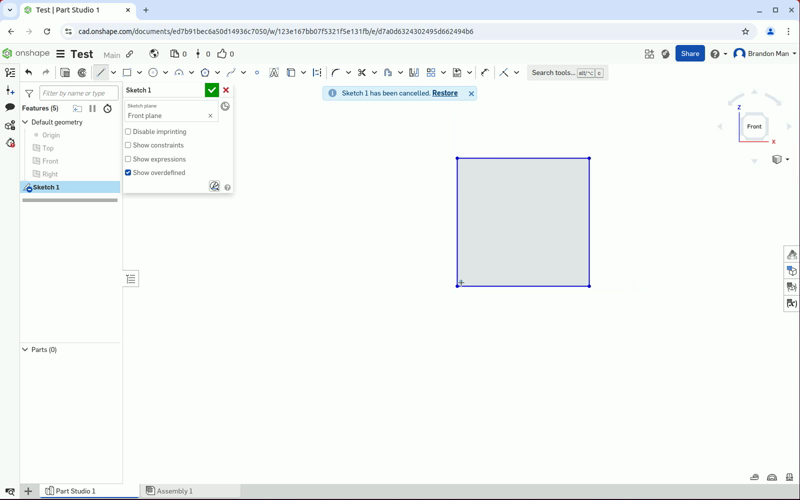
scroll(-6)
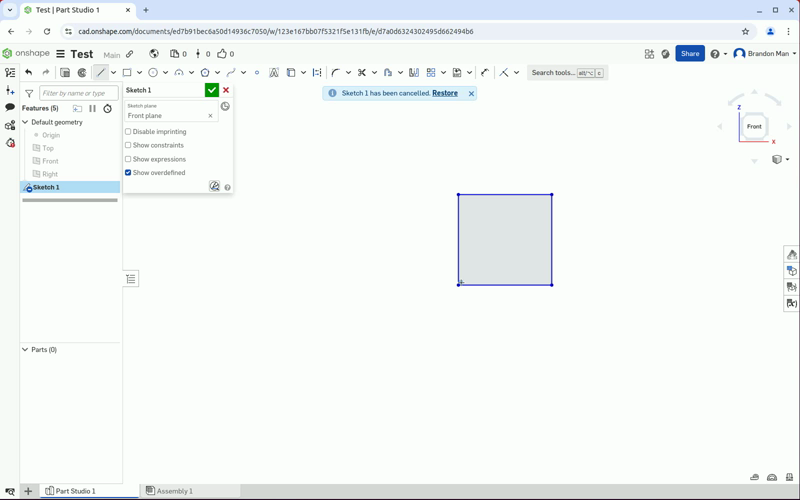
scroll(-6)
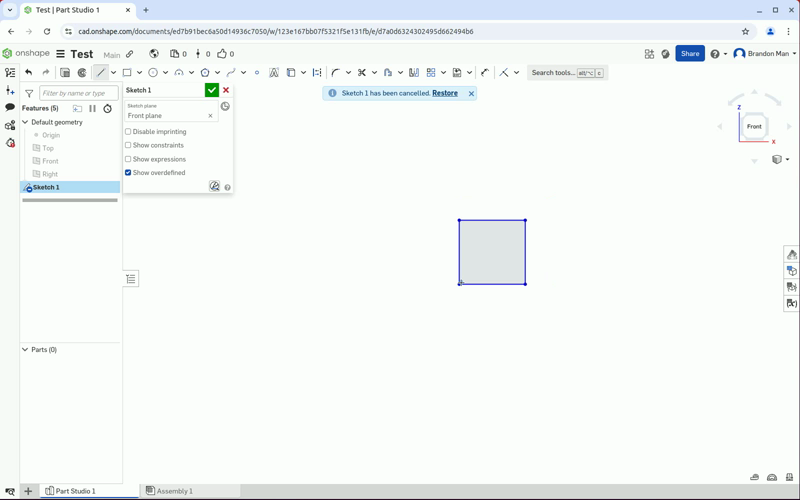
scroll(-6)
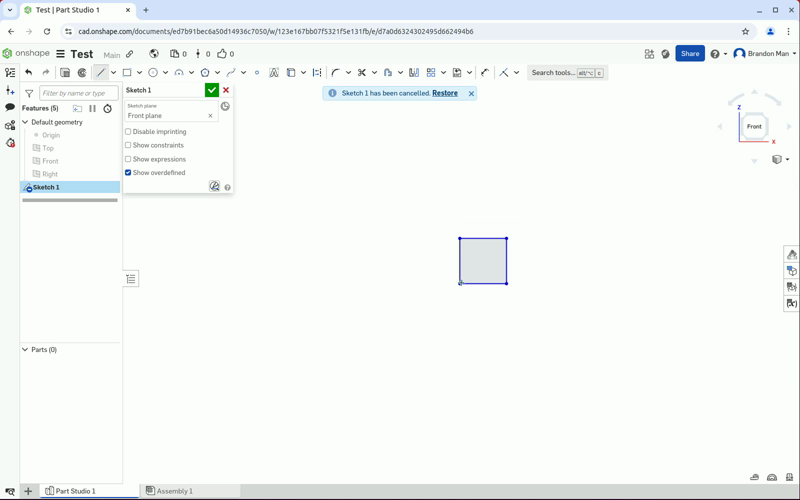
scroll(-6)
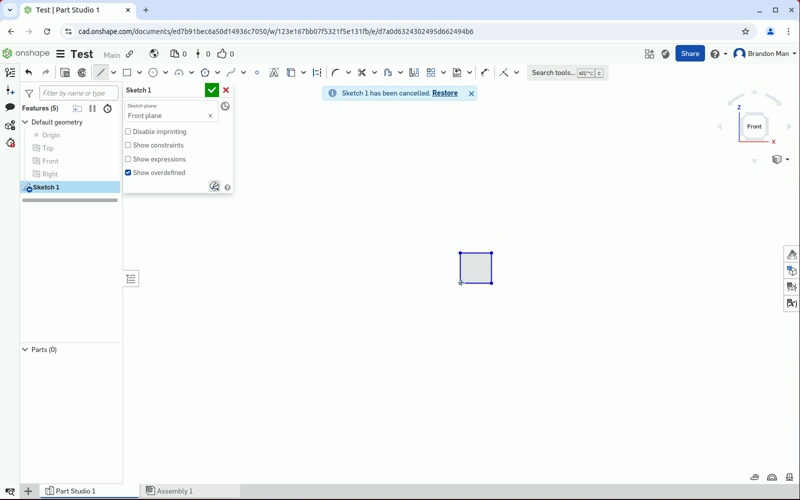
scroll(-6)
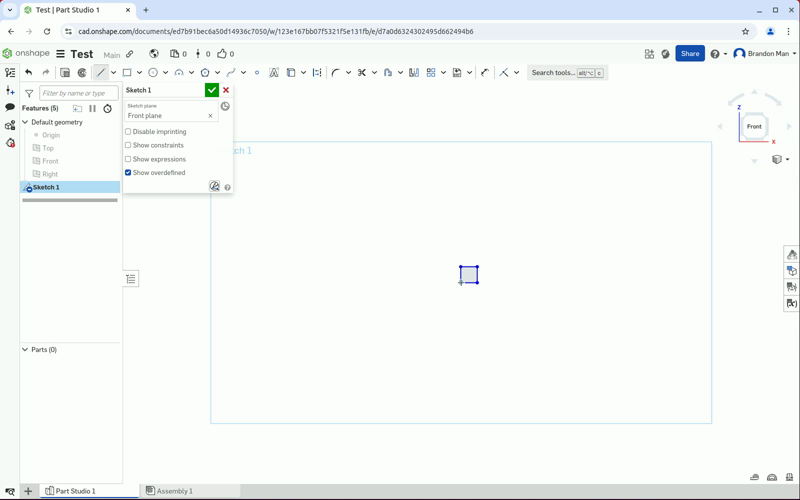
key_up(shift)
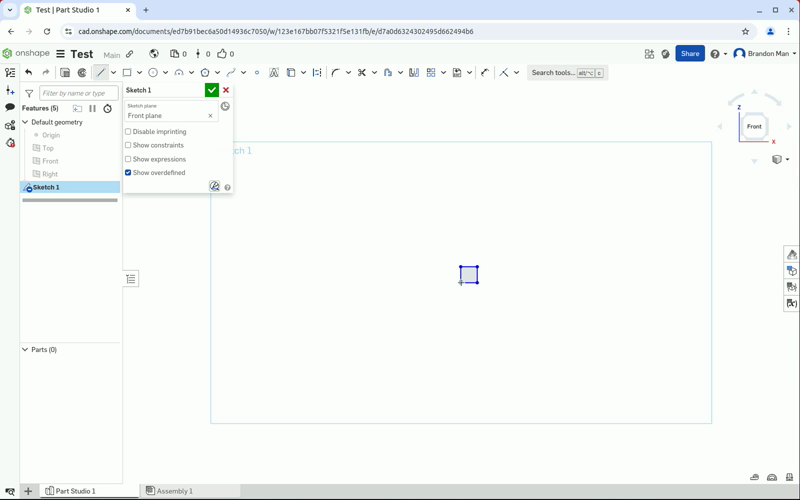
key_down(shift)
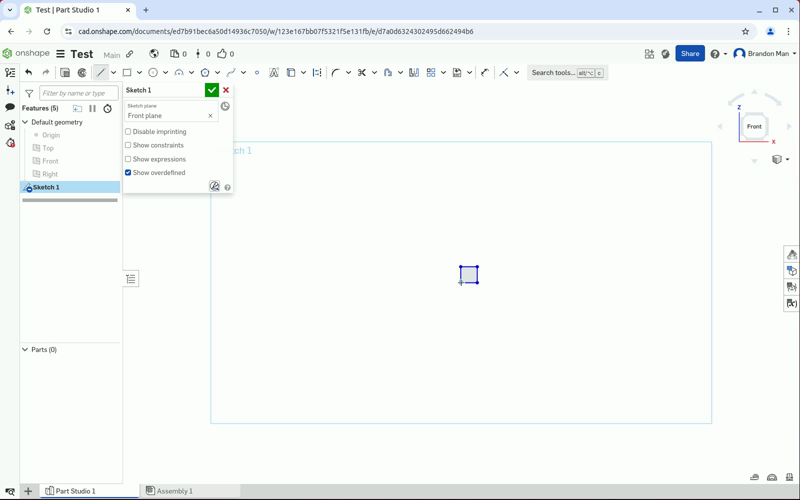
mouse_move(491, 282)
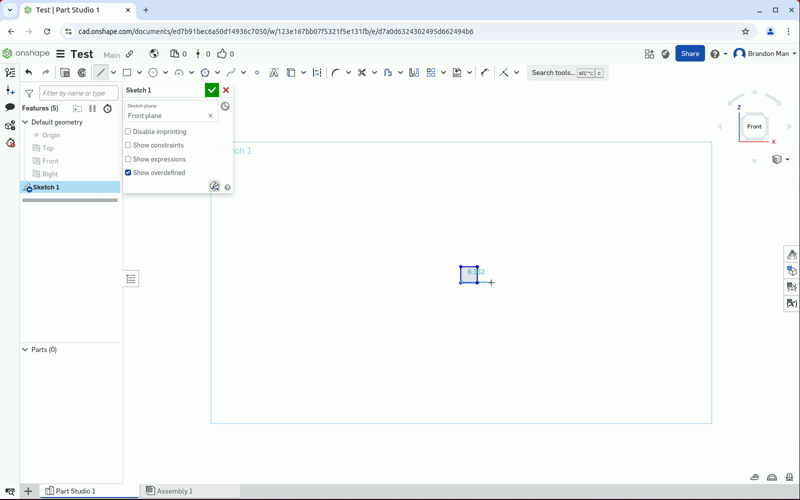
mouse_move(476, 282)
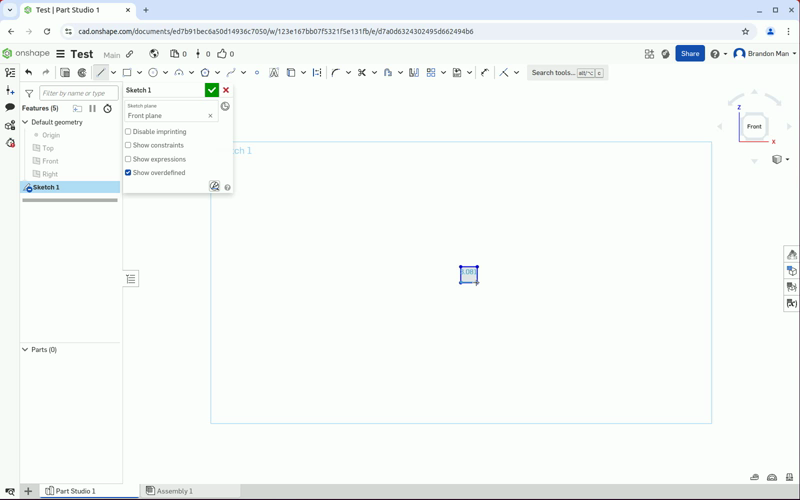
scroll(6)
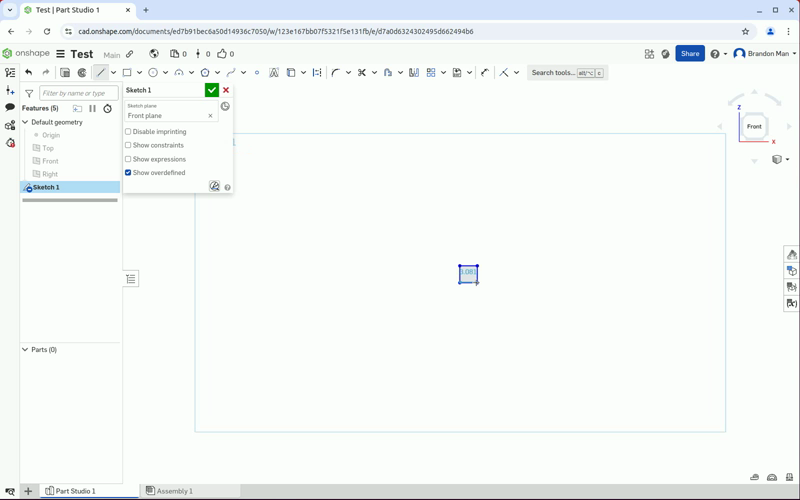
scroll(6)
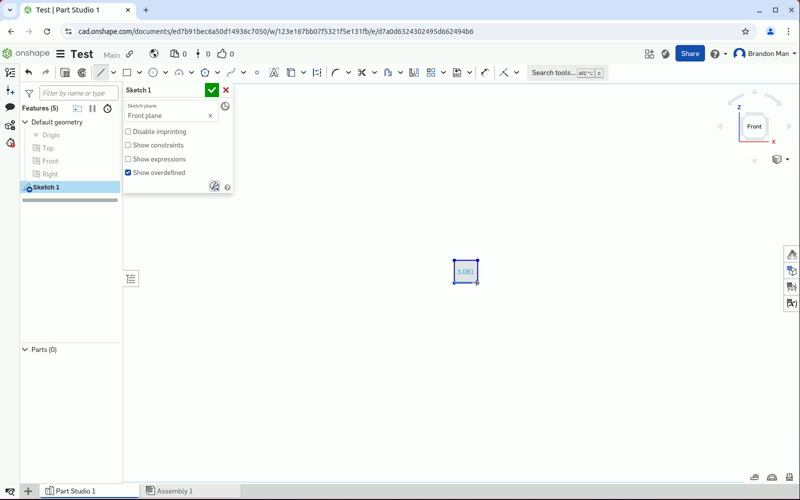
scroll(6)
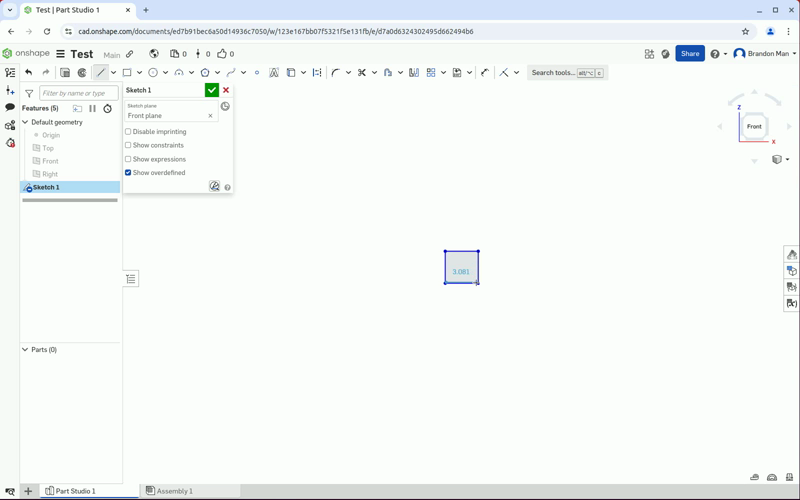
scroll(6)
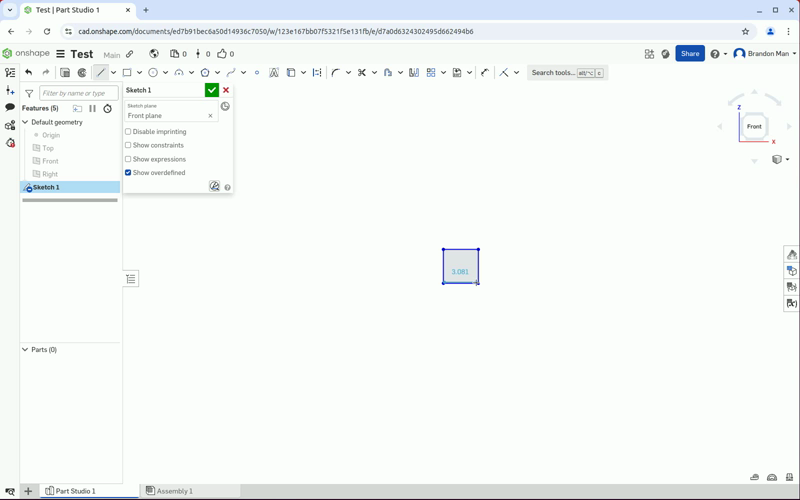
scroll(6)
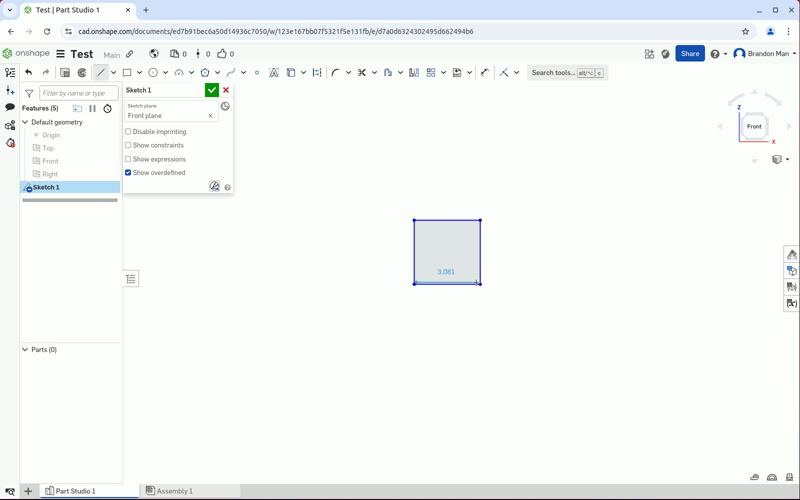
scroll(6)
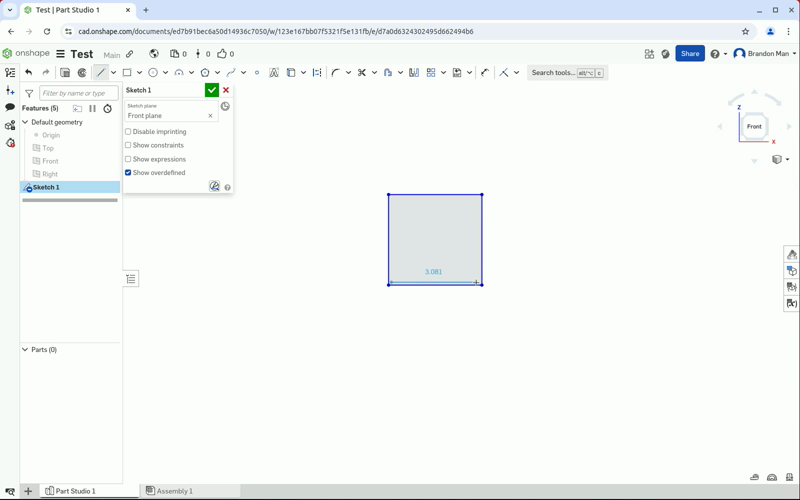
scroll(6)
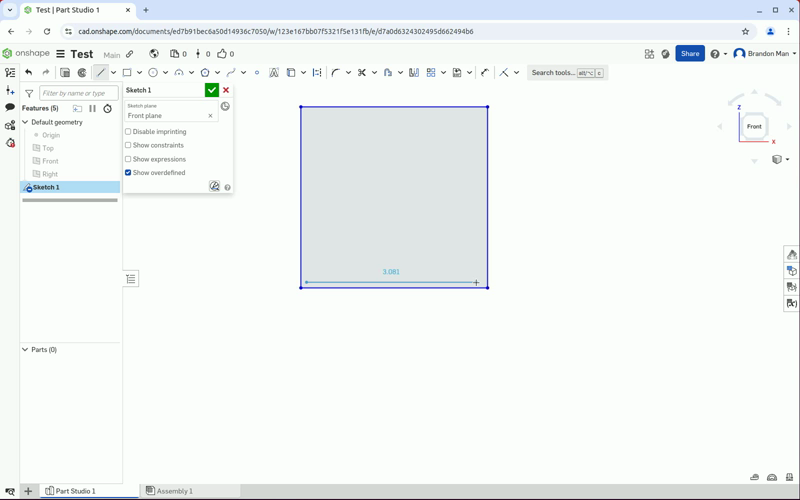
click(476, 282)
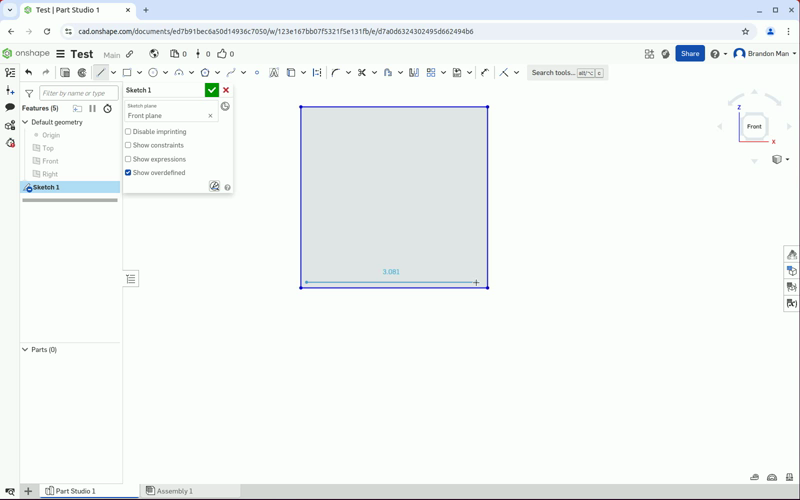
scroll(-6)
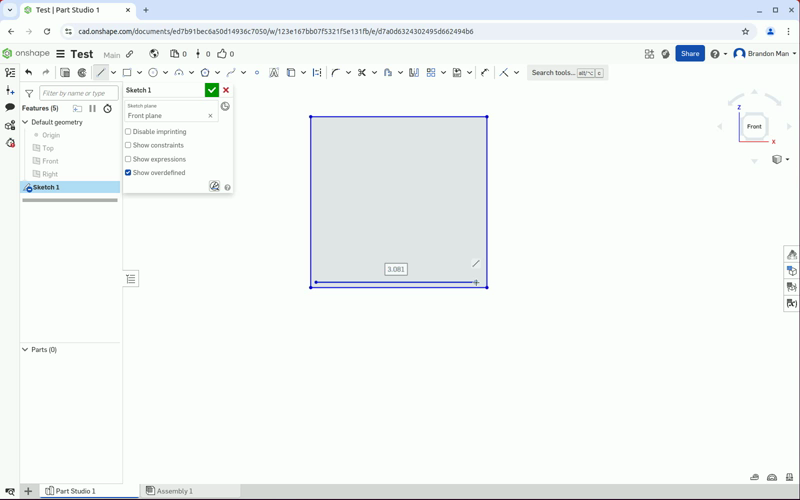
scroll(-6)
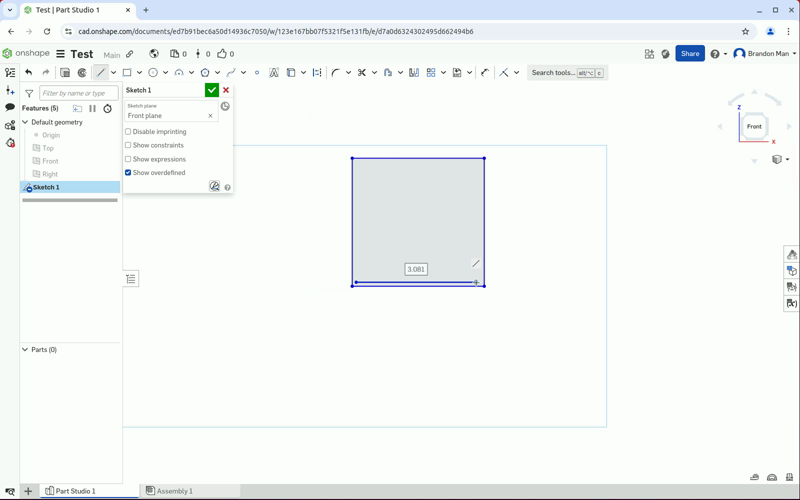
scroll(-6)
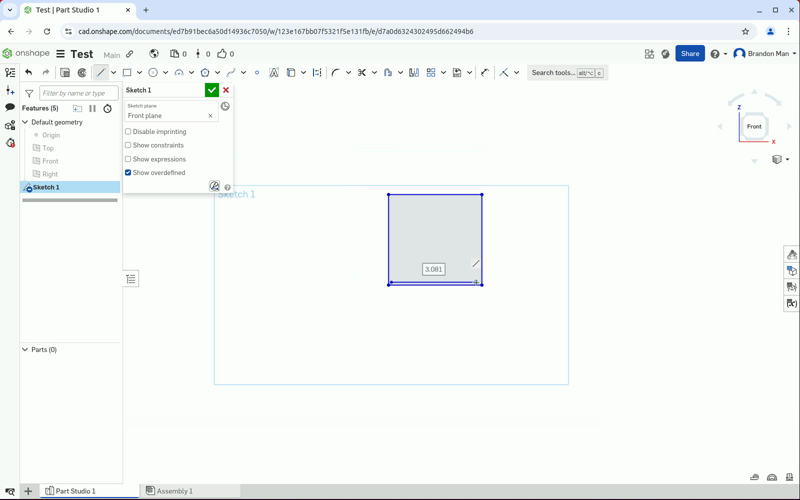
scroll(-6)
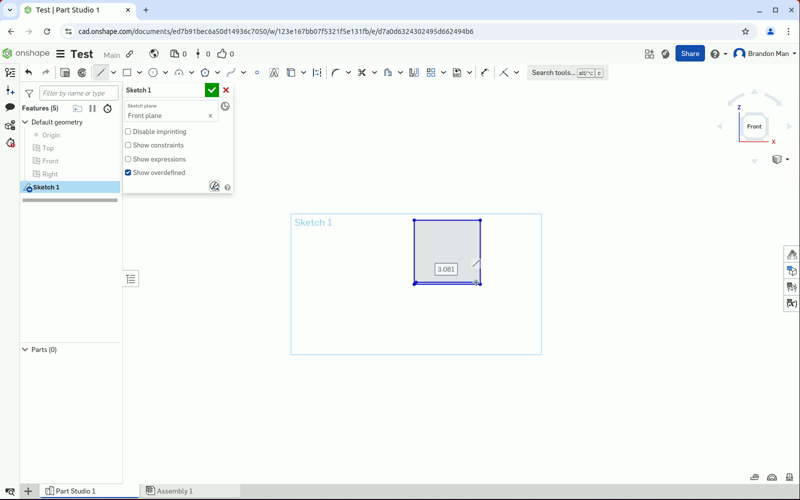
scroll(-6)
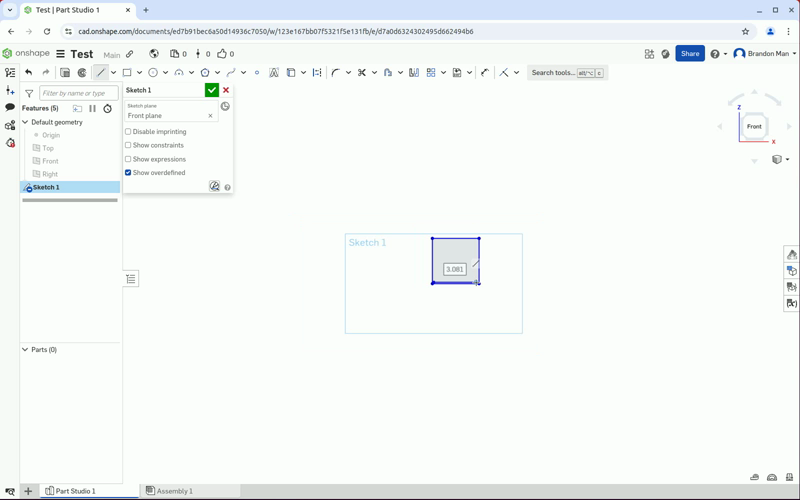
scroll(-6)
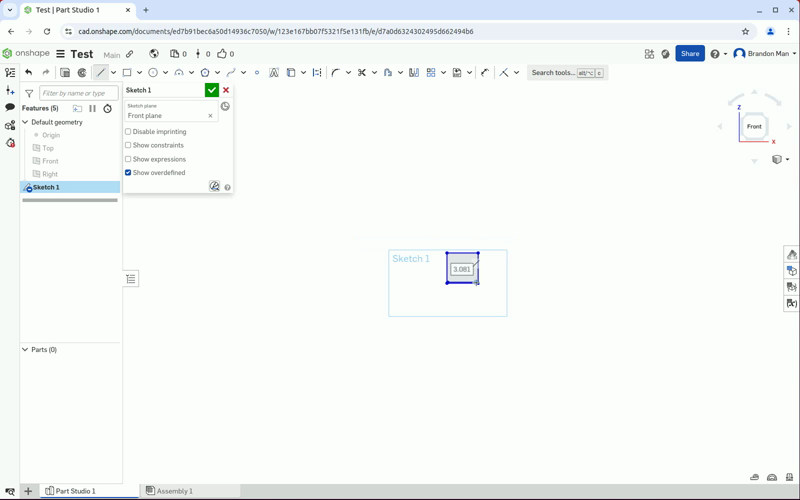
scroll(-6)
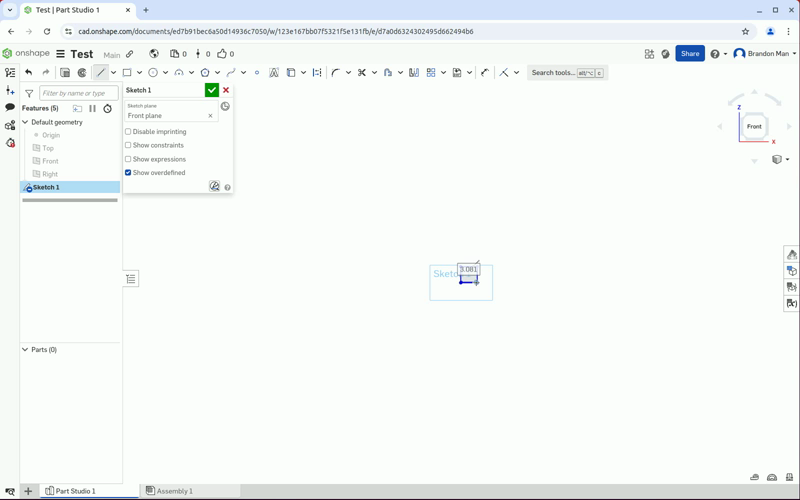
key_up(shift)
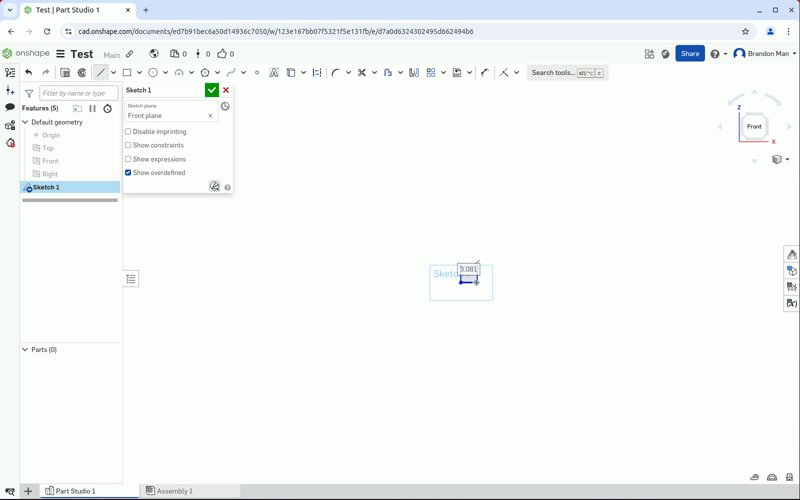
key_down(shift)
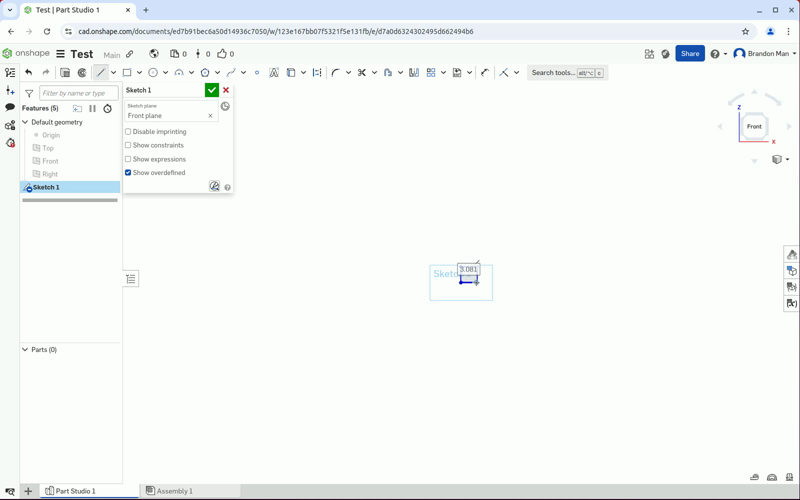
mouse_move(506, 282)
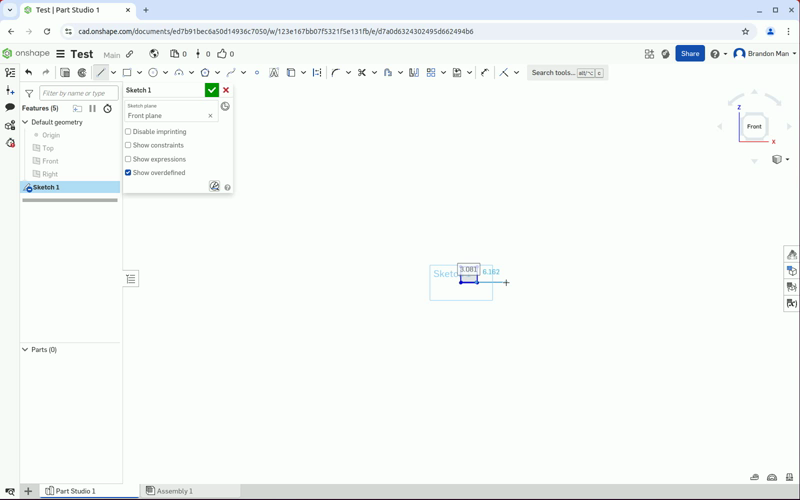
mouse_move(476, 267)
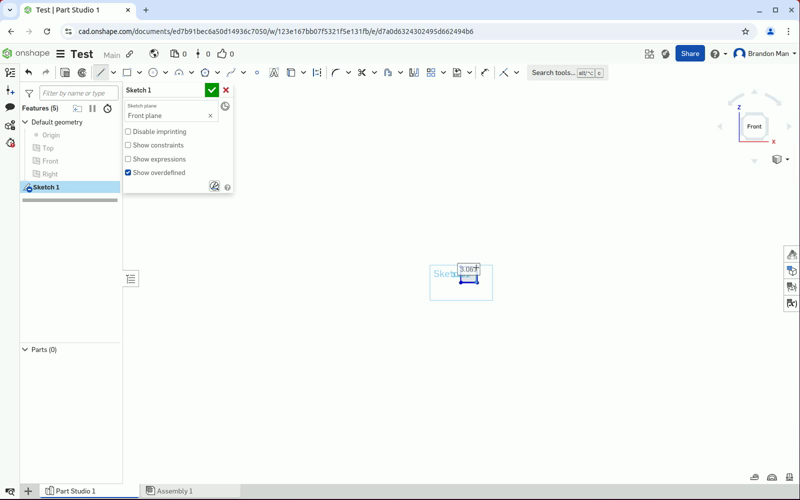
scroll(6)
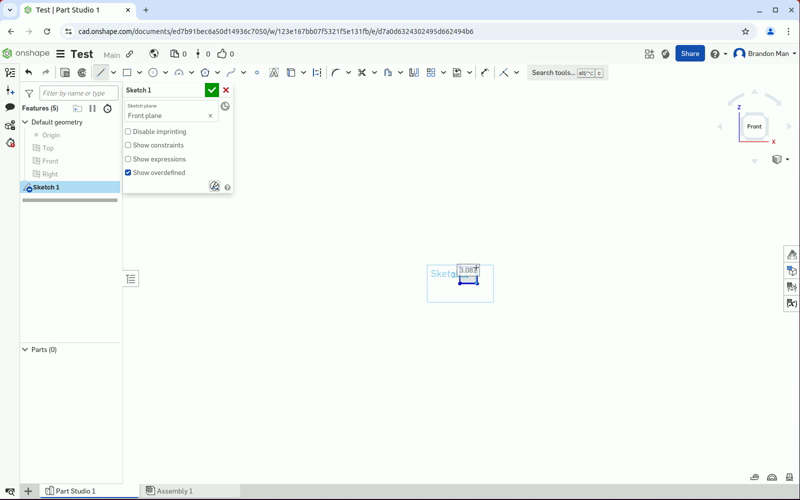
scroll(6)
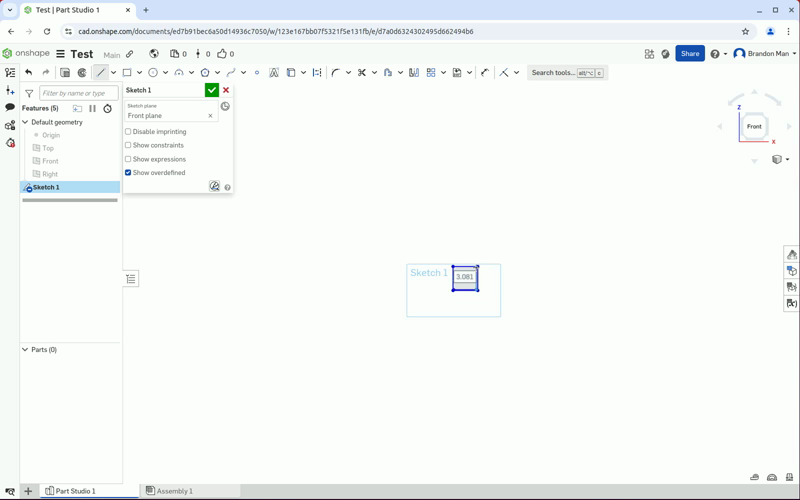
scroll(6)
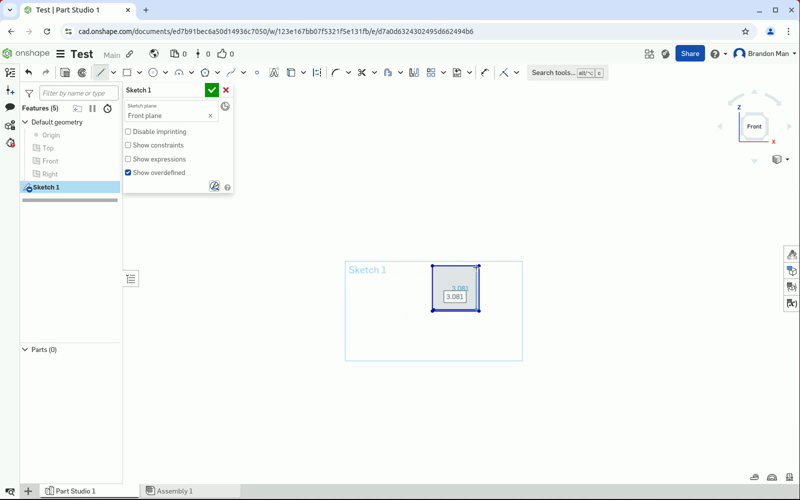
scroll(6)
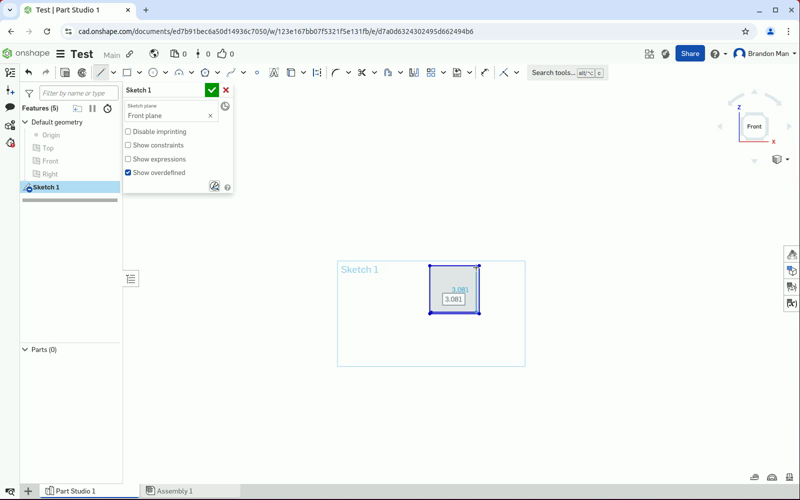
scroll(6)
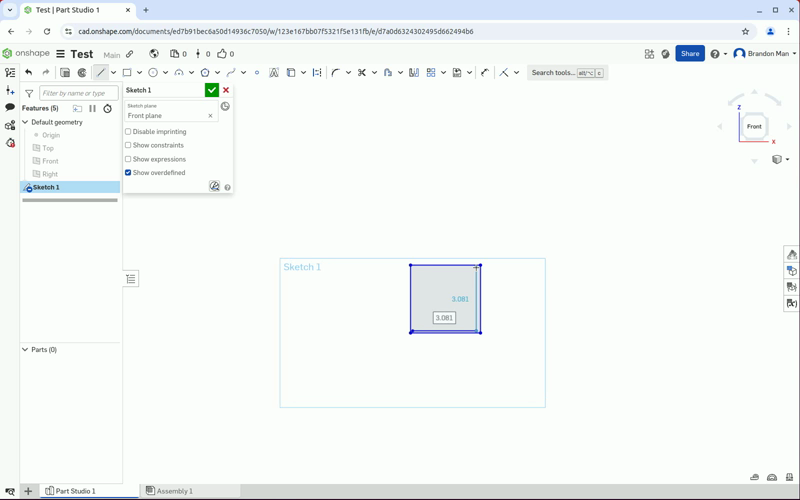
scroll(6)
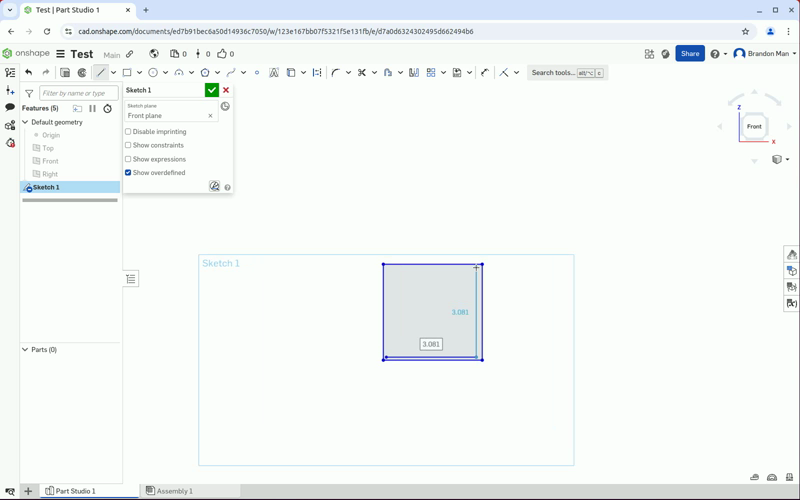
scroll(6)
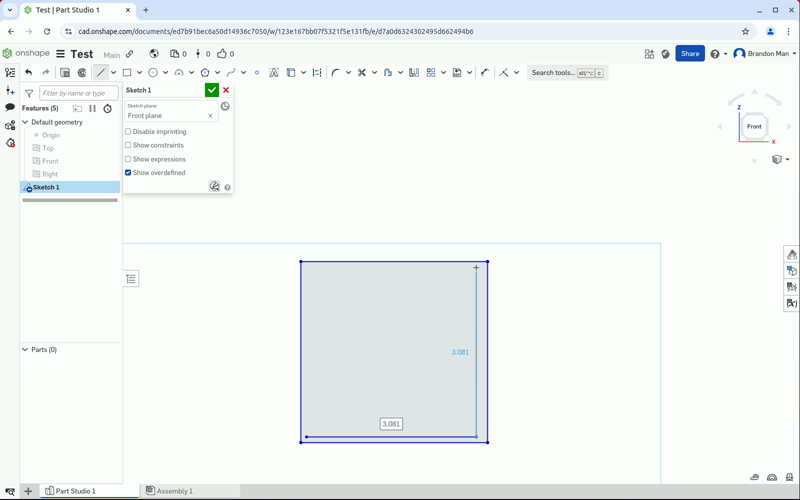
click(476, 267)
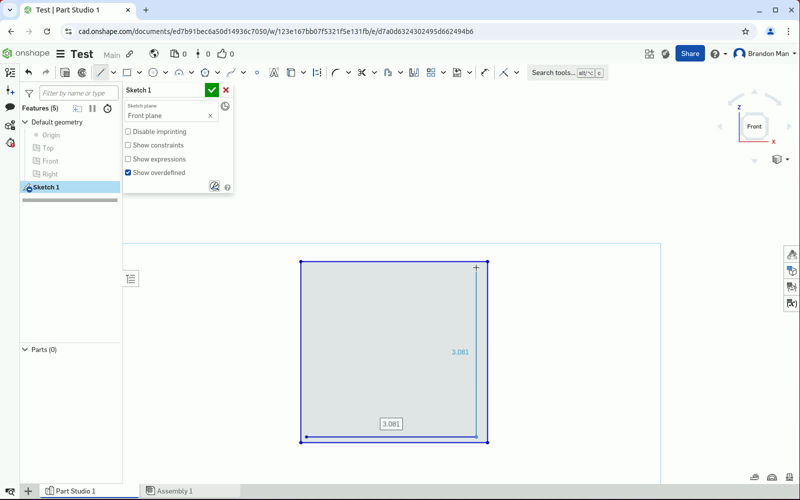
scroll(-6)
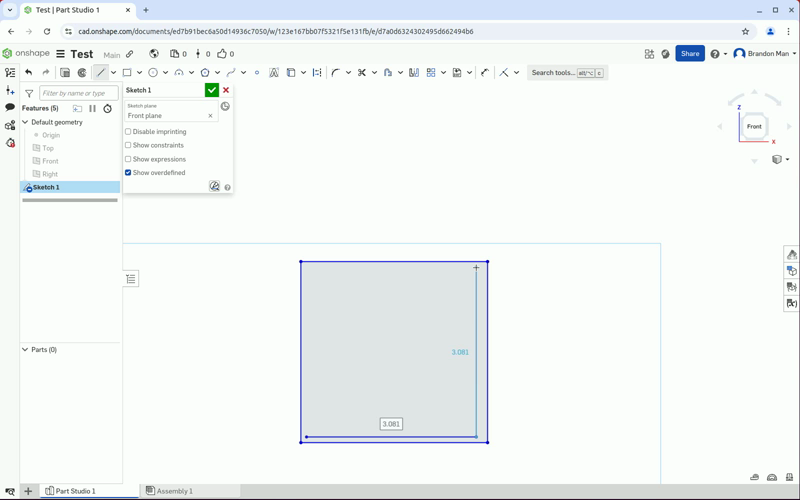
scroll(-6)
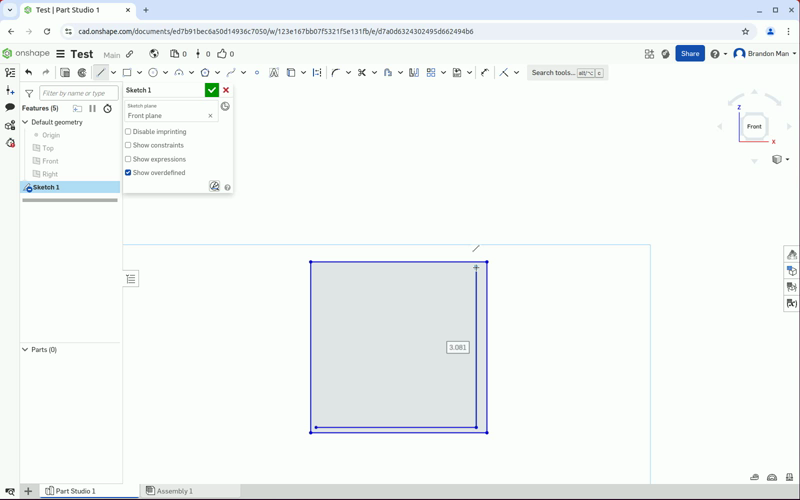
scroll(-6)
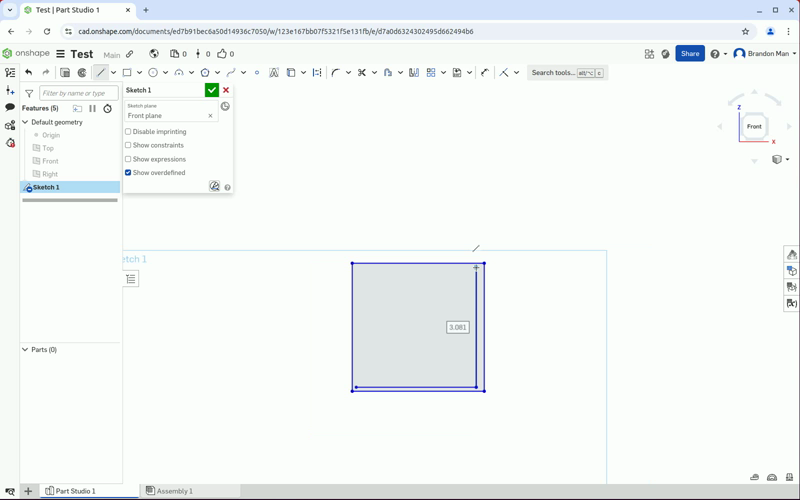
scroll(-6)
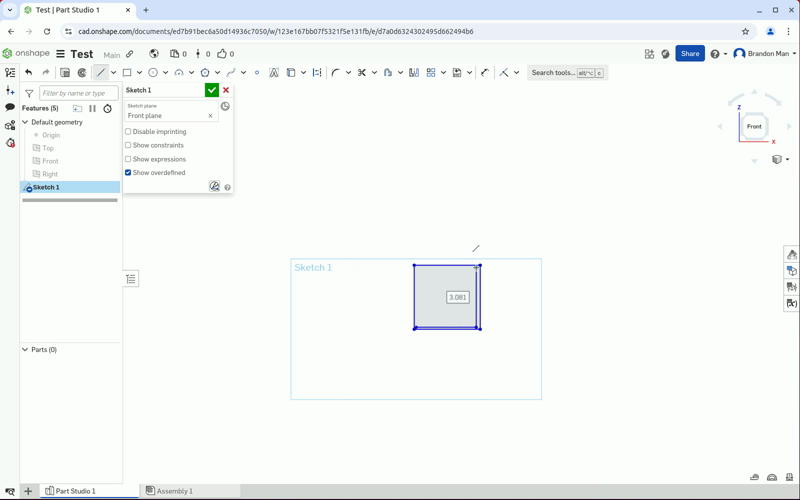
scroll(-6)
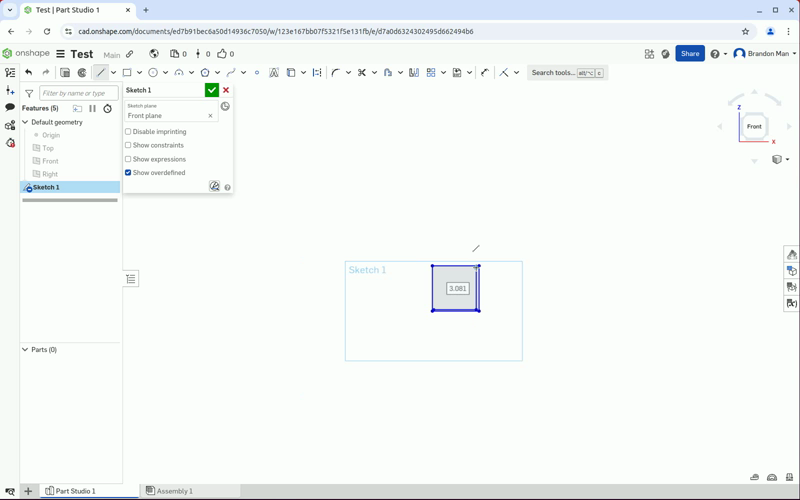
scroll(-6)
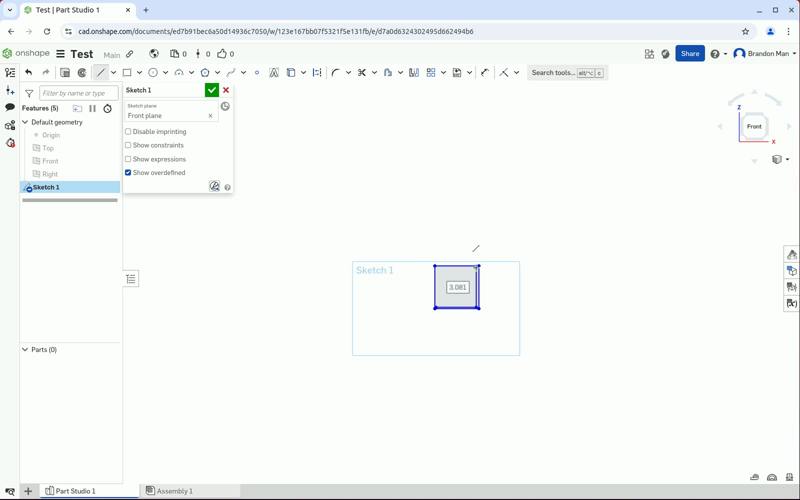
scroll(-6)
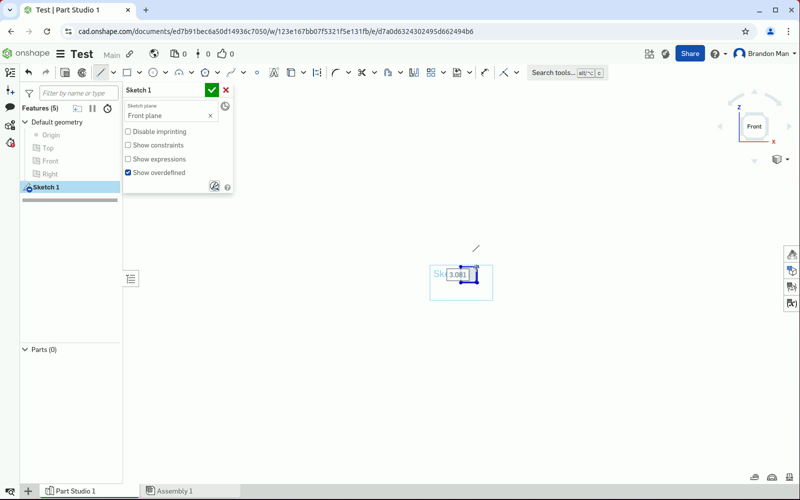
key_up(shift)
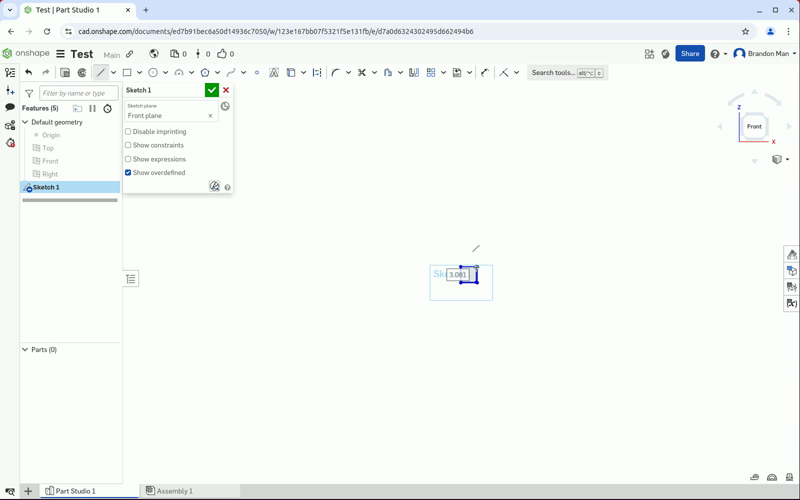
key_down(shift)
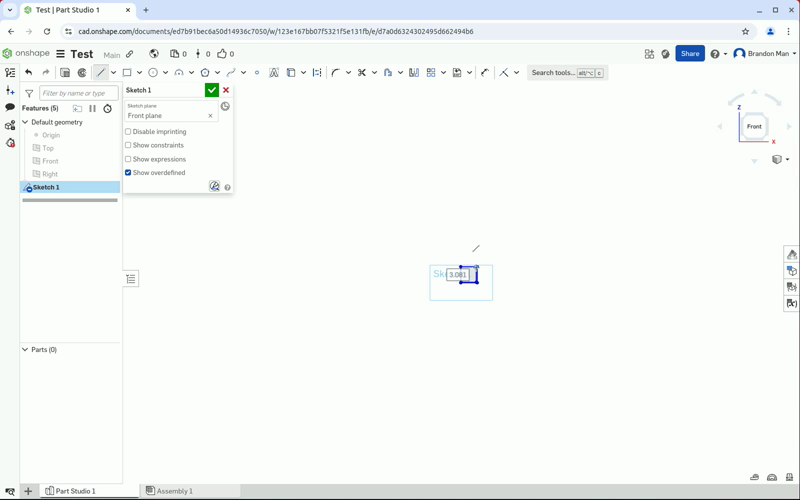
mouse_move(506, 267)
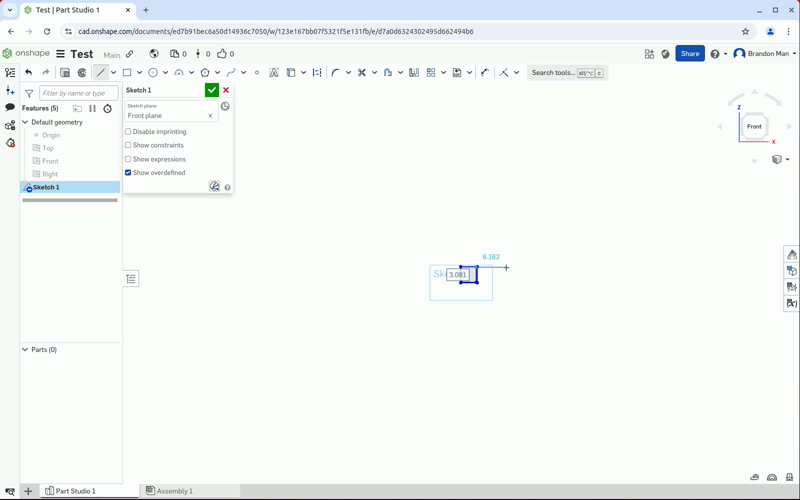
mouse_move(461, 267)
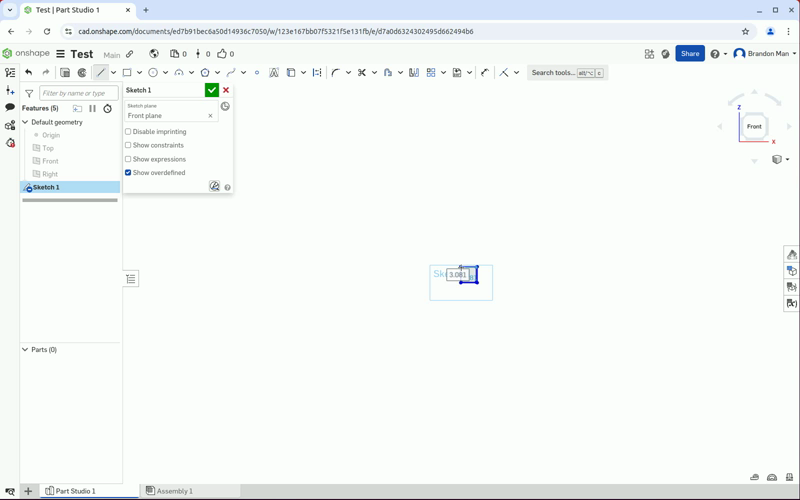
scroll(6)
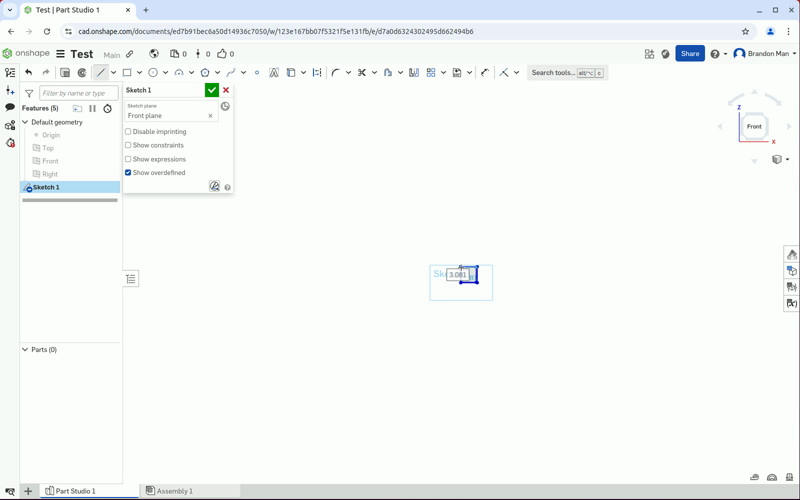
scroll(6)
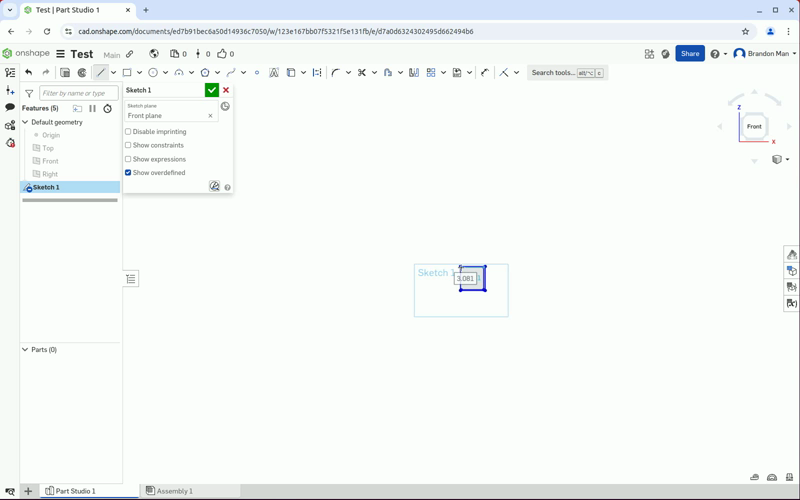
scroll(6)
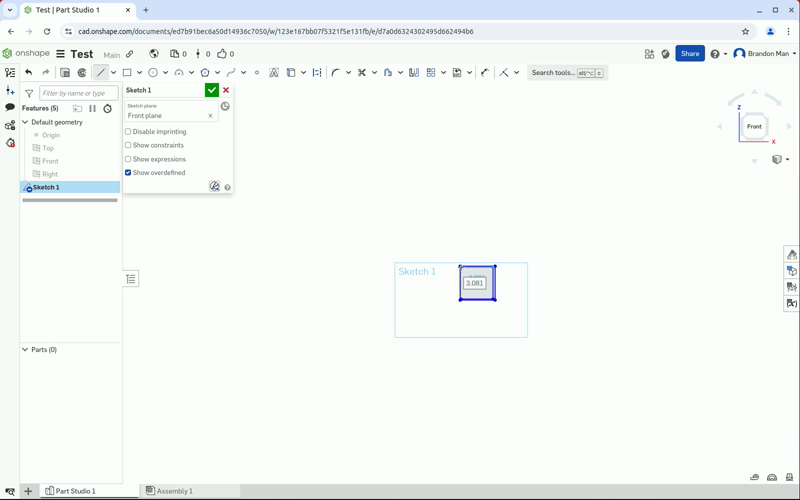
scroll(6)
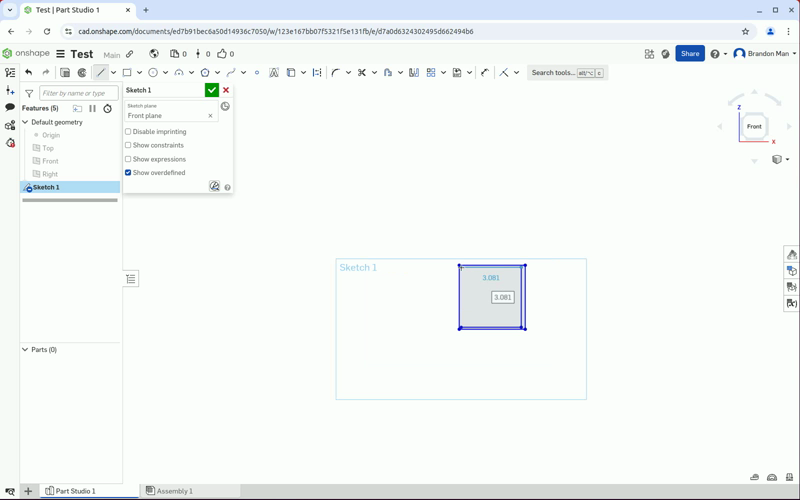
scroll(6)
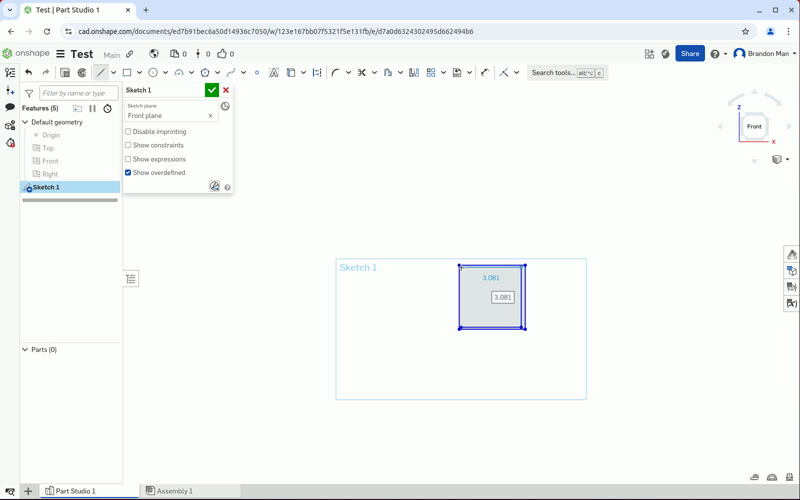
scroll(6)
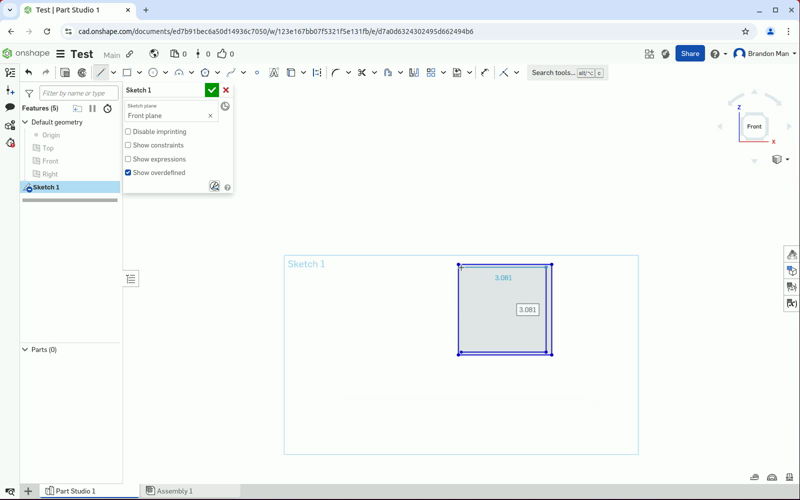
scroll(6)
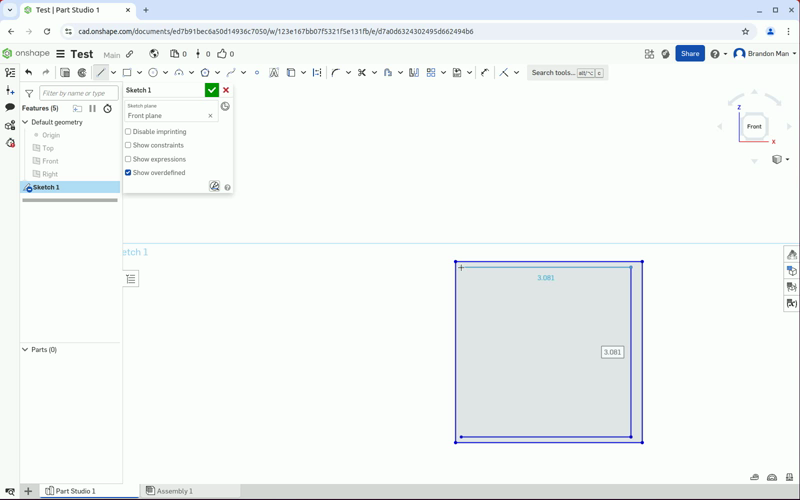
click(461, 267)
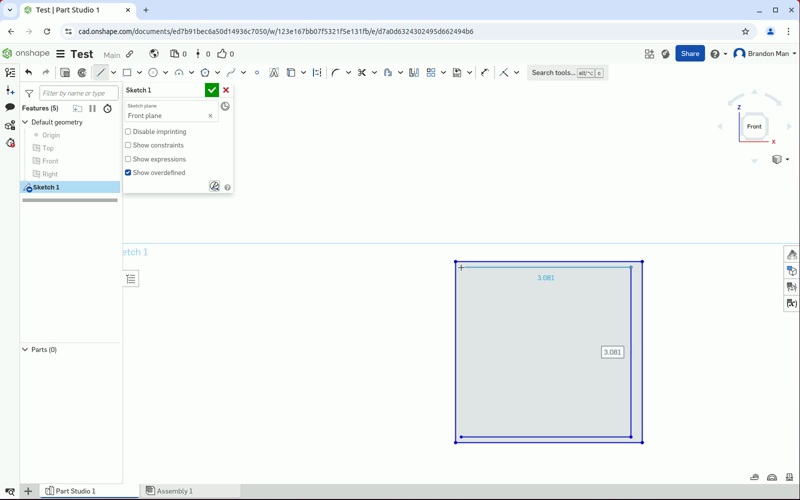
scroll(-6)
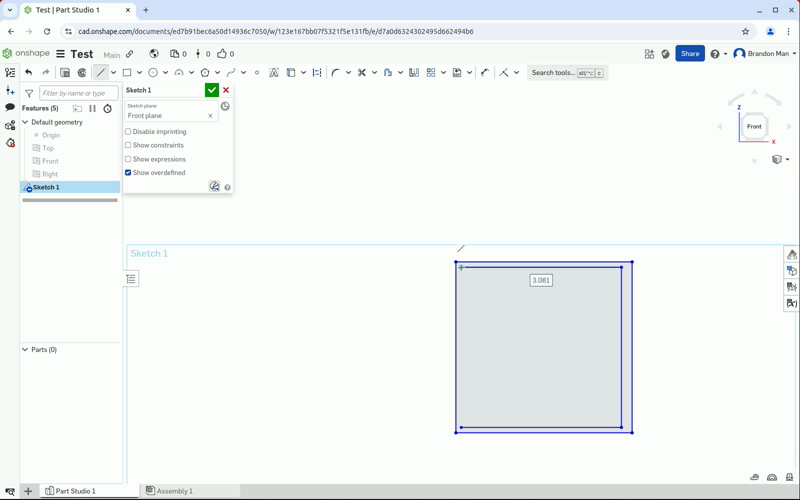
scroll(-6)
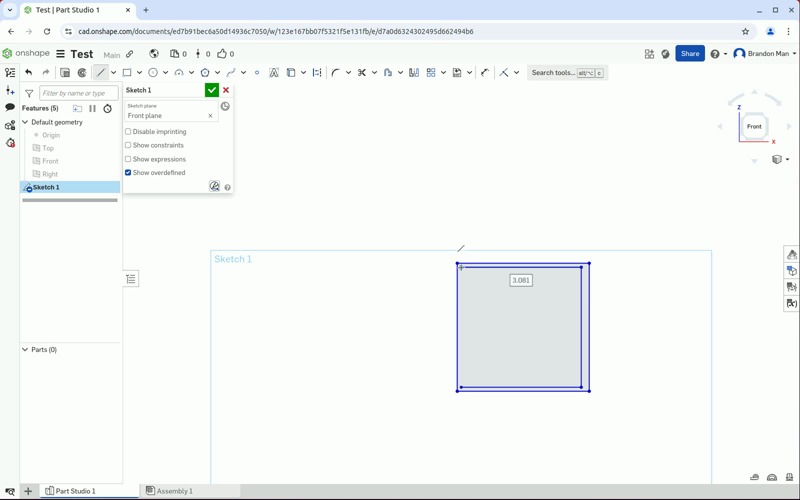
scroll(-6)
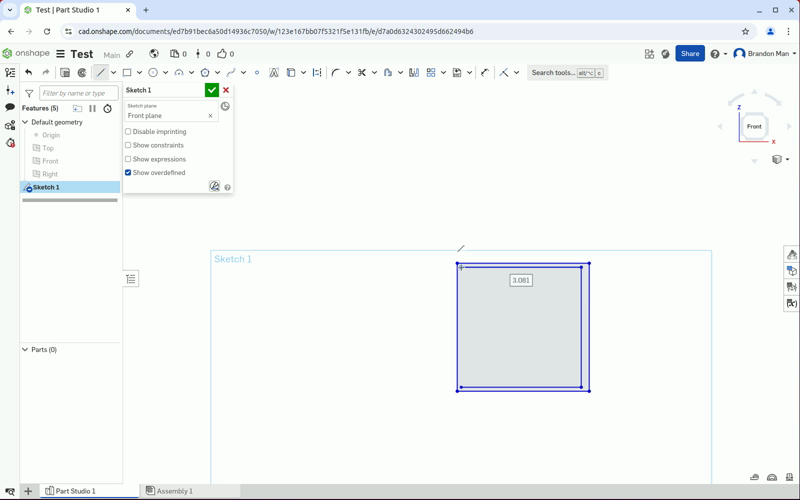
scroll(-6)
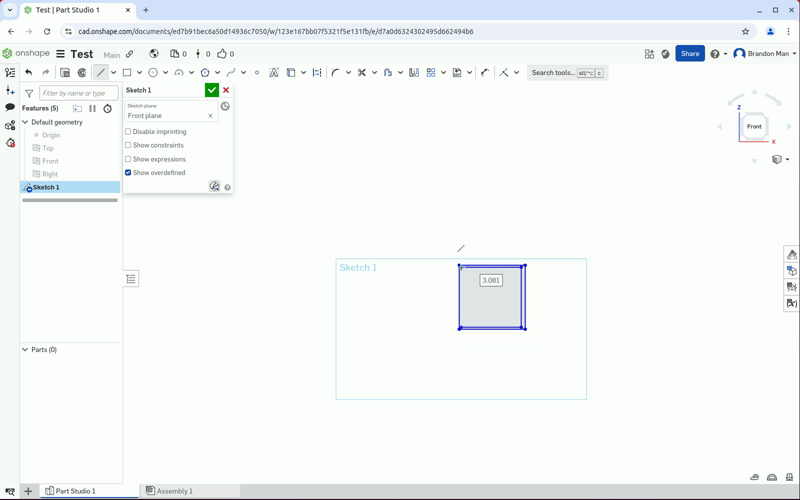
scroll(-6)
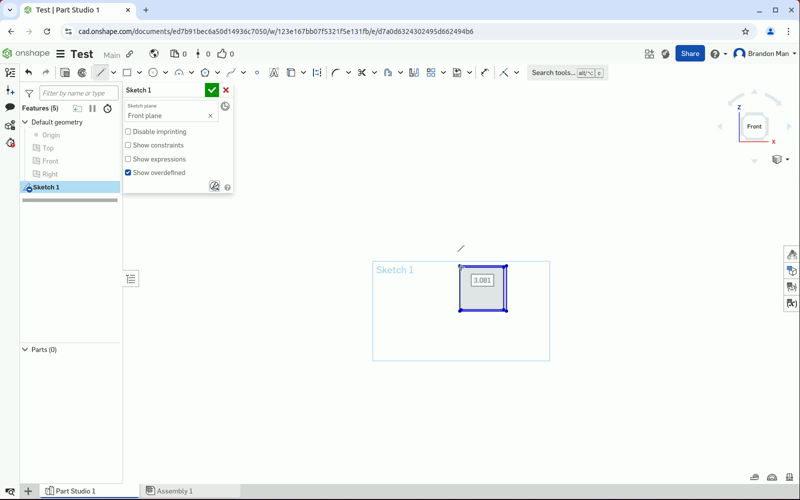
scroll(-6)
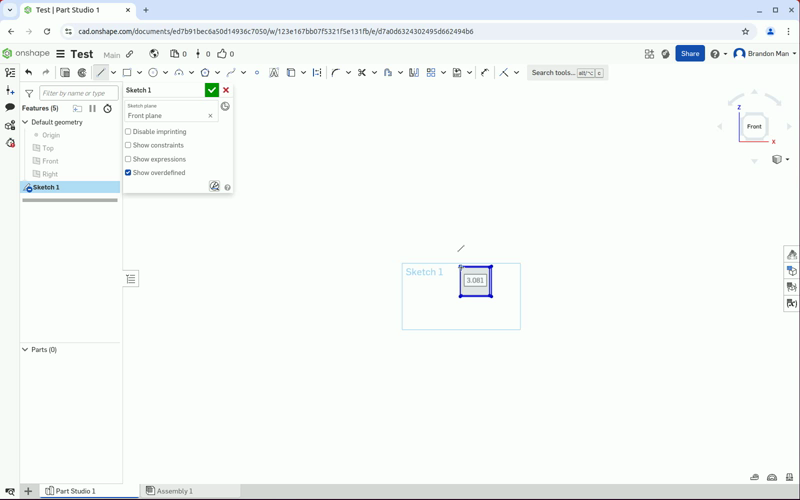
scroll(-6)
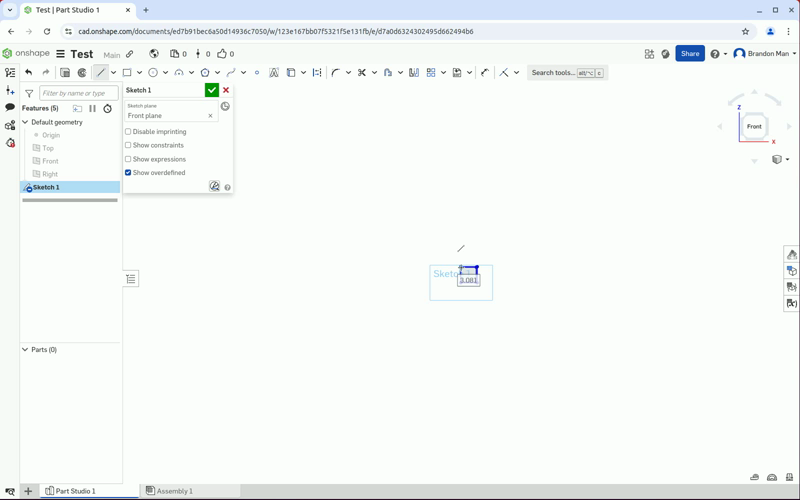
key_up(shift)
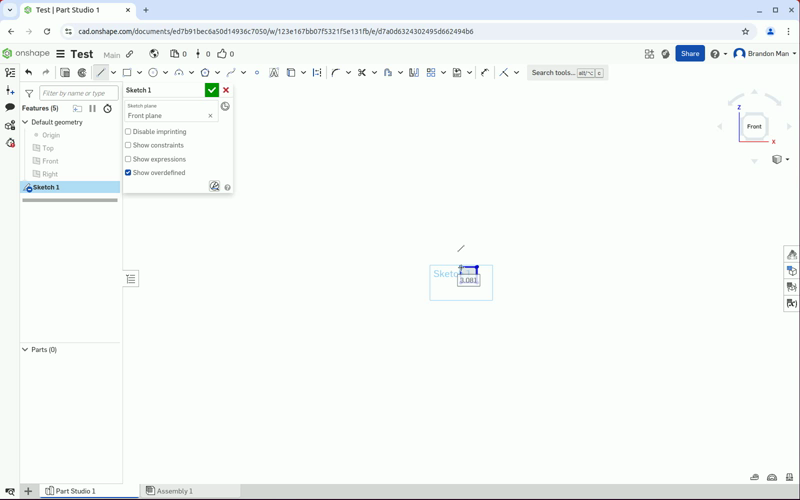
mouse_move(491, 267)
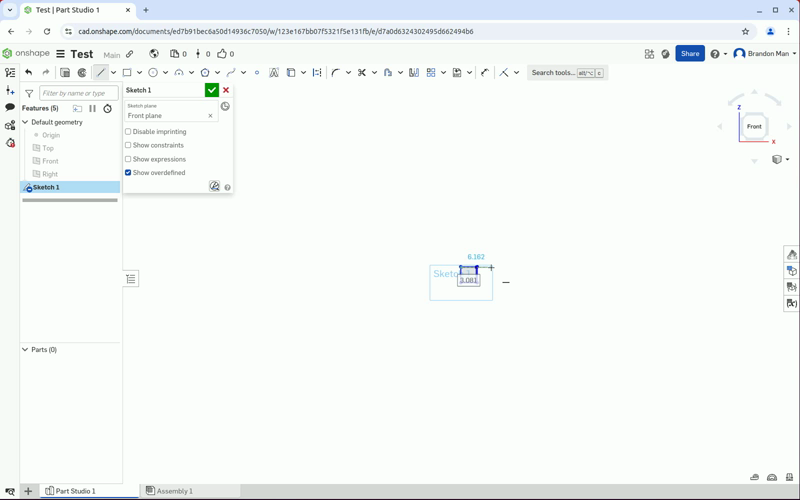
key_down(shift)
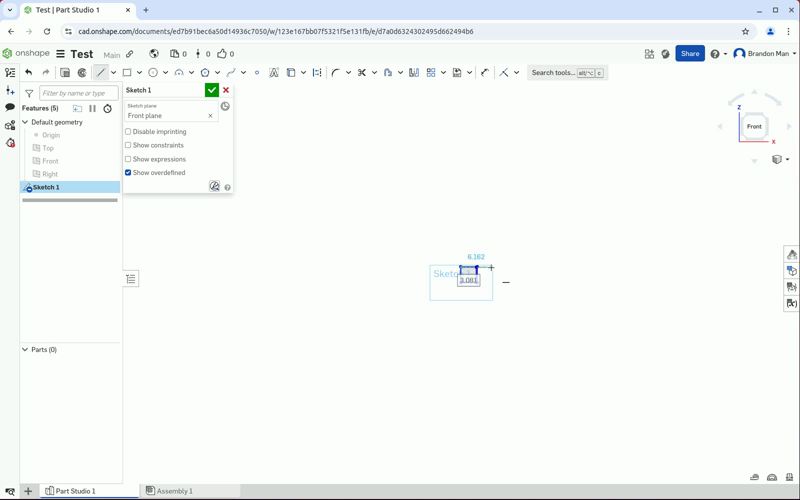
mouse_move(461, 282)
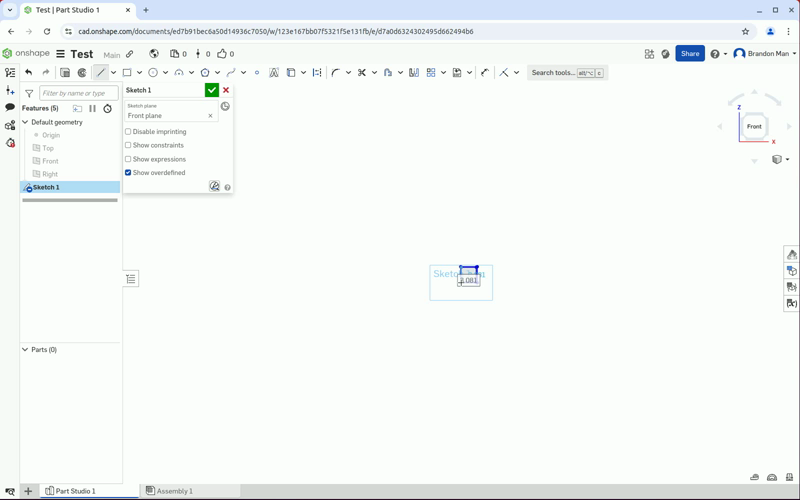
scroll(6)
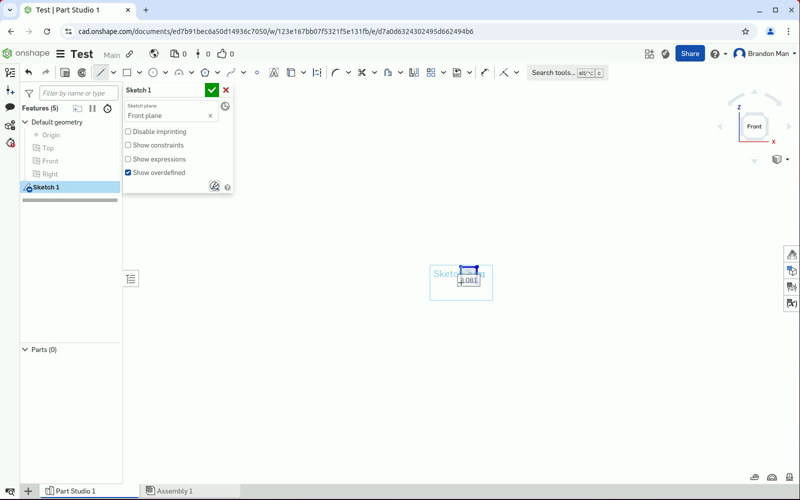
scroll(6)
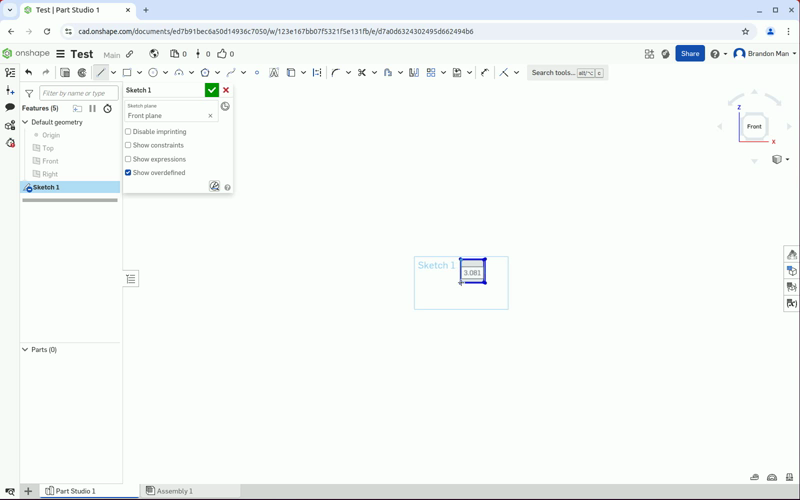
scroll(6)
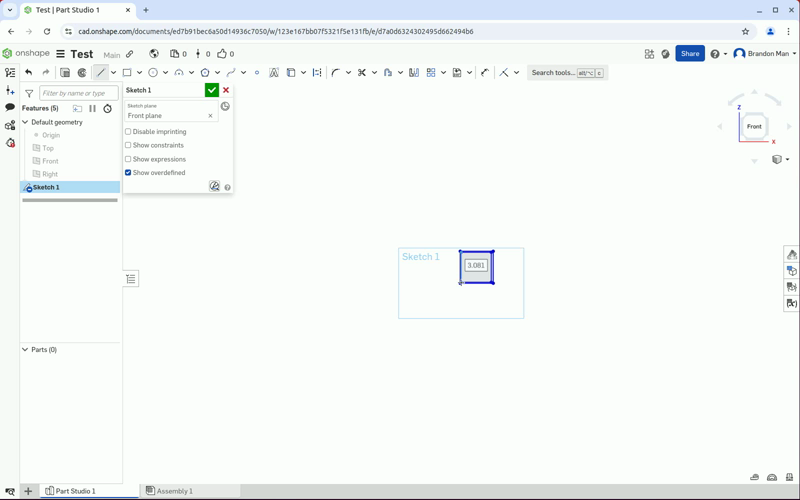
scroll(6)
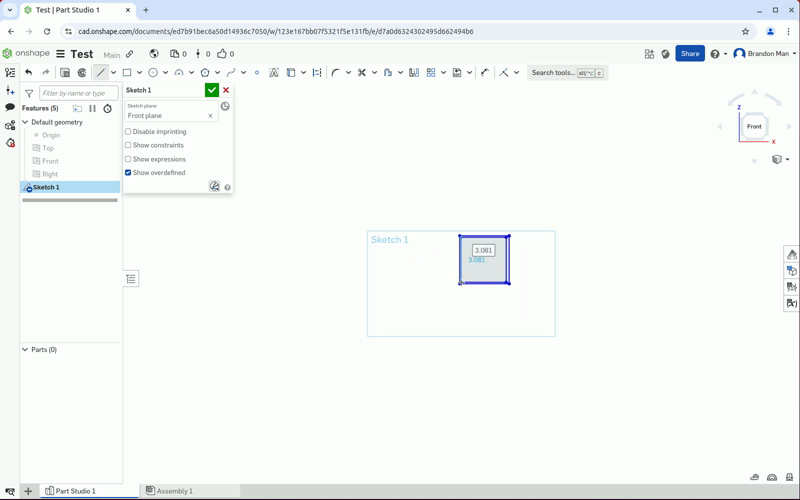
scroll(6)
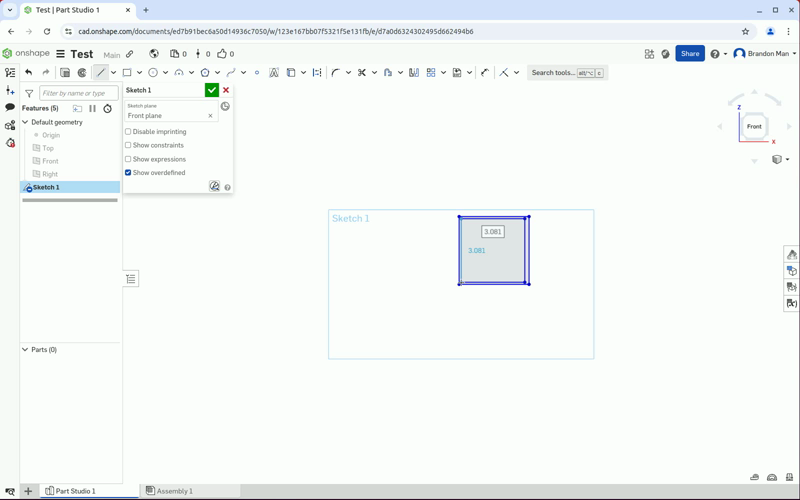
scroll(6)
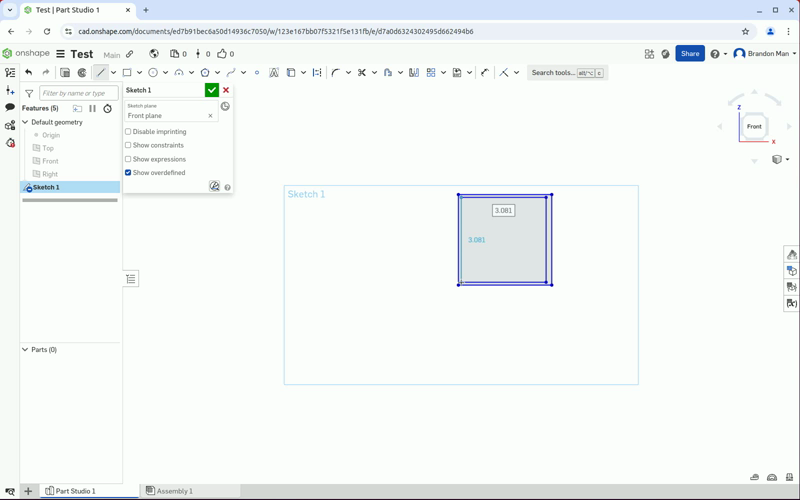
scroll(6)
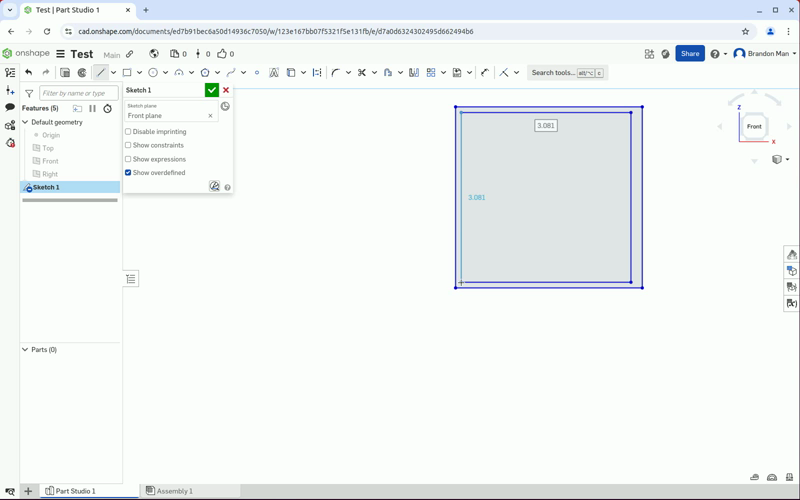
key_up(shift)
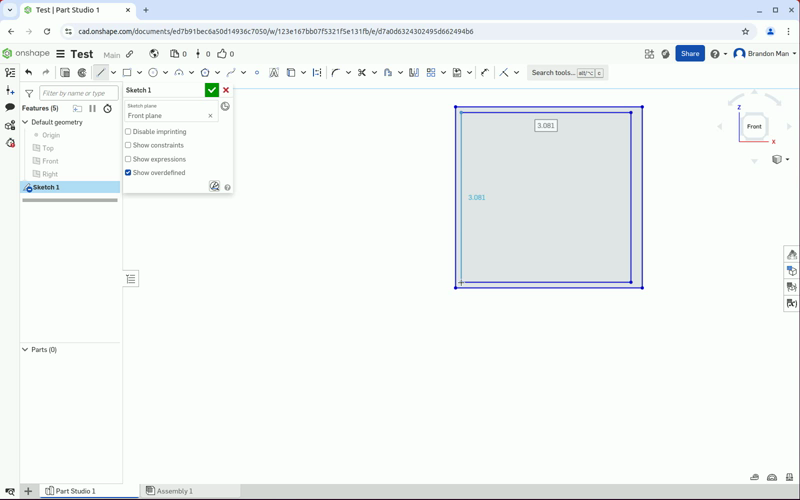
click(461, 282)
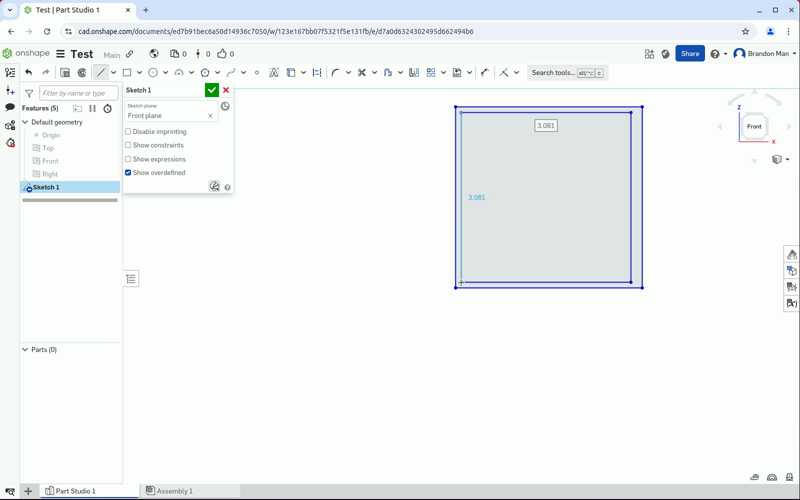
scroll(-6)
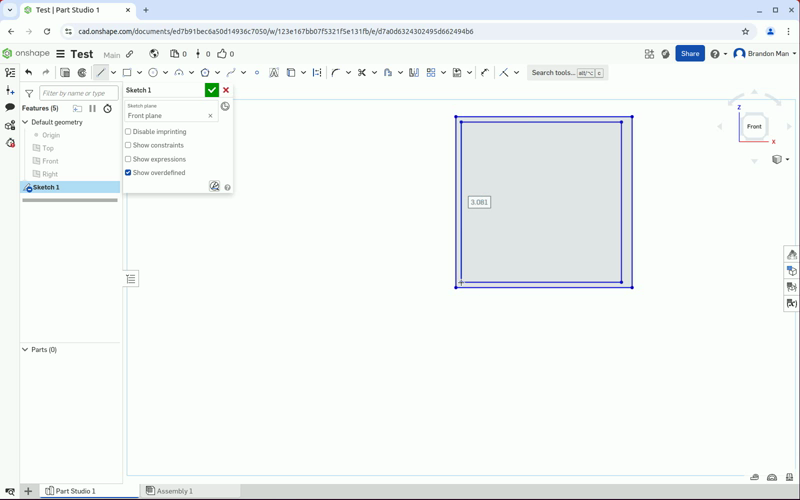
scroll(-6)
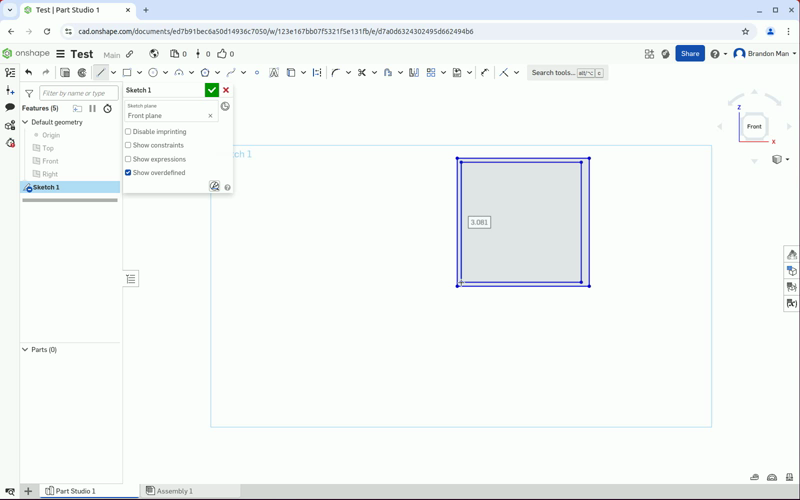
scroll(-6)
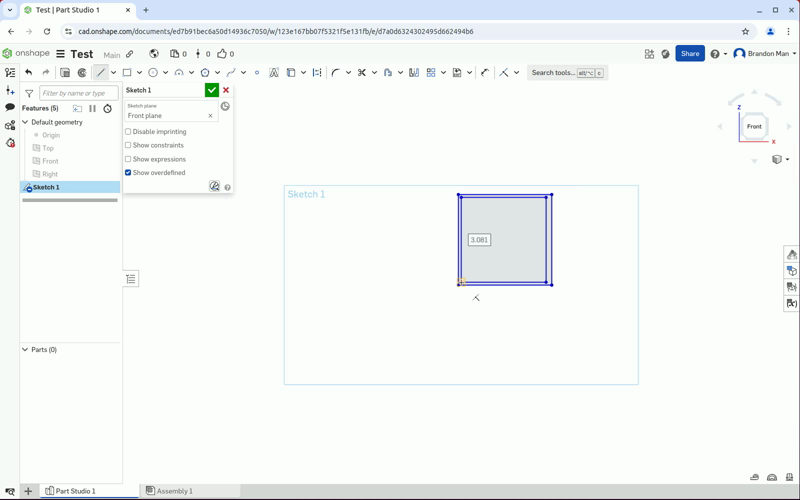
scroll(-6)
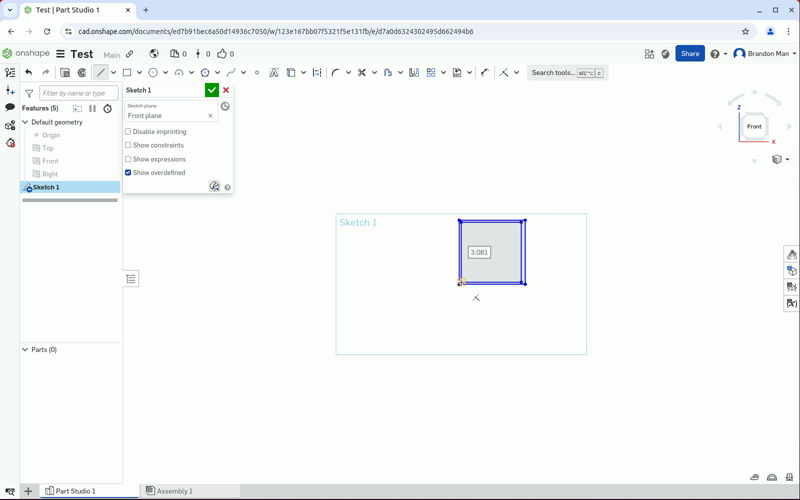
scroll(-6)
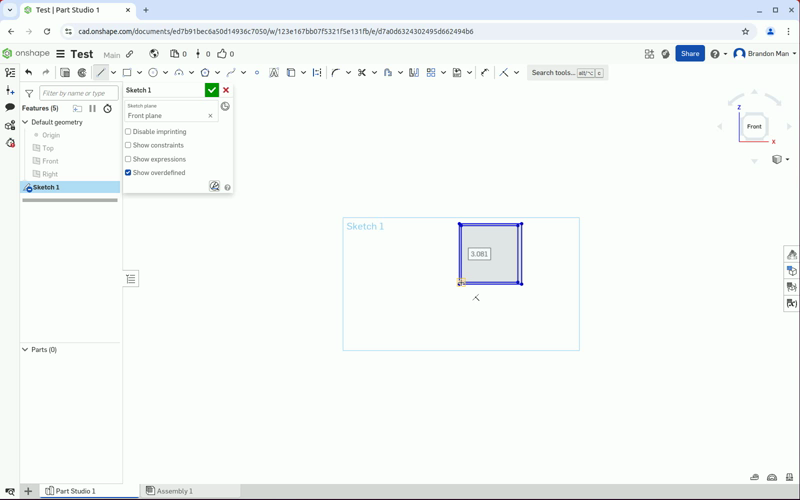
scroll(-6)
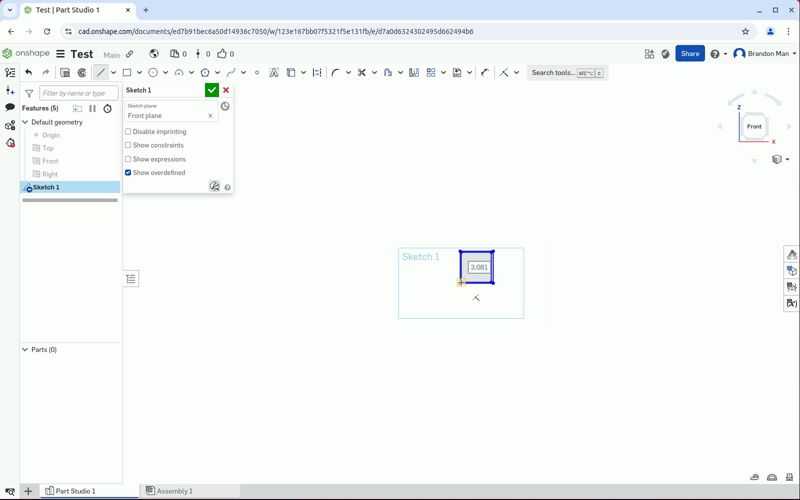
scroll(-6)
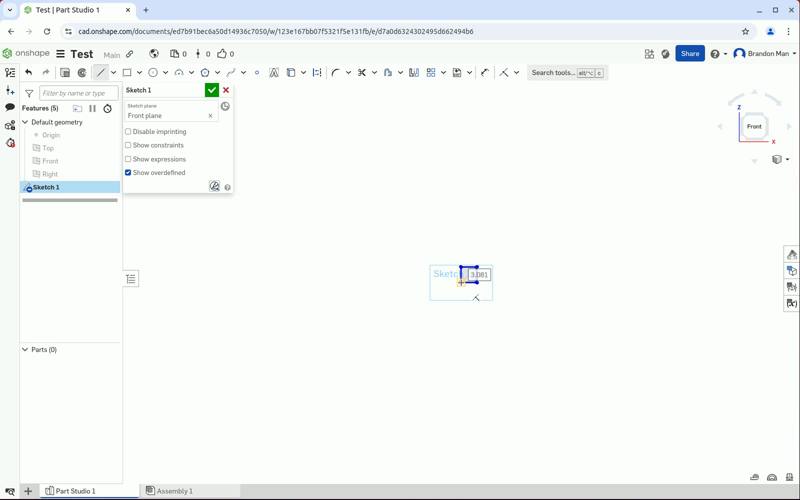
key(esc)
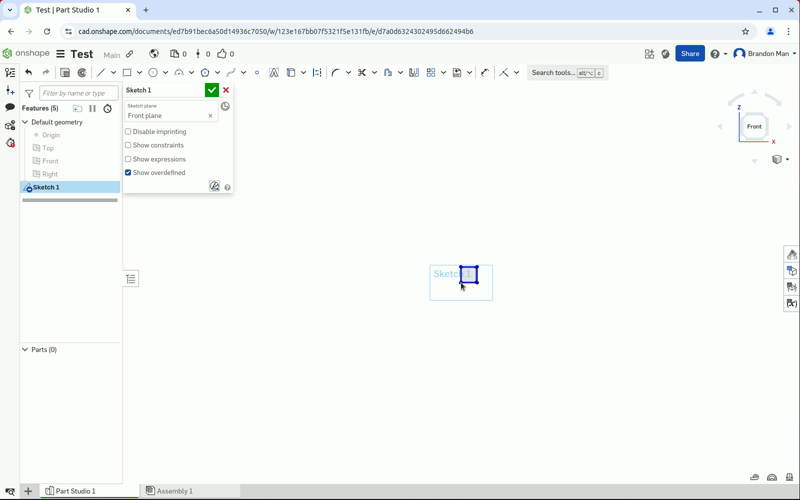
mouse_move(473, 282)
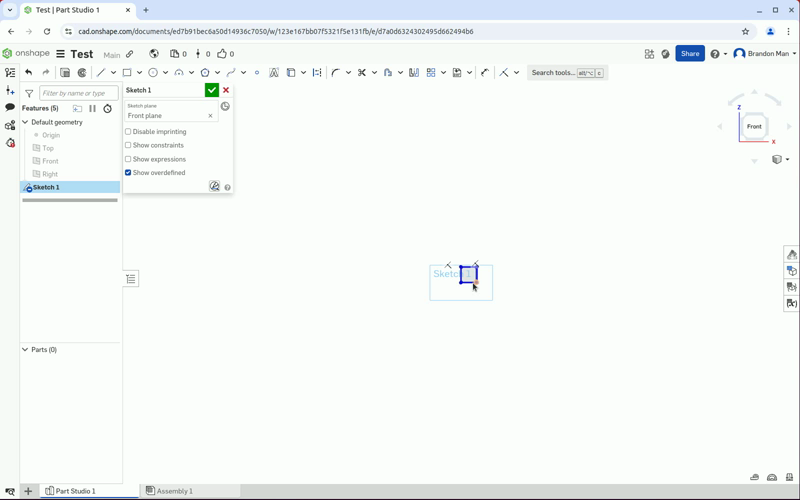
scroll(6)
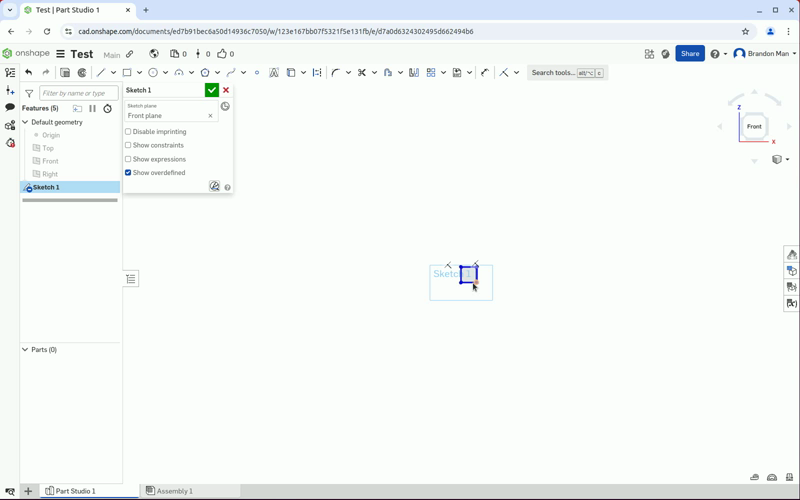
scroll(6)
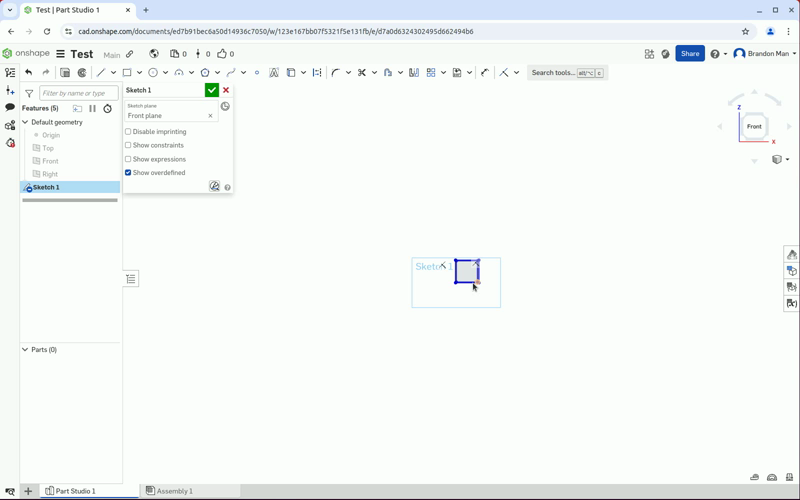
scroll(6)
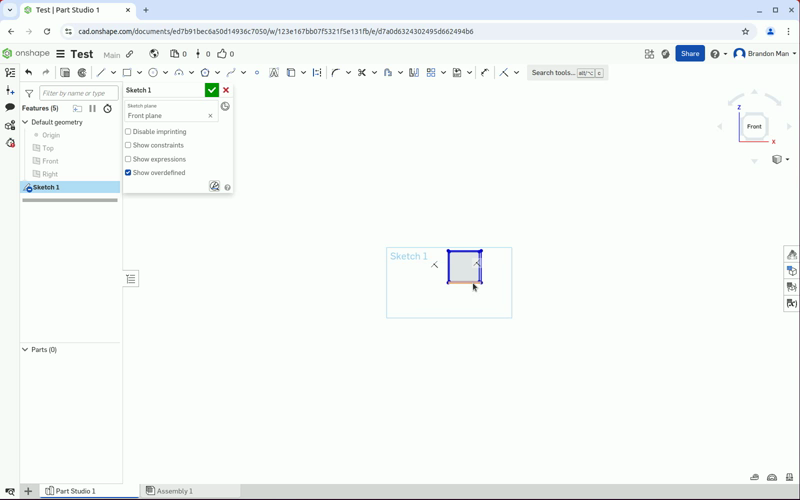
scroll(6)
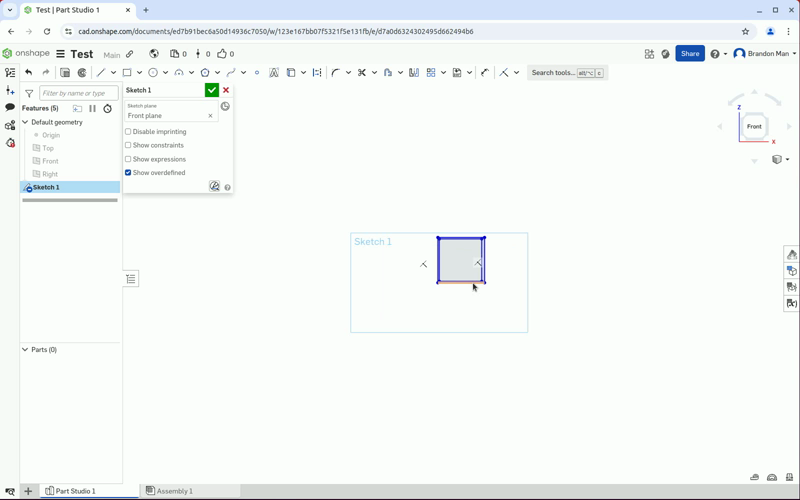
scroll(6)
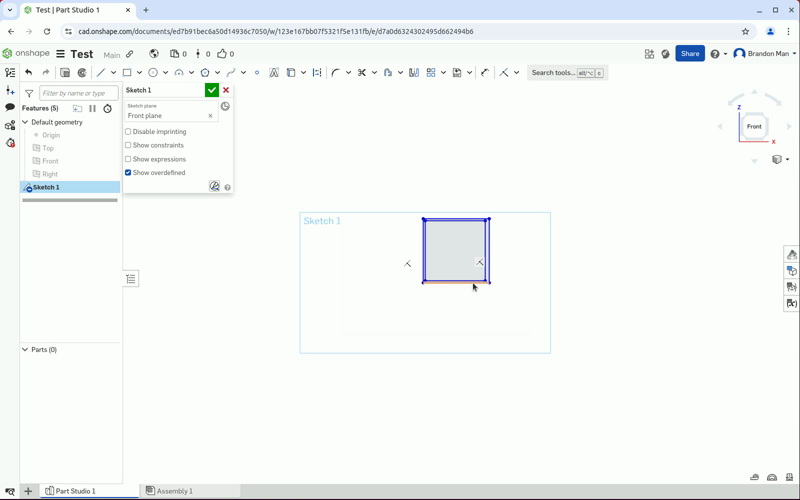
scroll(6)
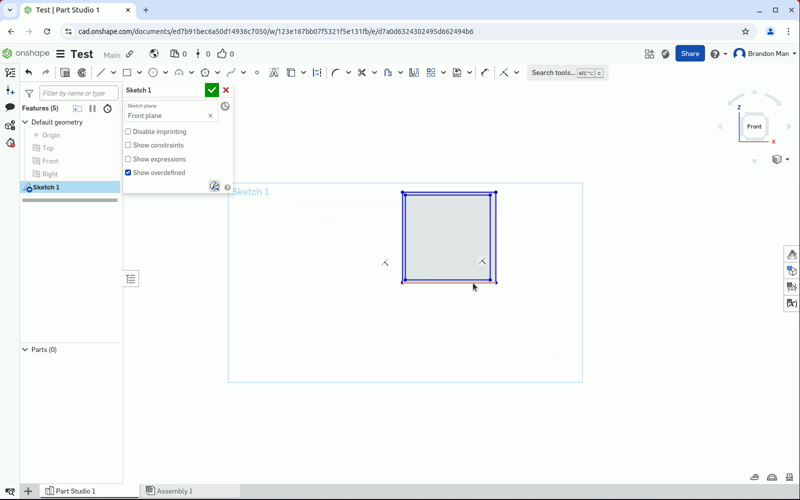
scroll(6)
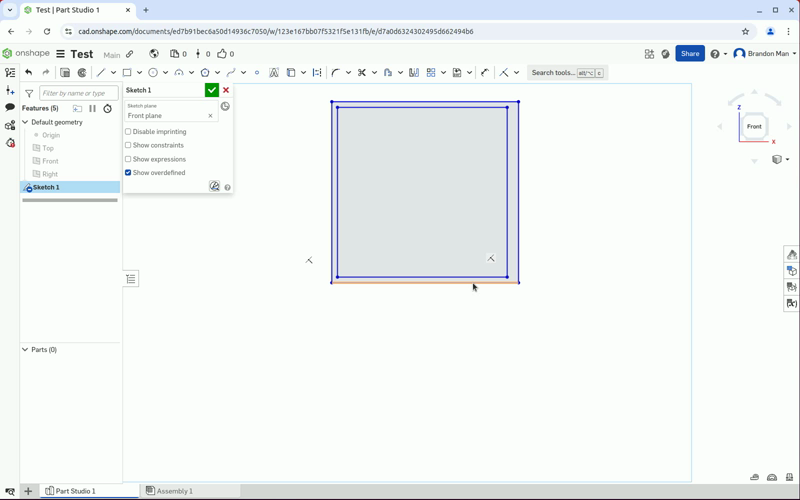
click(473, 282)
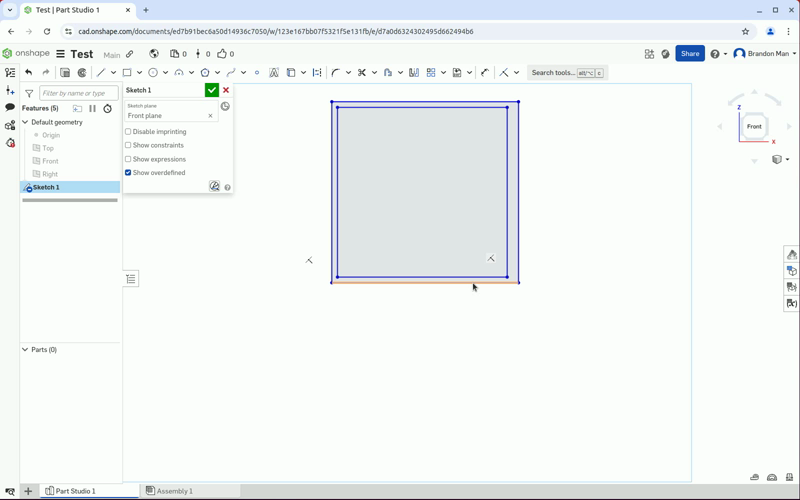
scroll(-6)
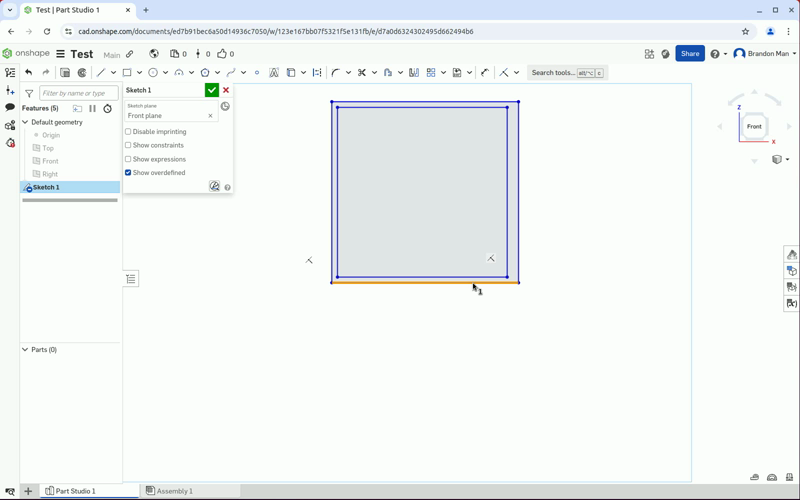
scroll(-6)
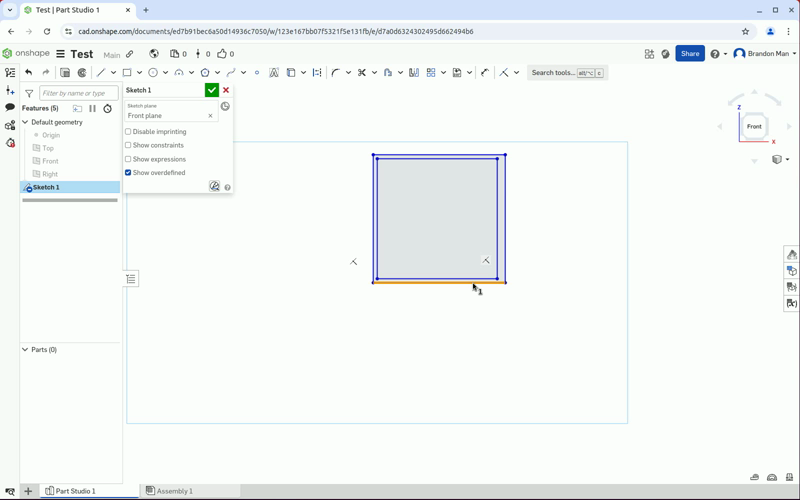
scroll(-6)
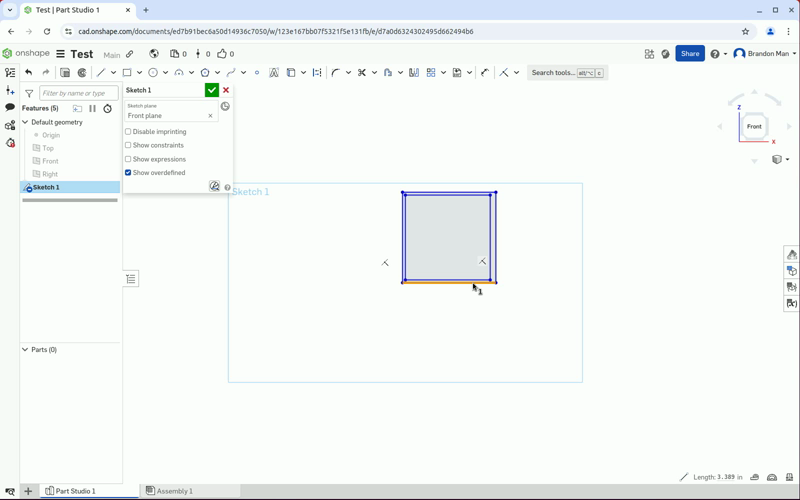
scroll(-6)
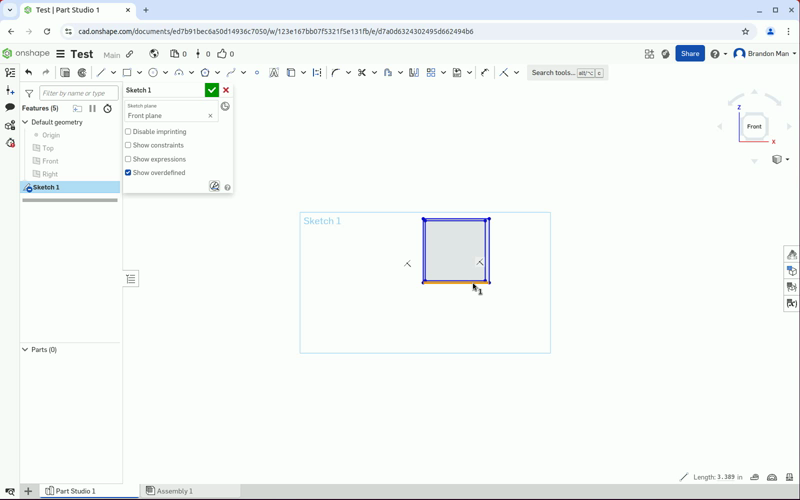
scroll(-6)
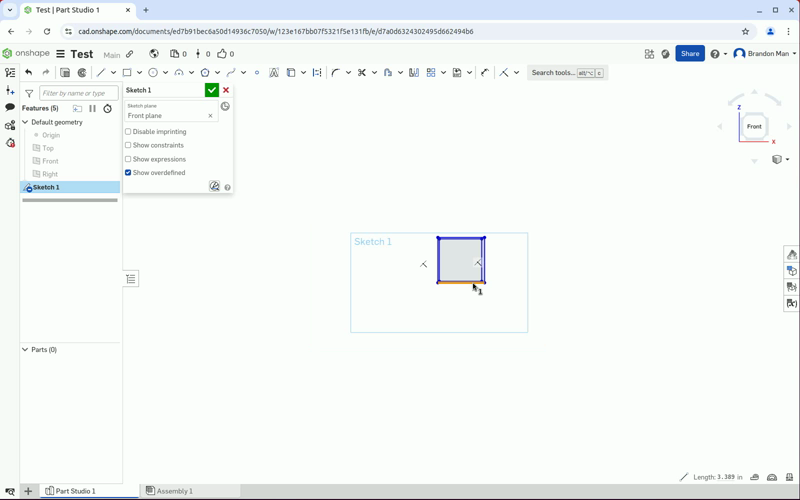
scroll(-6)
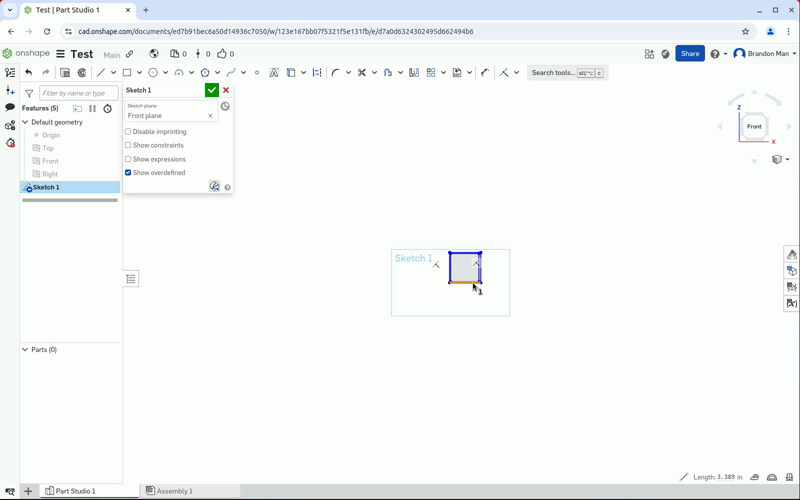
scroll(-6)
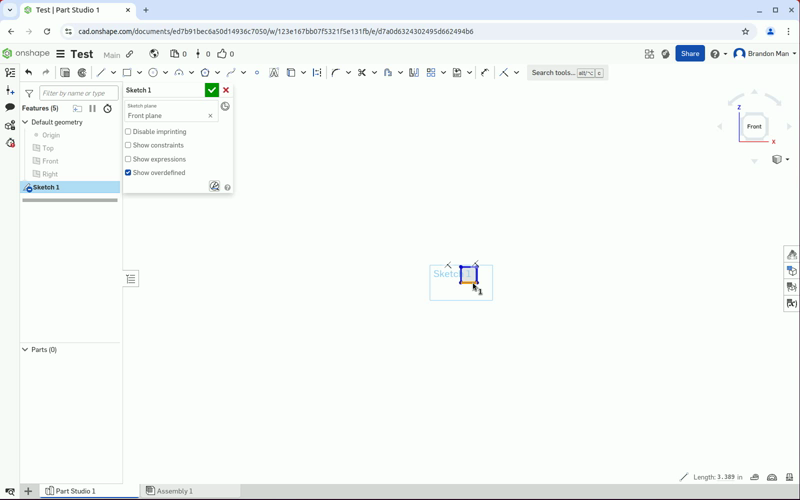
mouse_move(73, 352)
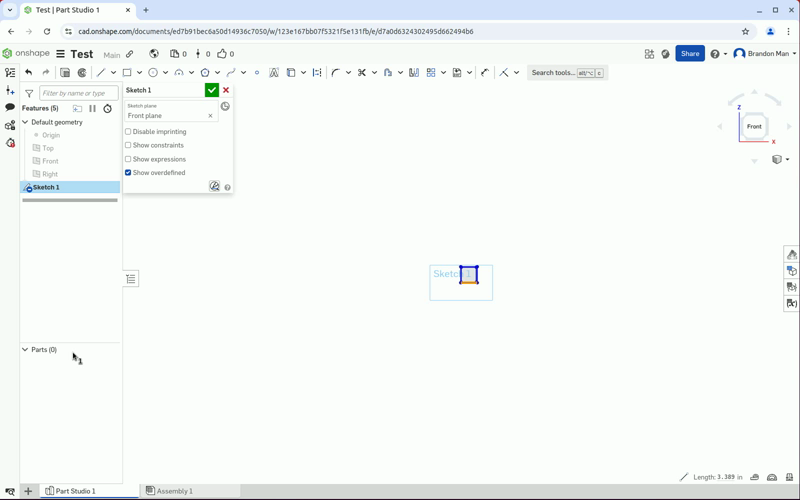
key(shift+y)
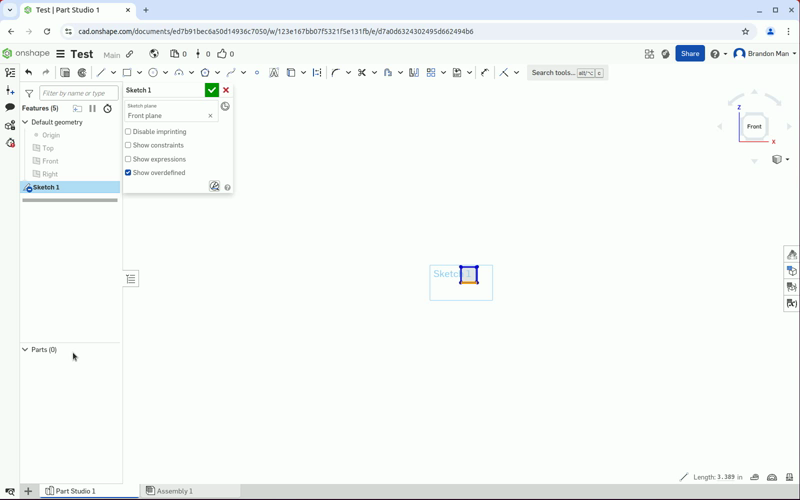
key(shift+e)
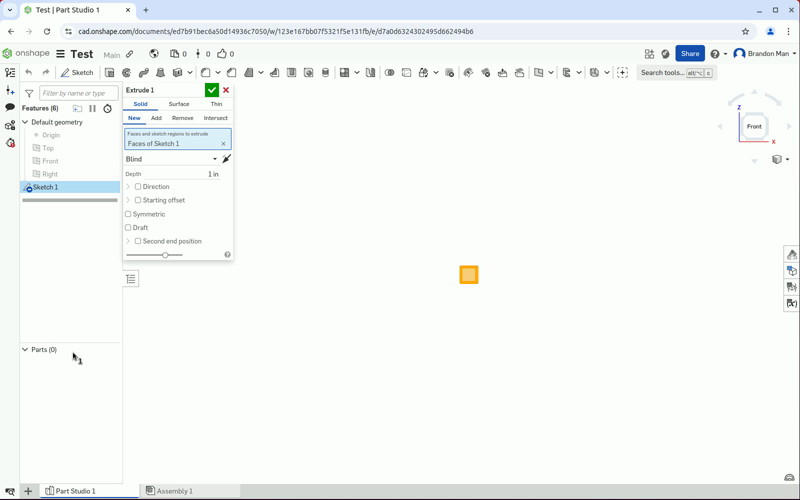
mouse_move(143, 106)
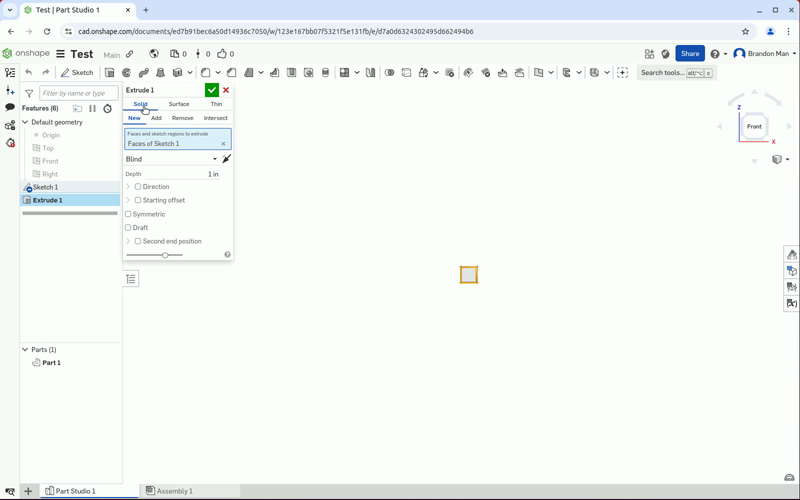
click(143, 106)
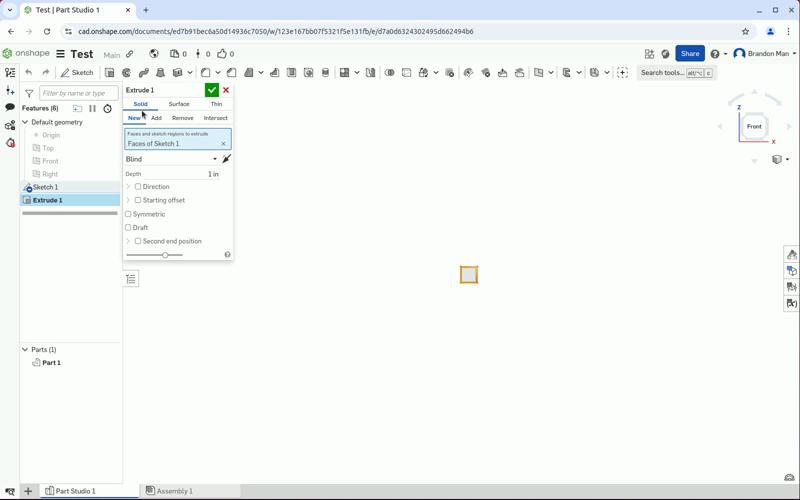
mouse_move(137, 120)
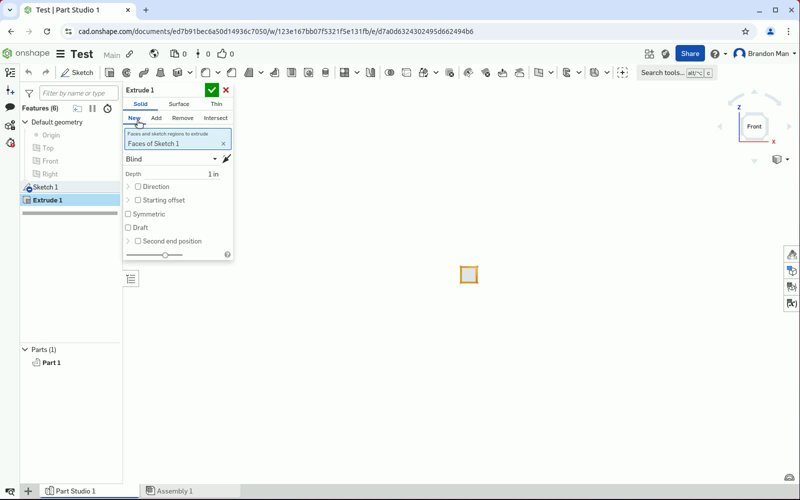
click(137, 120)
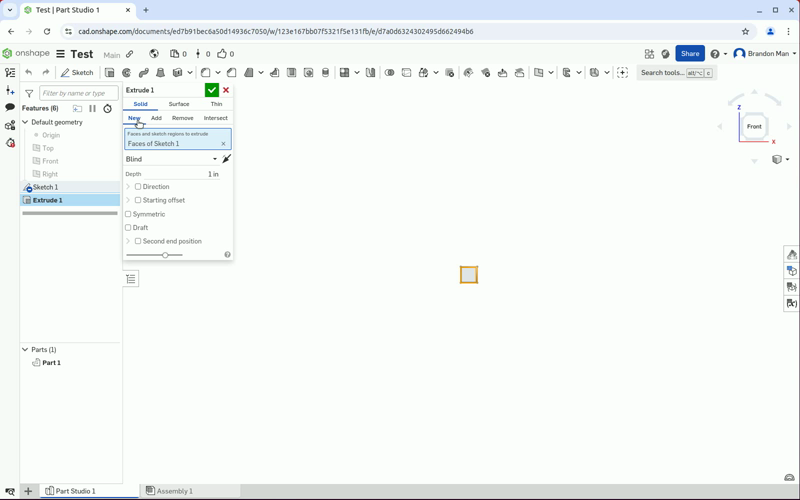
key(tab, 4)
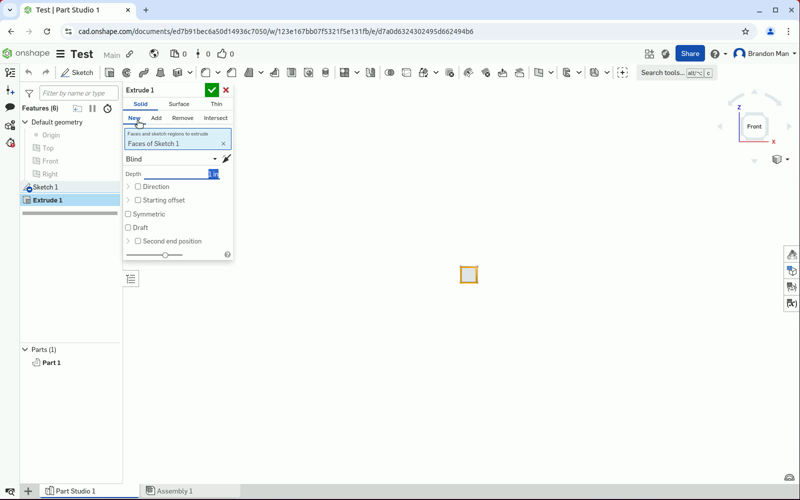
text(23.108)
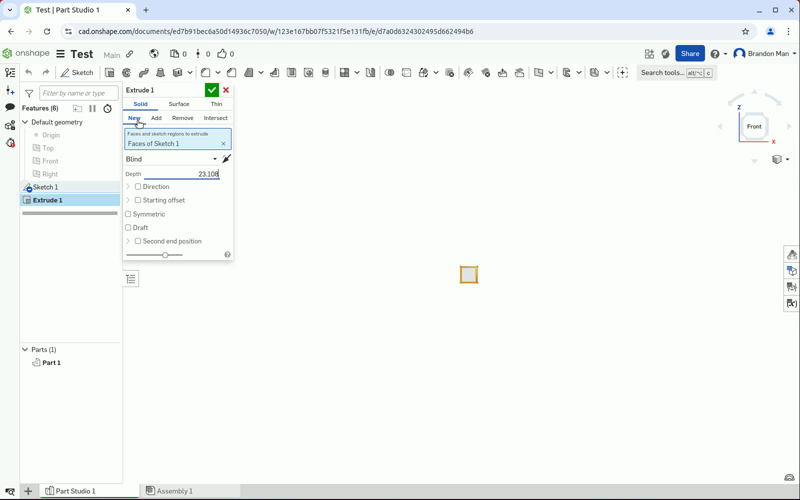
key(enter)
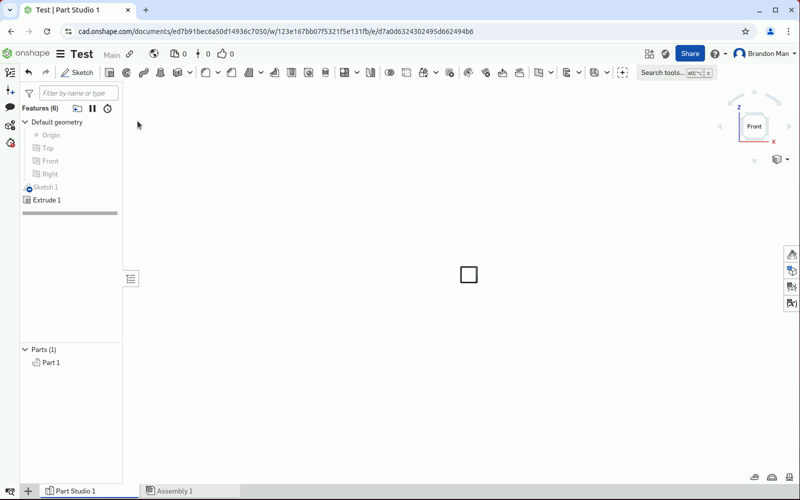
key(shift+h)
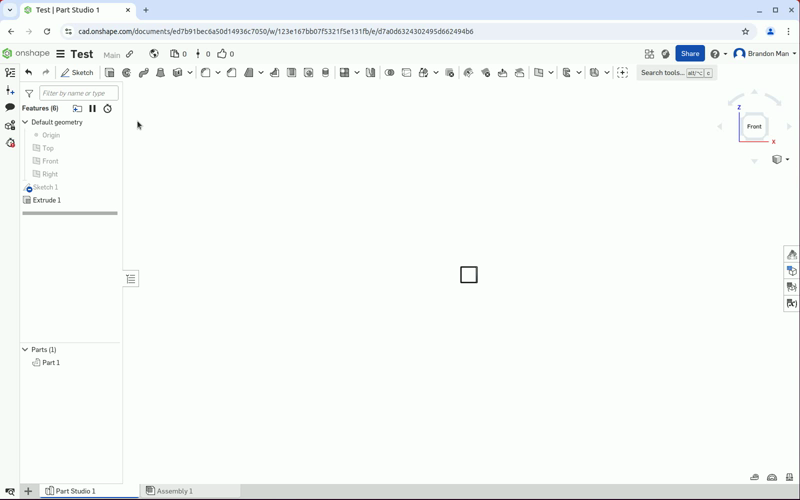
key(shift+h)
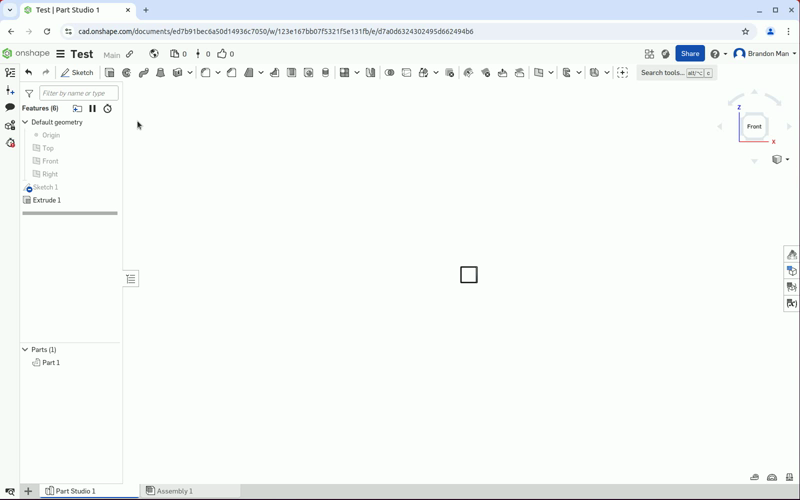
mouse_move(73, 189)
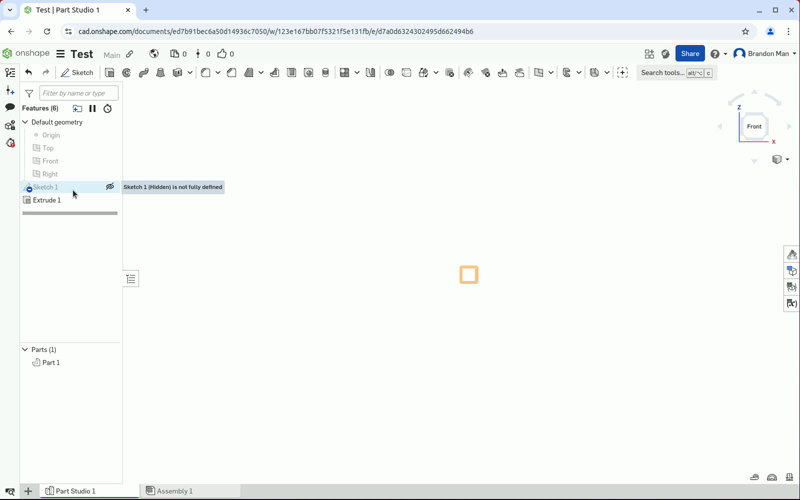
click(73, 189)
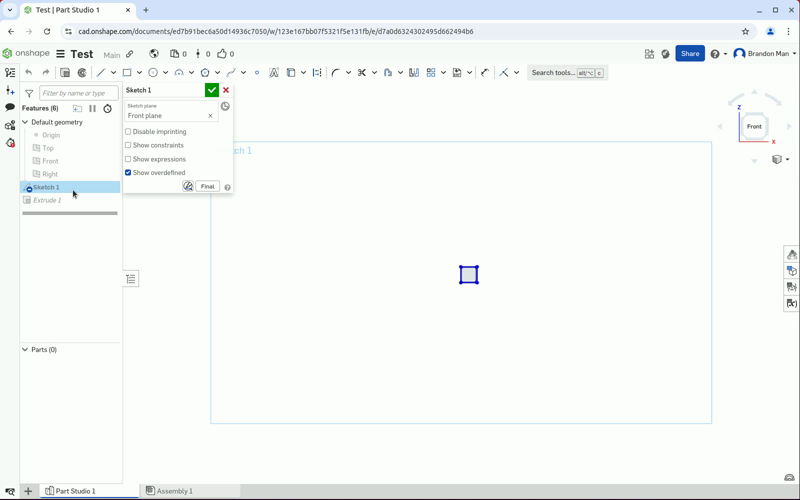
mouse_move(229, 92)
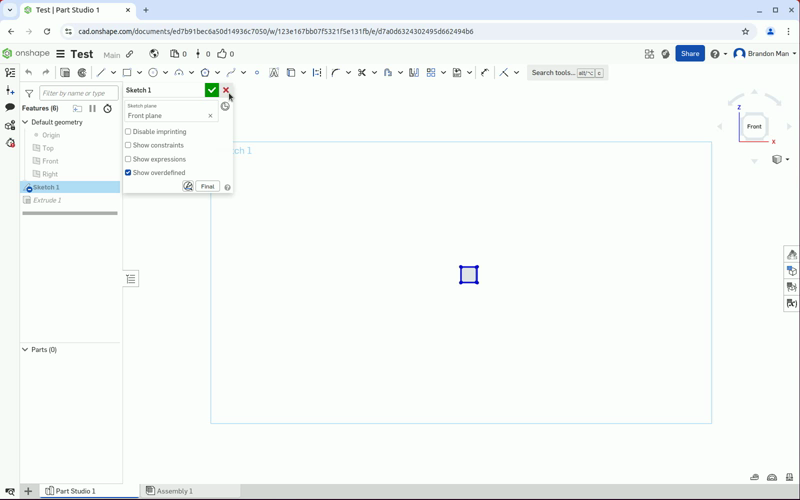
click(229, 92)
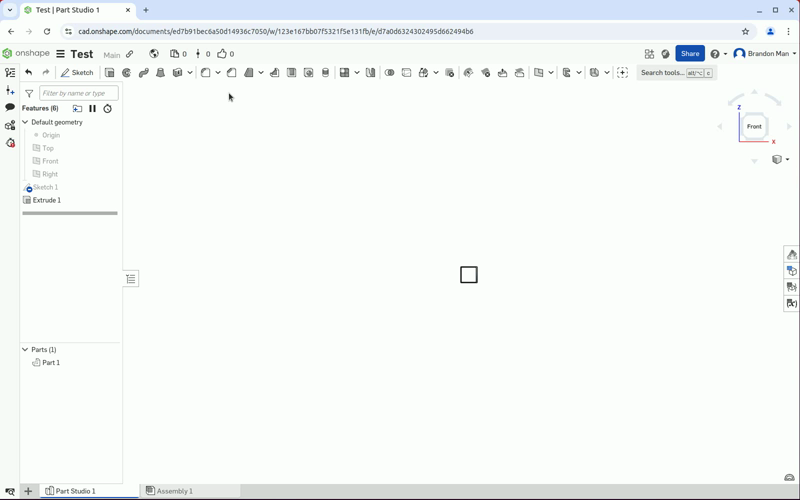
mouse_move(73, 352)
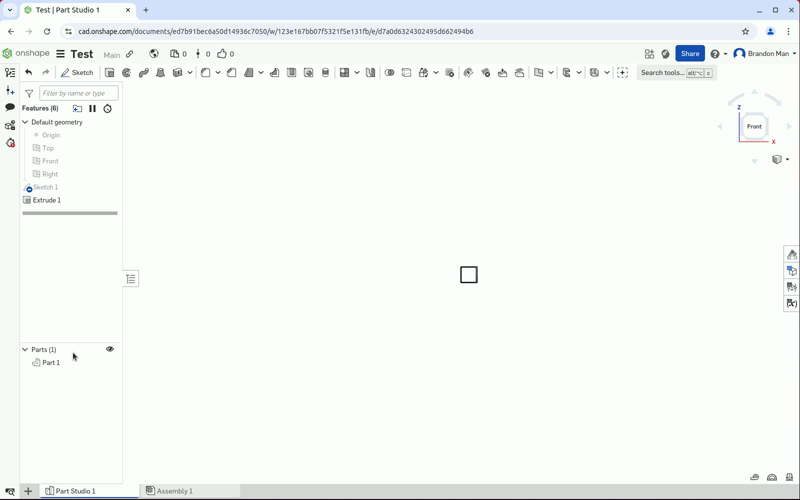
key(y)
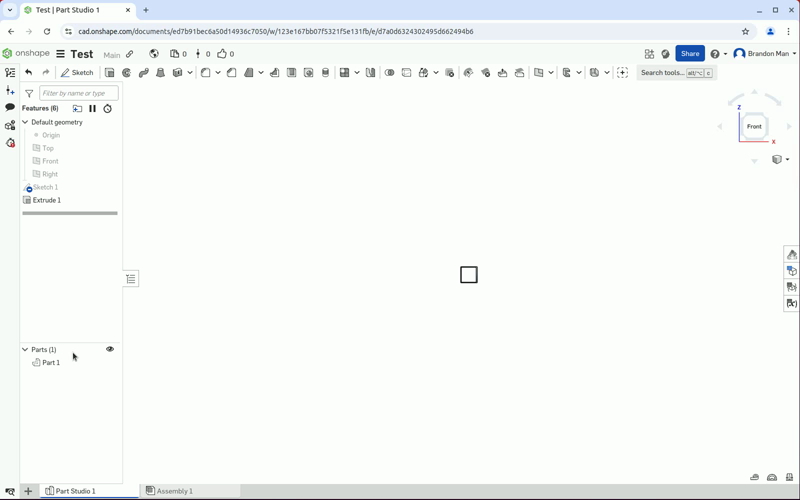
key(shift+p)
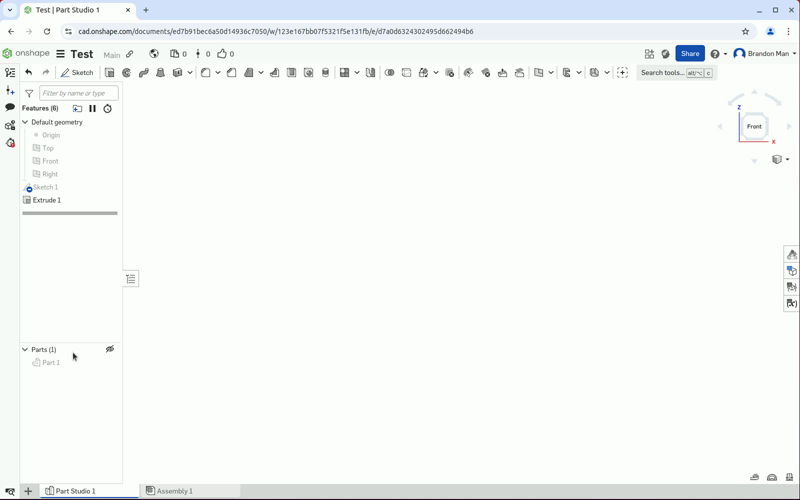
key(space)
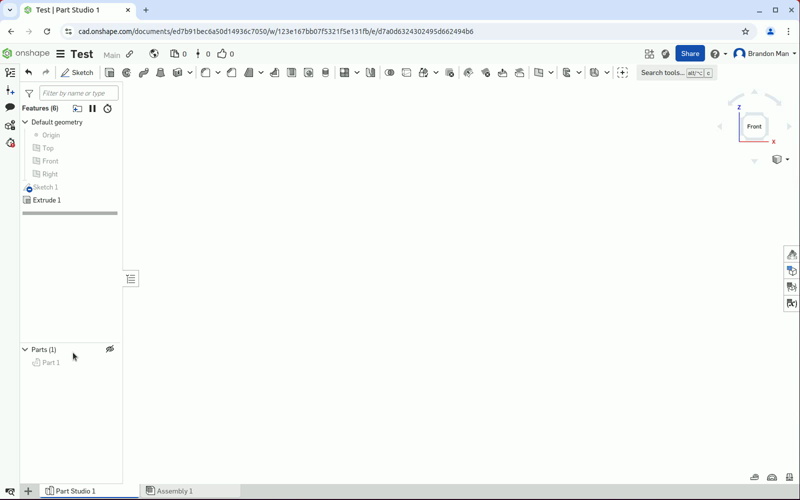
key_down(shift)
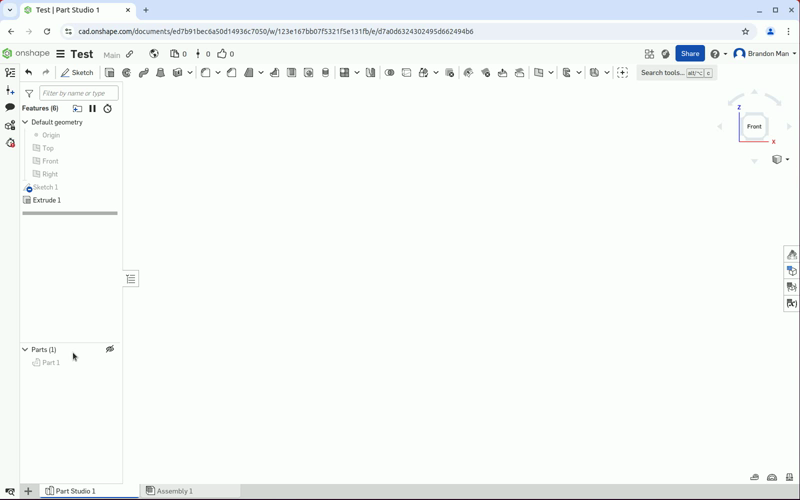
key(down)
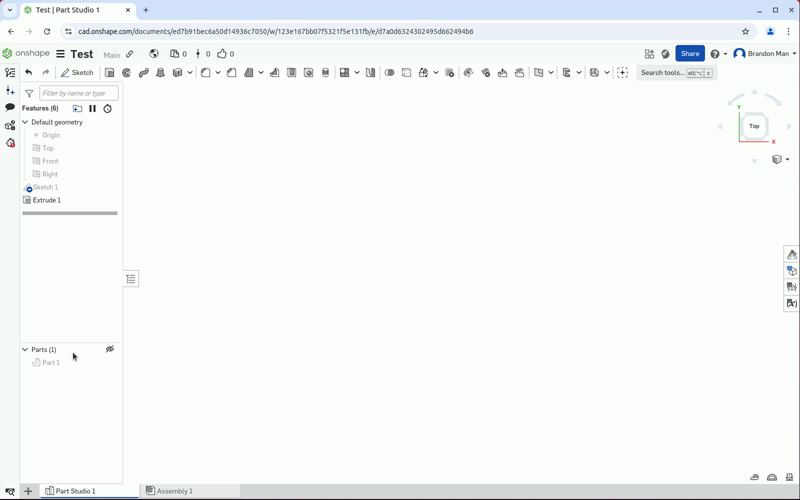
key_up(shift)
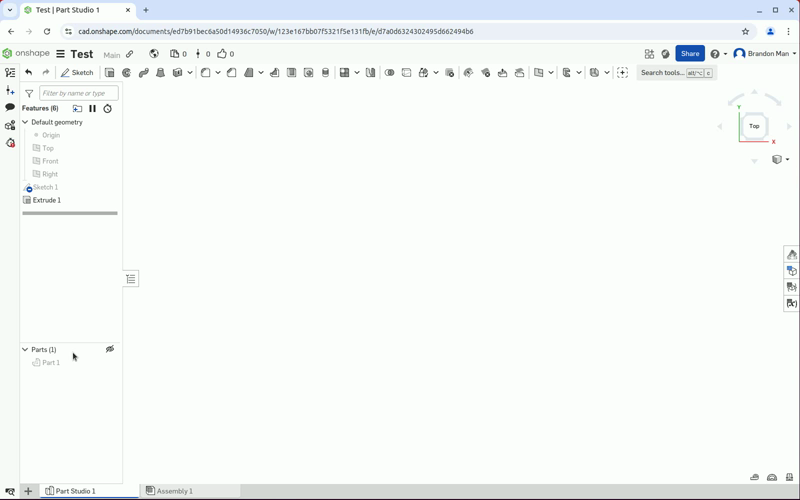
mouse_move(73, 352)
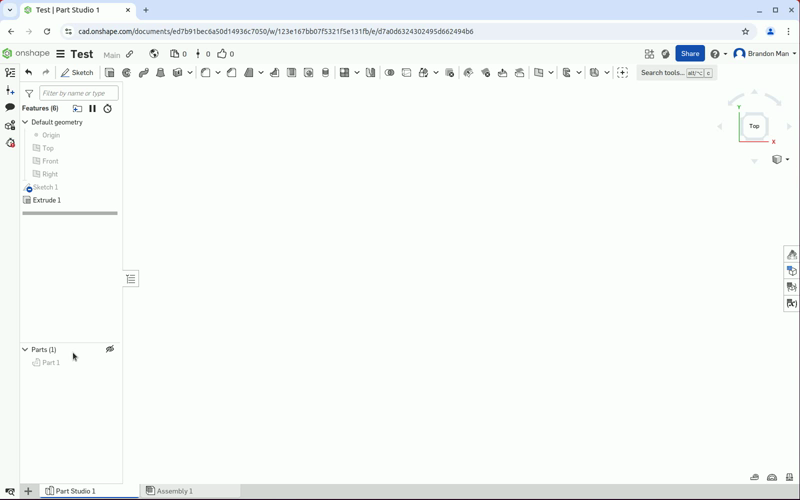
key(shift+y)
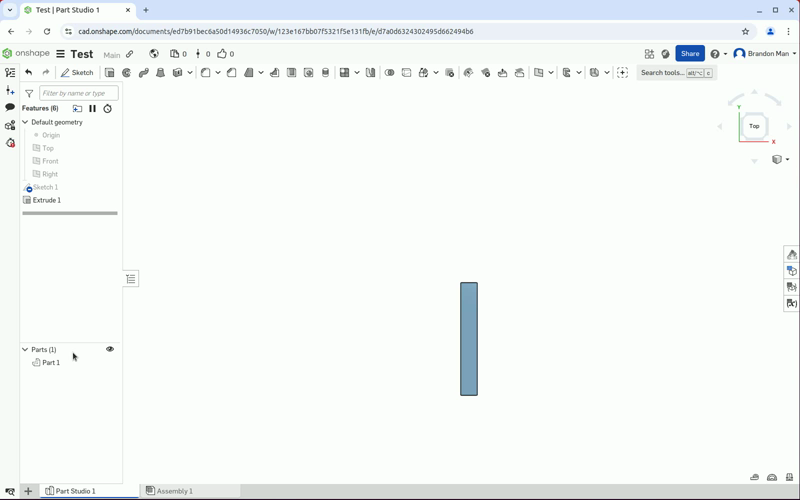
mouse_move(541, 75)
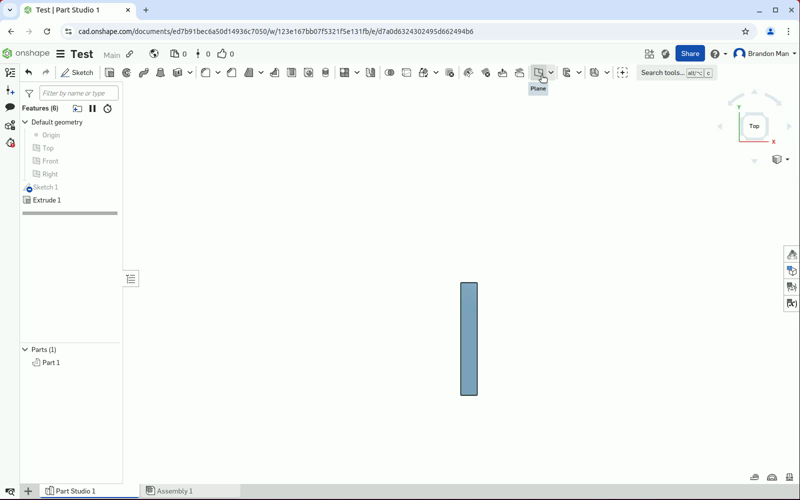
click(541, 75)
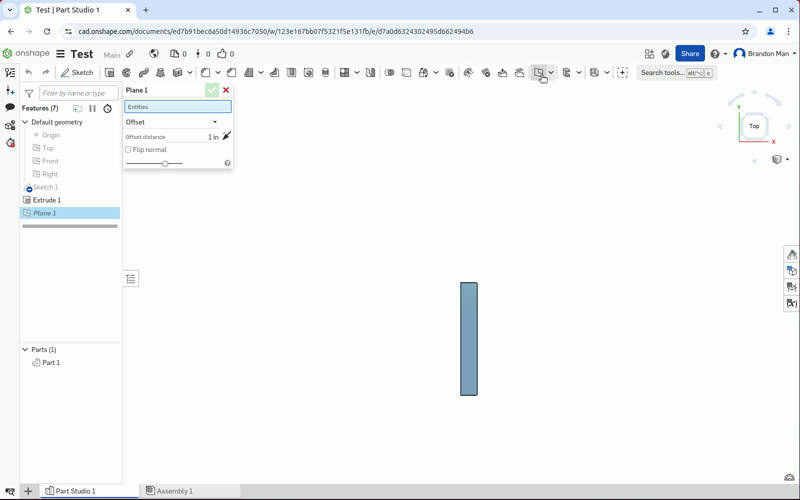
mouse_move(73, 150)
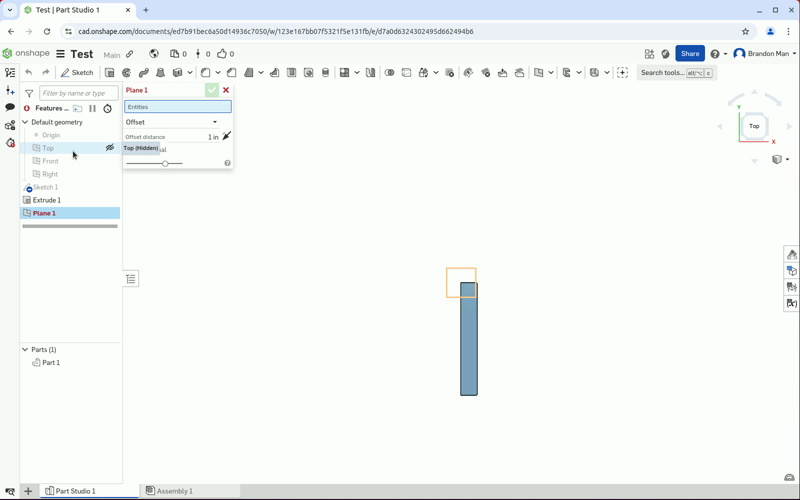
click(73, 150)
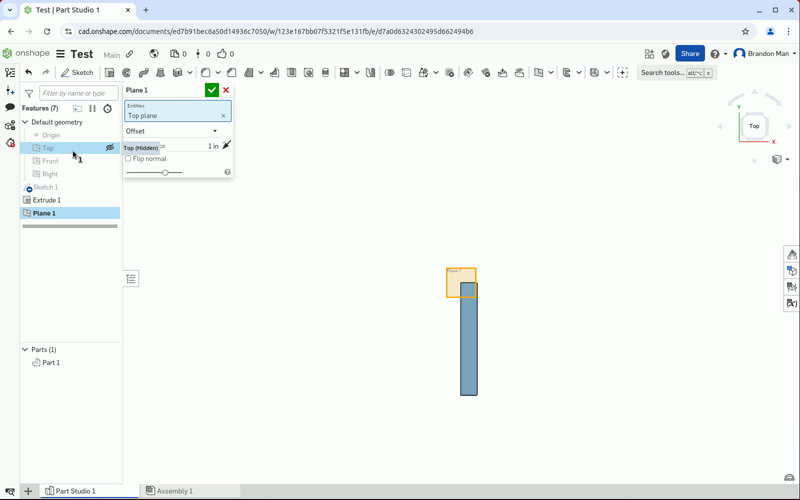
key(tab, 2)
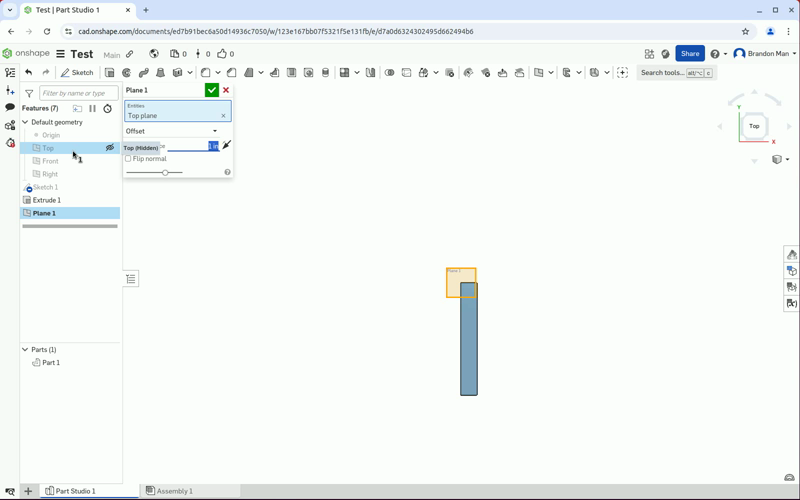
text(3.143)
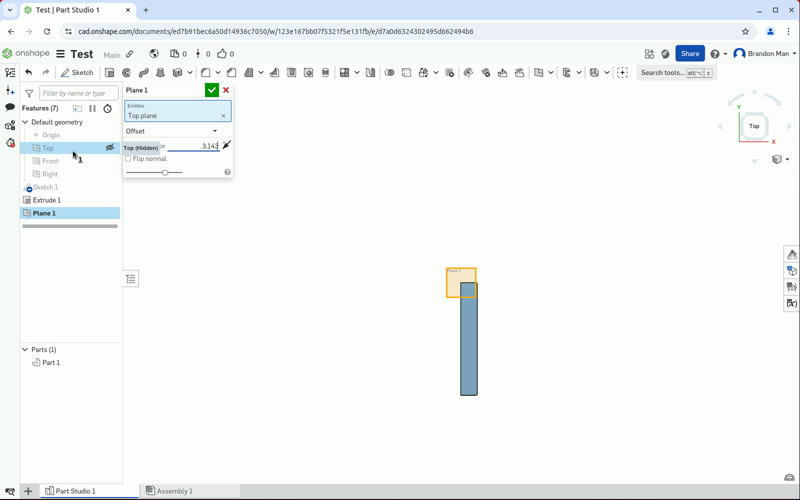
key(enter, 2)
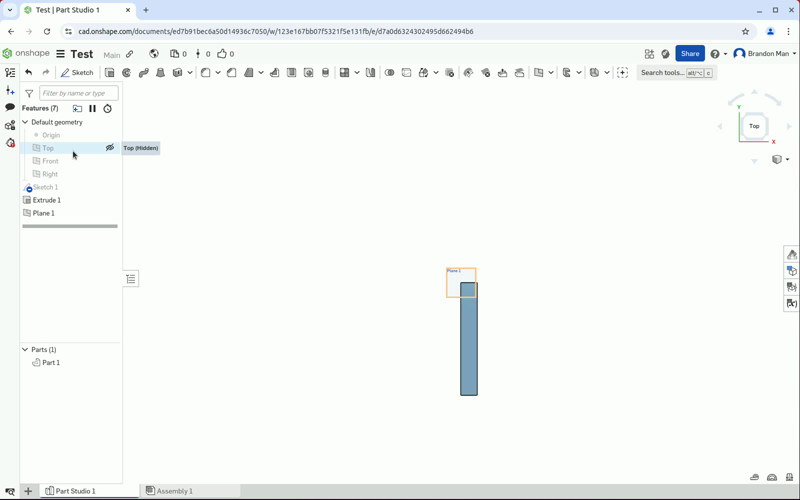
key(shift+s)
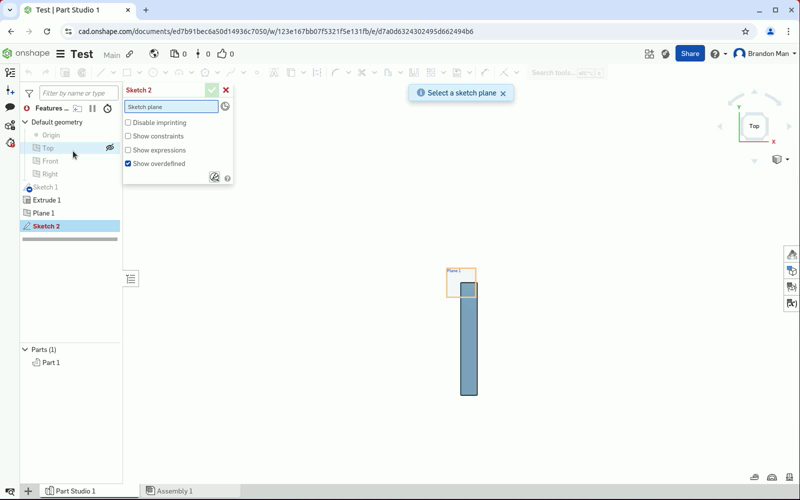
mouse_move(73, 215)
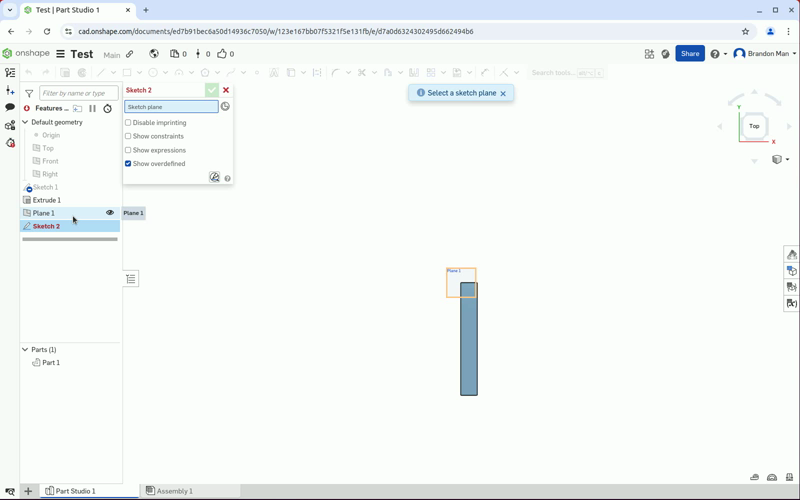
click(73, 215)
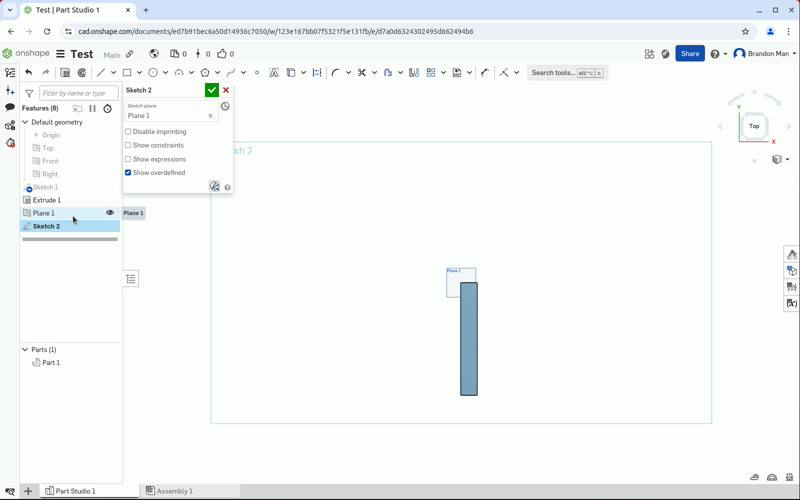
mouse_move(73, 352)
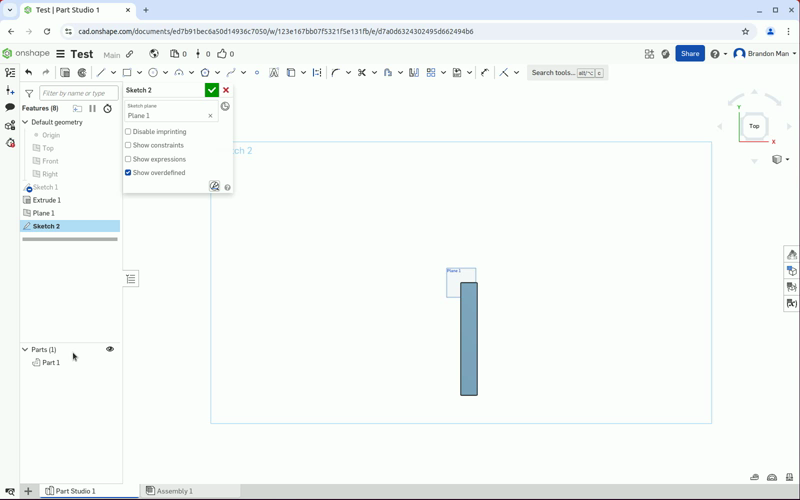
key(y)
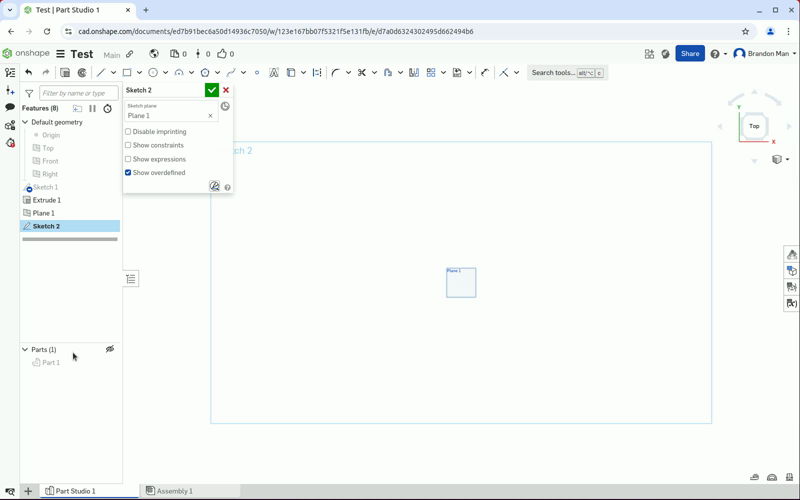
key(l)
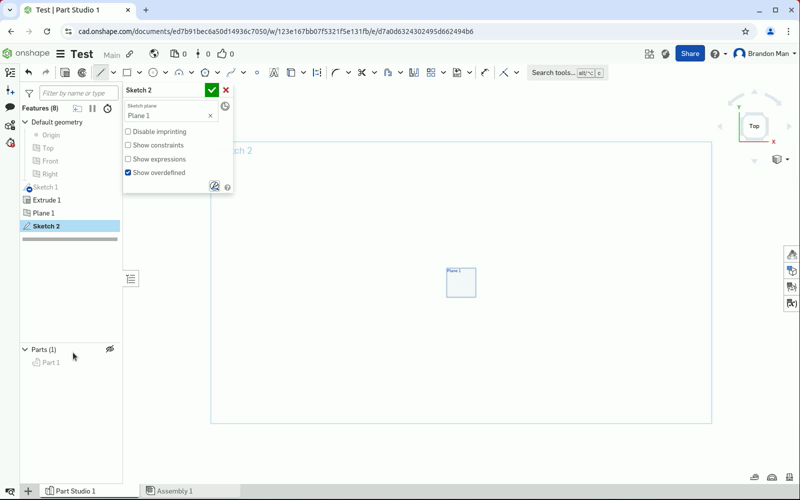
key_down(shift)
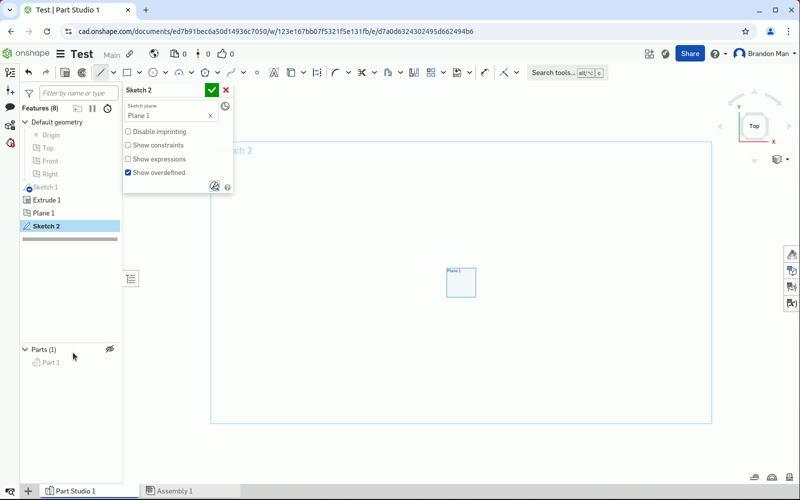
mouse_move(460, 395)
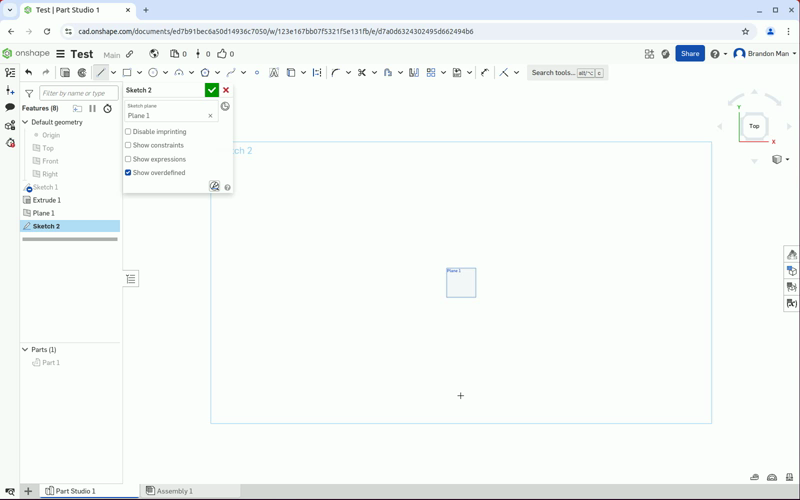
click(460, 395)
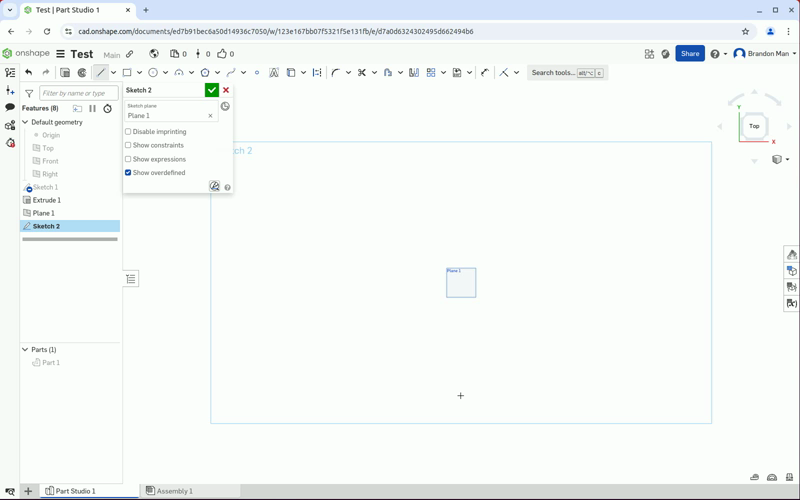
key_up(shift)
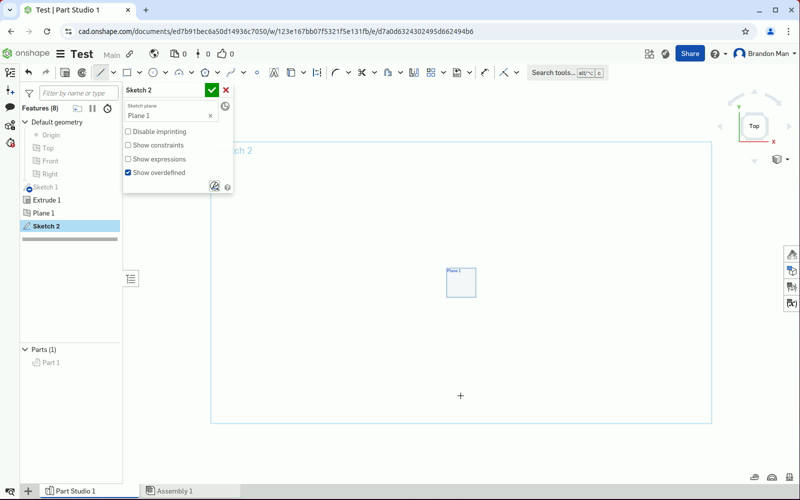
key_down(shift)
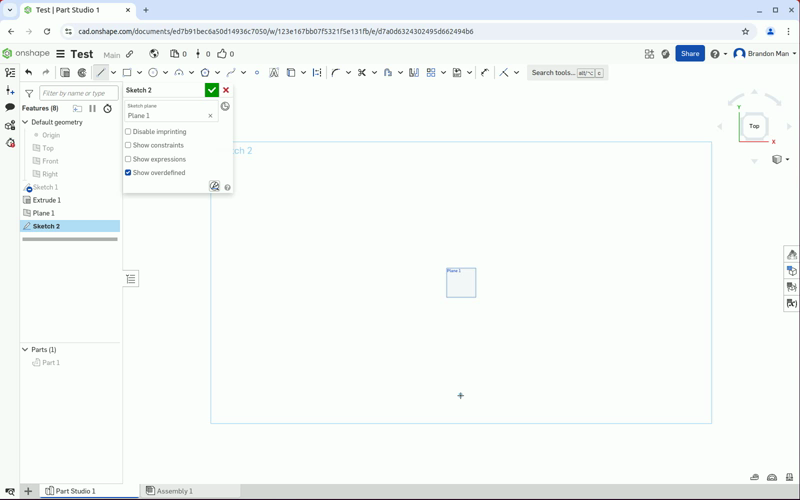
mouse_move(490, 395)
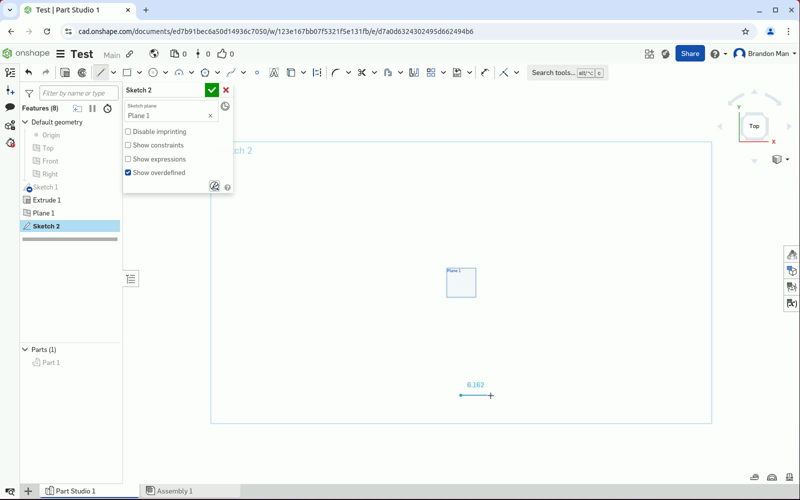
mouse_move(463, 395)
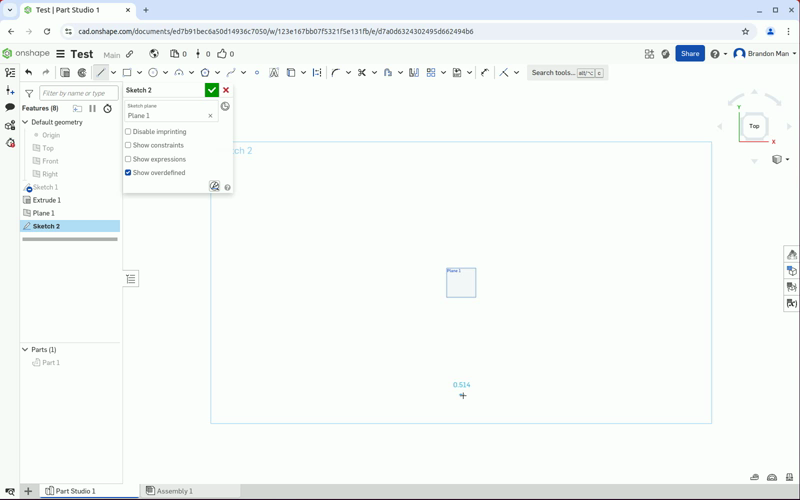
scroll(6)
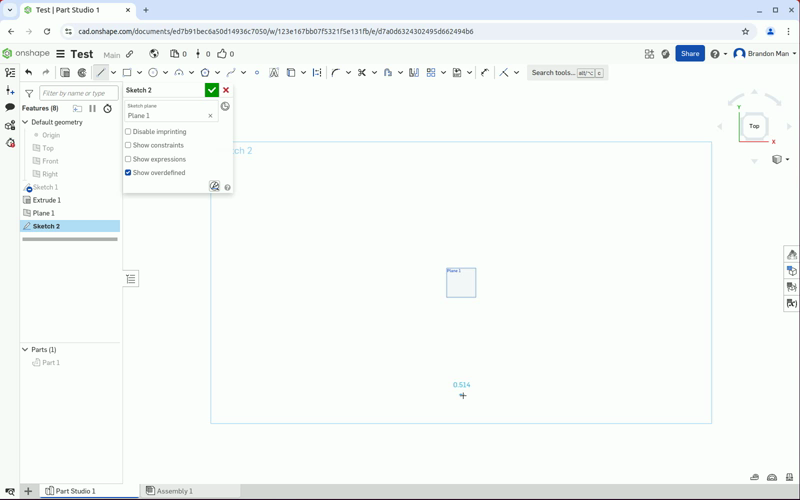
scroll(6)
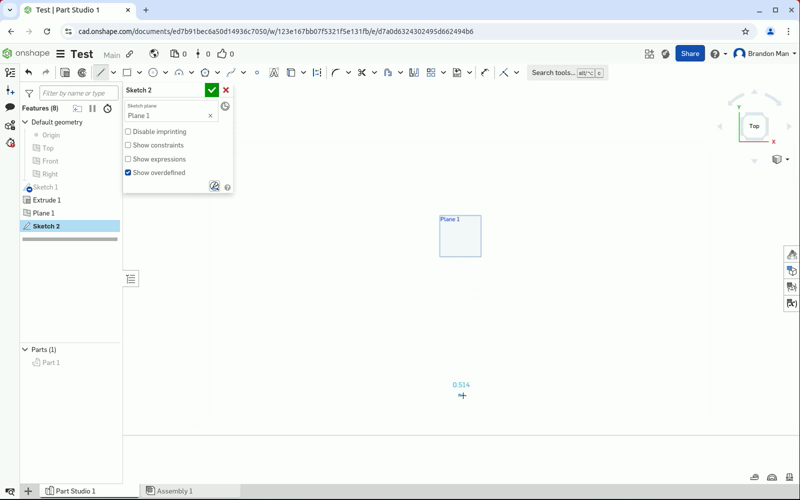
scroll(6)
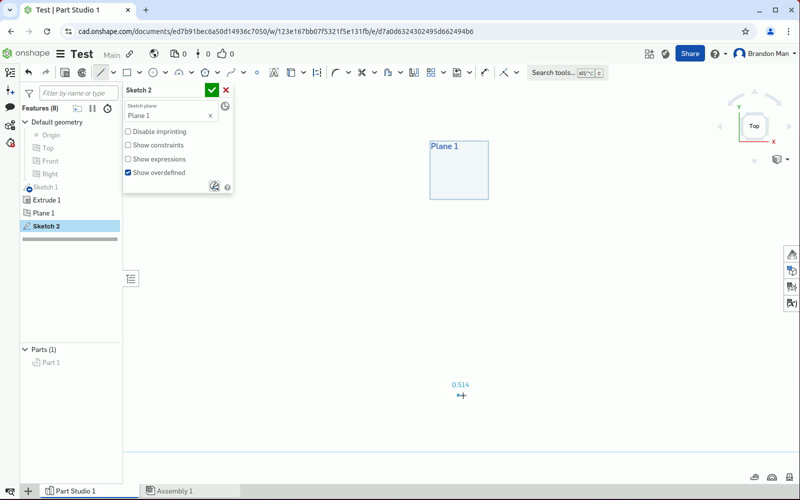
scroll(6)
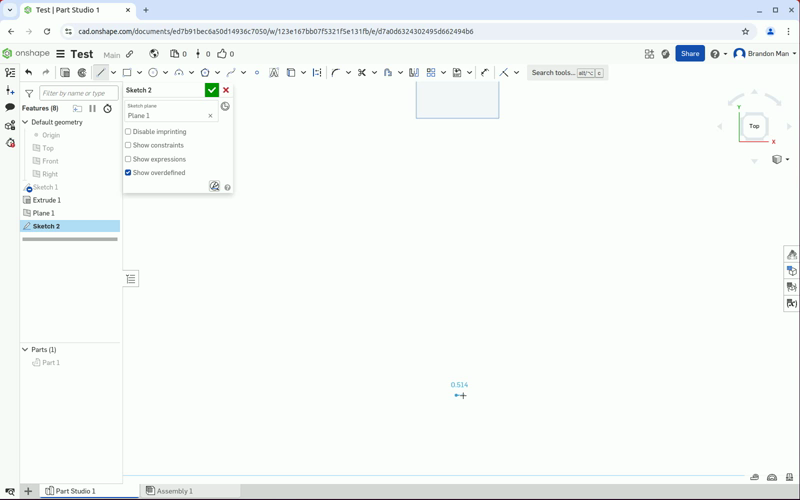
scroll(6)
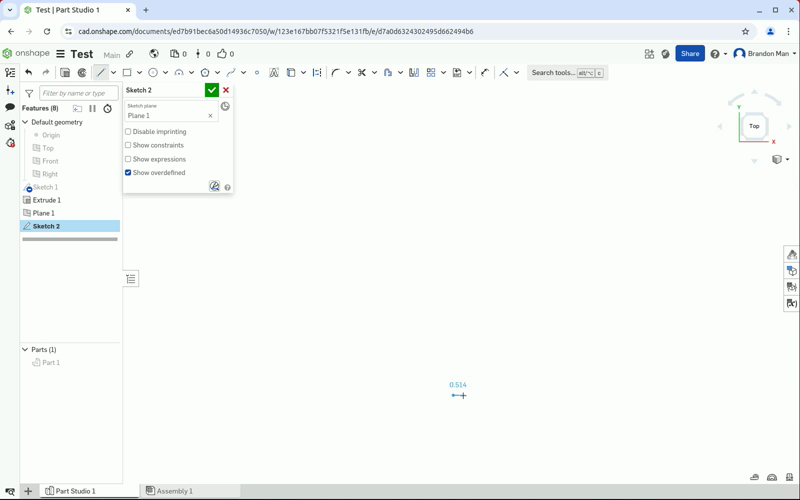
scroll(6)
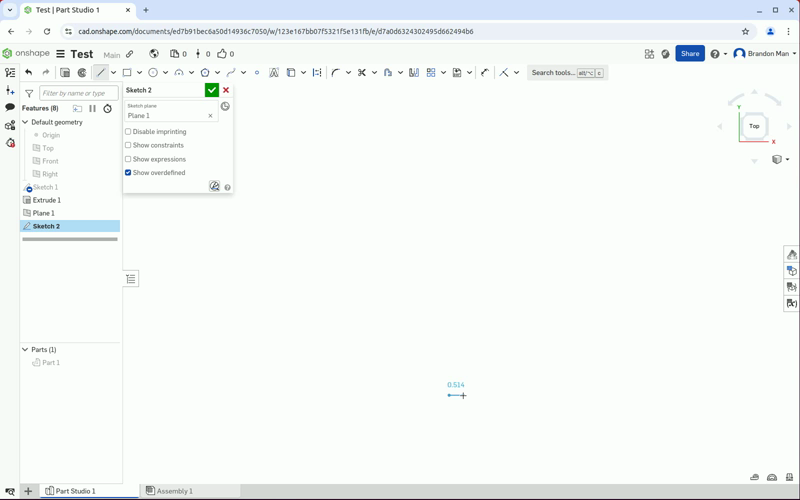
scroll(6)
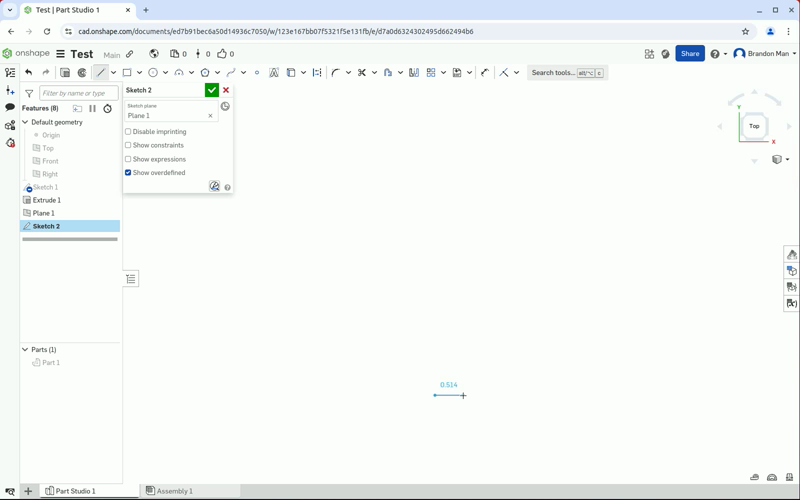
click(463, 395)
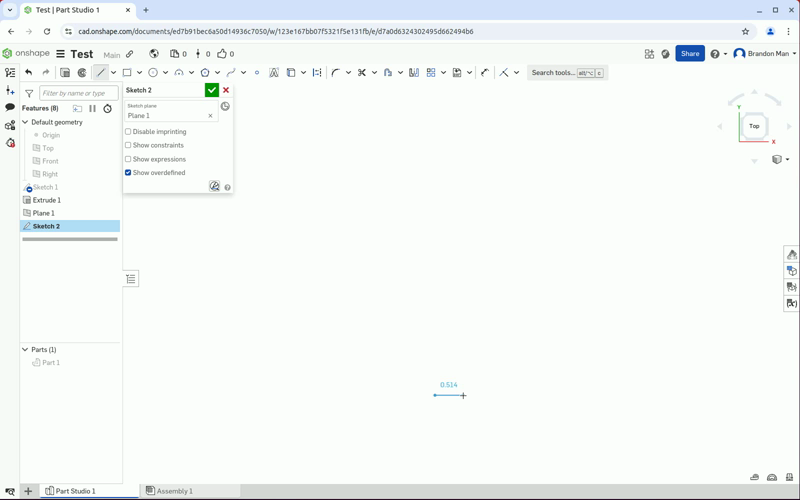
scroll(-6)
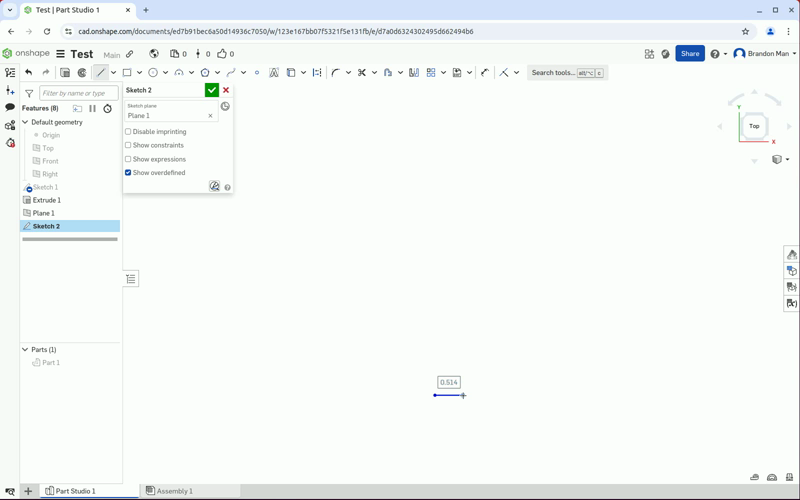
scroll(-6)
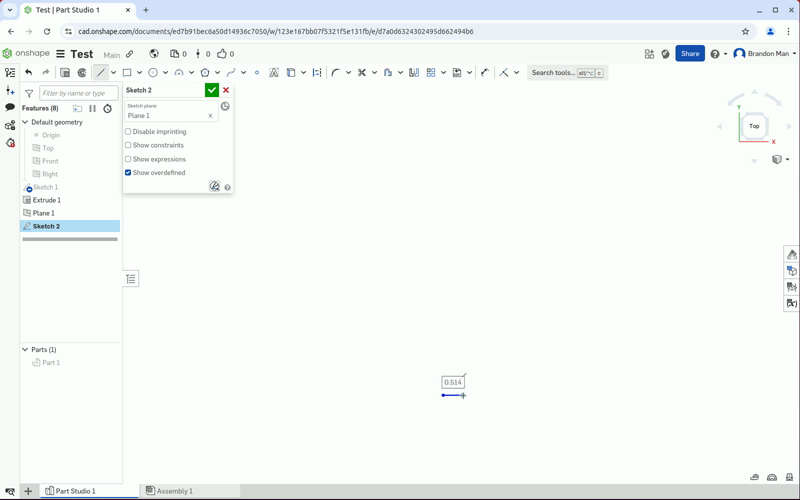
scroll(-6)
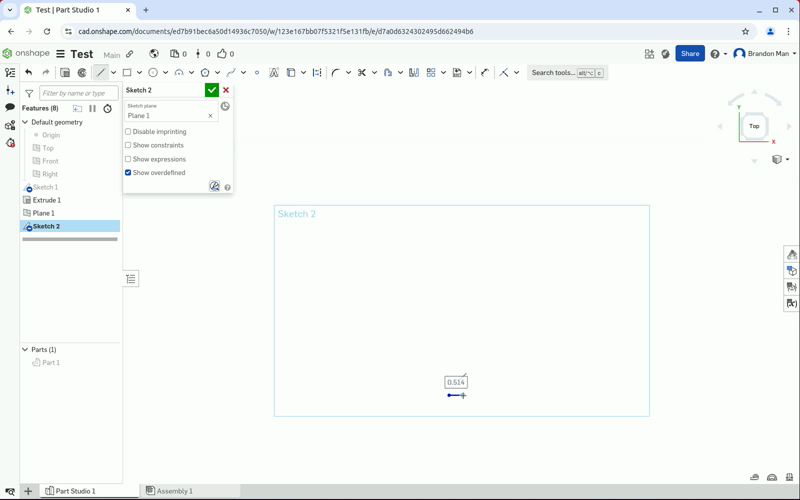
scroll(-6)
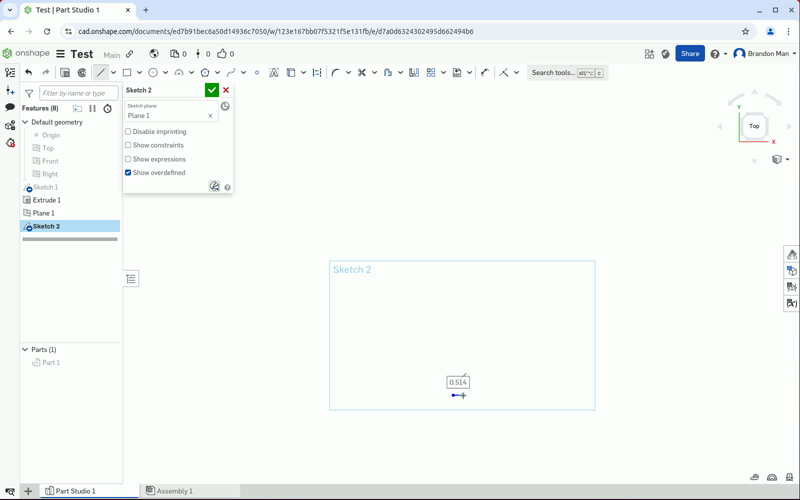
scroll(-6)
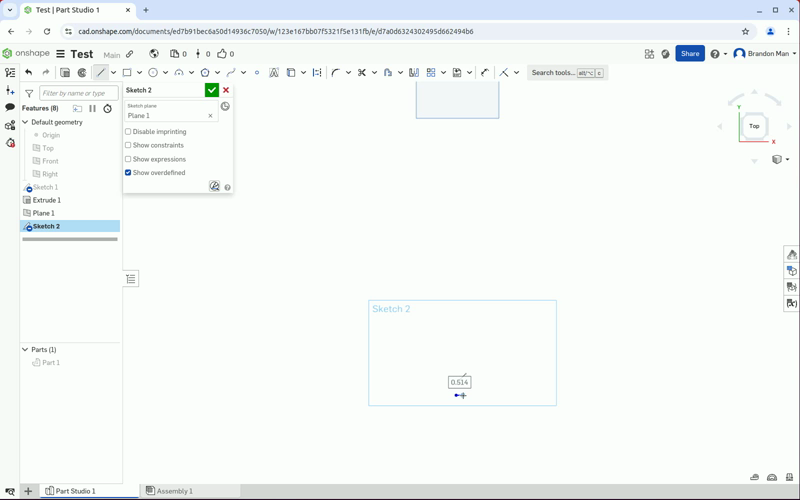
scroll(-6)
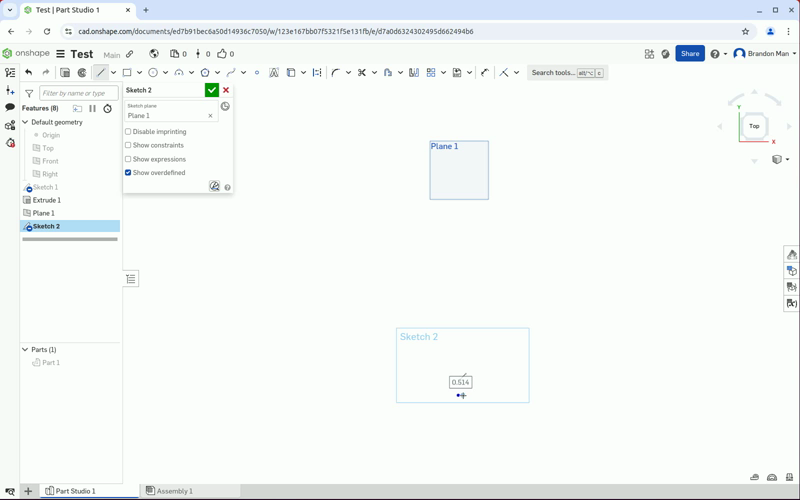
scroll(-6)
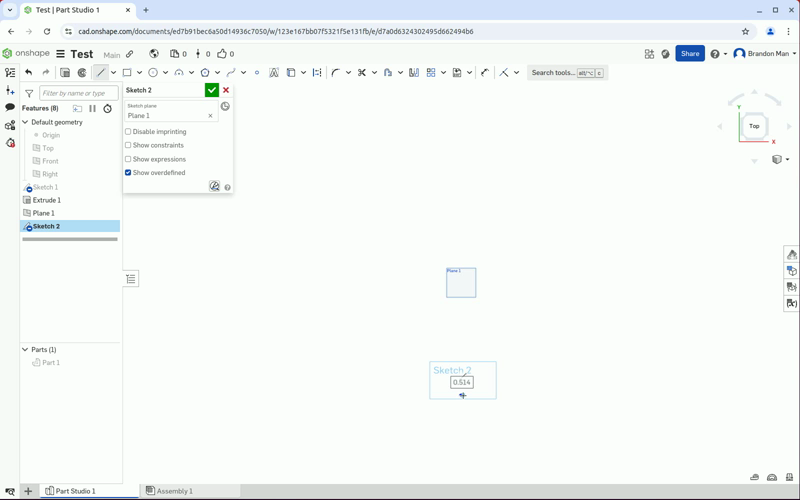
key_up(shift)
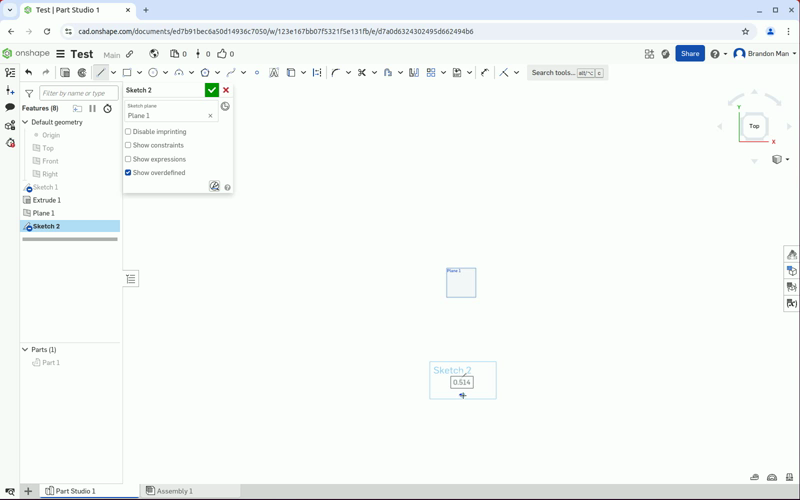
key_down(shift)
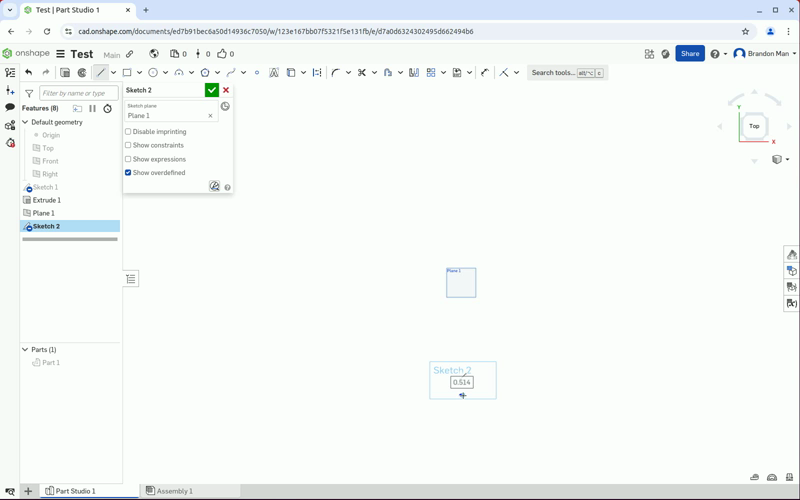
mouse_move(463, 282)
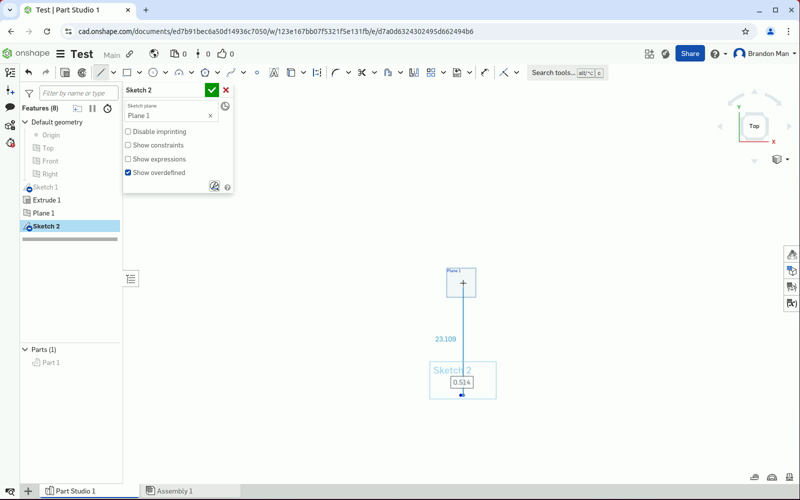
click(463, 282)
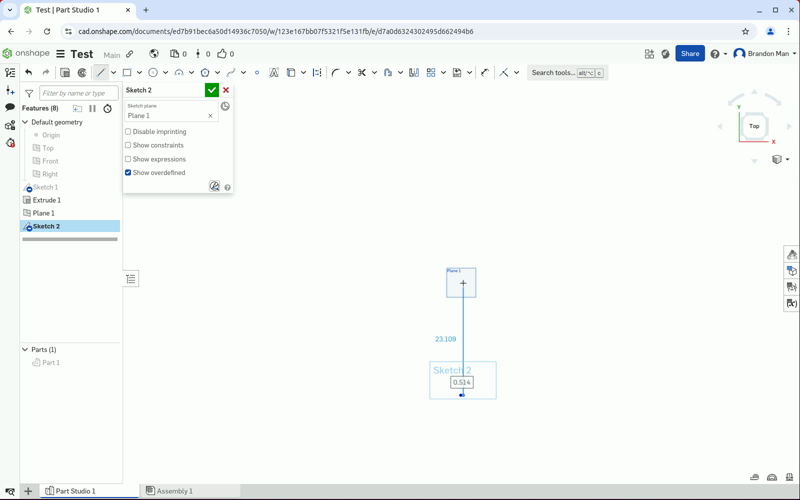
key_up(shift)
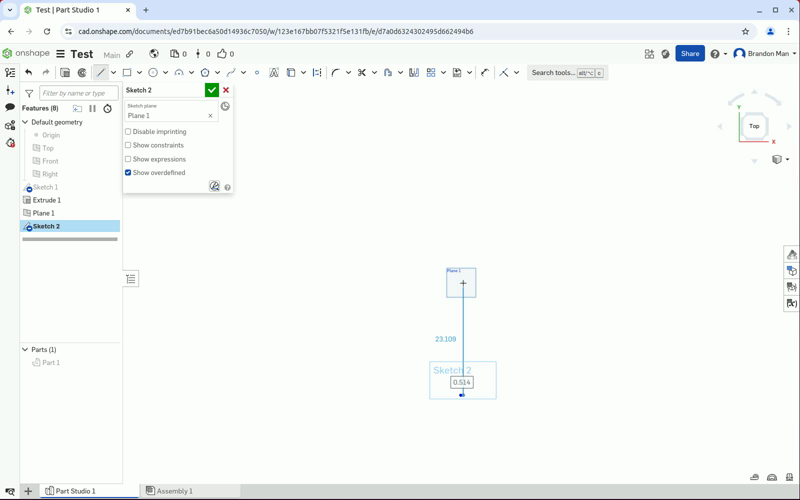
key_down(shift)
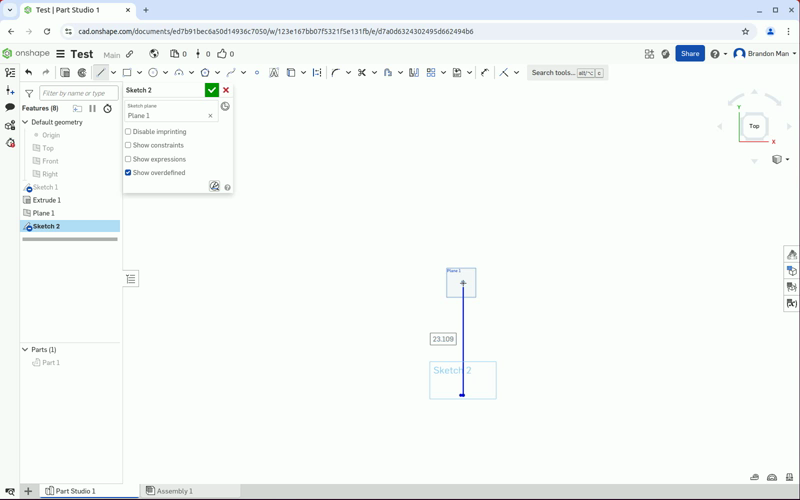
mouse_move(493, 282)
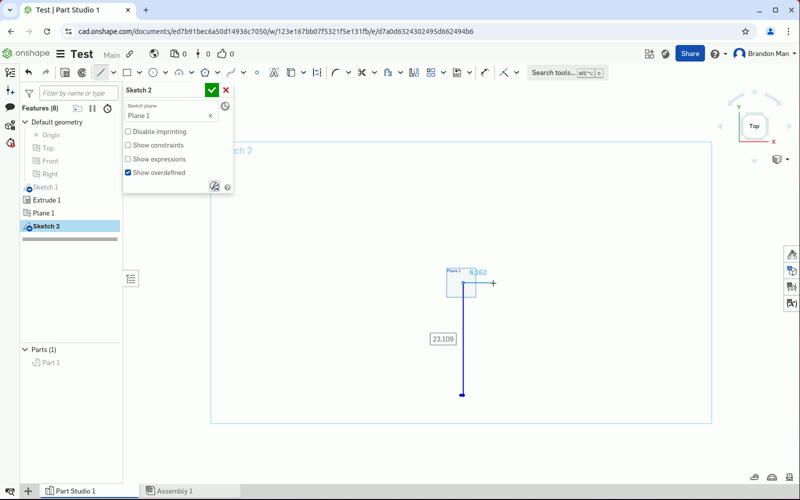
mouse_move(460, 282)
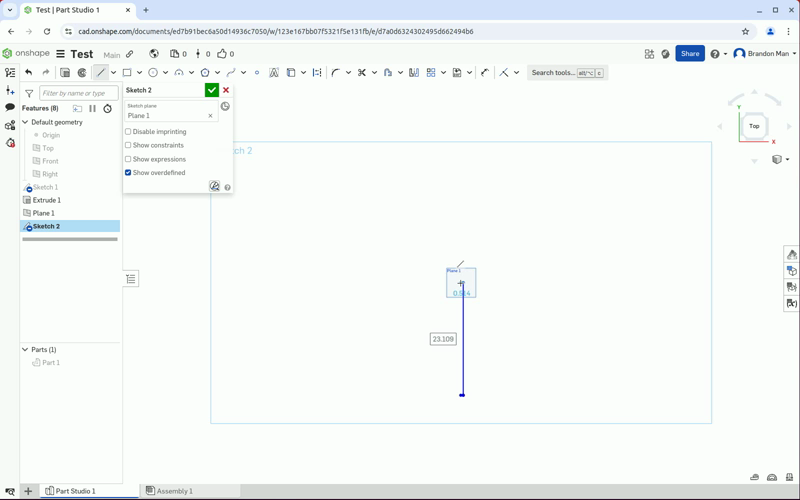
scroll(6)
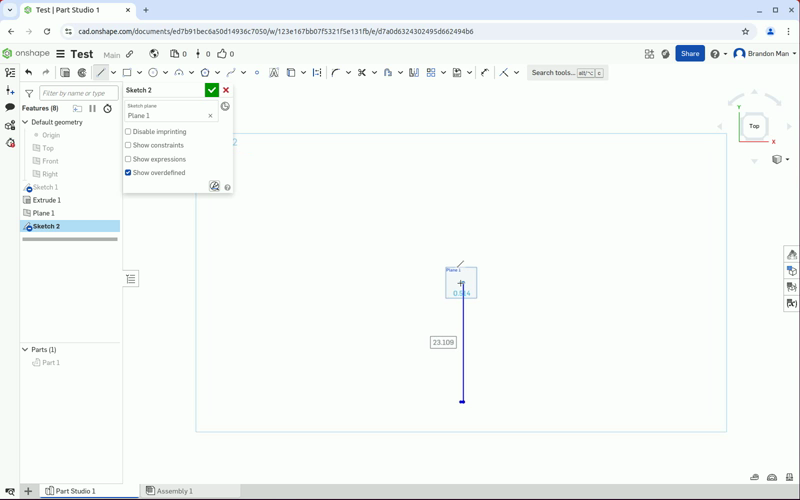
scroll(6)
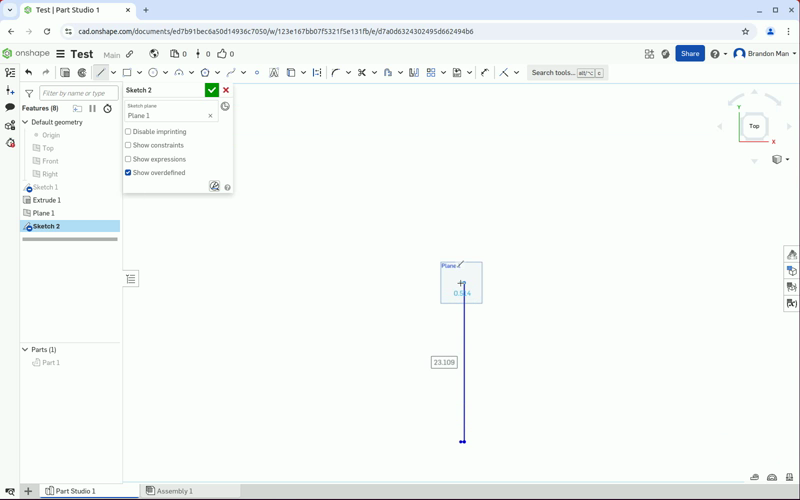
scroll(6)
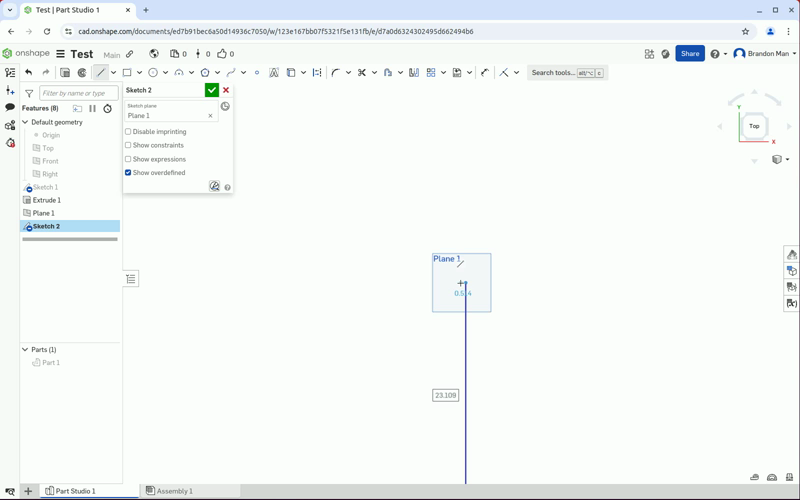
scroll(6)
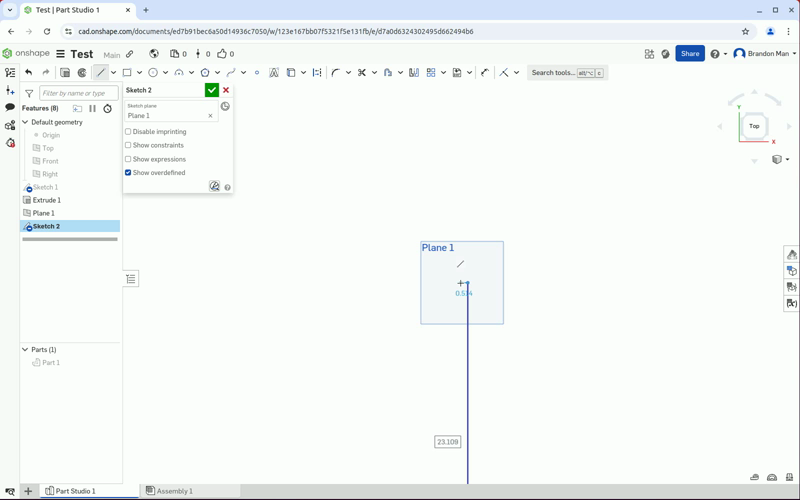
scroll(6)
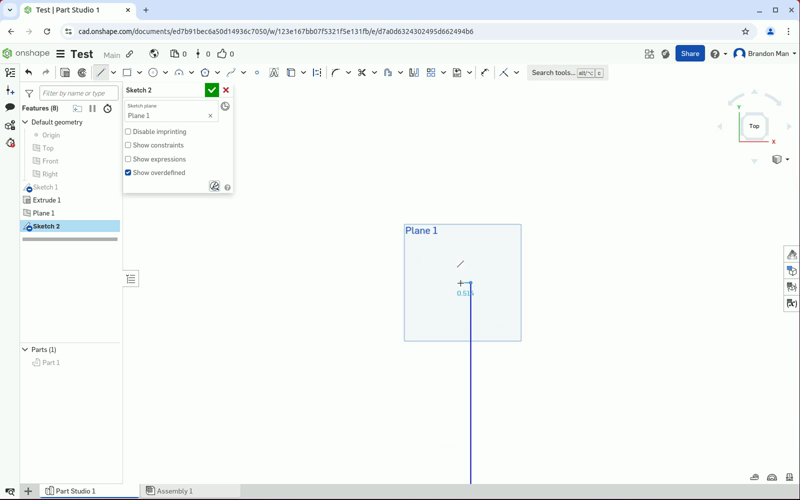
scroll(6)
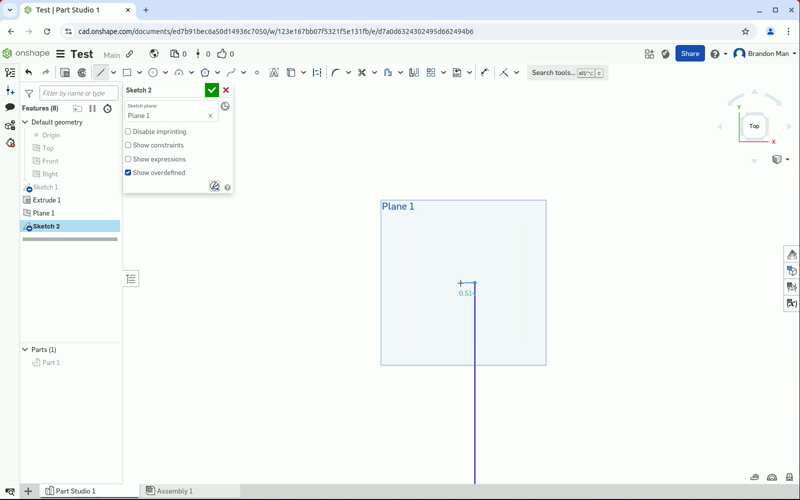
scroll(6)
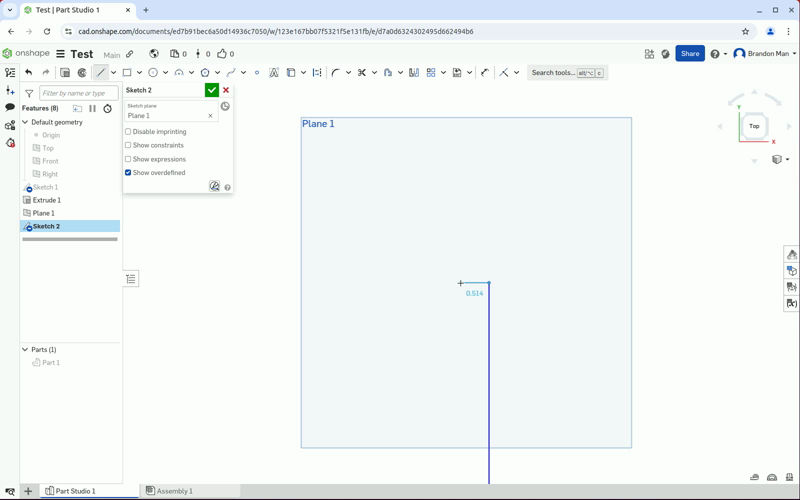
click(460, 282)
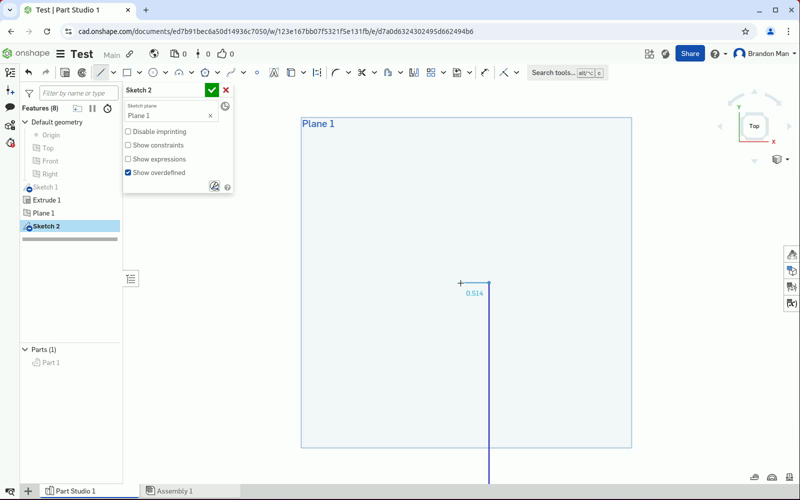
scroll(-6)
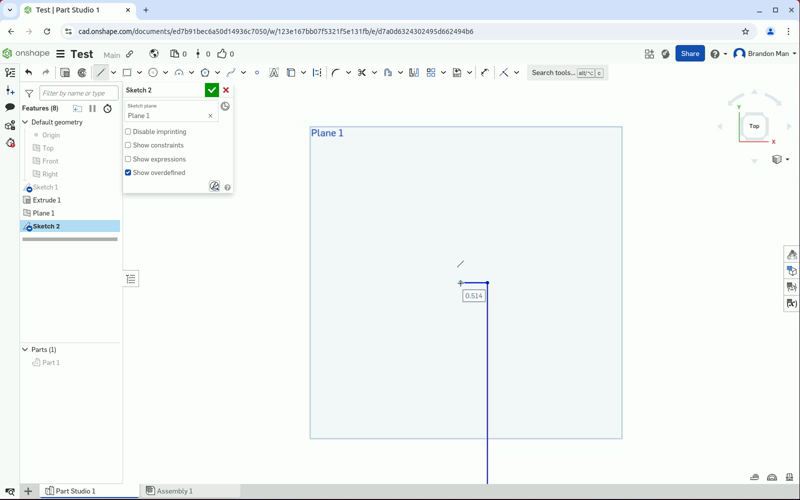
scroll(-6)
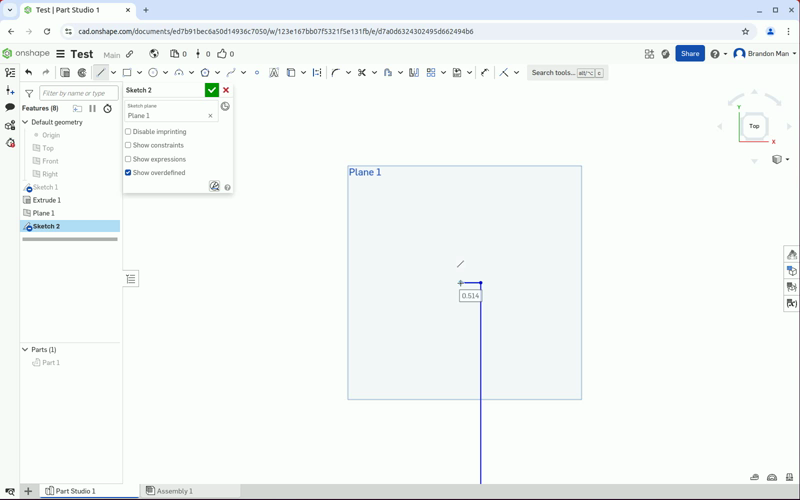
scroll(-6)
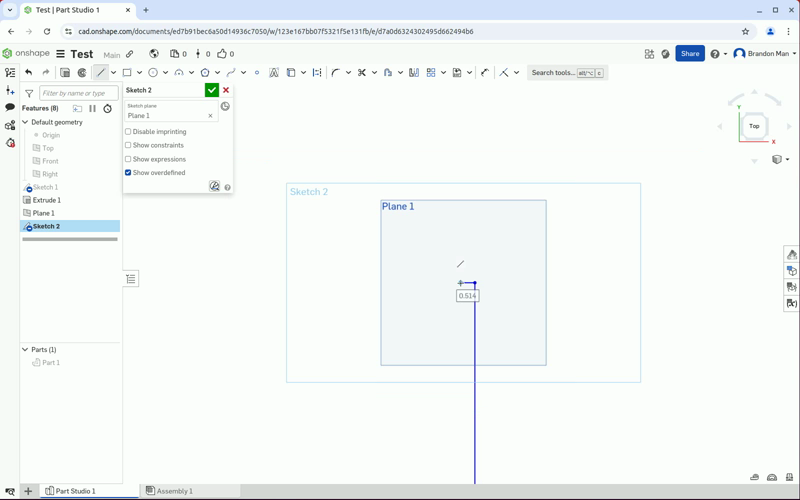
scroll(-6)
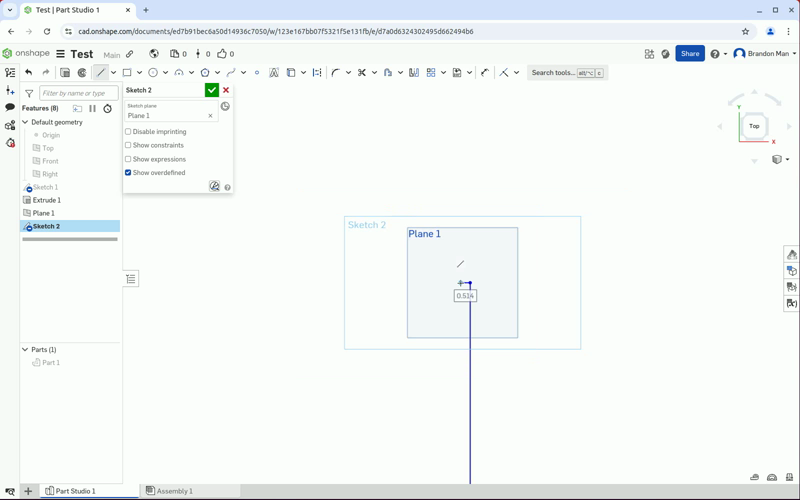
scroll(-6)
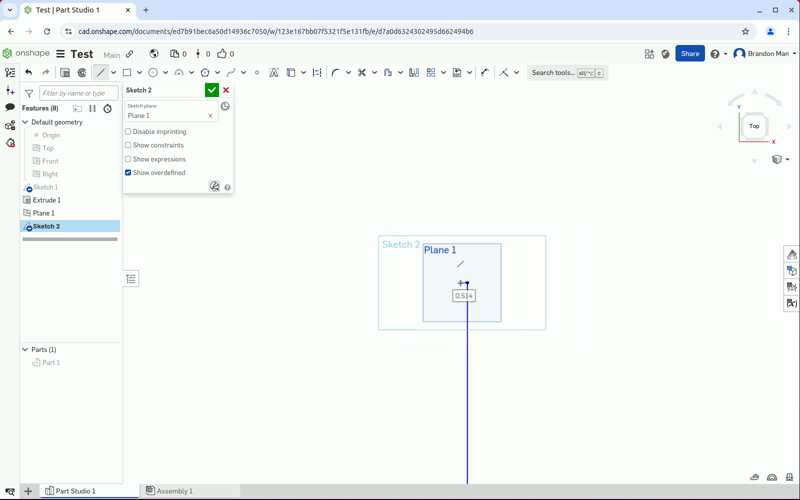
scroll(-6)
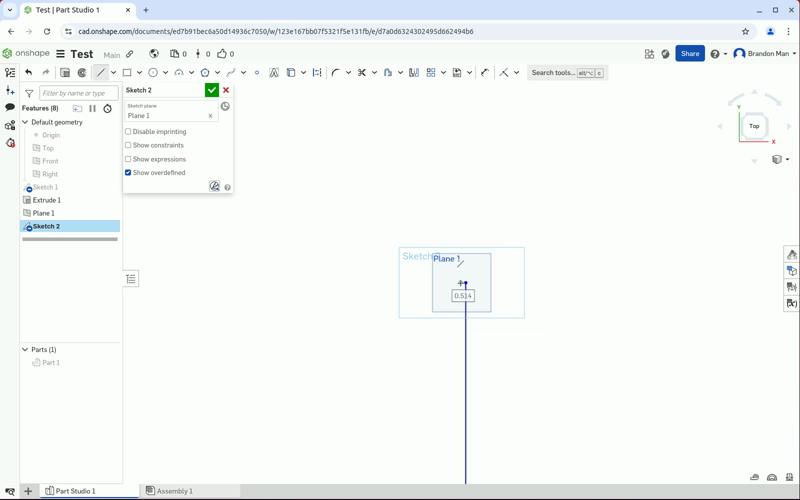
scroll(-6)
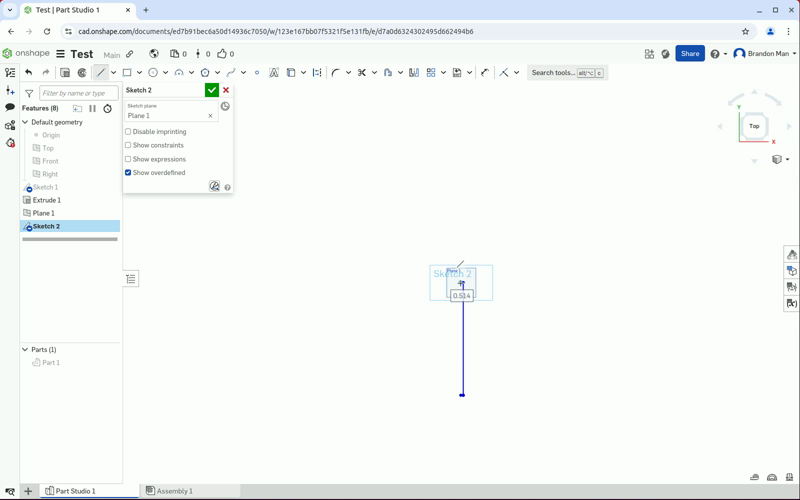
key_up(shift)
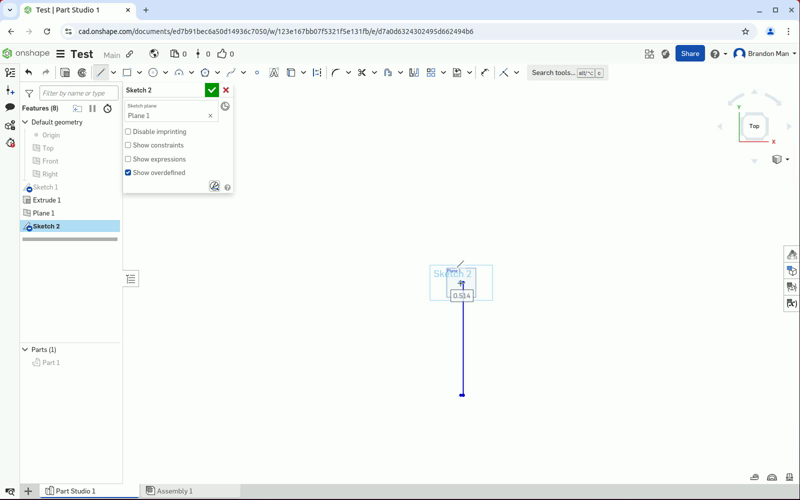
key_down(shift)
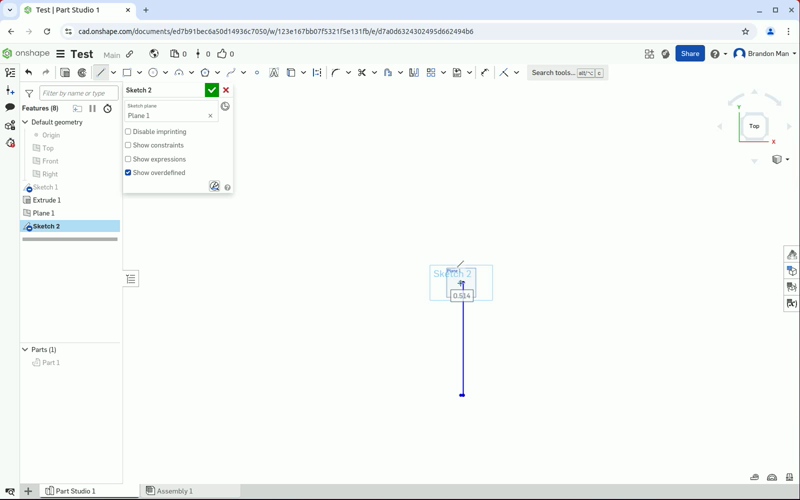
mouse_move(460, 395)
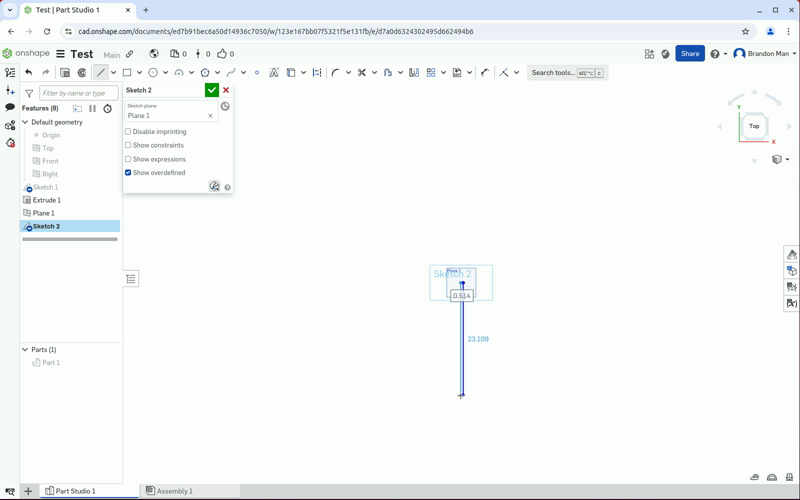
scroll(6)
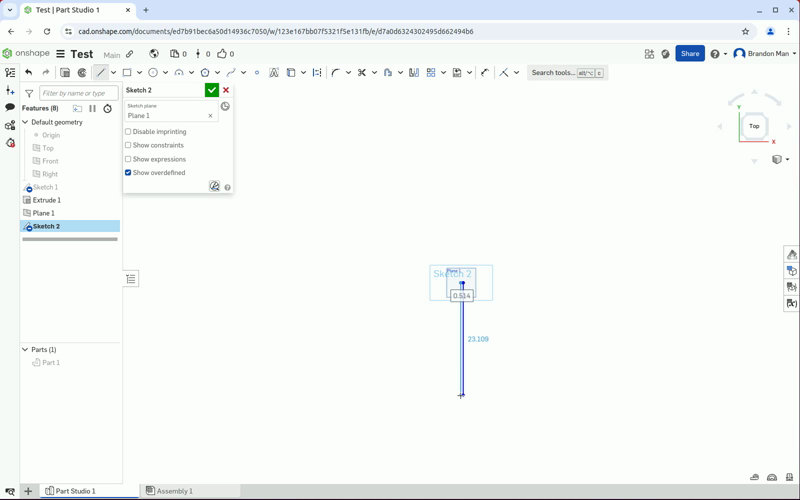
scroll(6)
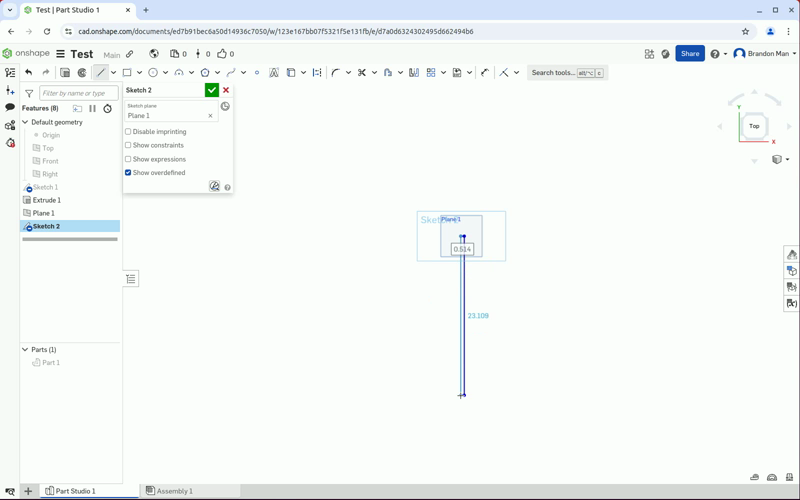
scroll(6)
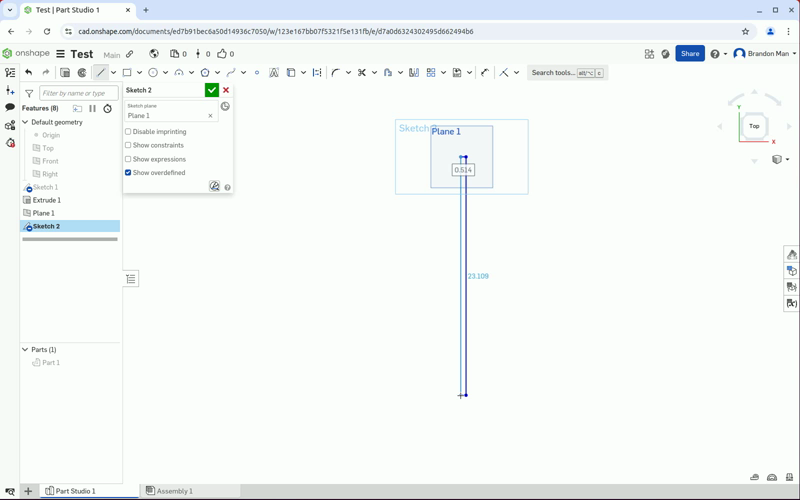
scroll(6)
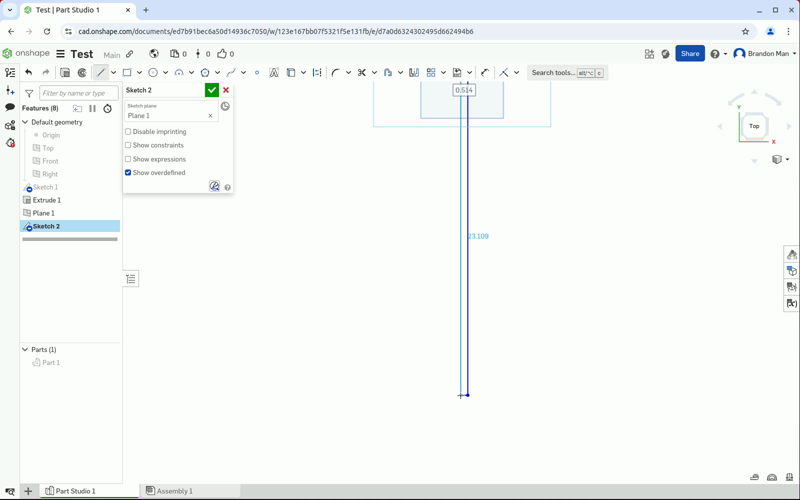
scroll(6)
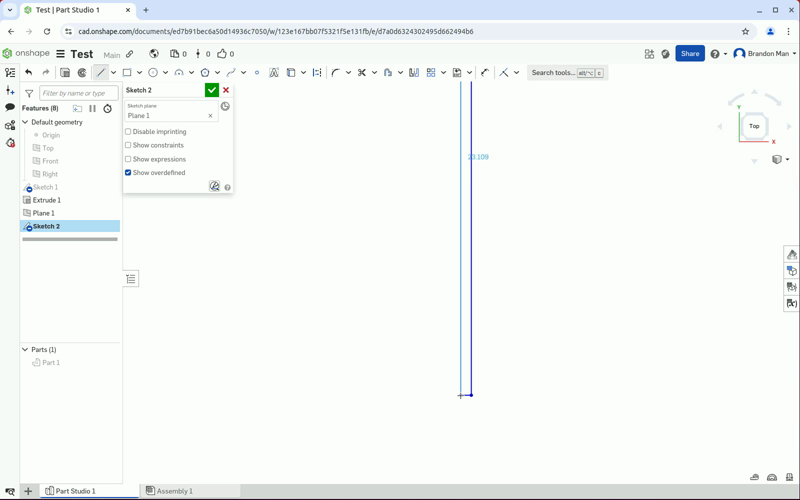
scroll(6)
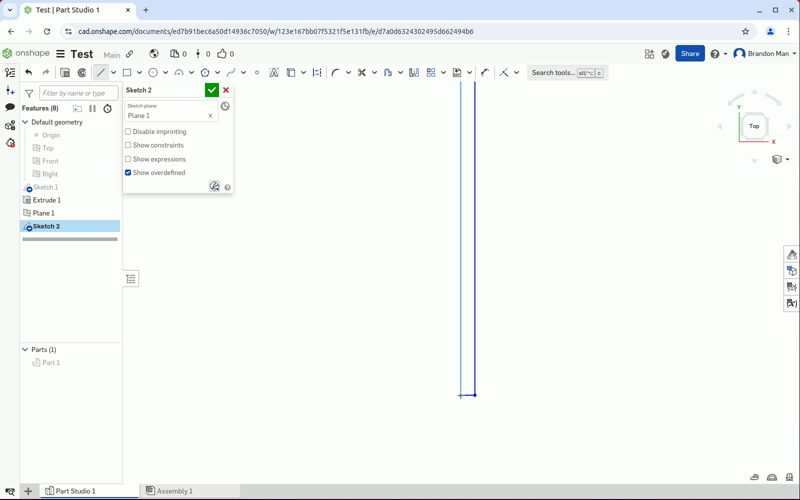
scroll(6)
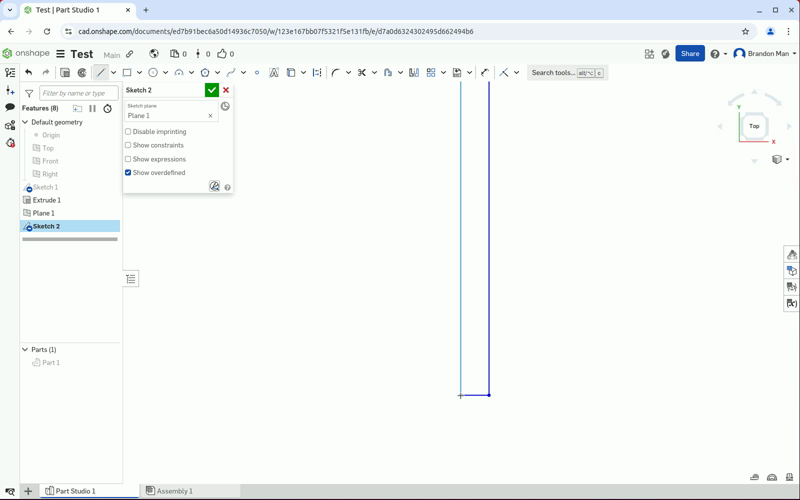
key_up(shift)
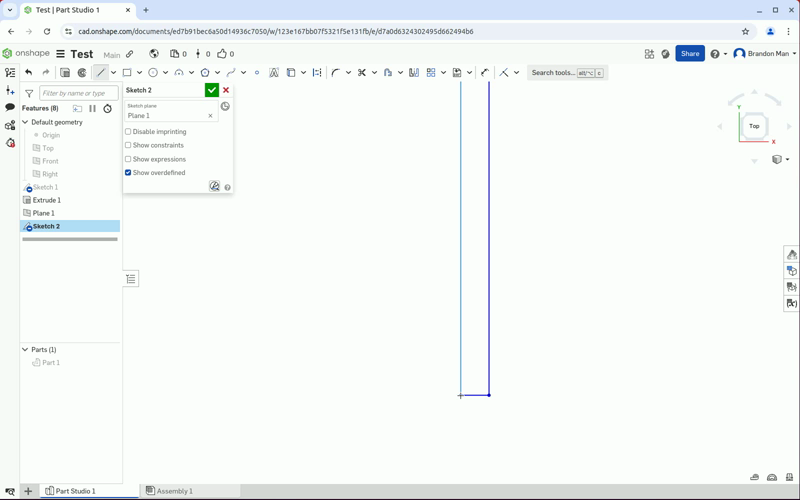
click(460, 395)
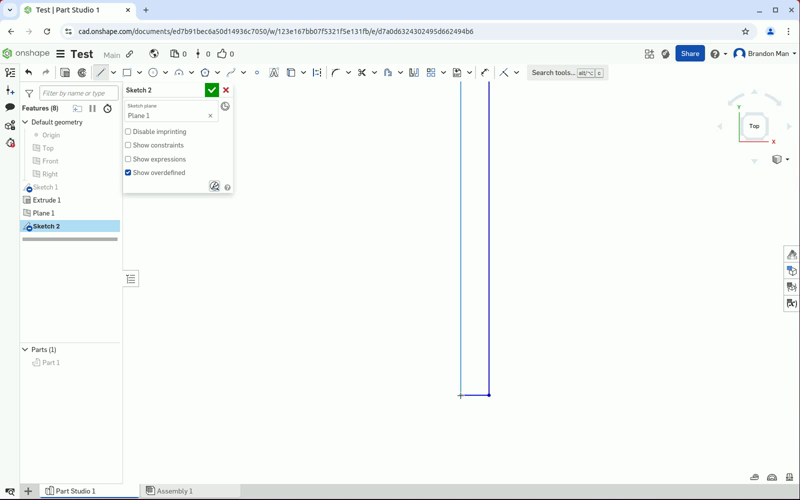
scroll(-6)
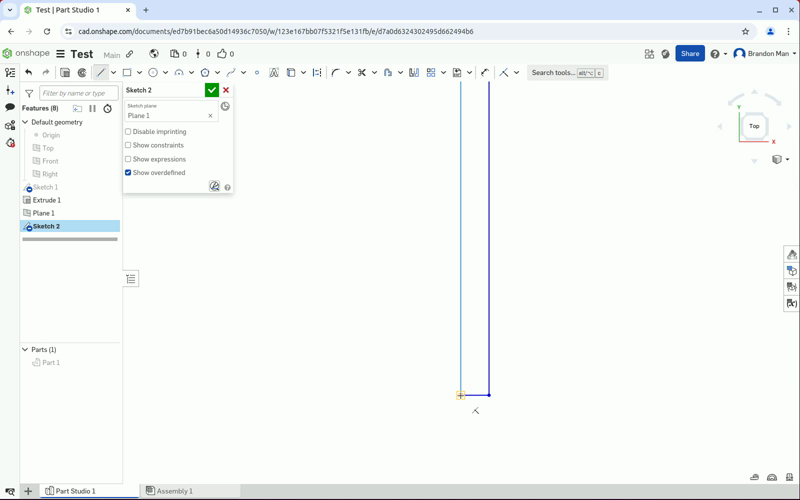
scroll(-6)
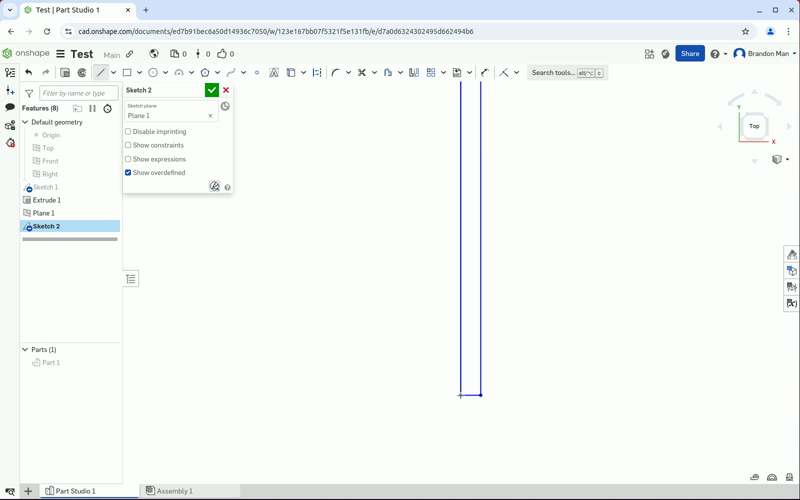
scroll(-6)
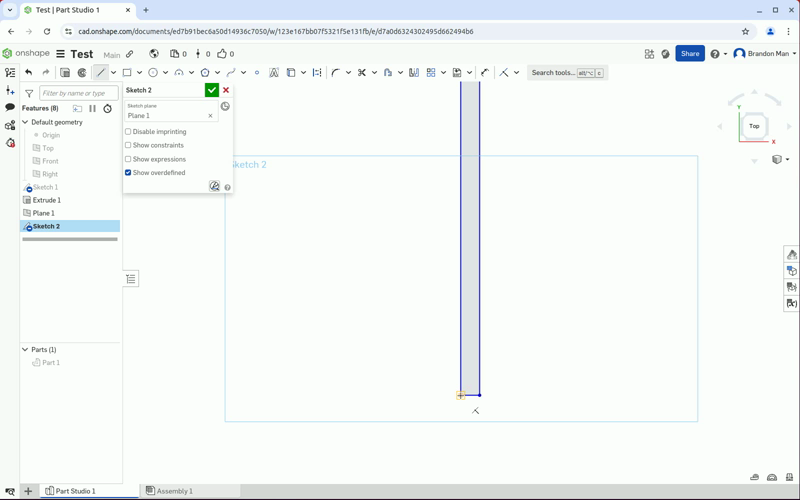
scroll(-6)
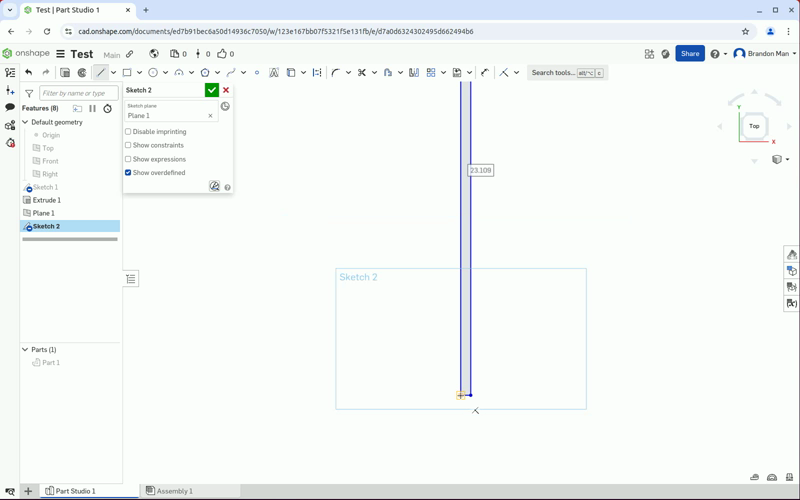
scroll(-6)
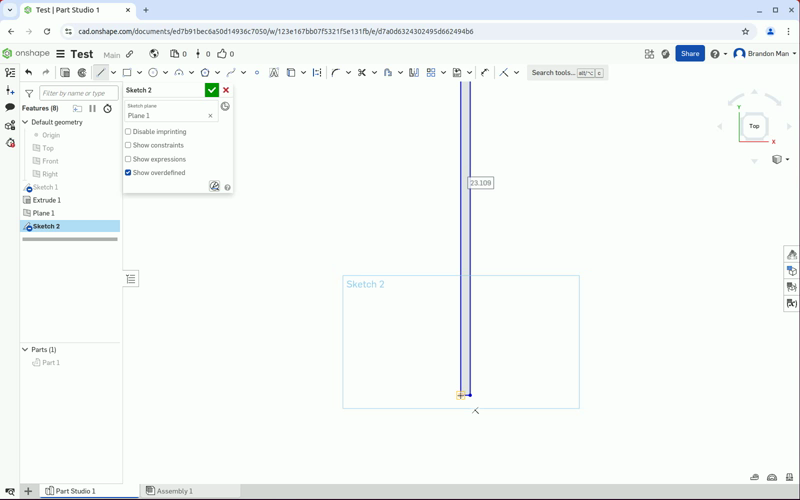
scroll(-6)
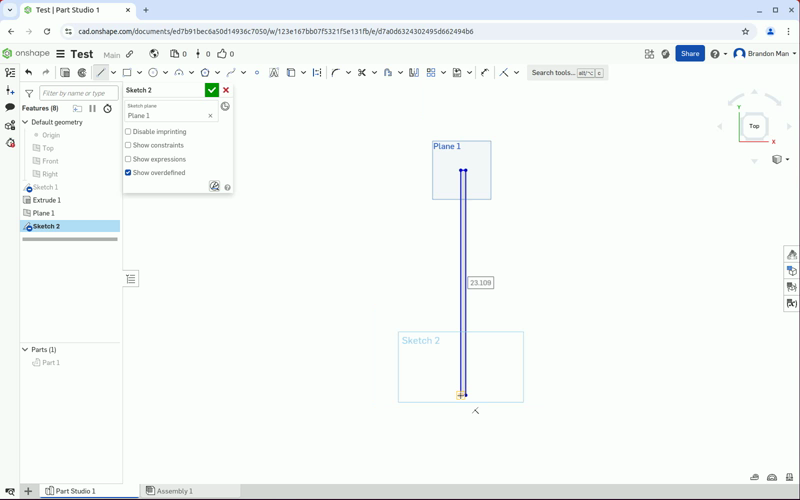
scroll(-6)
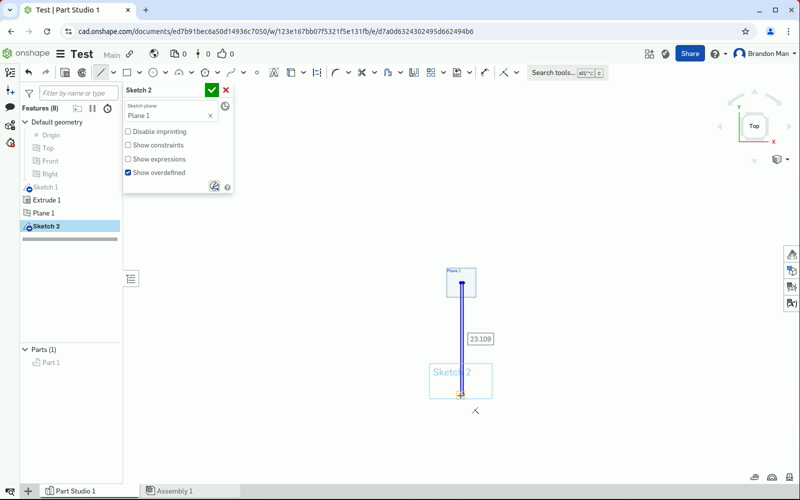
key(esc)
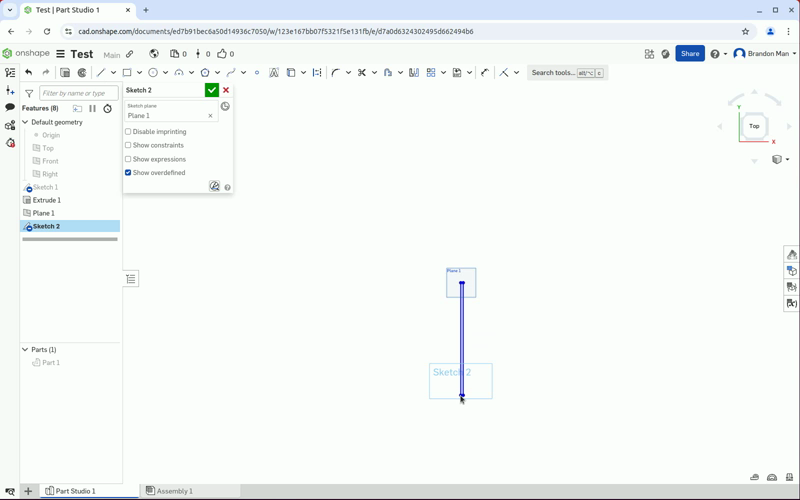
mouse_move(462, 367)
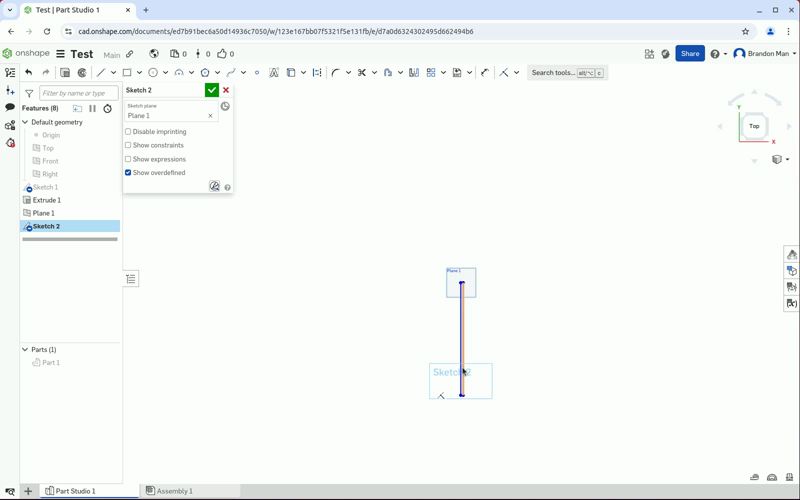
scroll(6)
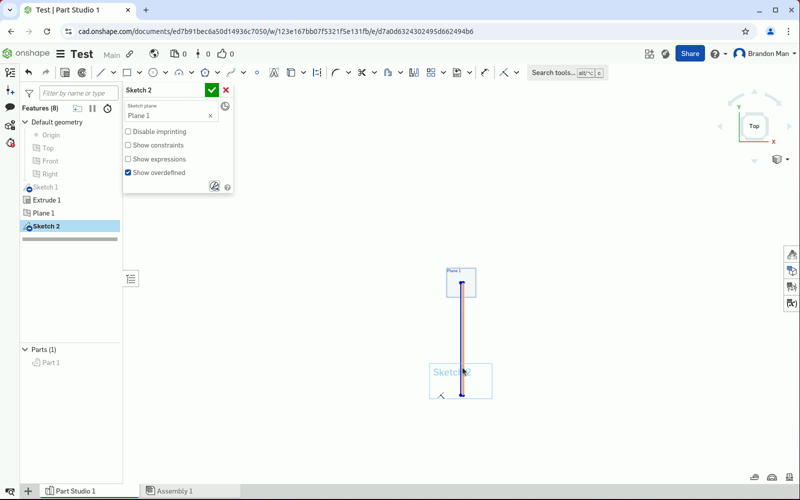
scroll(6)
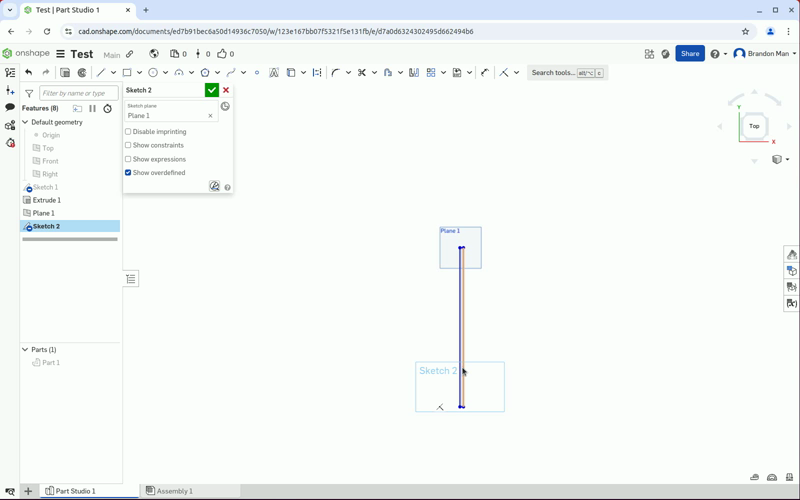
scroll(6)
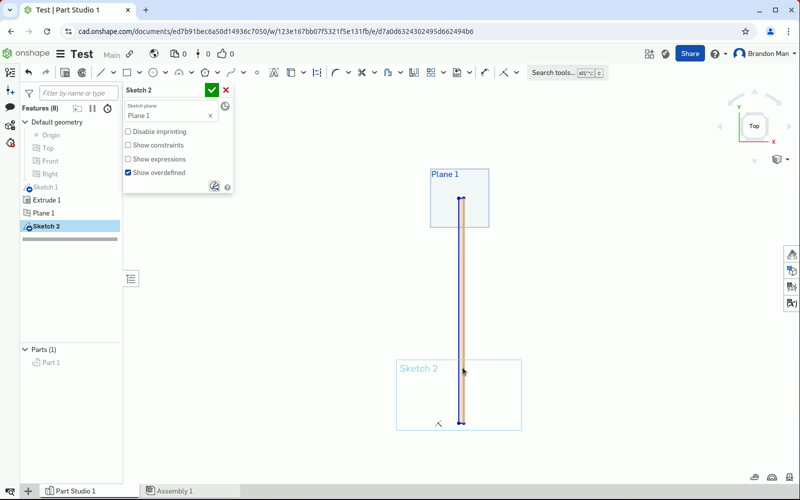
scroll(6)
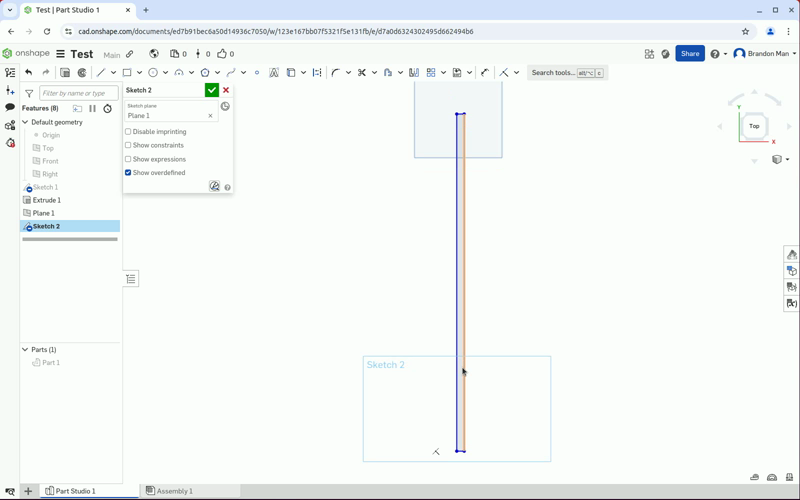
scroll(6)
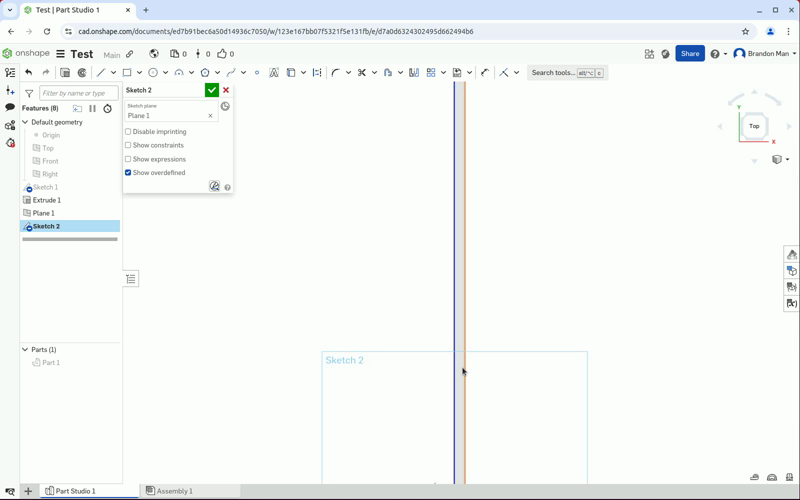
scroll(6)
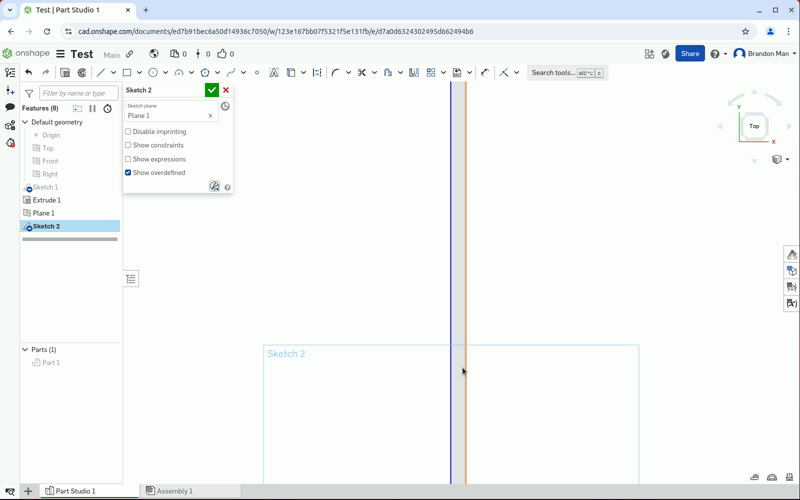
scroll(6)
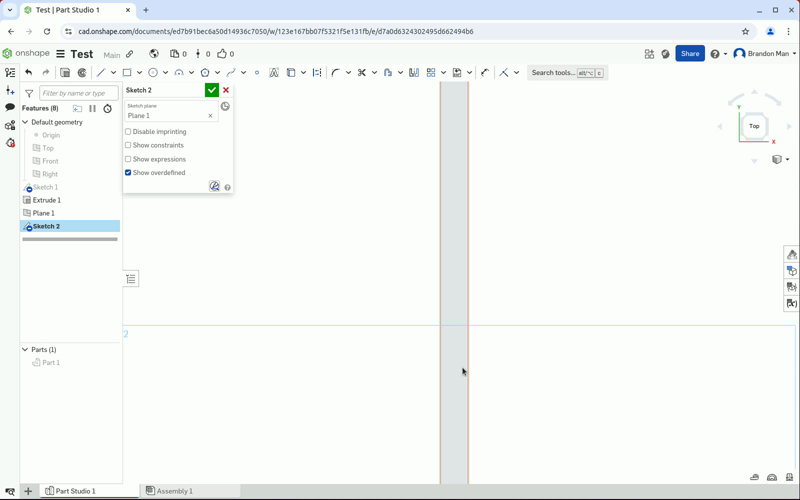
click(462, 367)
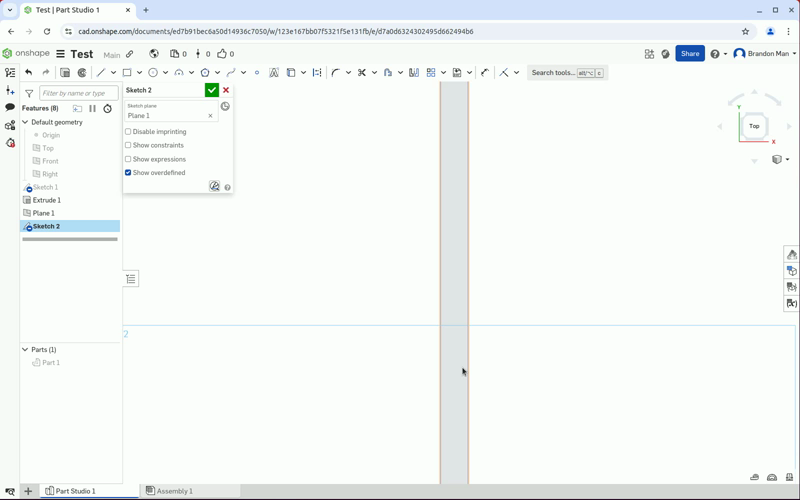
scroll(-6)
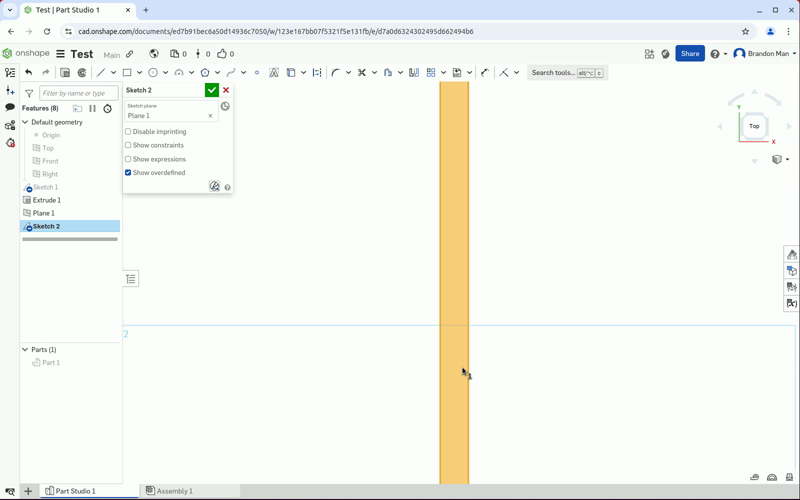
scroll(-6)
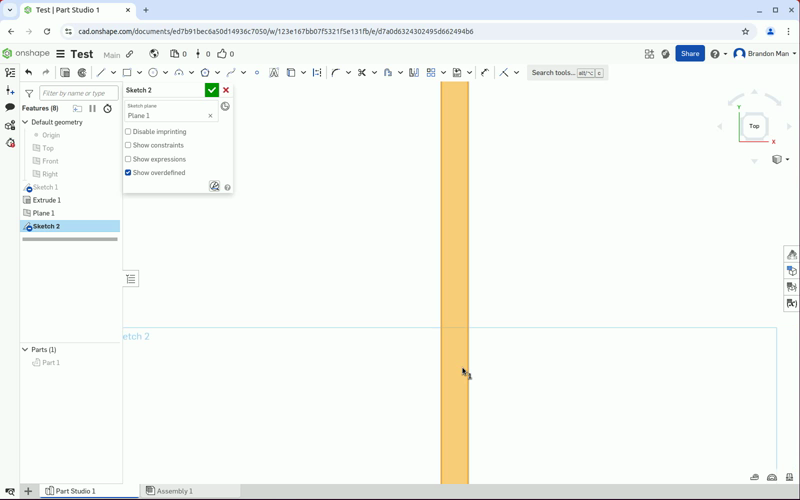
scroll(-6)
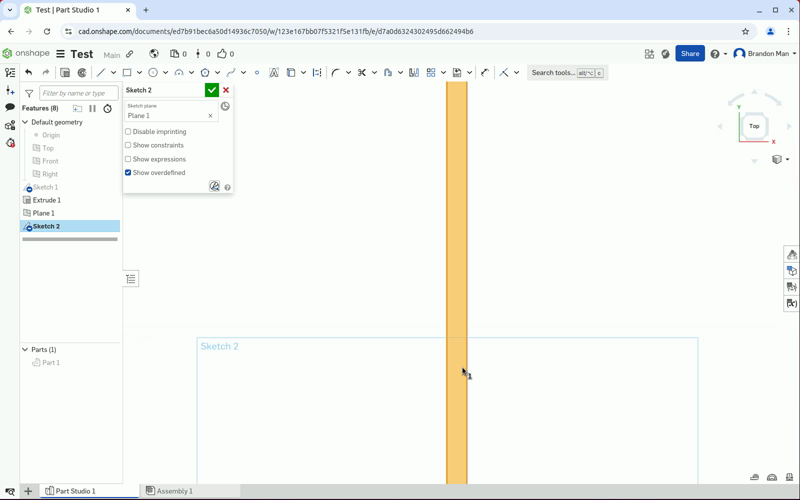
scroll(-6)
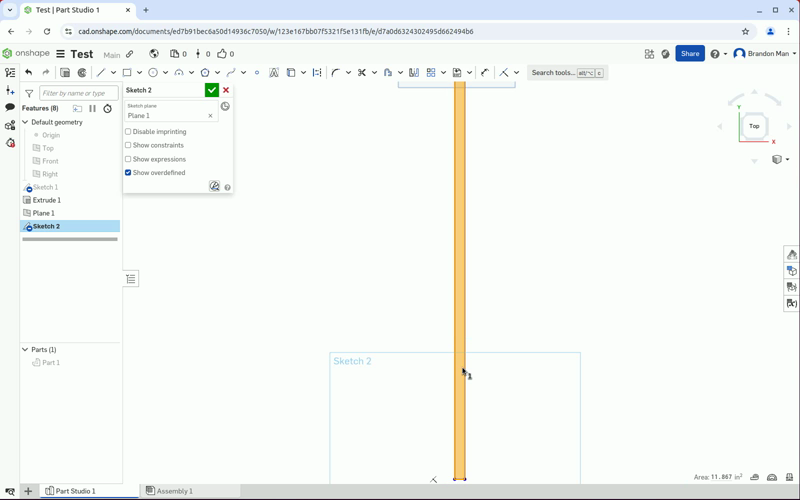
scroll(-6)
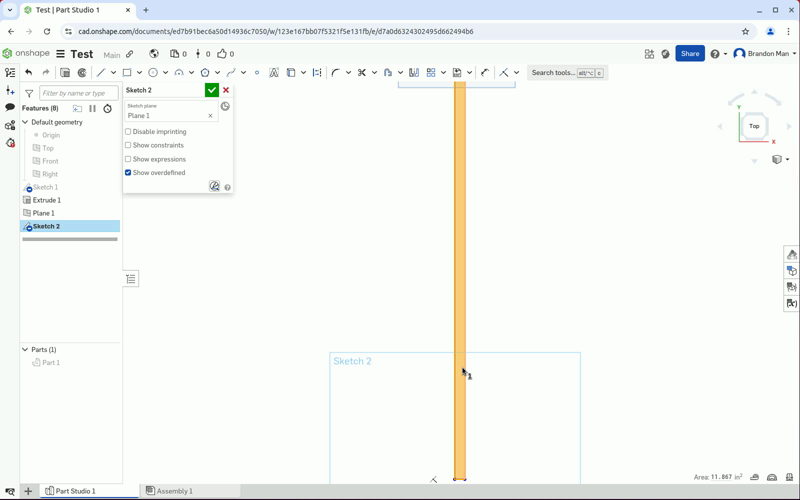
scroll(-6)
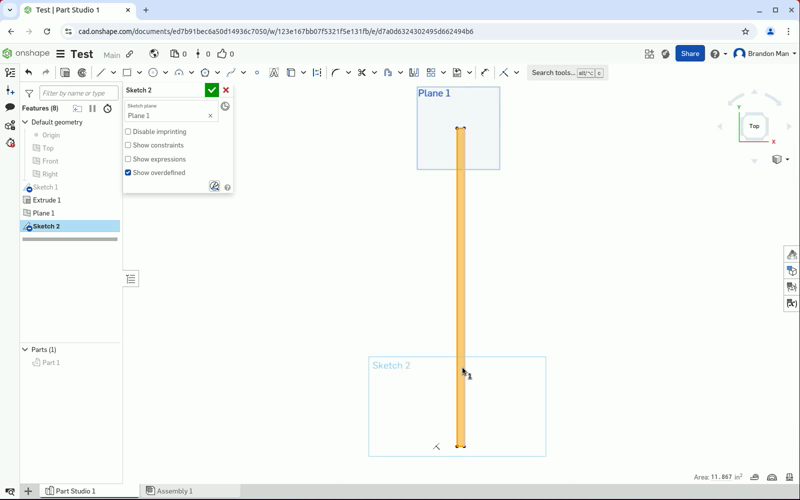
scroll(-6)
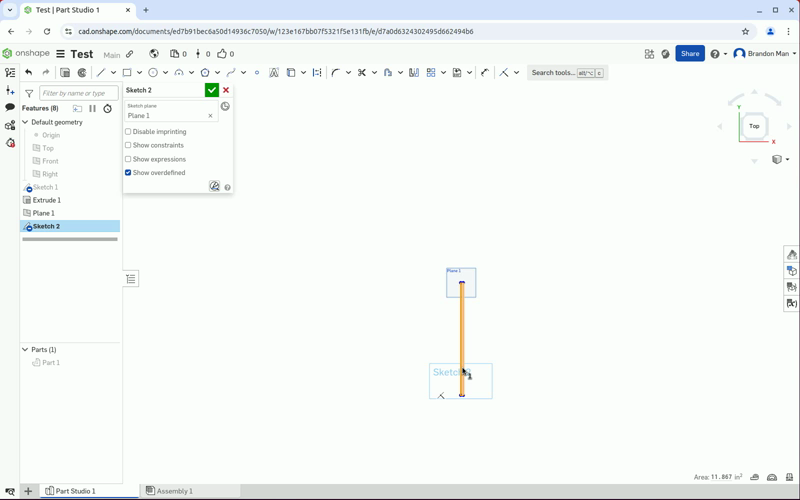
mouse_move(73, 352)
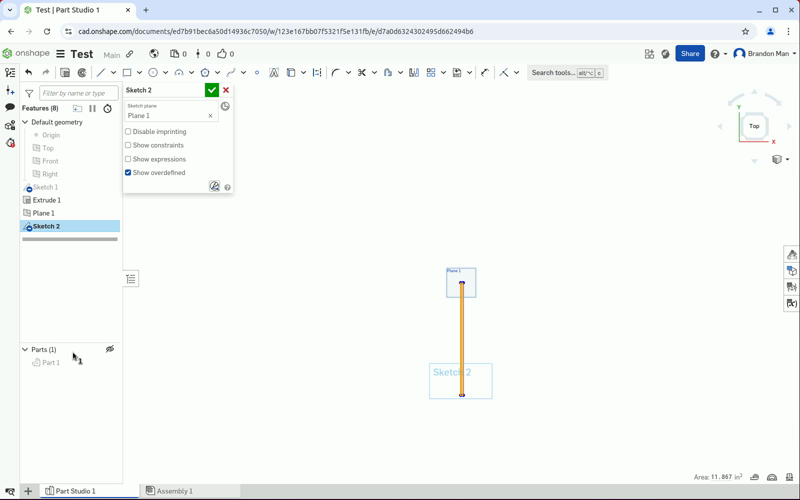
key(shift+y)
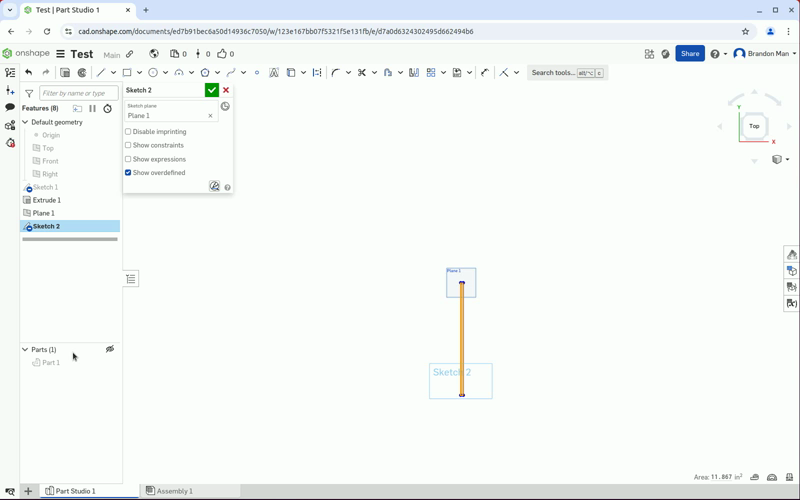
key(shift+e)
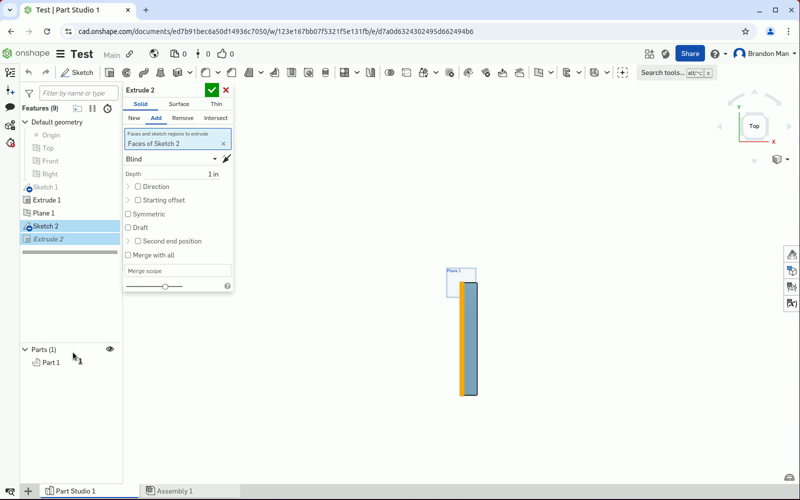
mouse_move(143, 106)
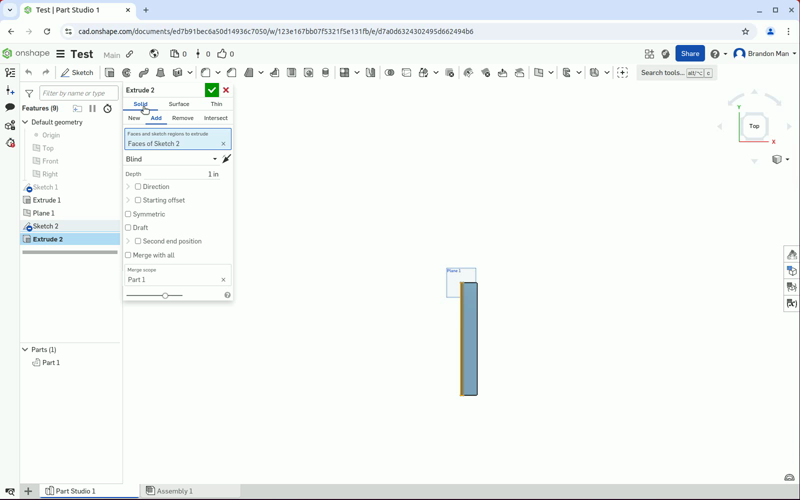
click(143, 106)
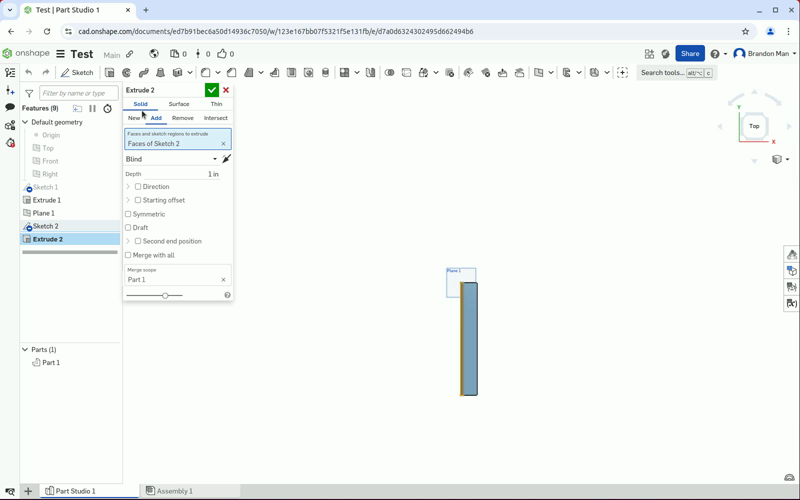
mouse_move(137, 120)
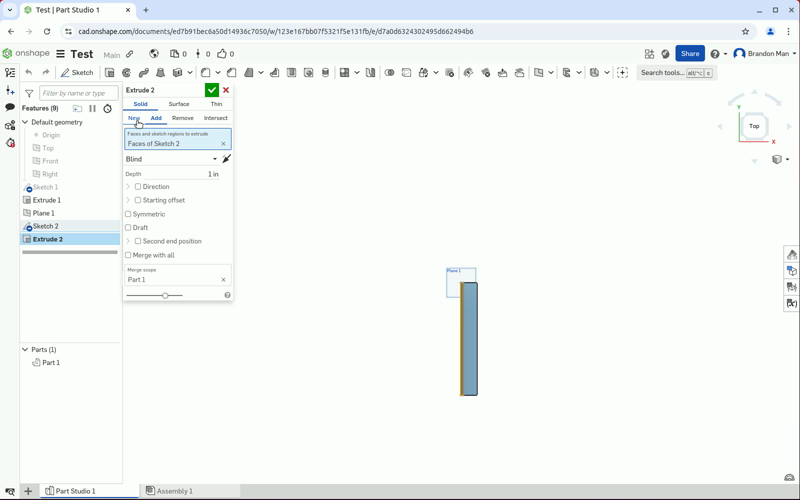
click(137, 120)
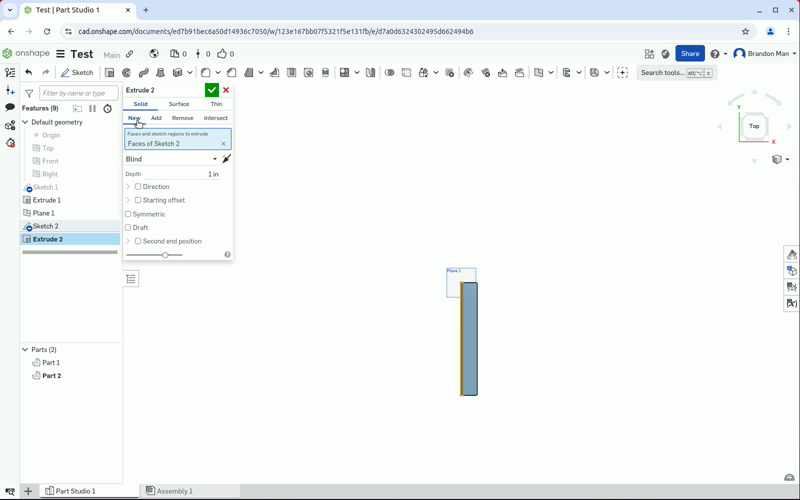
key(tab, 4)
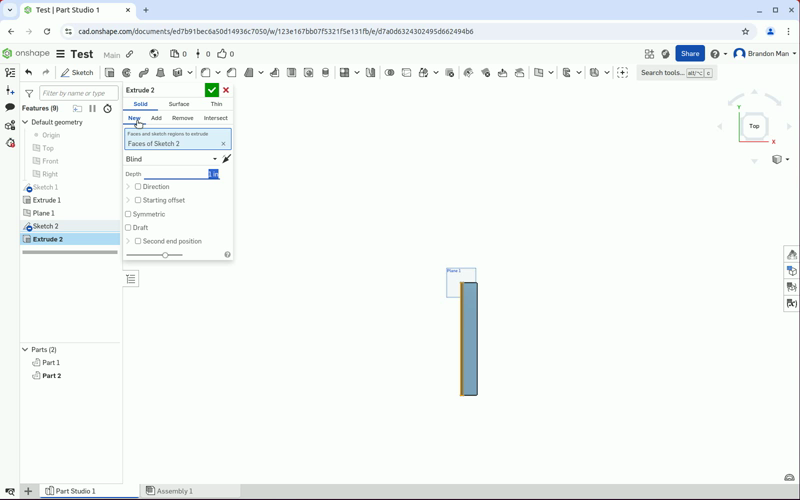
text(0.241)
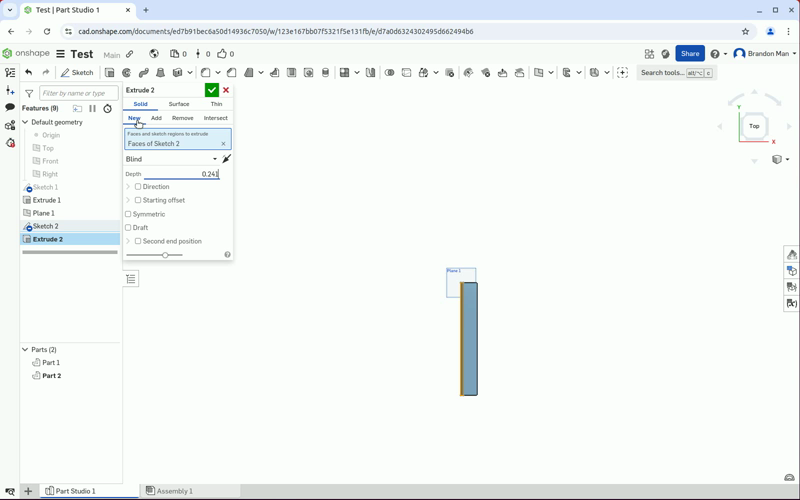
key(enter)
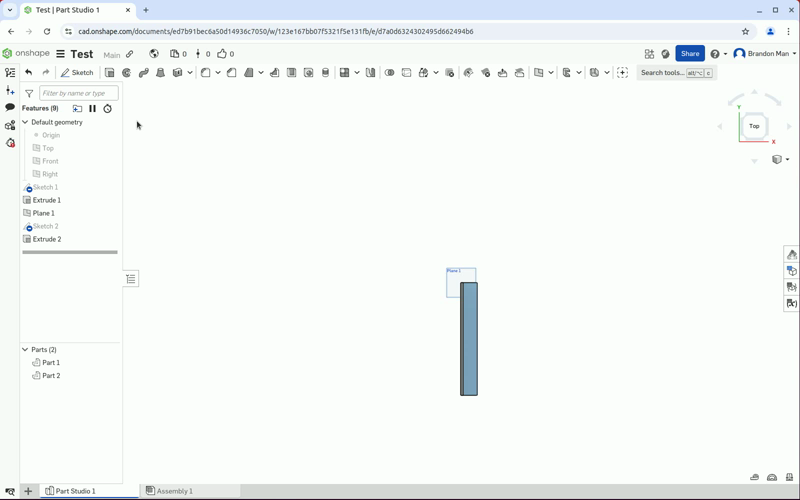
key(shift+h)
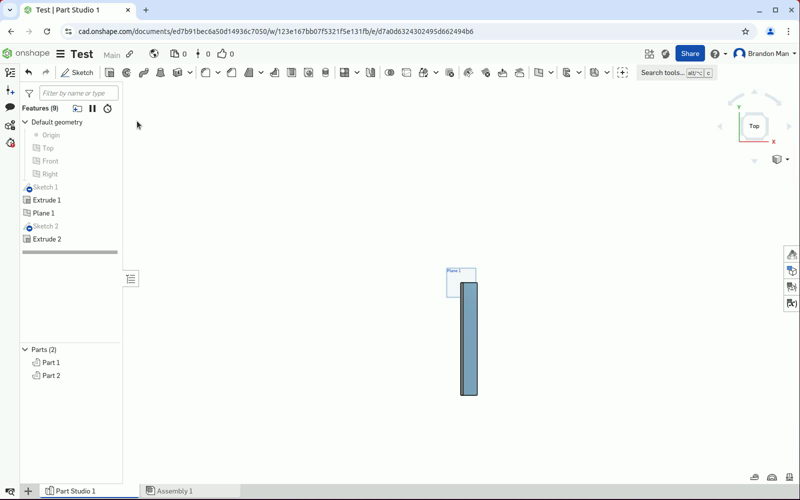
key(shift+h)
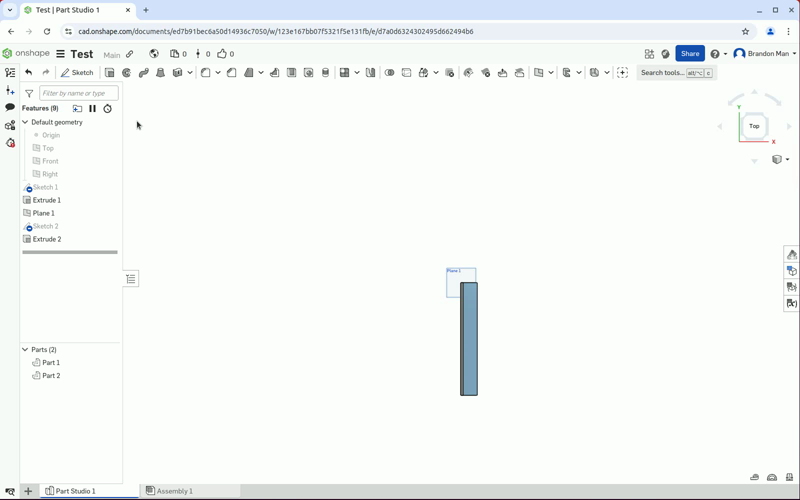
mouse_move(73, 189)
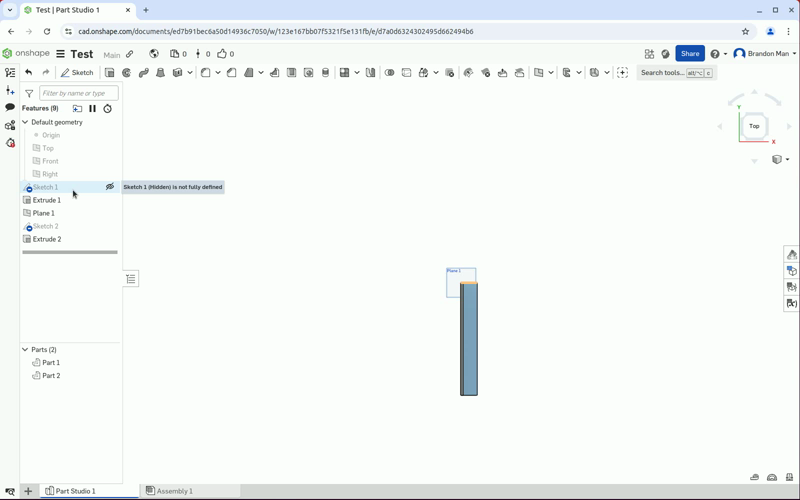
click(73, 189)
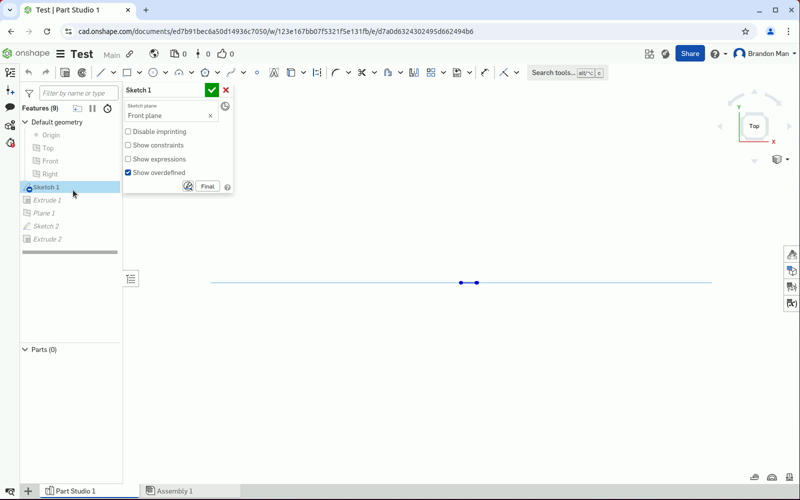
mouse_move(229, 92)
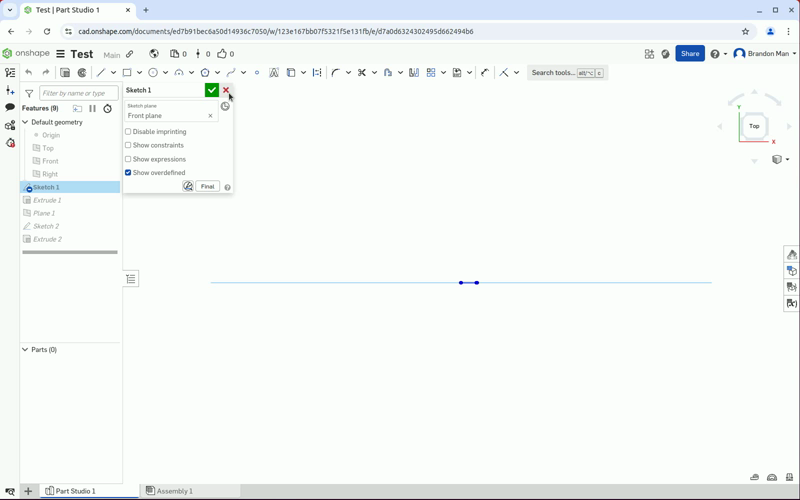
click(229, 92)
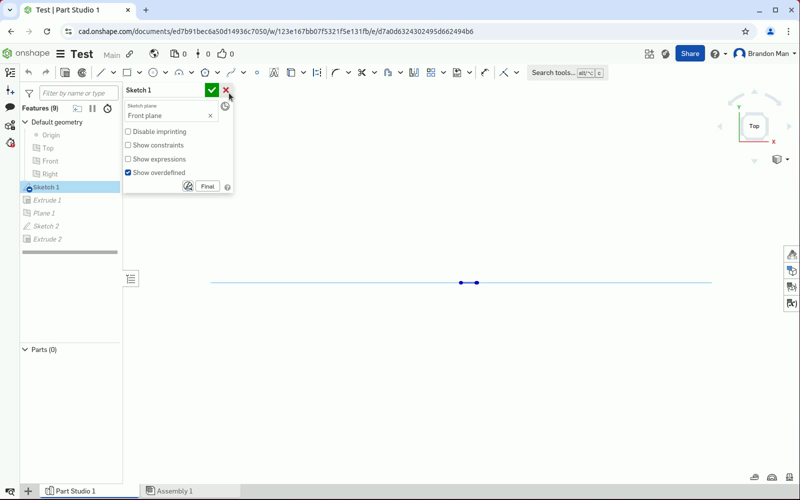
key(shift+s)
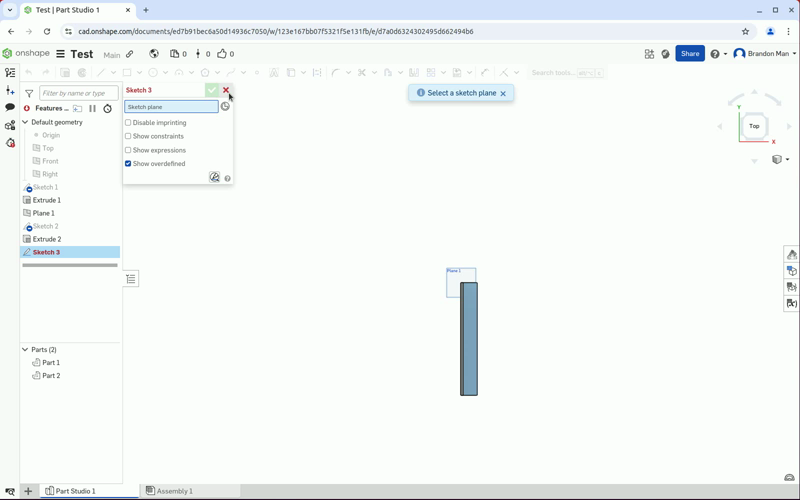
mouse_move(73, 215)
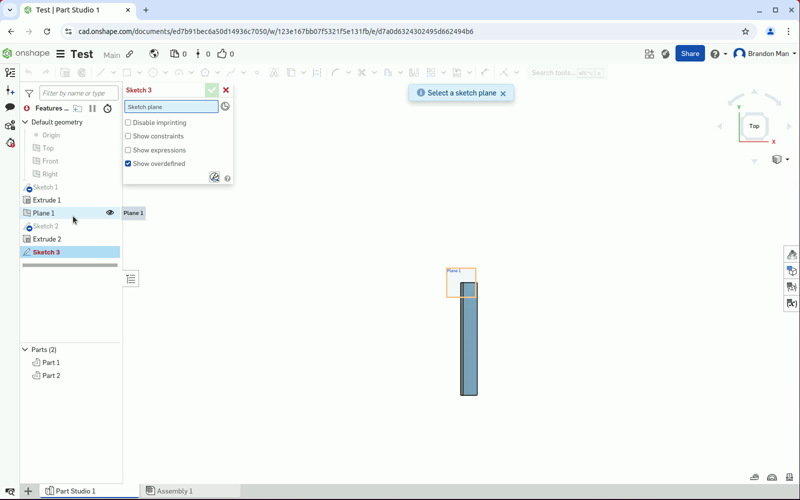
click(73, 215)
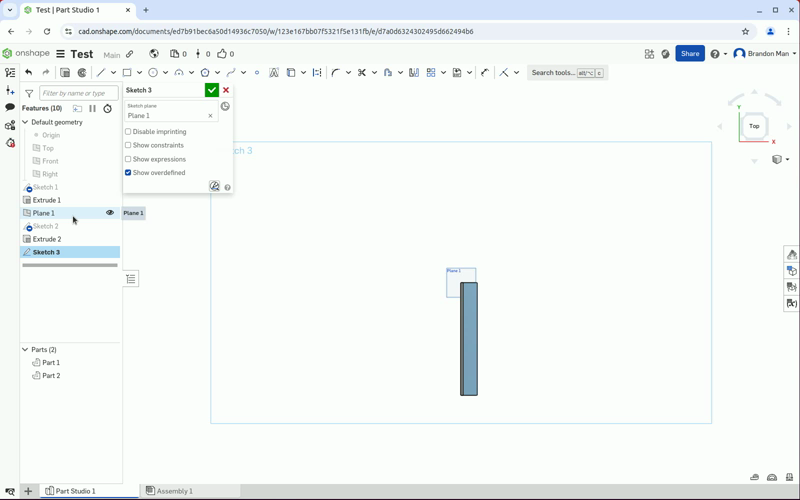
mouse_move(73, 352)
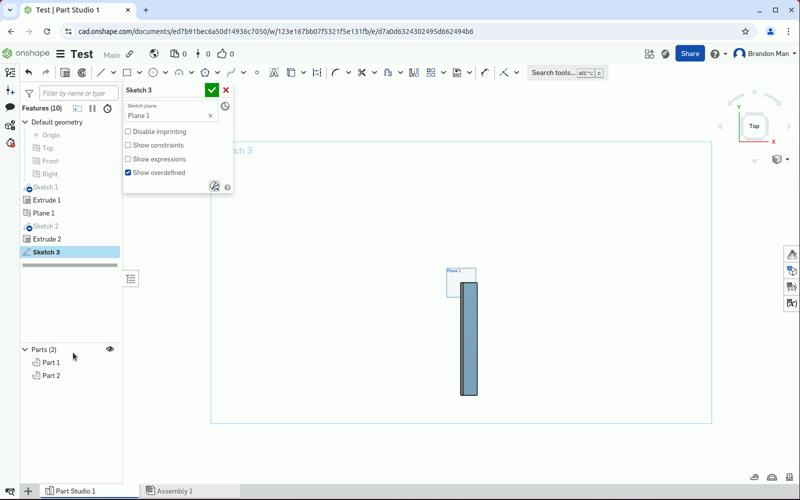
key(y)
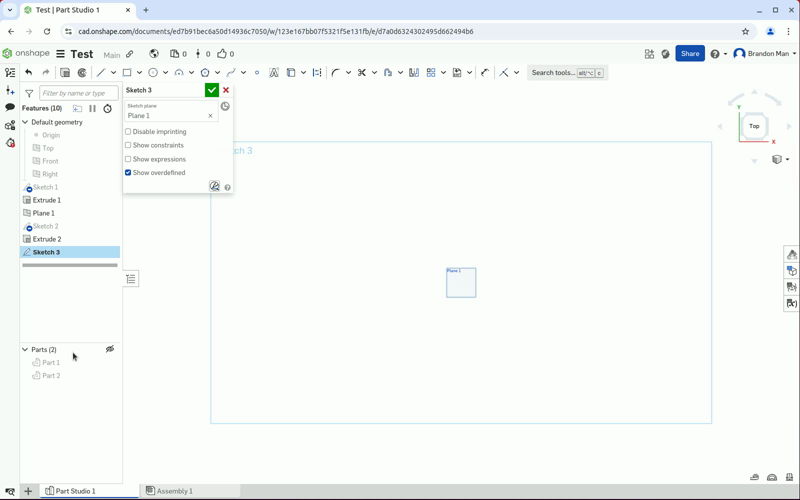
key(l)
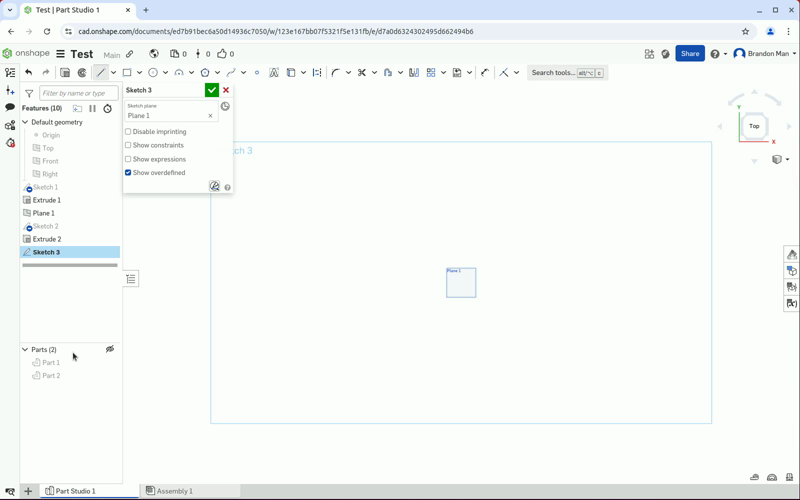
key_down(shift)
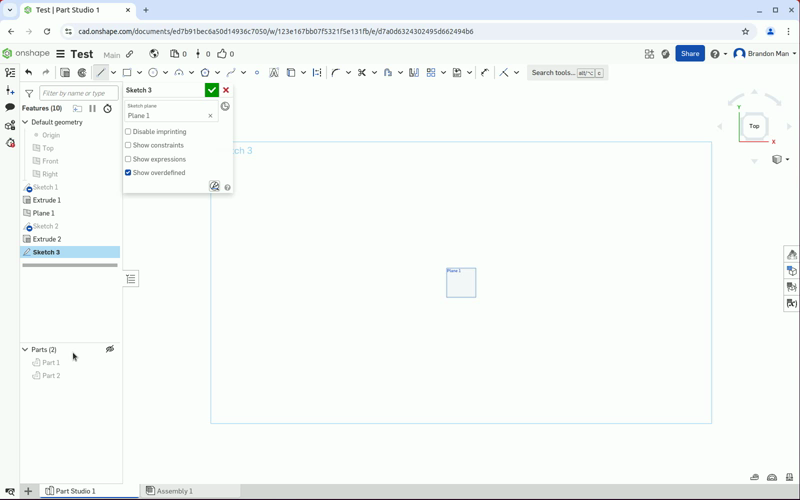
mouse_move(473, 395)
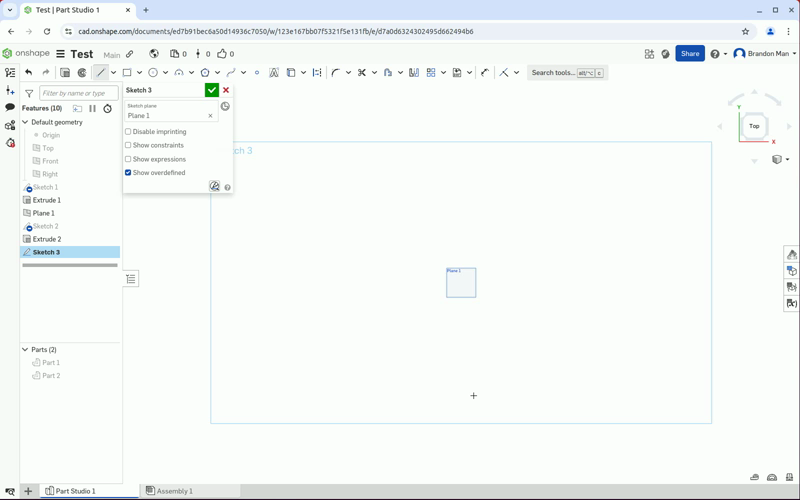
click(473, 395)
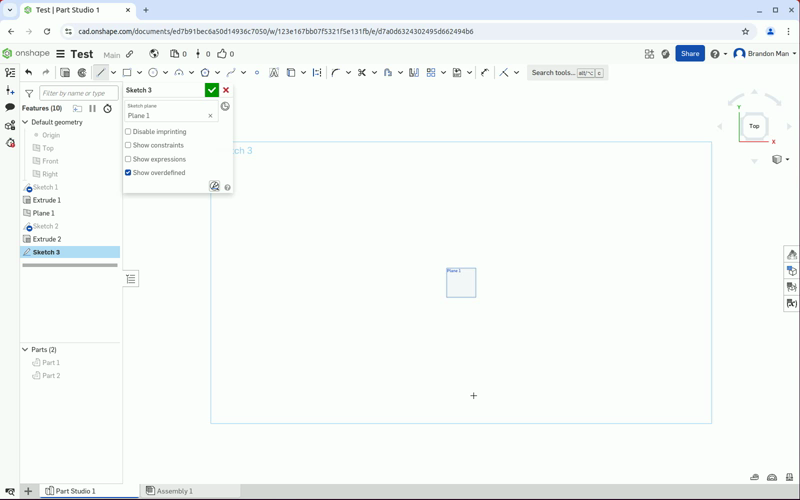
key_up(shift)
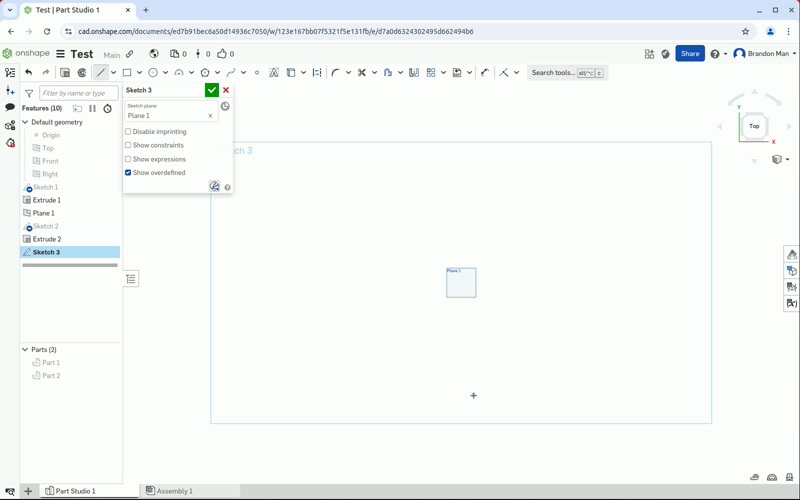
key_down(shift)
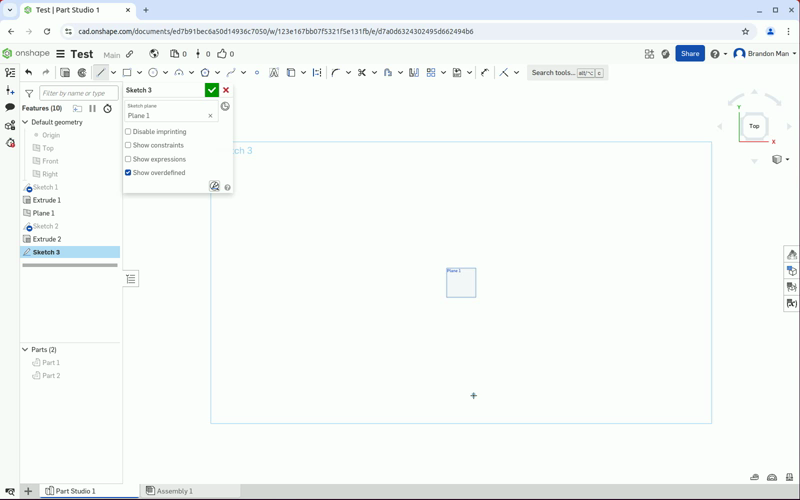
mouse_move(503, 395)
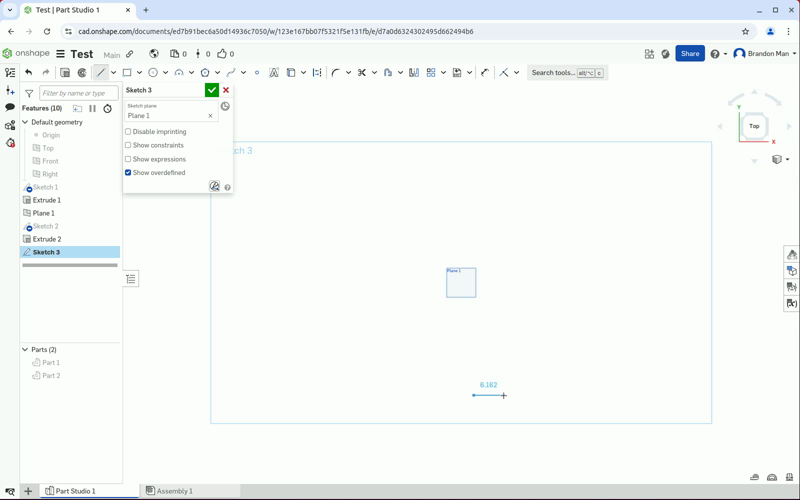
mouse_move(476, 395)
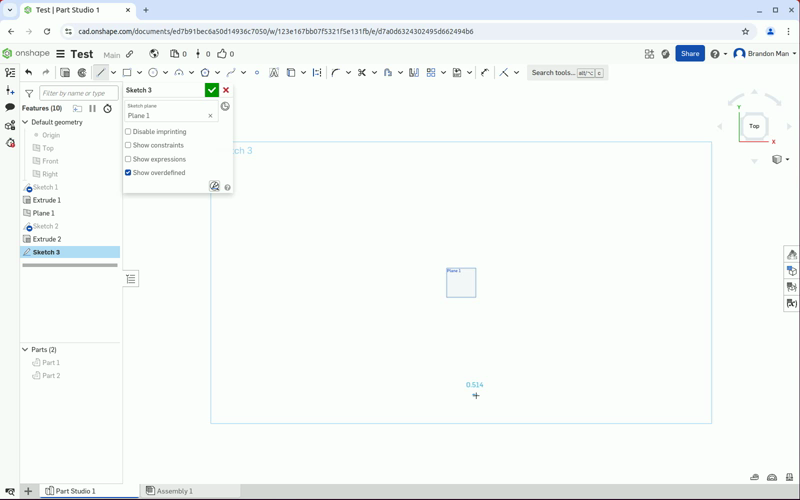
scroll(6)
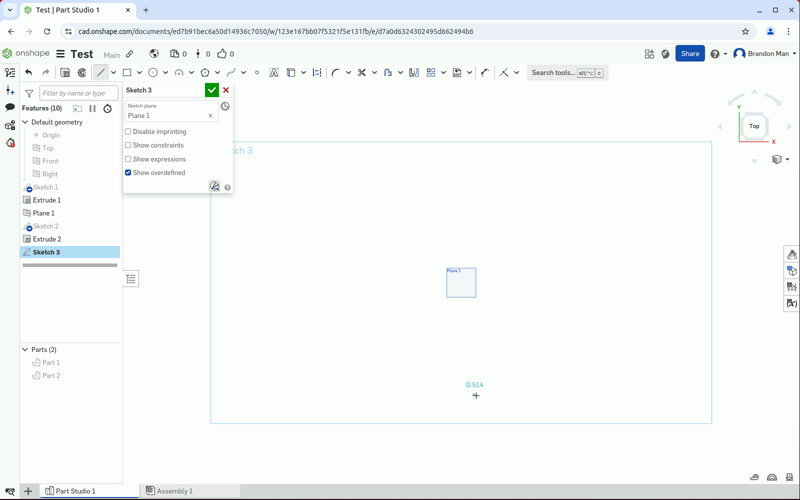
scroll(6)
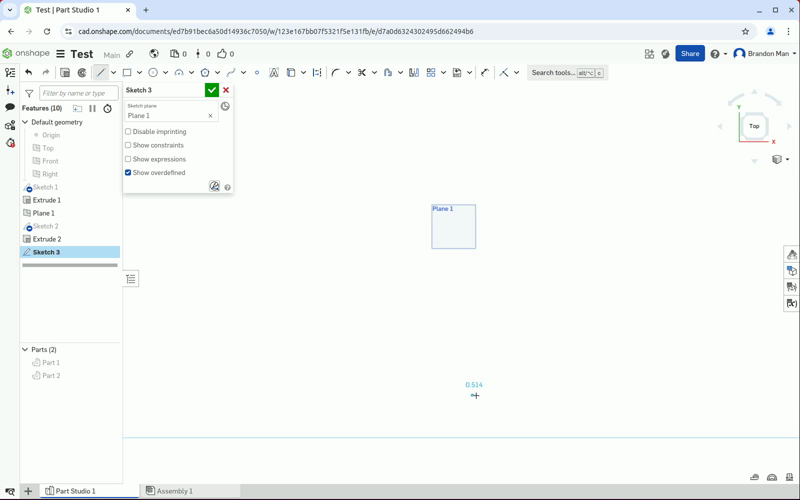
scroll(6)
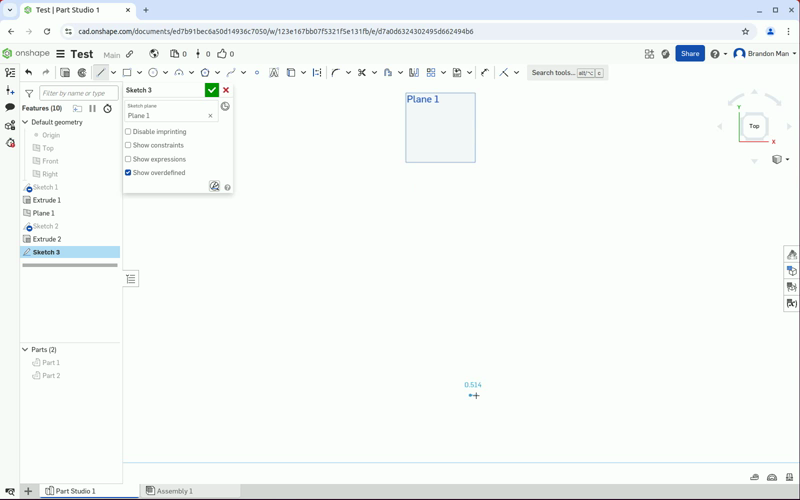
scroll(6)
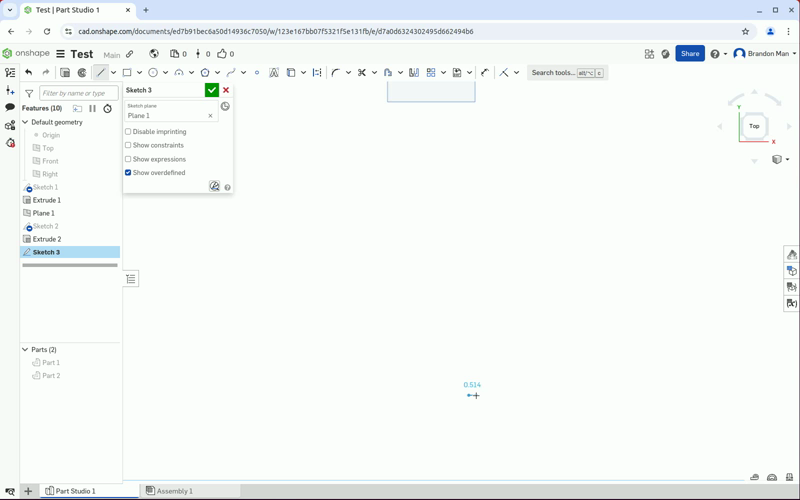
scroll(6)
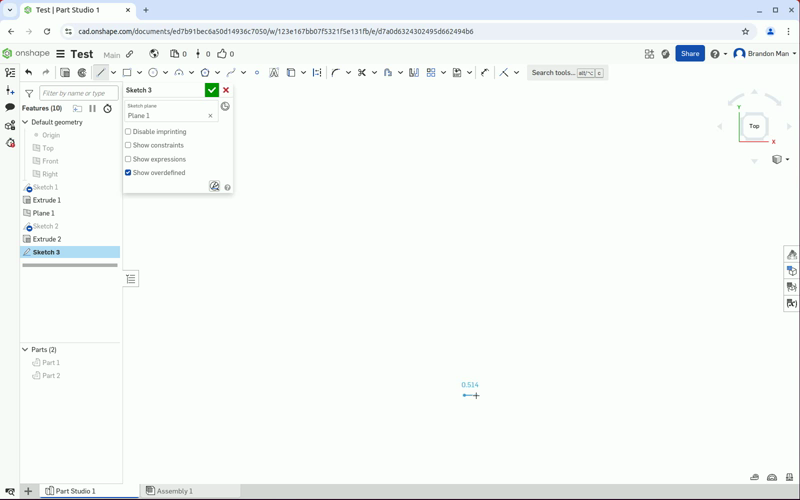
scroll(6)
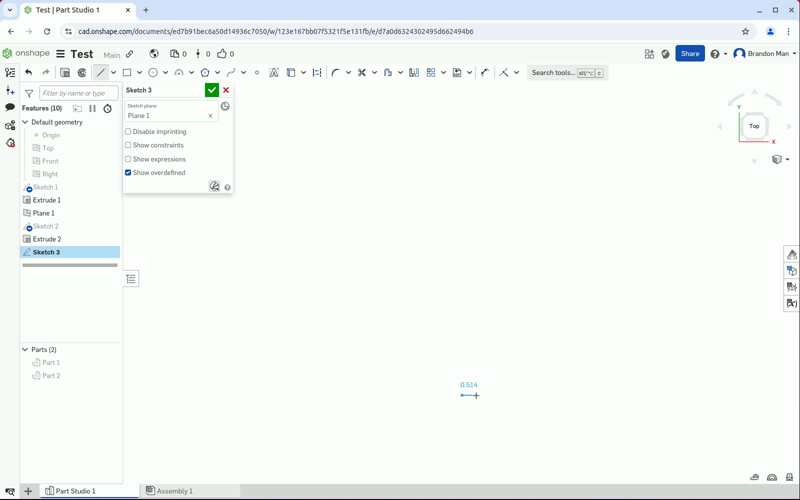
scroll(6)
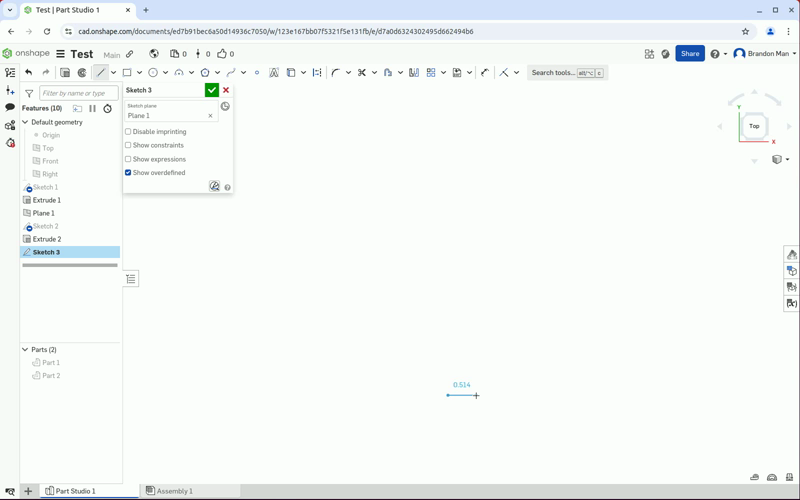
click(476, 395)
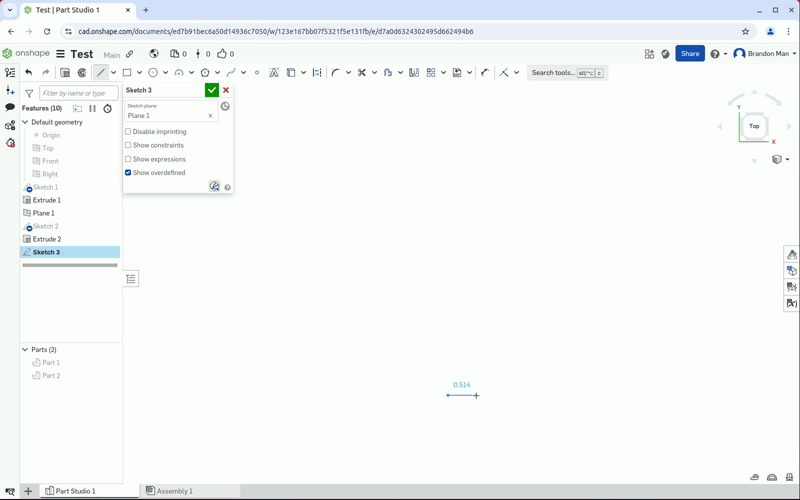
scroll(-6)
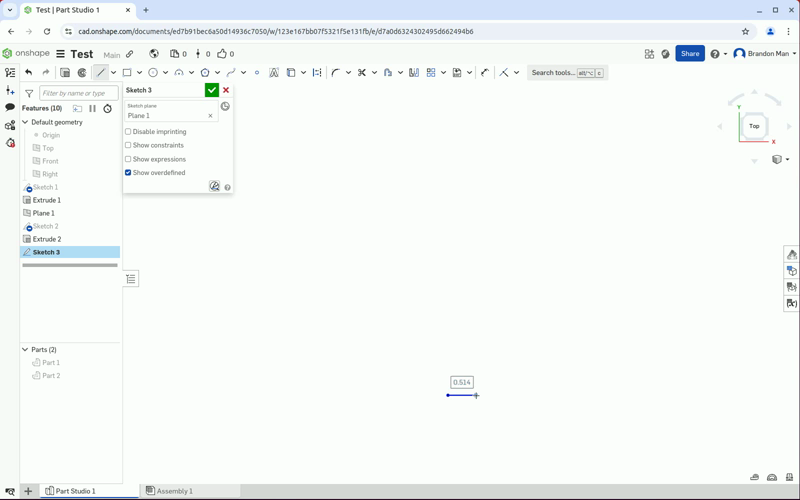
scroll(-6)
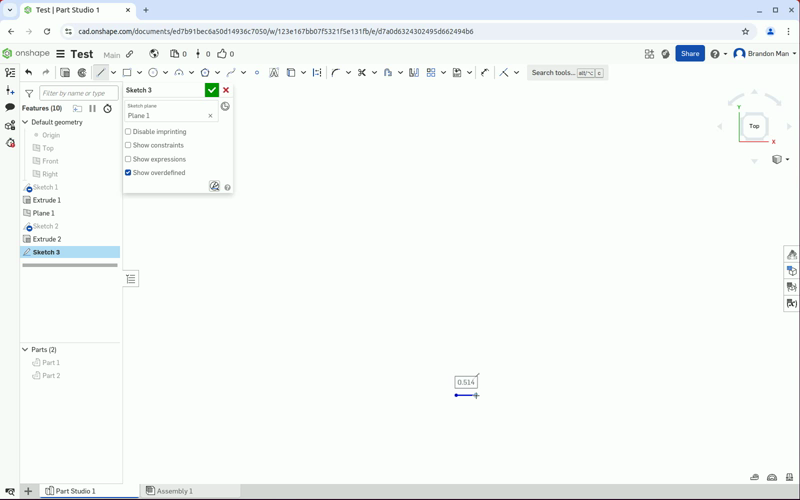
scroll(-6)
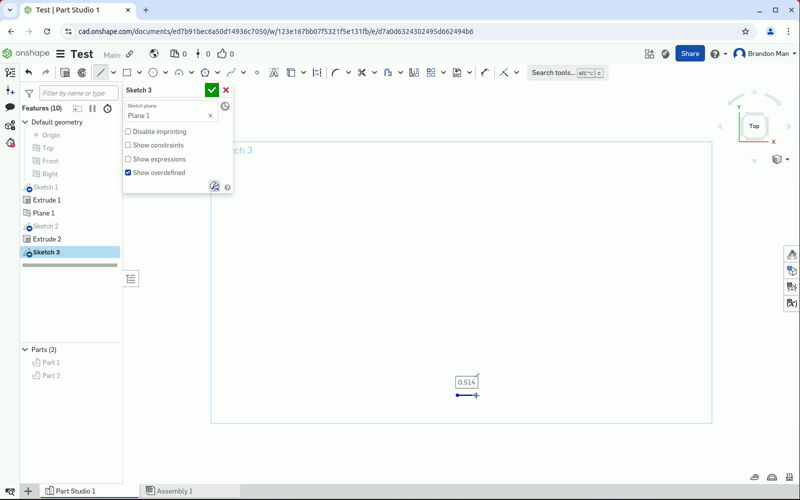
scroll(-6)
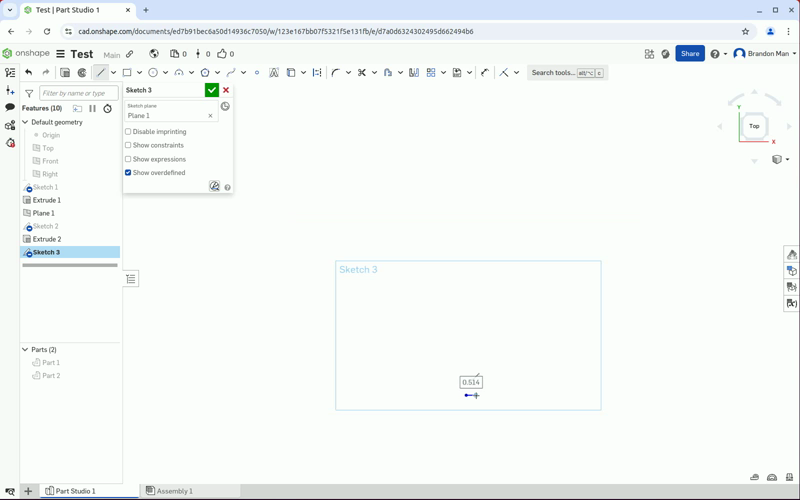
scroll(-6)
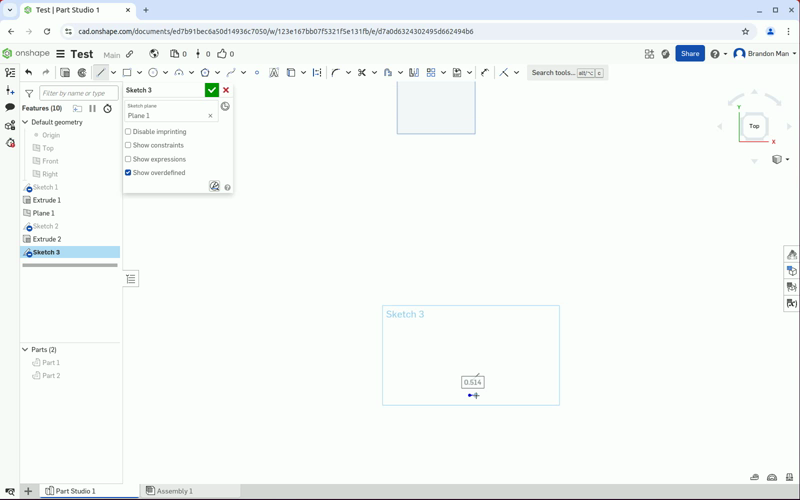
scroll(-6)
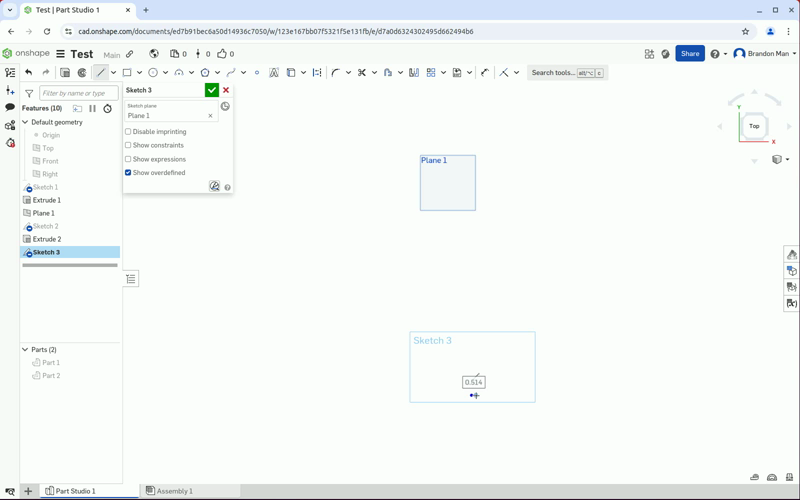
scroll(-6)
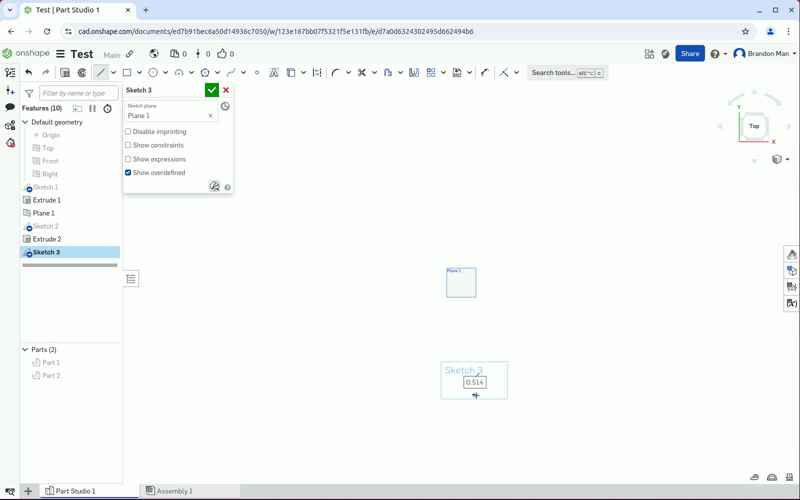
key_up(shift)
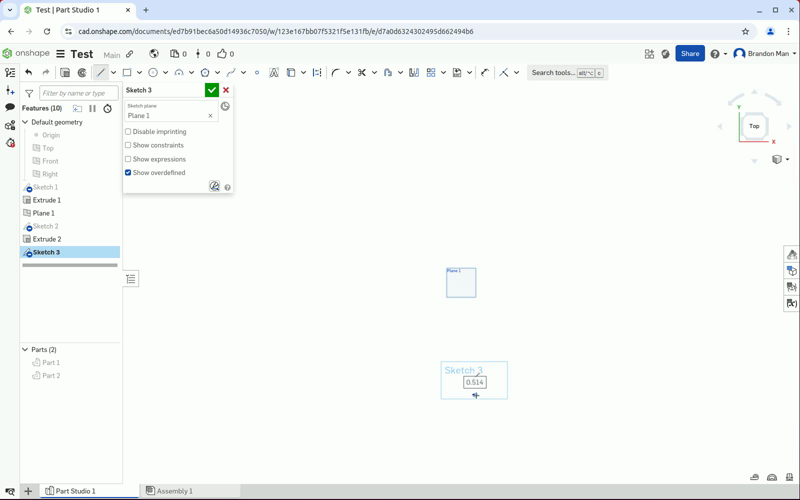
key_down(shift)
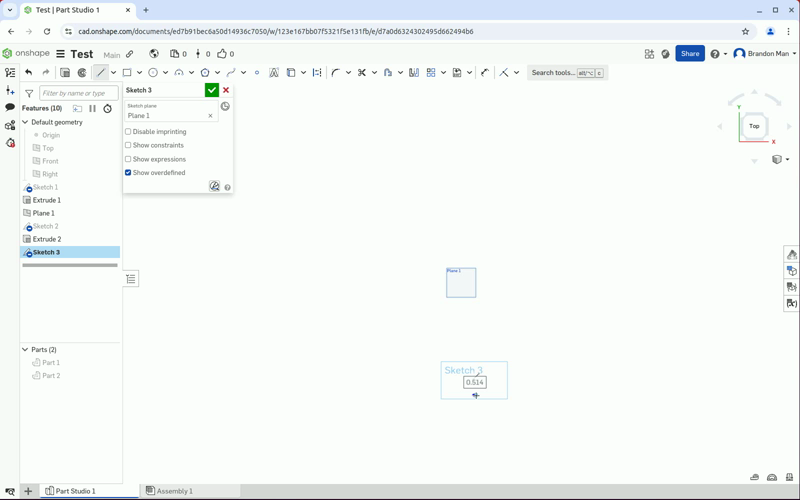
mouse_move(476, 282)
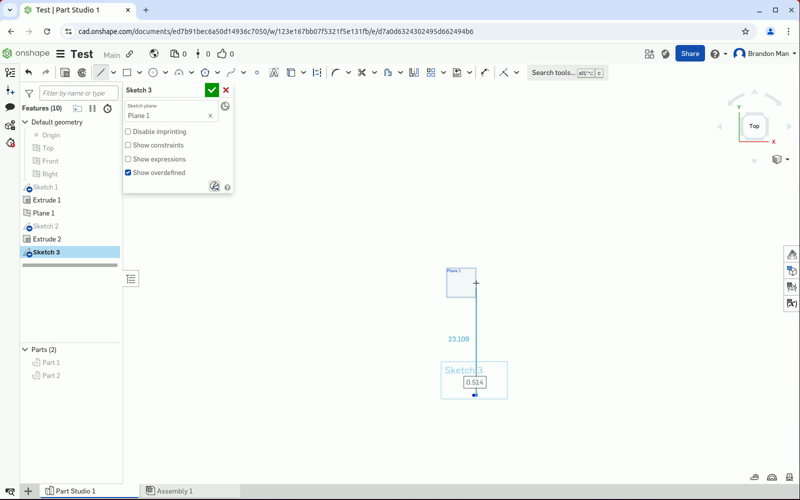
click(476, 282)
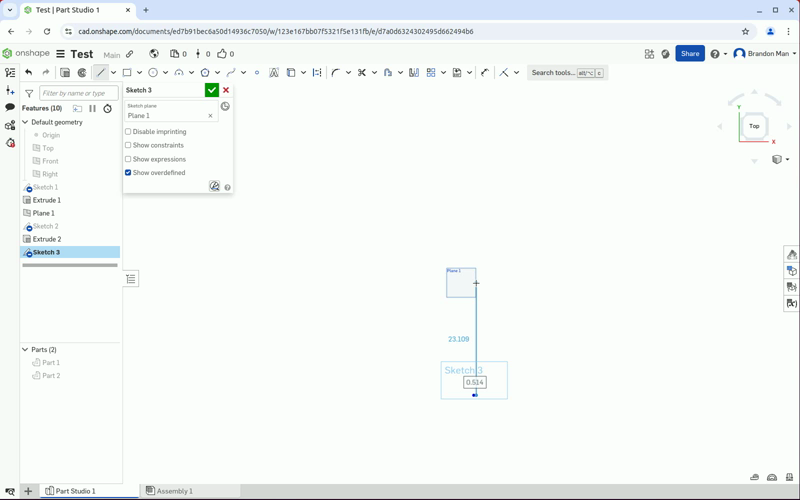
key_up(shift)
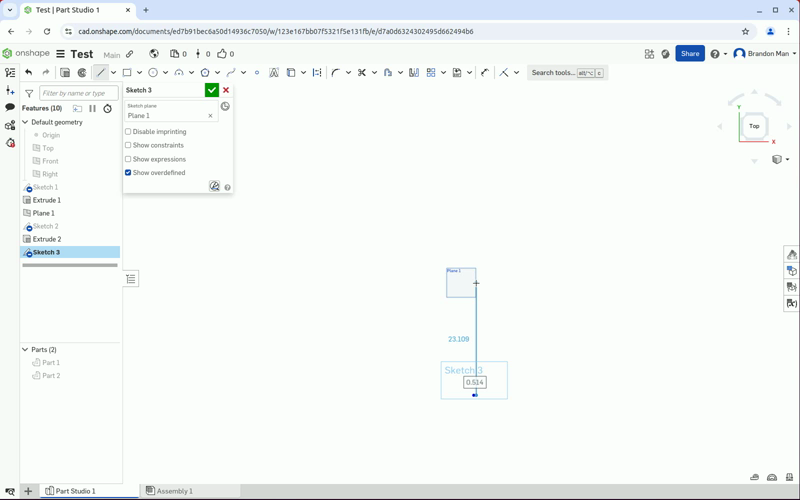
key_down(shift)
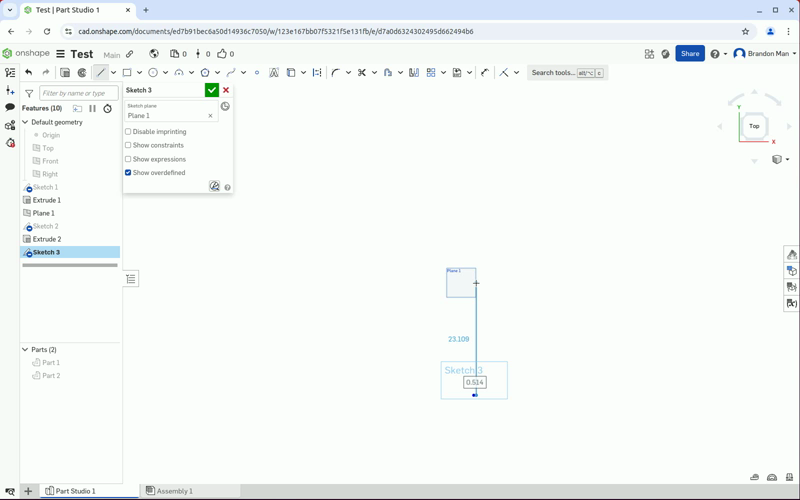
mouse_move(506, 282)
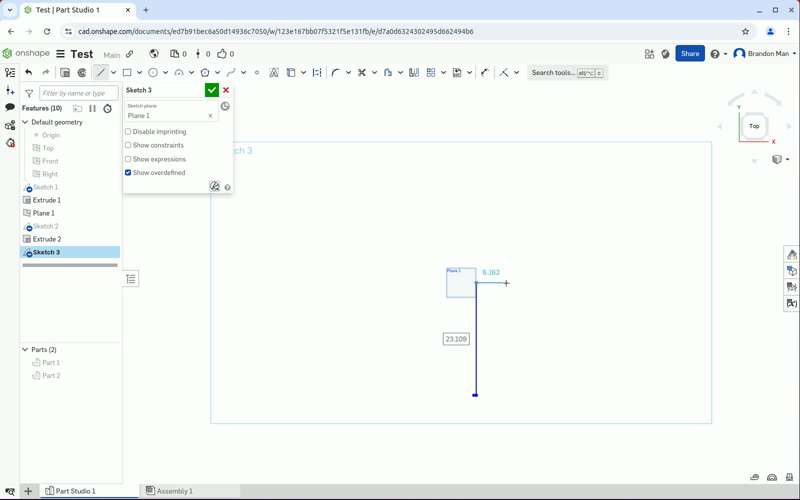
mouse_move(473, 282)
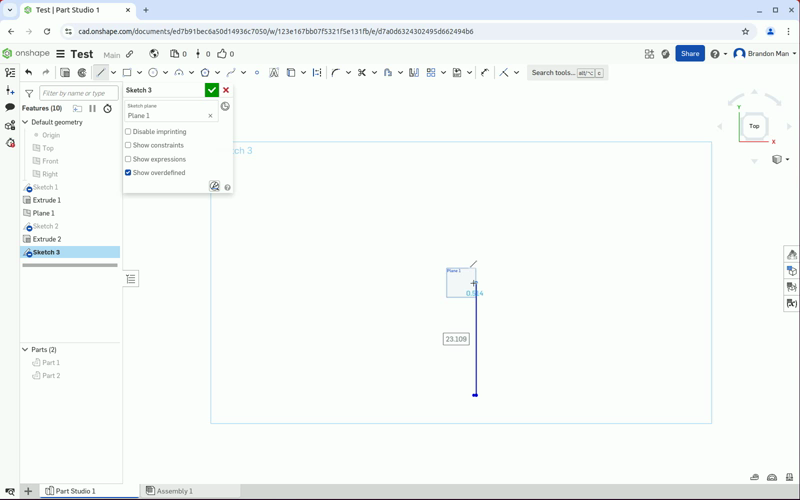
scroll(6)
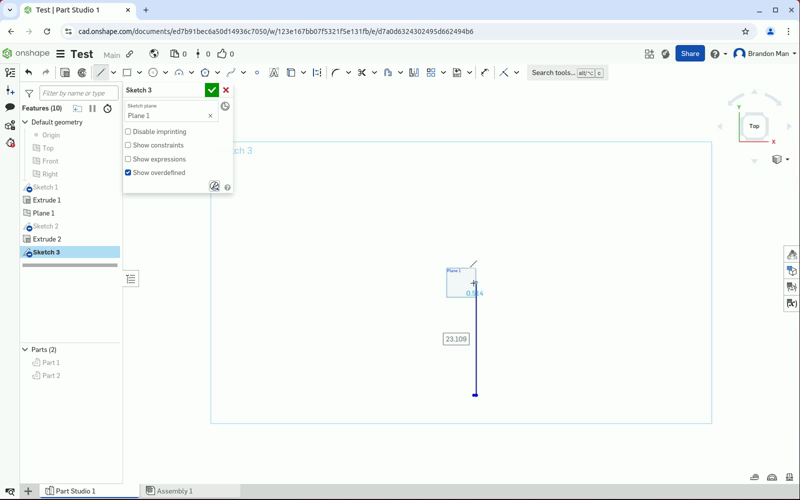
scroll(6)
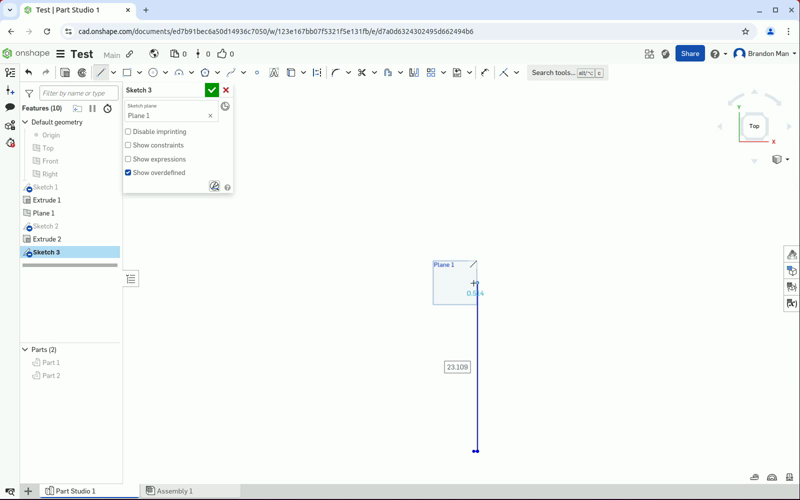
scroll(6)
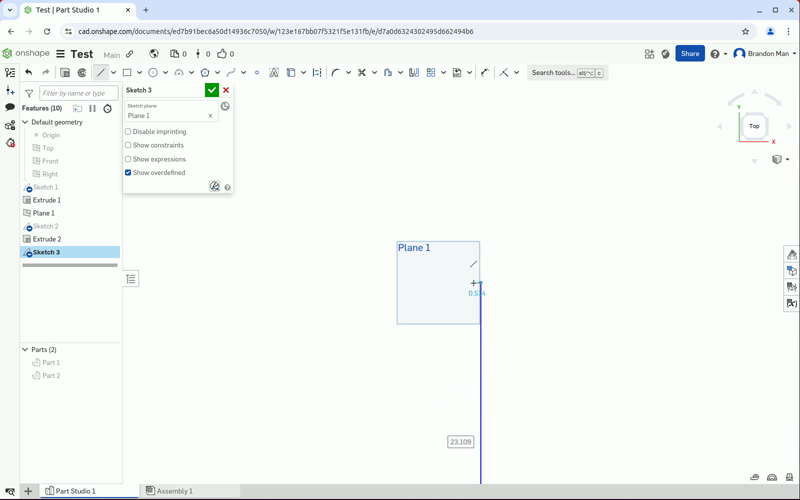
scroll(6)
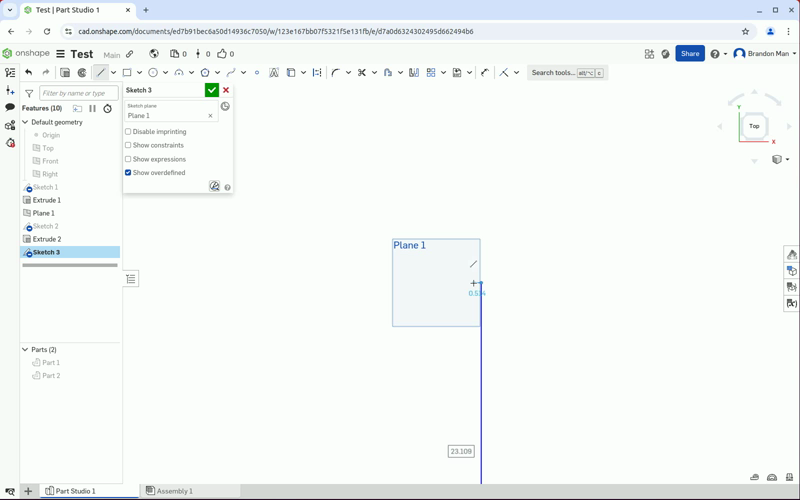
scroll(6)
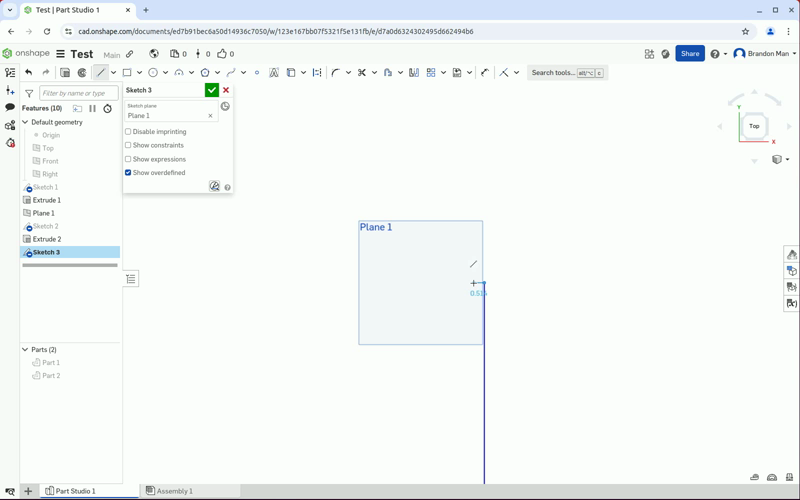
scroll(6)
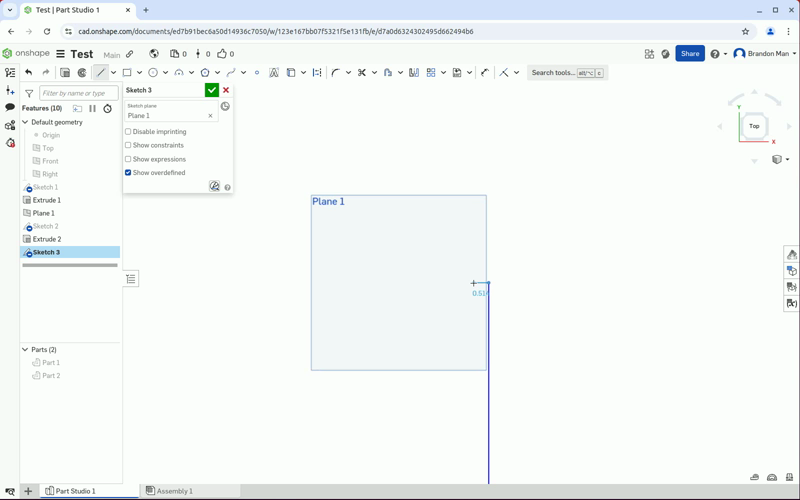
scroll(6)
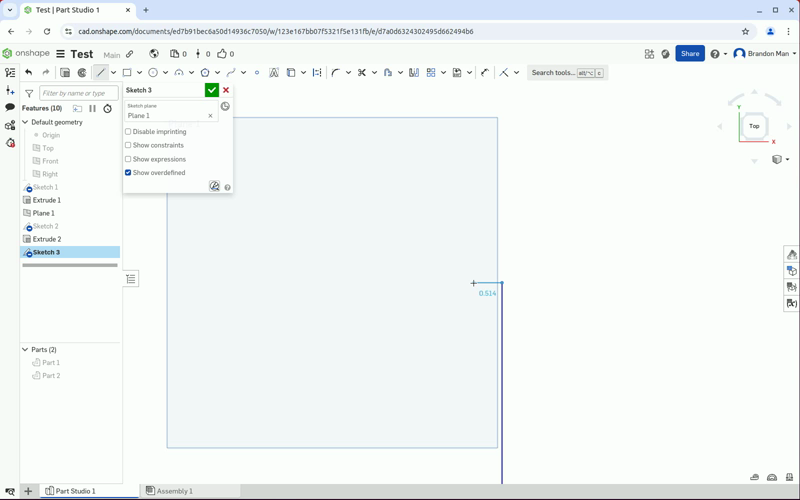
click(473, 282)
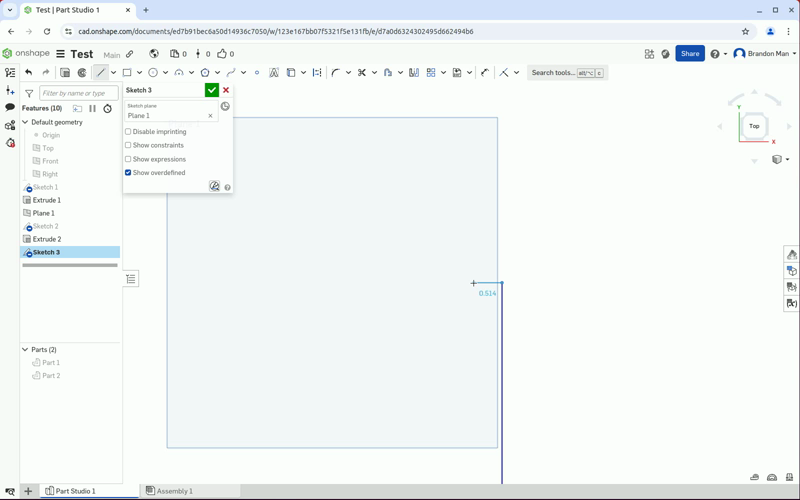
scroll(-6)
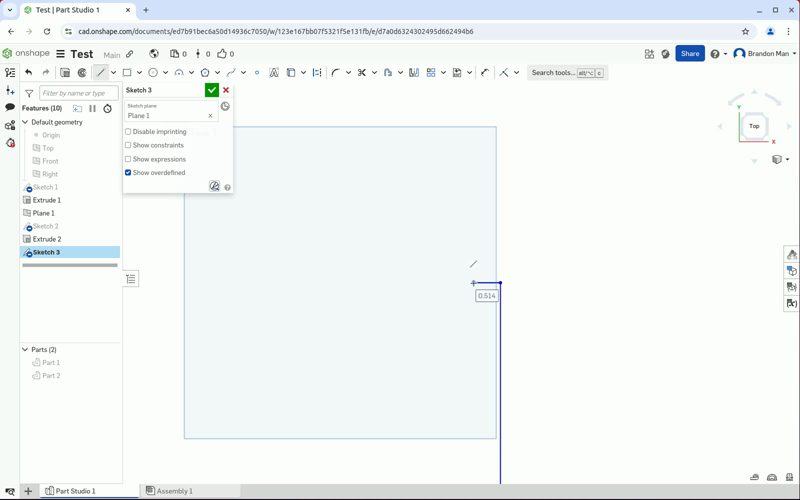
scroll(-6)
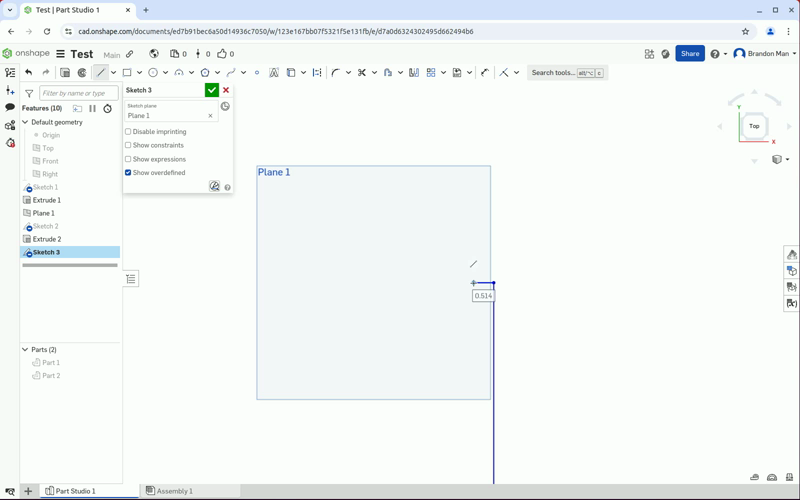
scroll(-6)
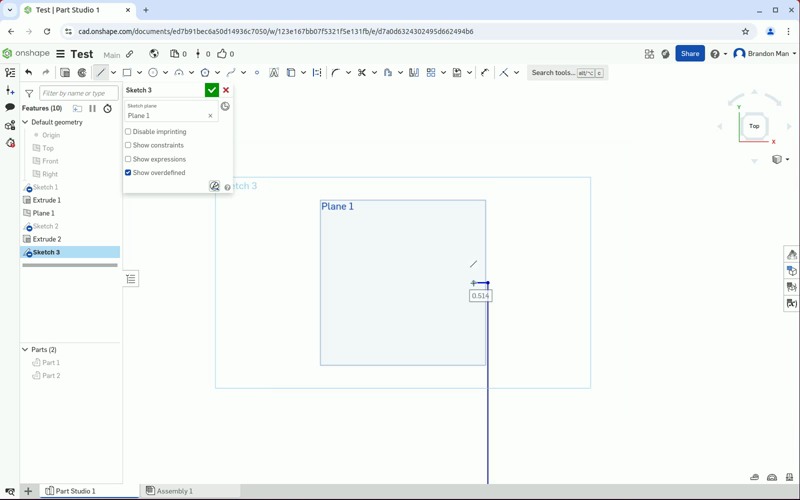
scroll(-6)
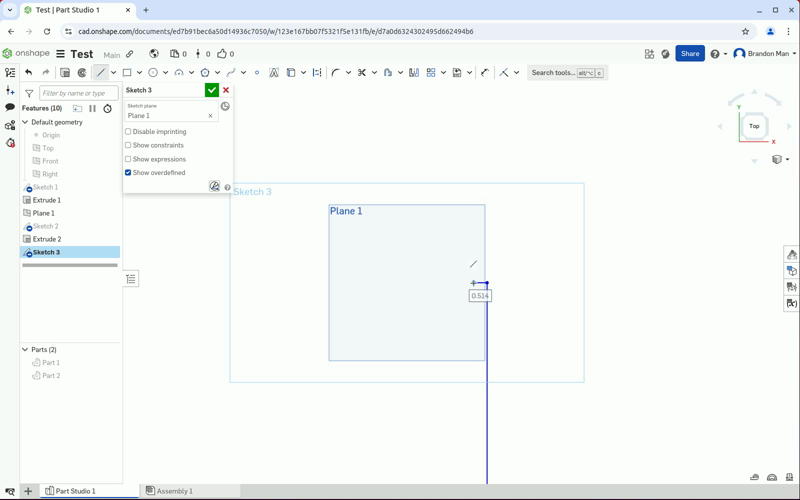
scroll(-6)
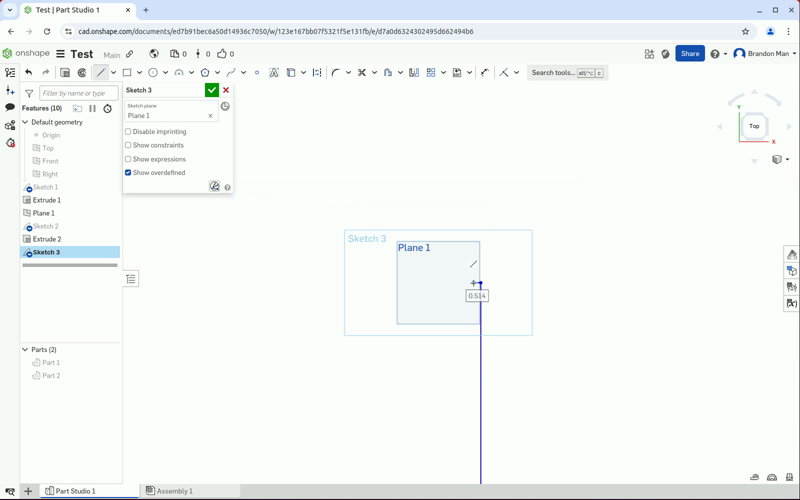
scroll(-6)
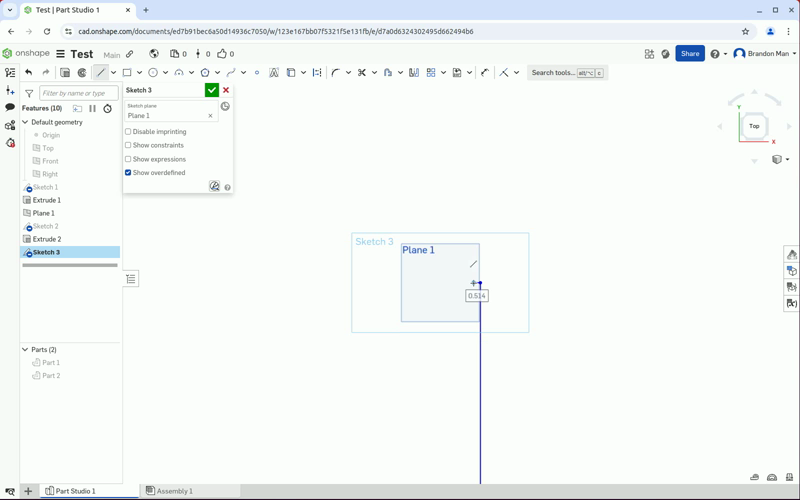
scroll(-6)
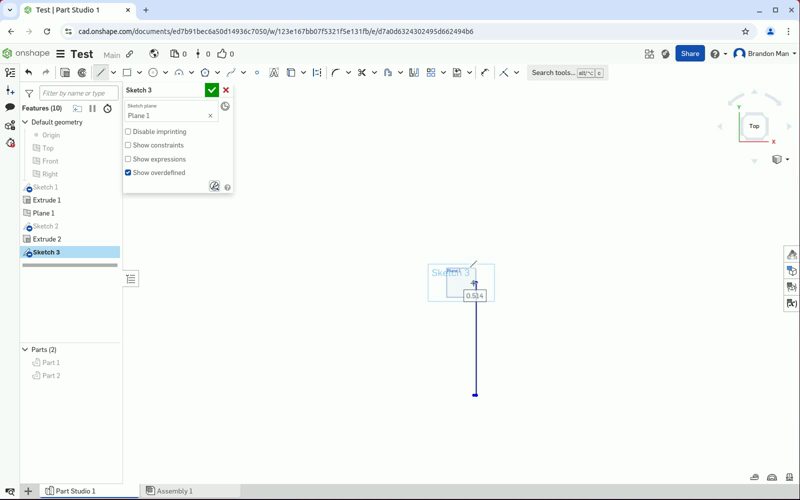
key_up(shift)
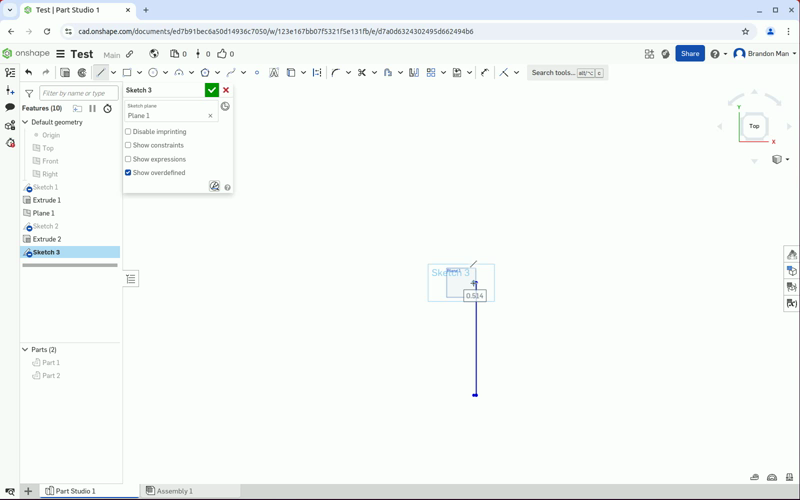
key_down(shift)
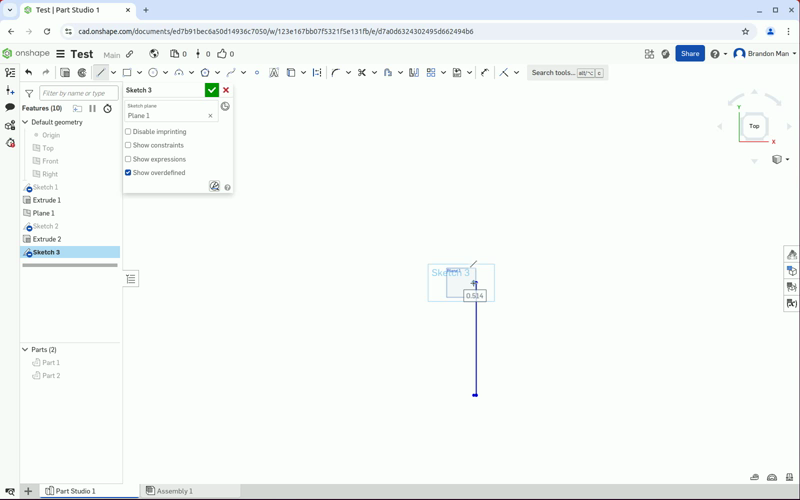
mouse_move(473, 395)
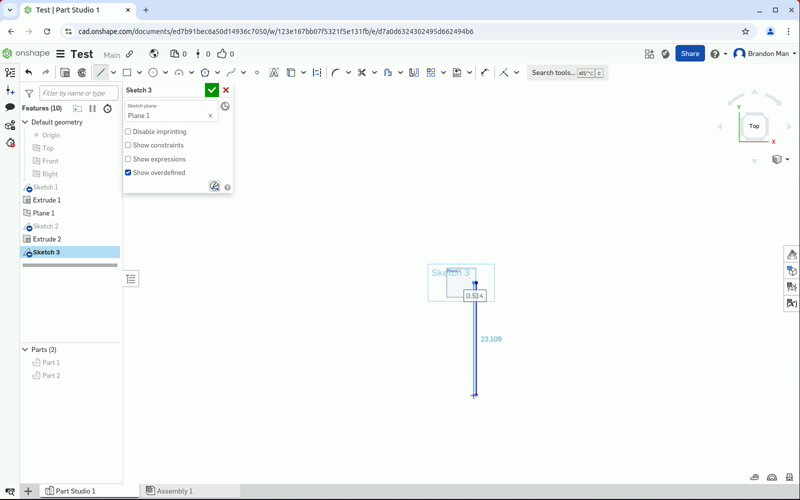
scroll(6)
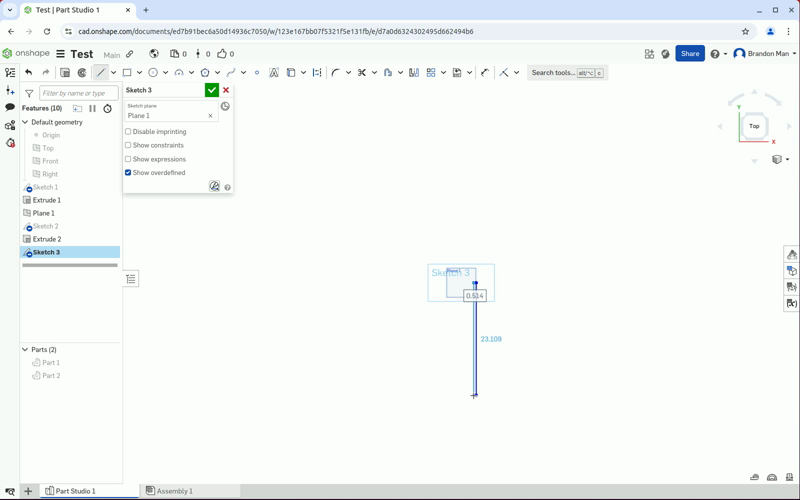
scroll(6)
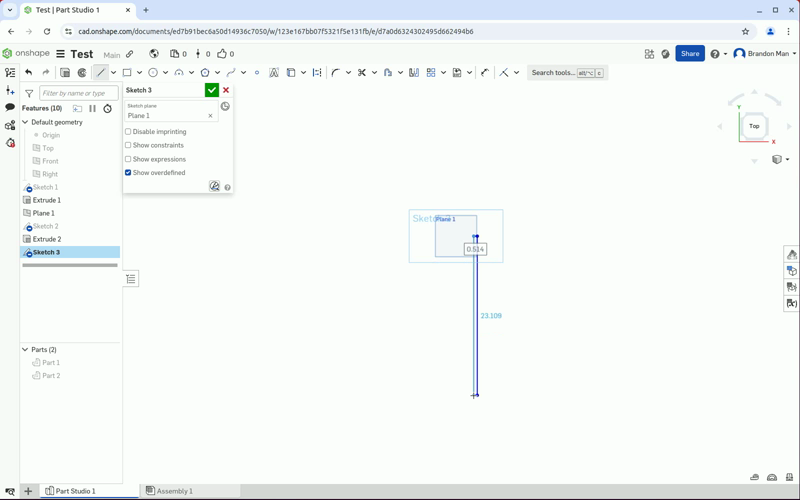
scroll(6)
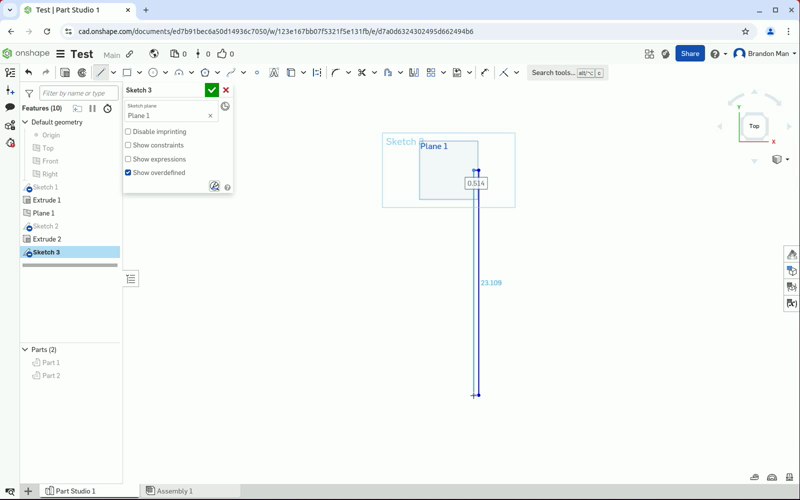
scroll(6)
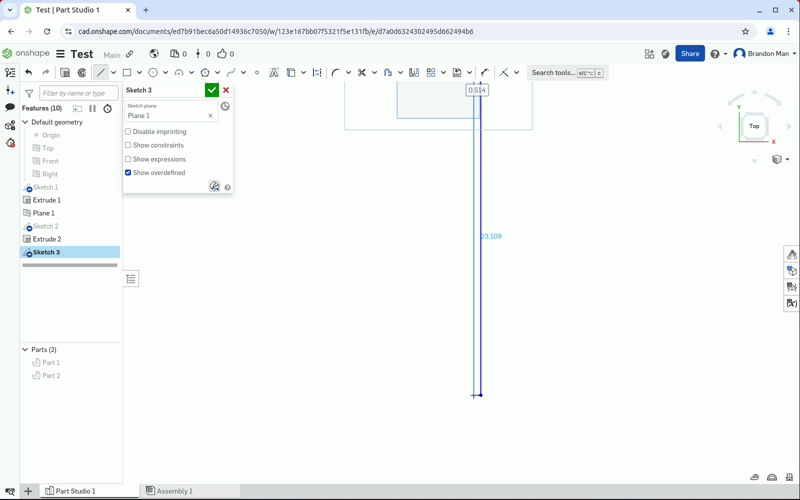
scroll(6)
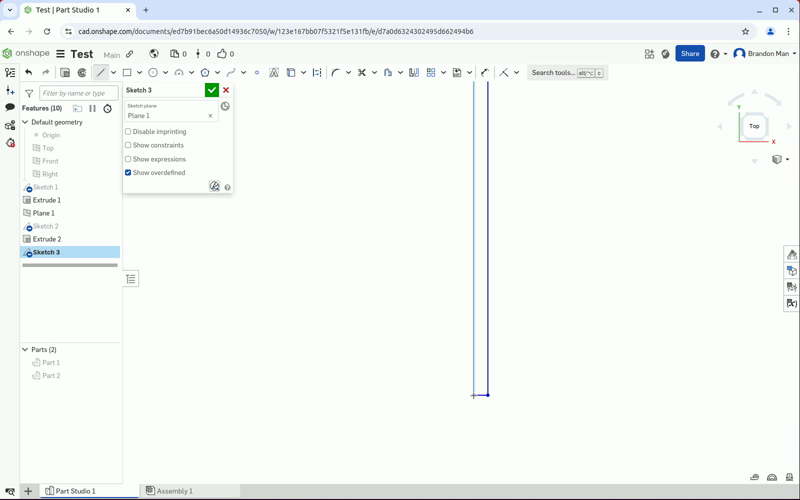
scroll(6)
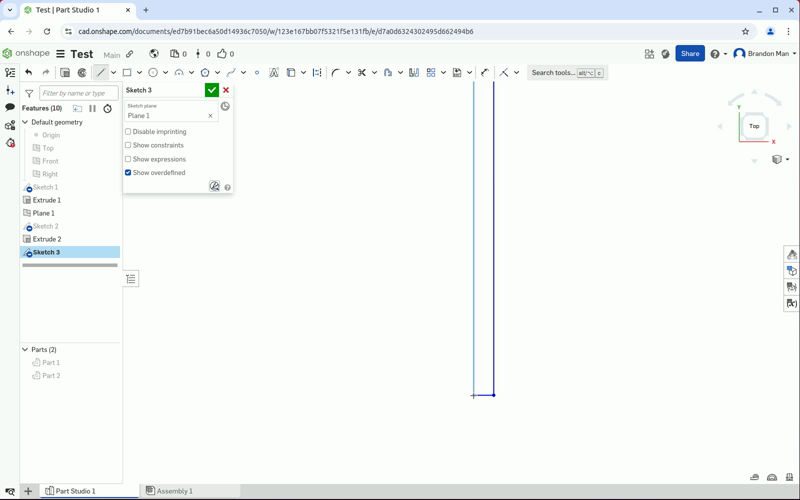
scroll(6)
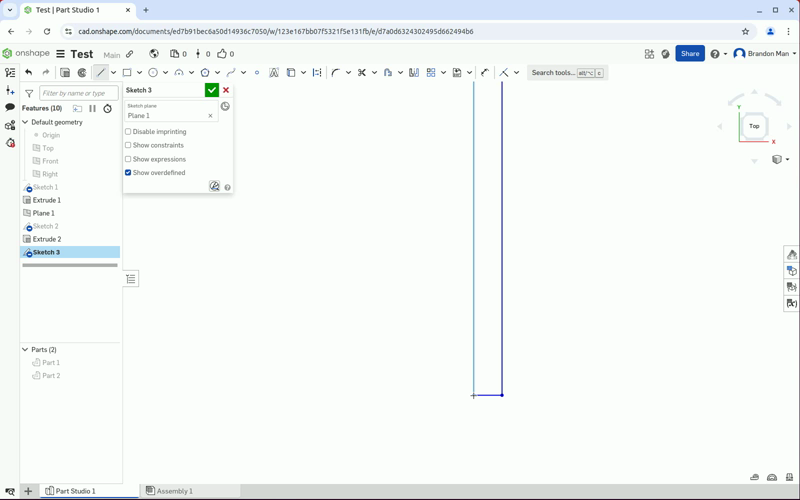
key_up(shift)
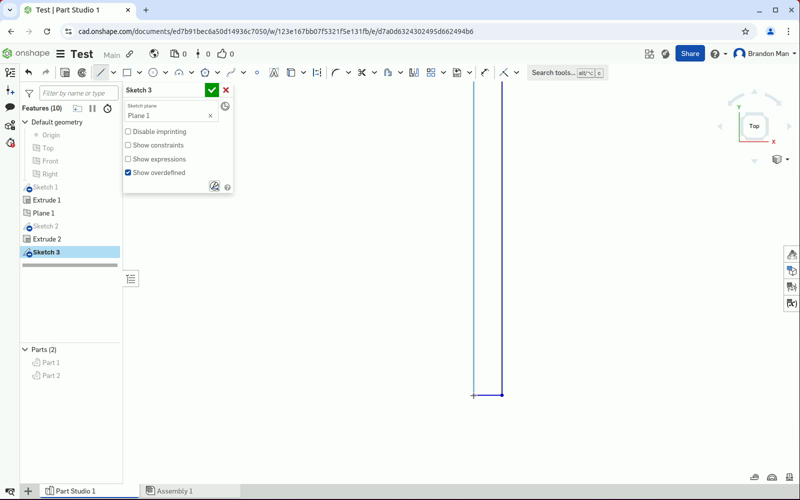
click(473, 395)
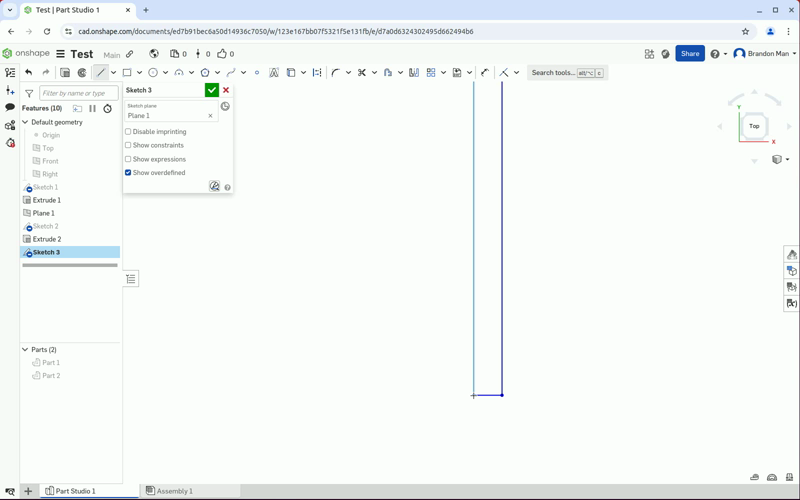
scroll(-6)
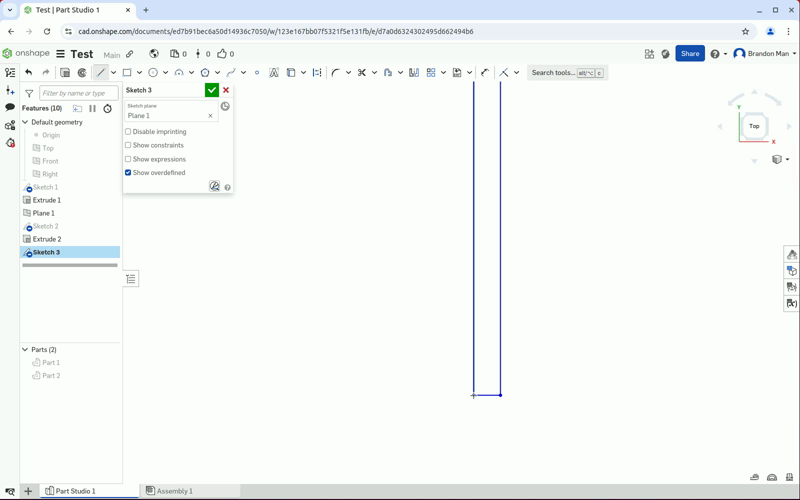
scroll(-6)
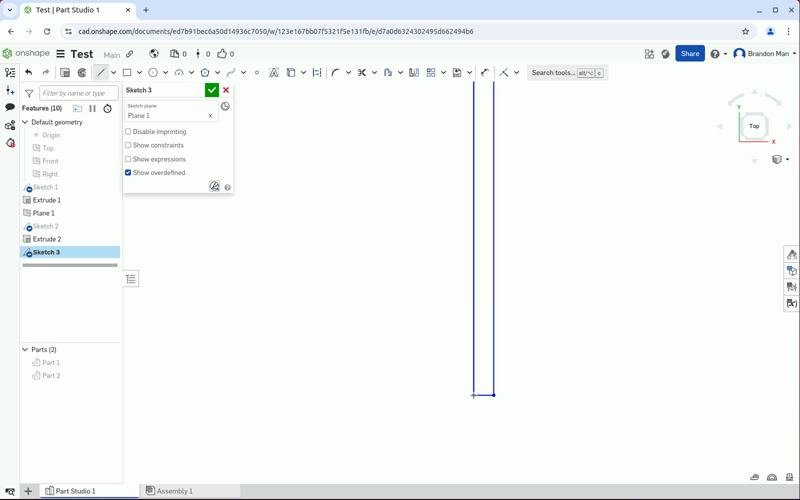
scroll(-6)
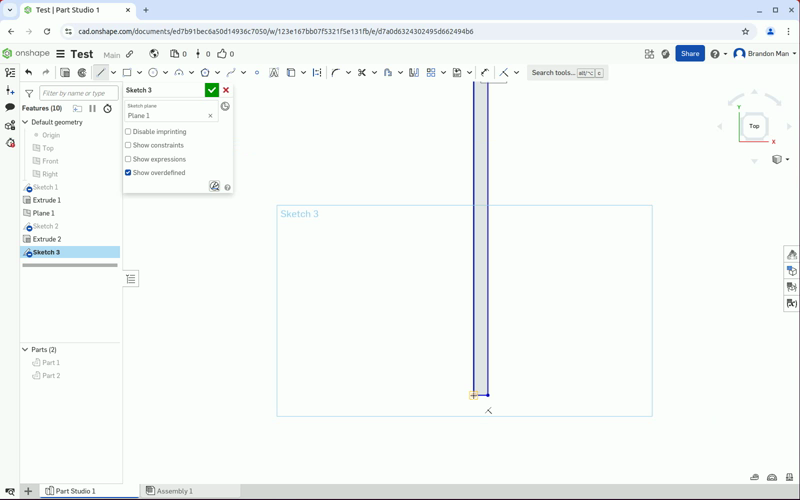
scroll(-6)
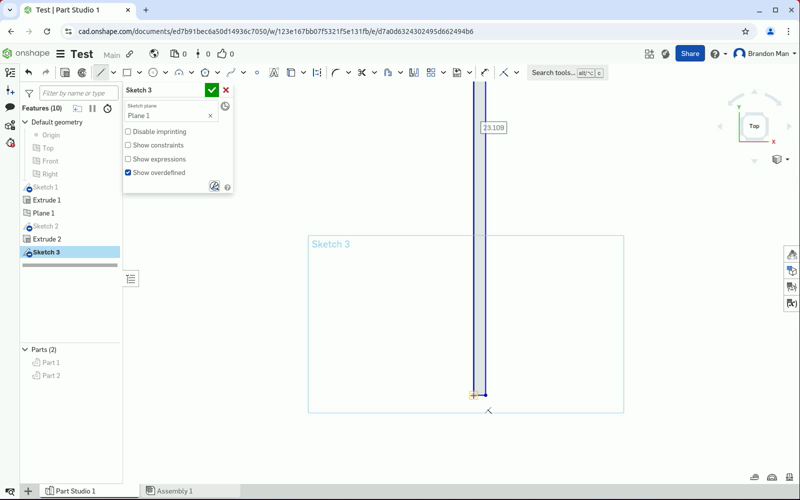
scroll(-6)
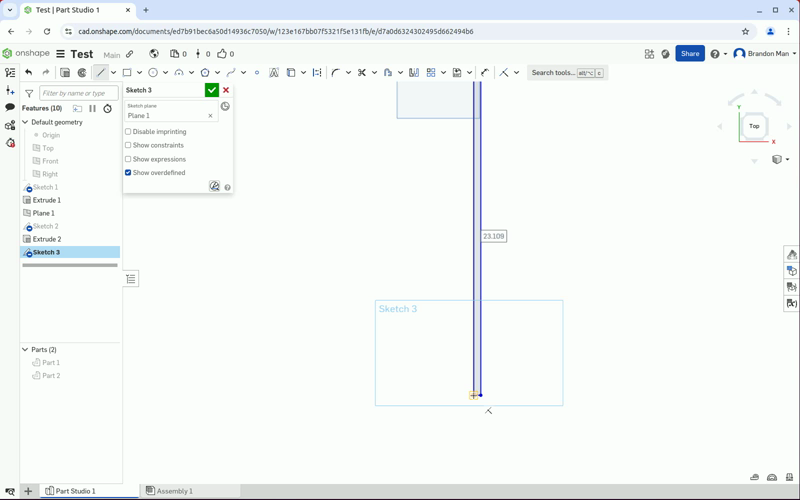
scroll(-6)
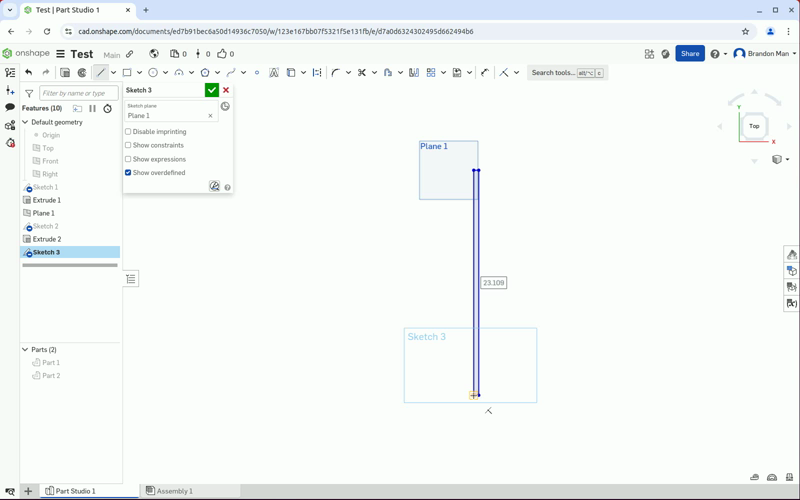
scroll(-6)
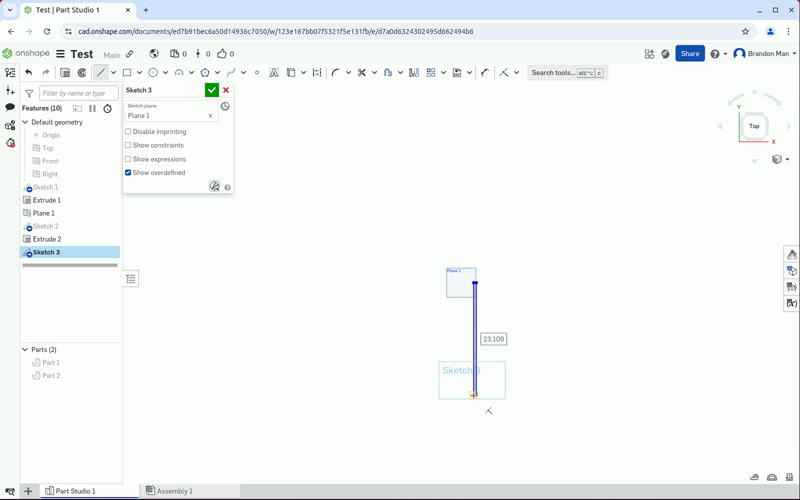
key(esc)
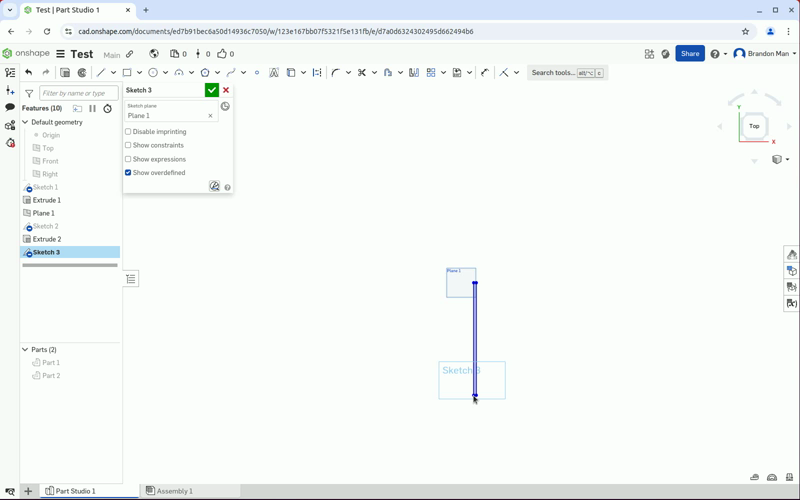
mouse_move(474, 364)
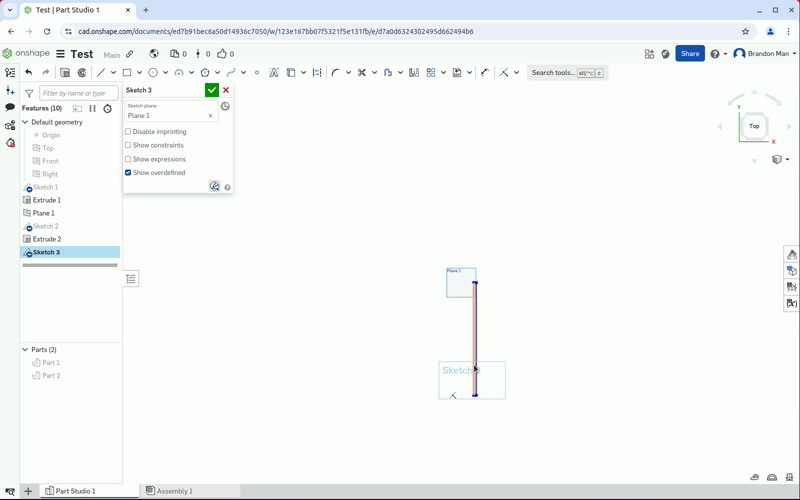
scroll(6)
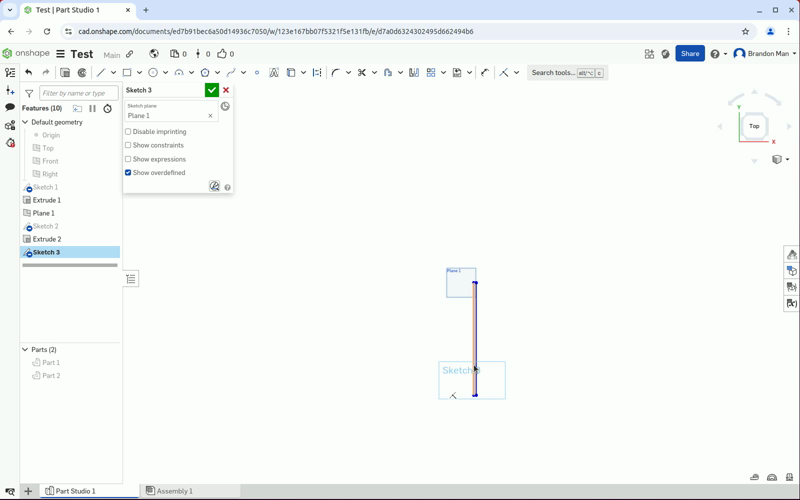
scroll(6)
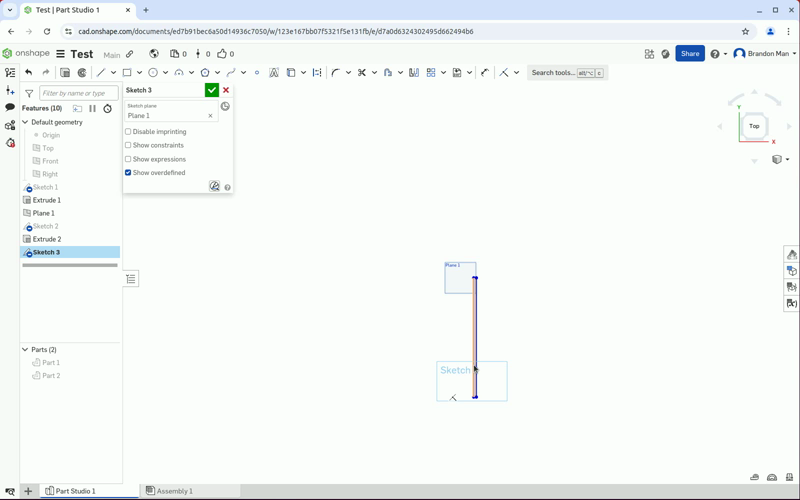
scroll(6)
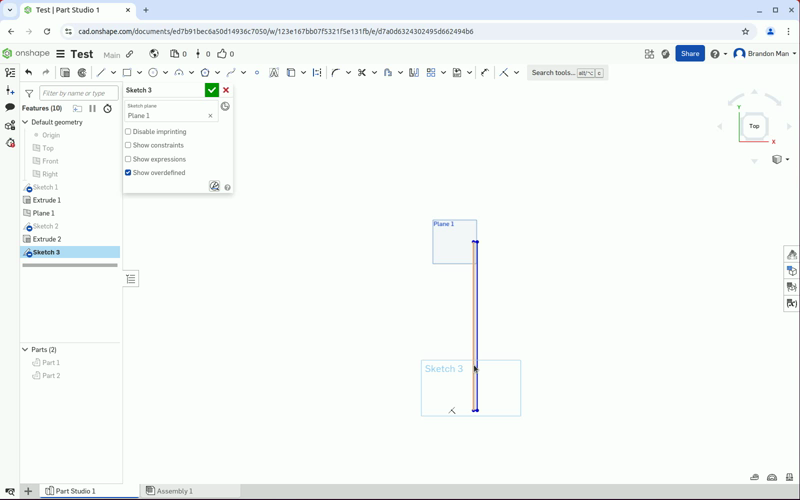
scroll(6)
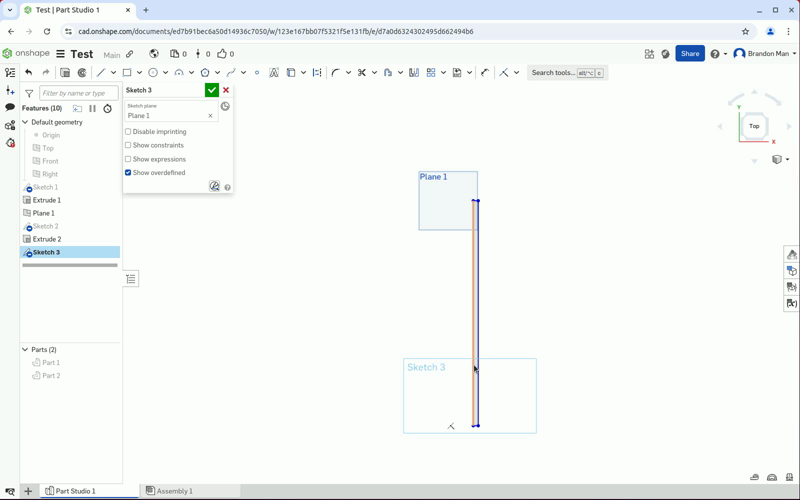
scroll(6)
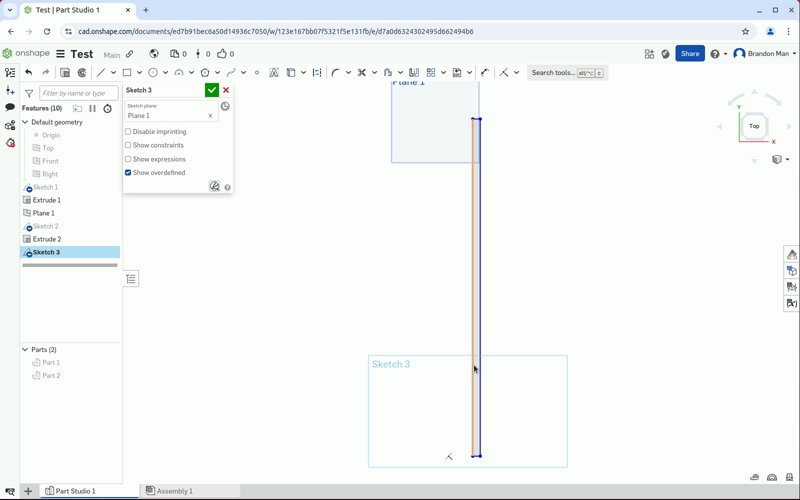
scroll(6)
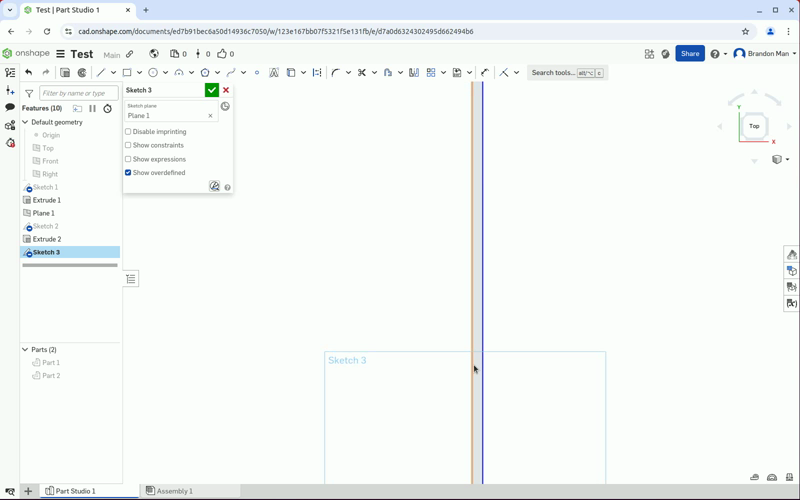
scroll(6)
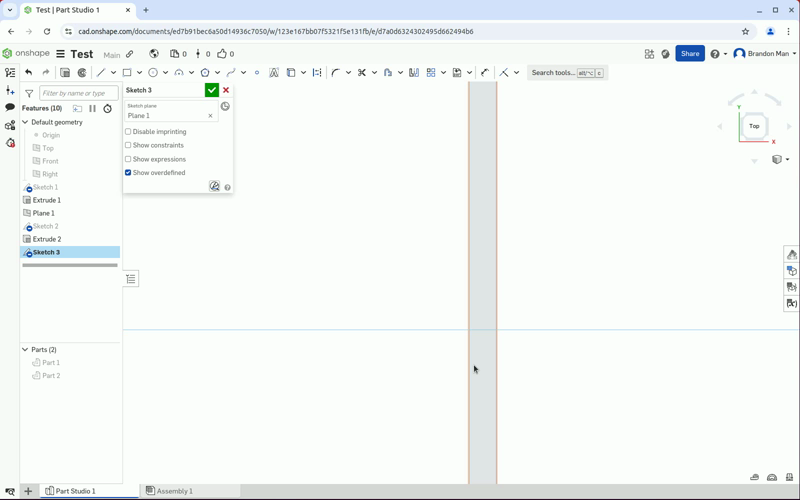
click(474, 364)
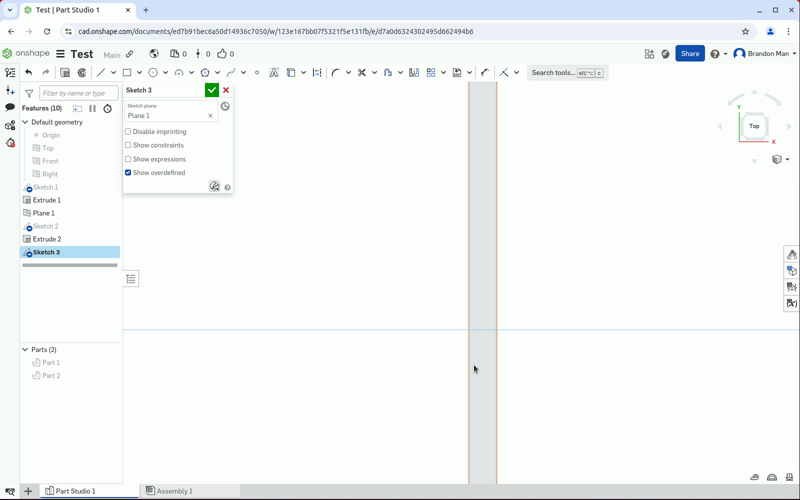
scroll(-6)
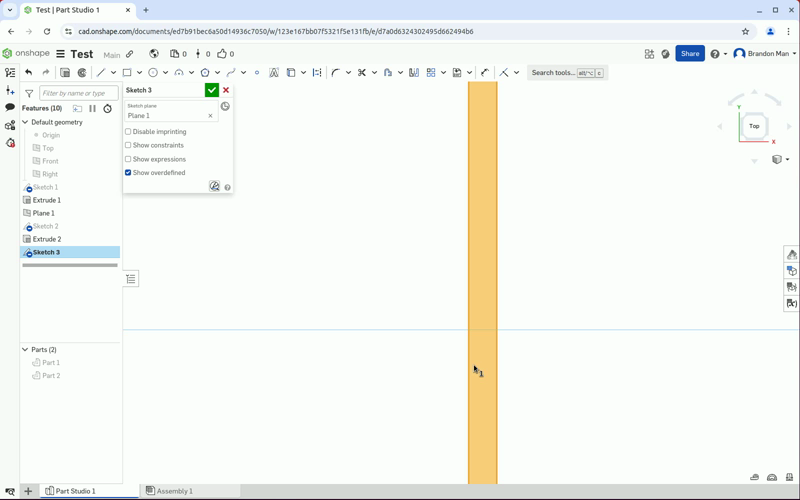
scroll(-6)
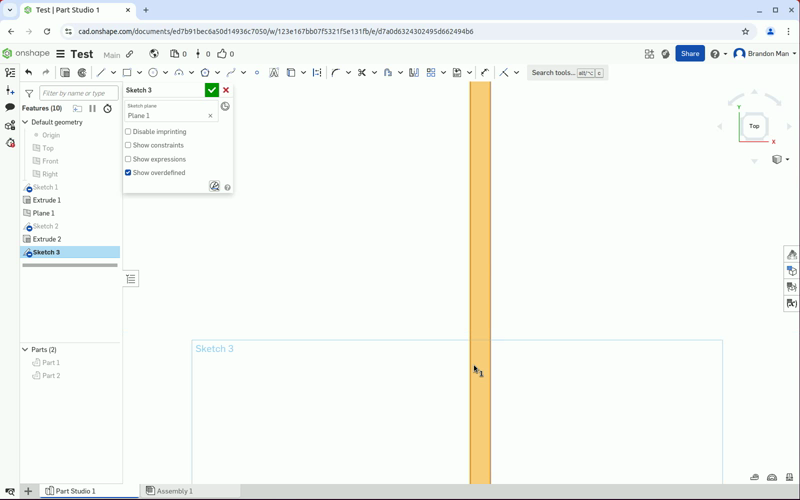
scroll(-6)
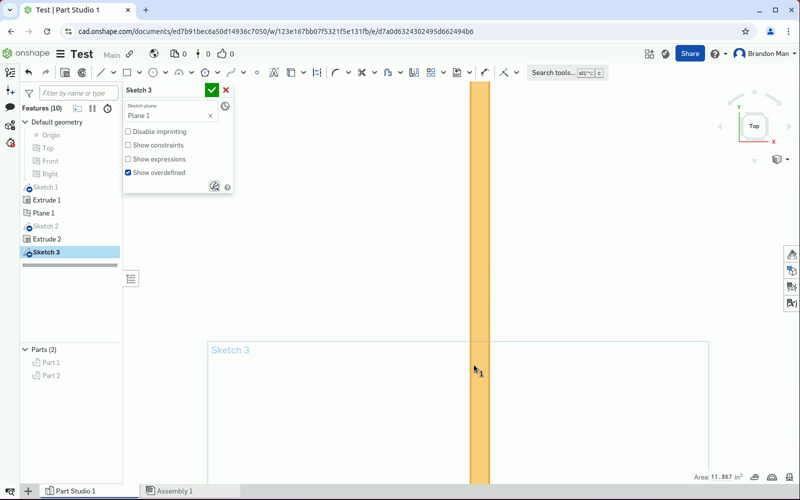
scroll(-6)
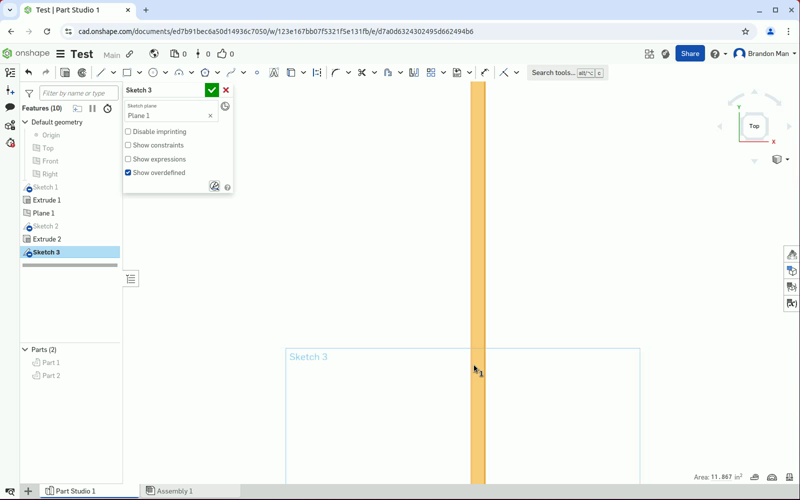
scroll(-6)
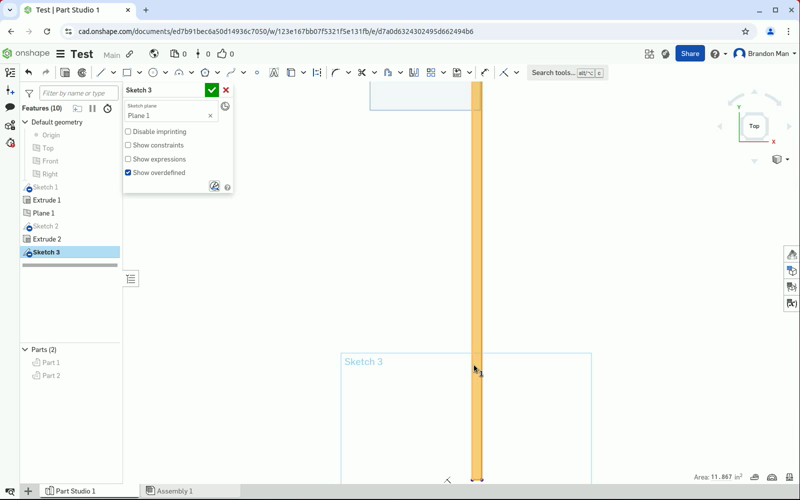
scroll(-6)
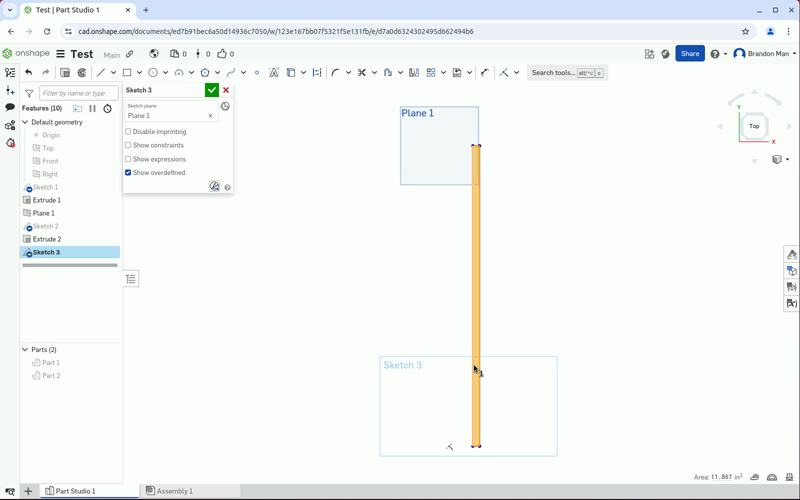
scroll(-6)
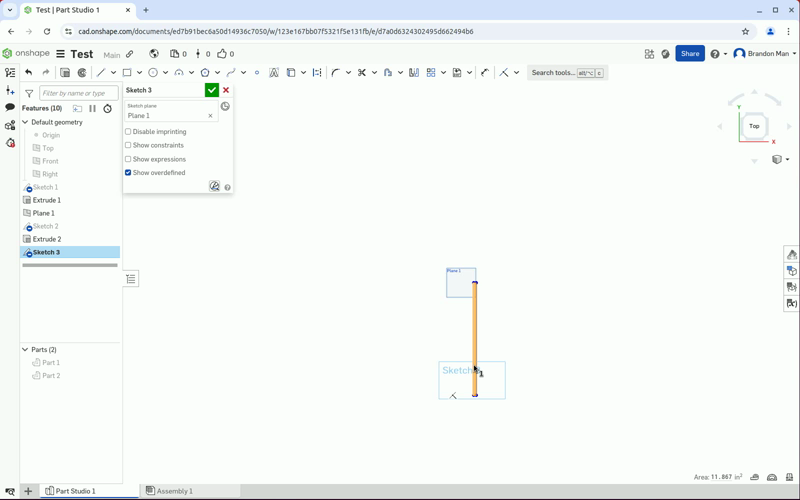
mouse_move(73, 352)
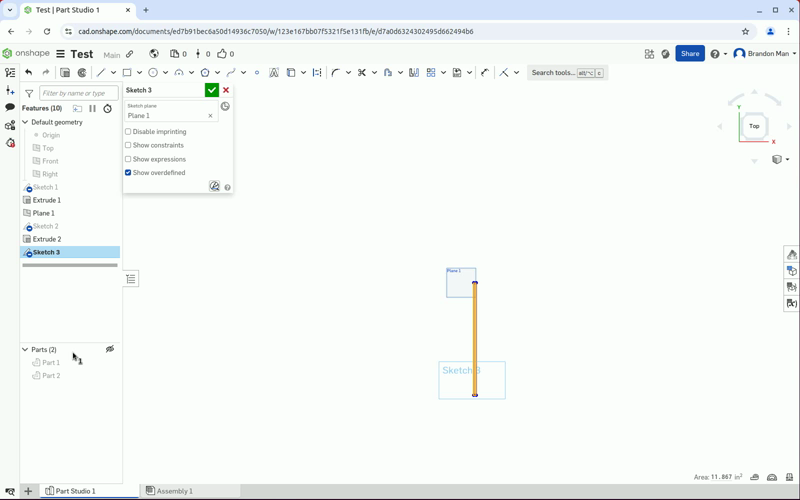
key(shift+y)
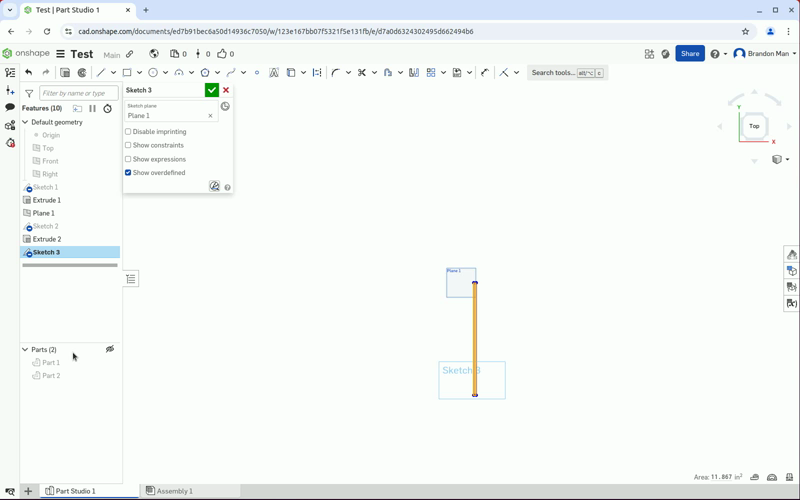
key(shift+e)
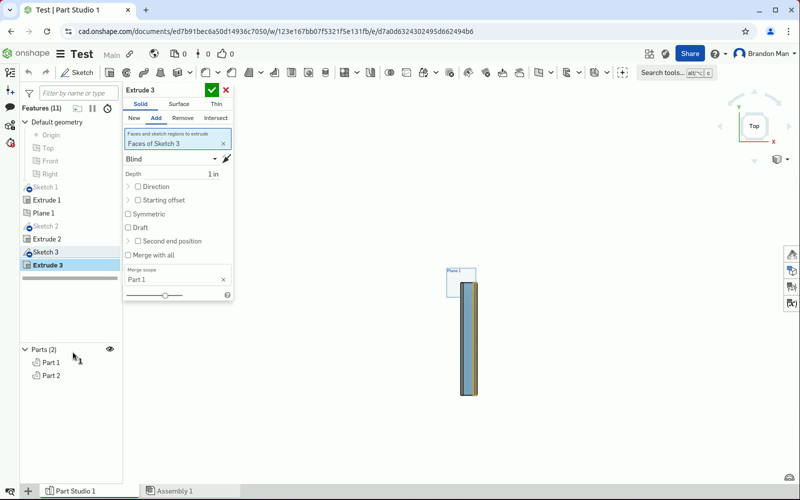
mouse_move(143, 106)
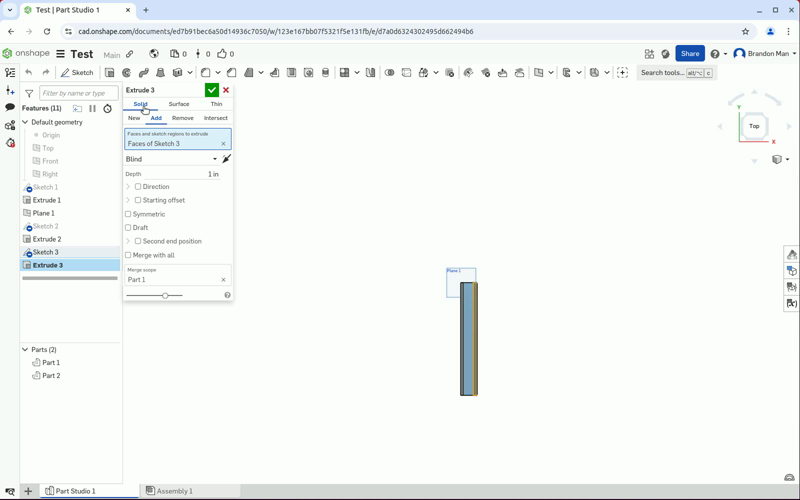
click(143, 106)
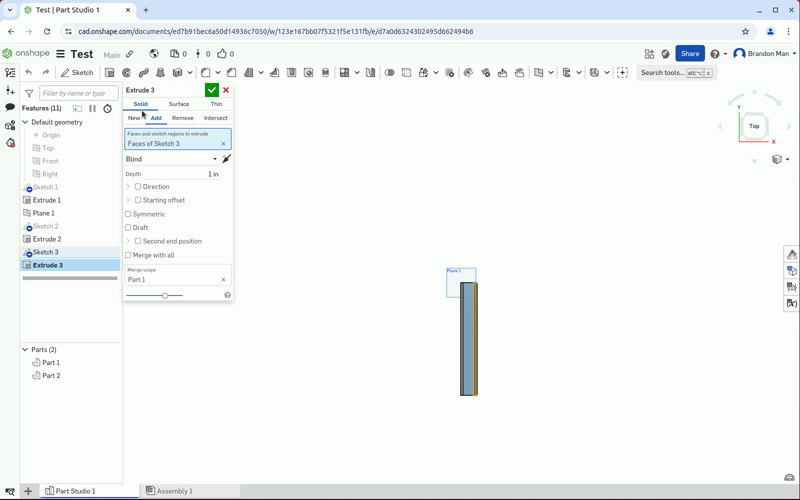
mouse_move(137, 120)
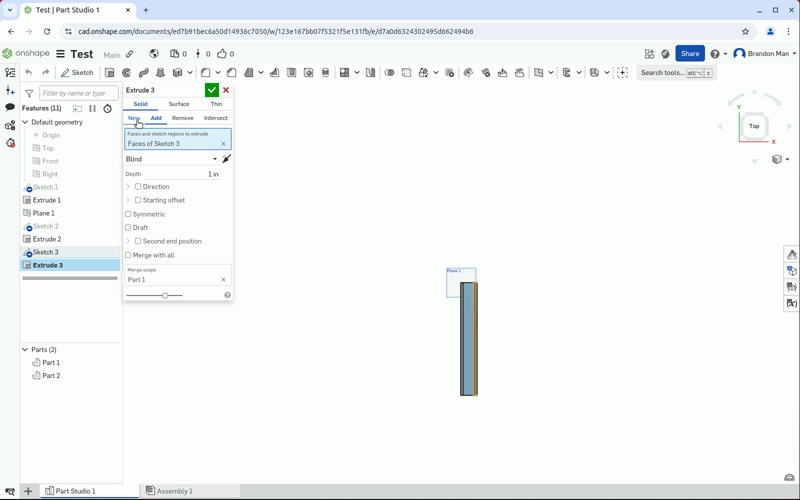
click(137, 120)
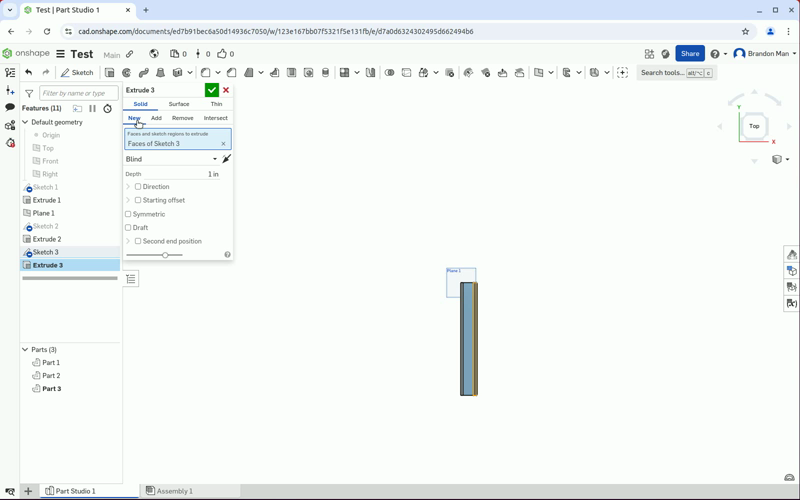
key(tab, 4)
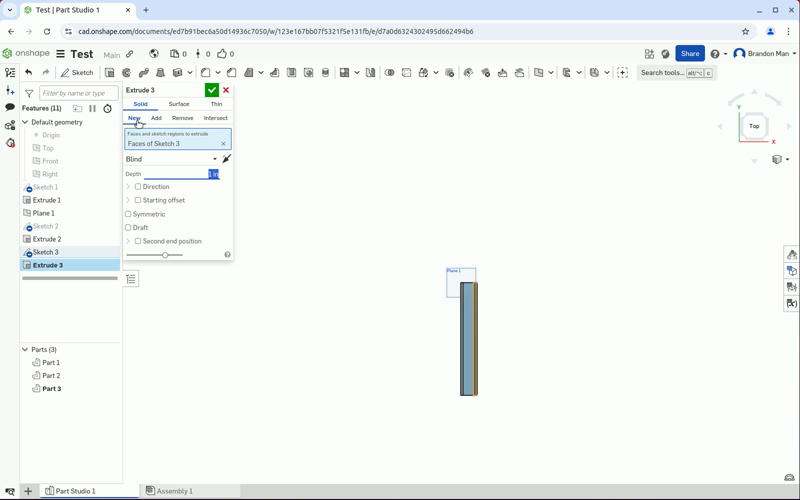
text(0.241)
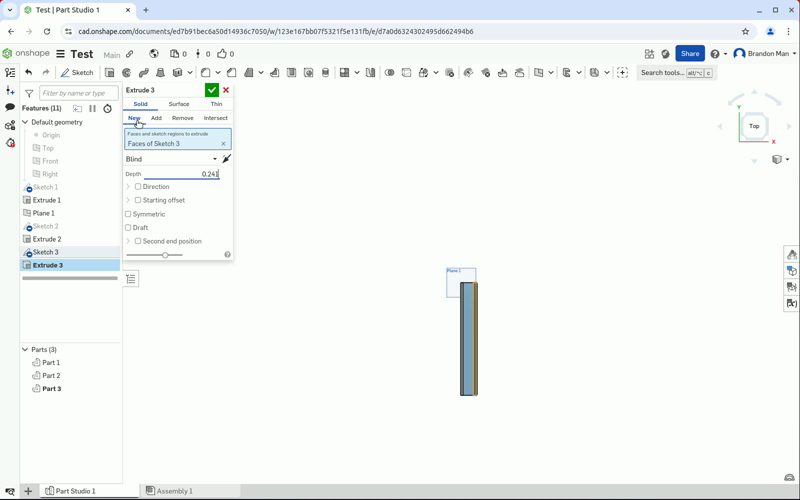
key(enter)
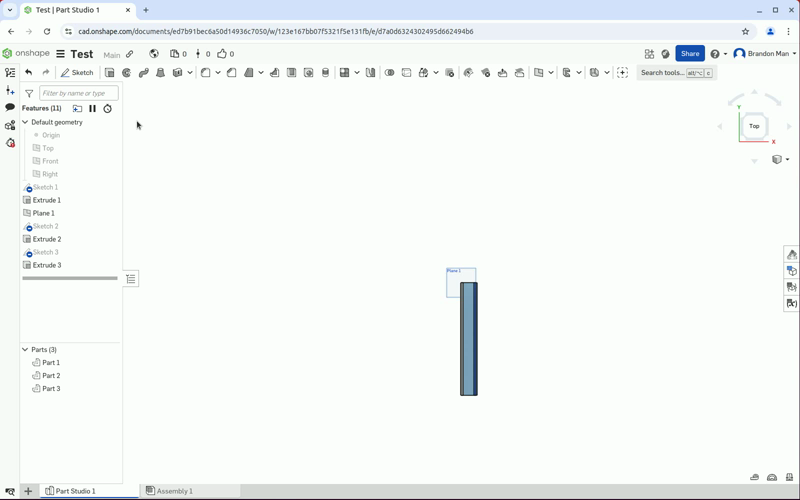
key(shift+h)
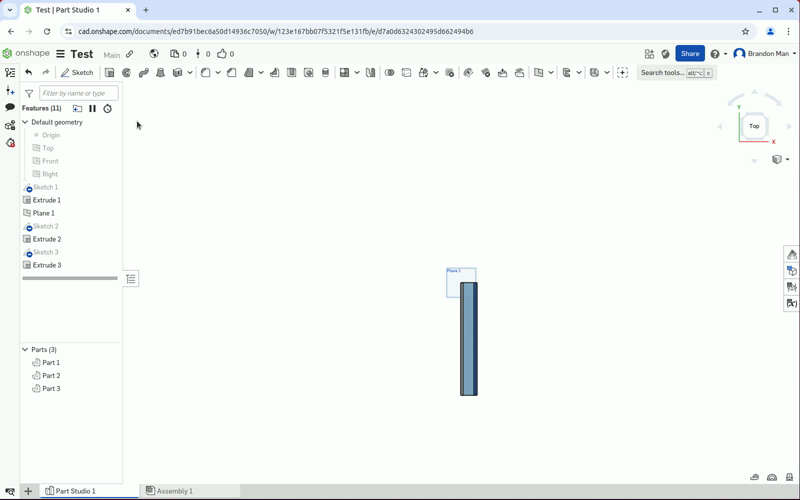
key(shift+h)
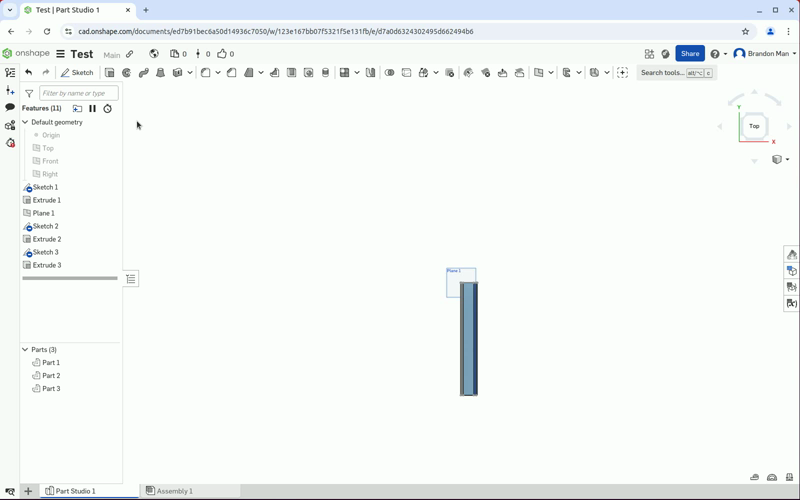
key(shift+7)
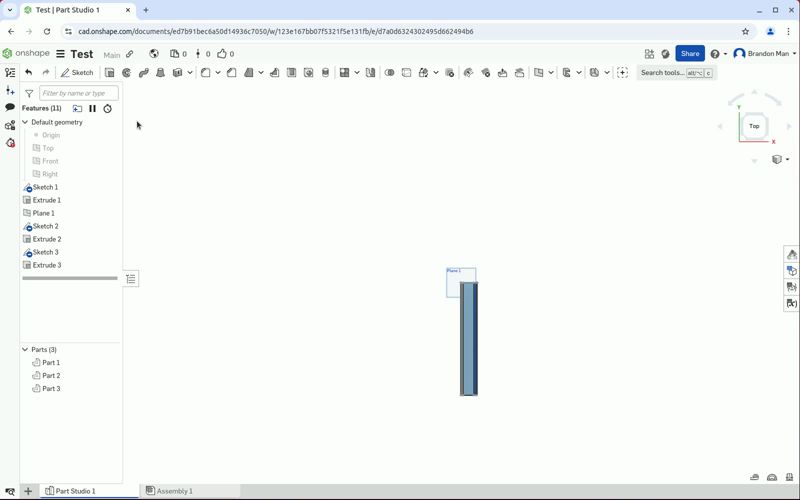
key(up, 3)
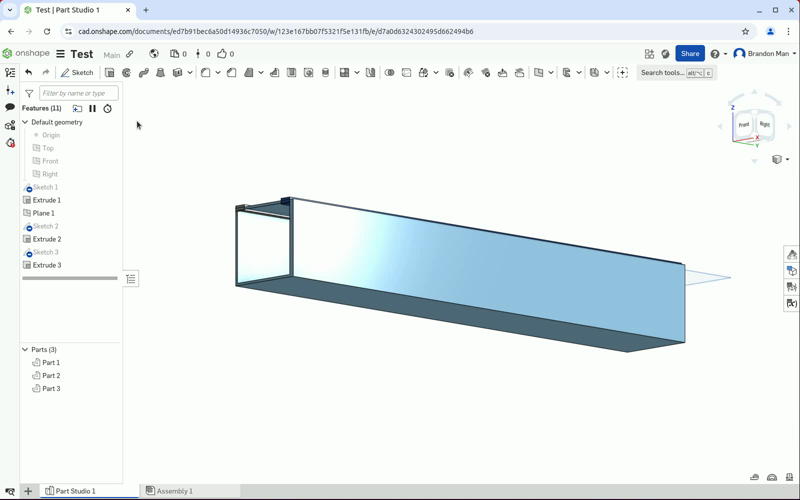
key(left, 3)
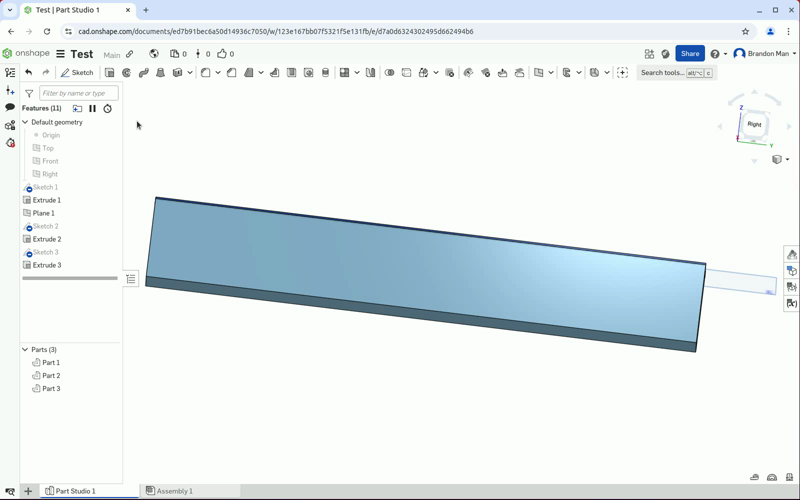
key(right, 3)
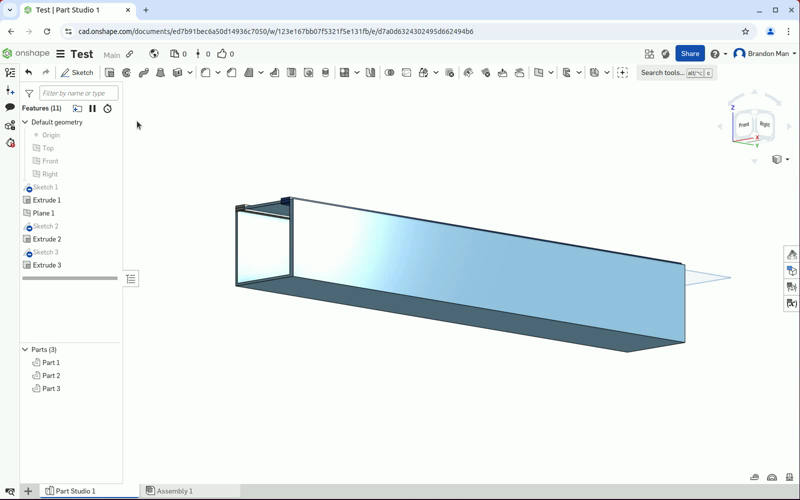
key(down, 3)
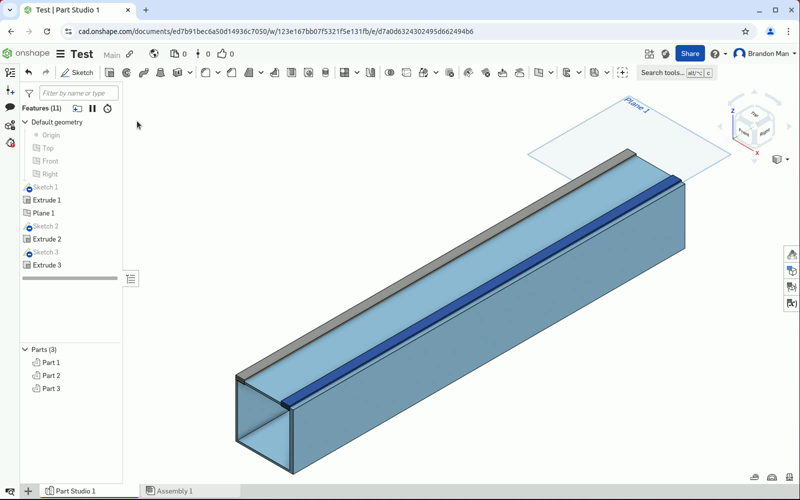
mouse_move(73, 189)
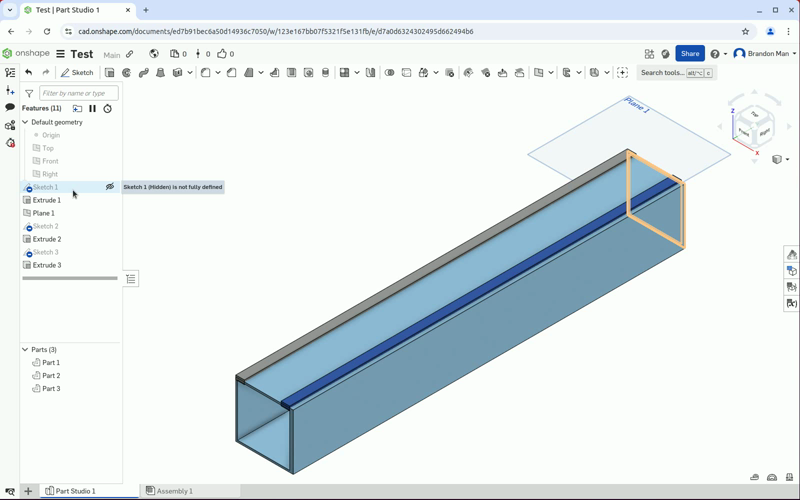
click(73, 189)